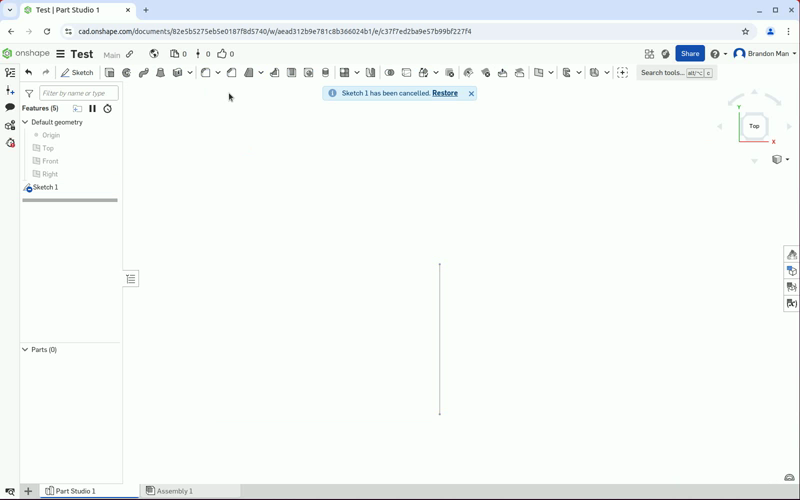
key(shift+h)
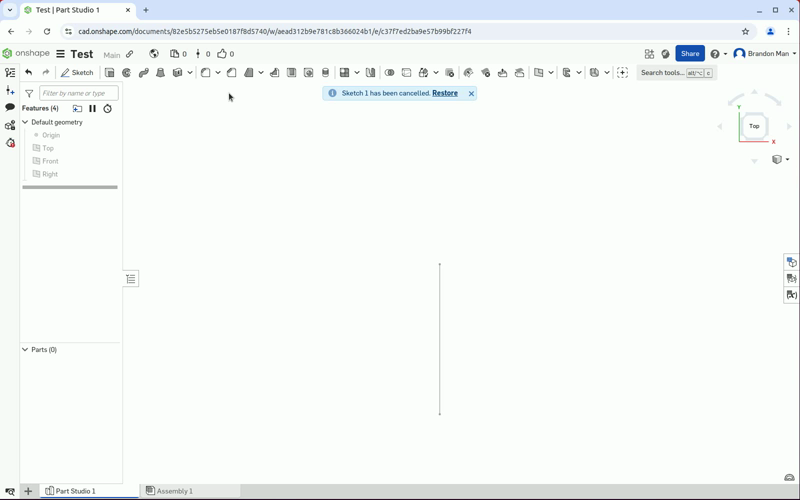
key(shift+s)
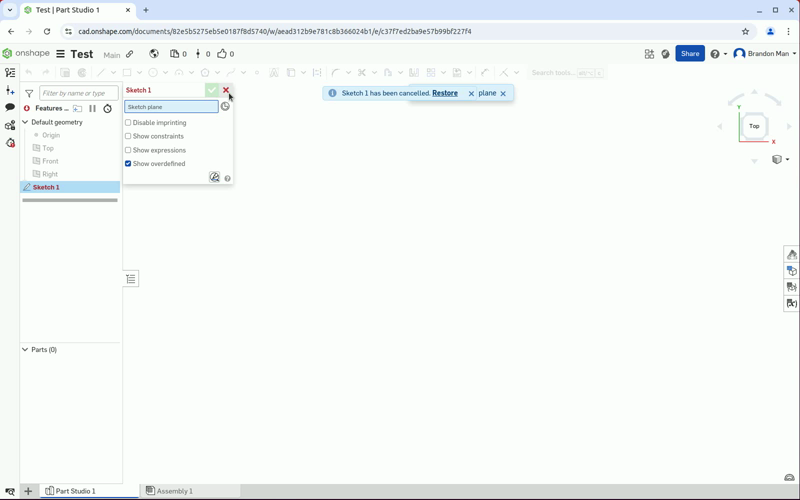
mouse_move(73, 150)
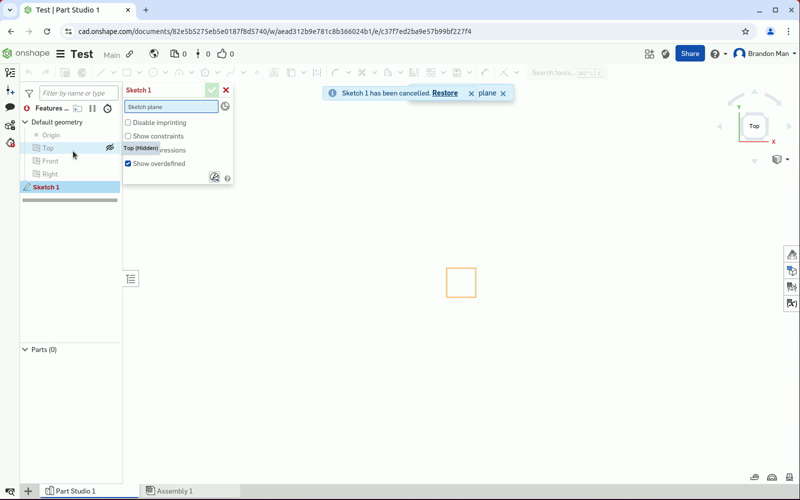
click(73, 150)
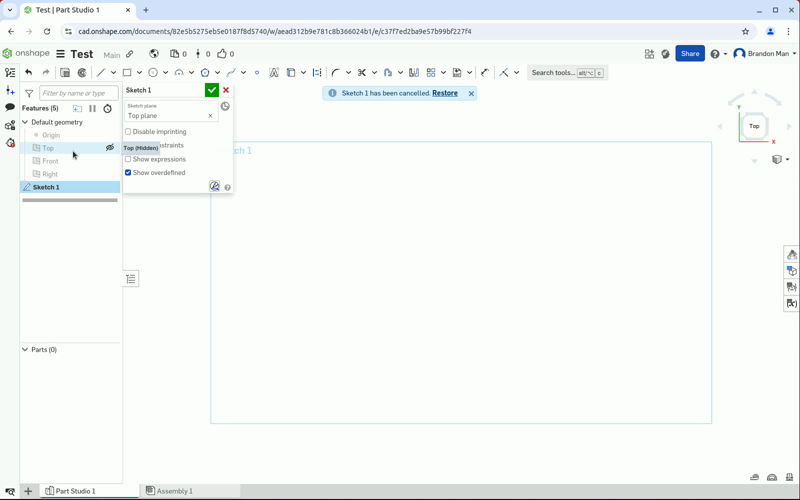
mouse_move(73, 352)
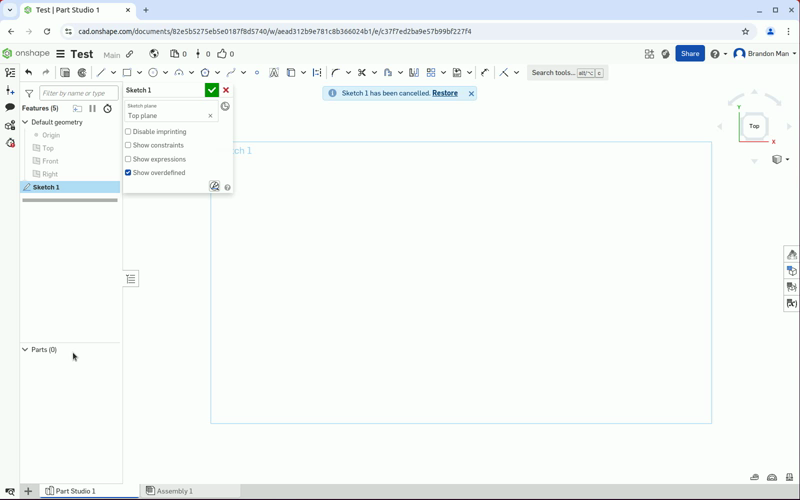
key(y)
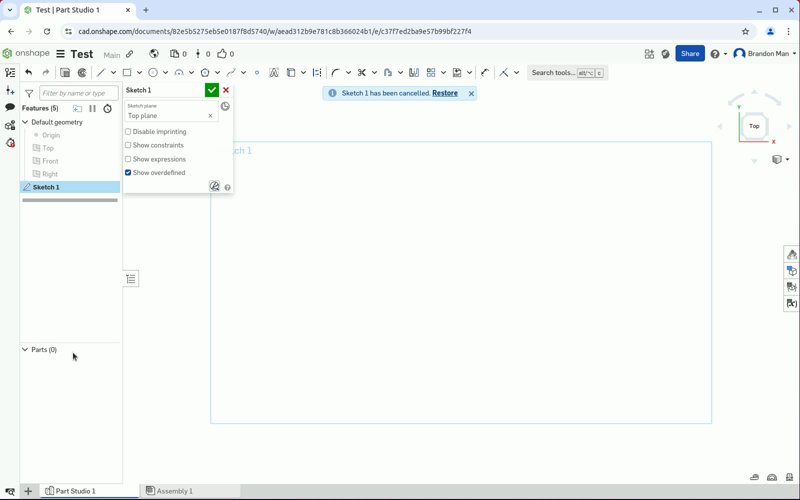
key(c)
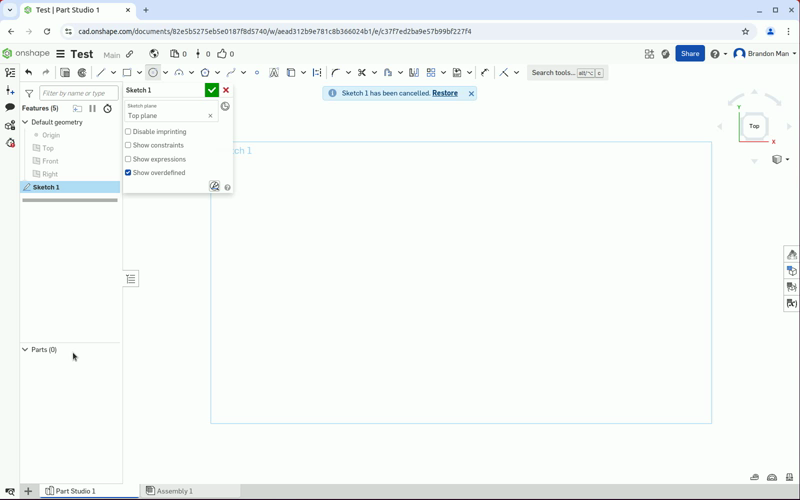
key_down(shift)
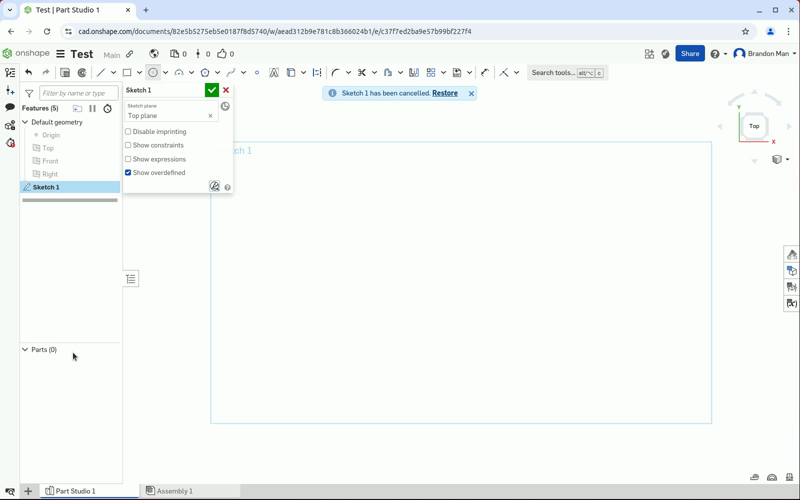
mouse_move(461, 191)
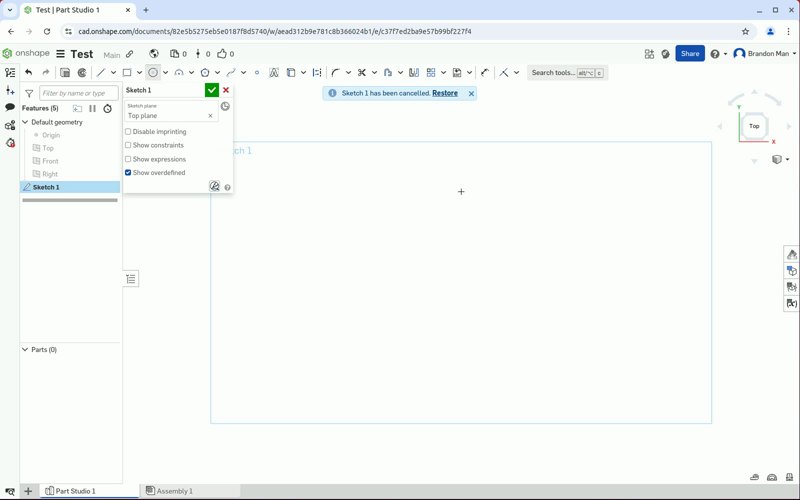
click(461, 191)
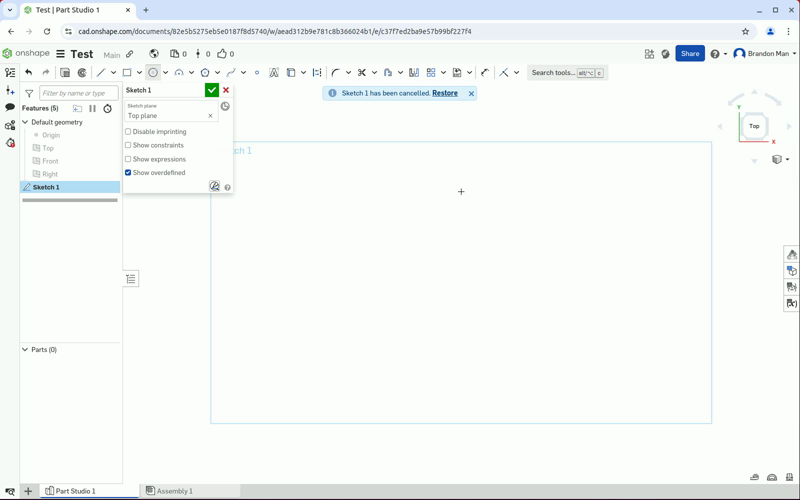
key_up(shift)
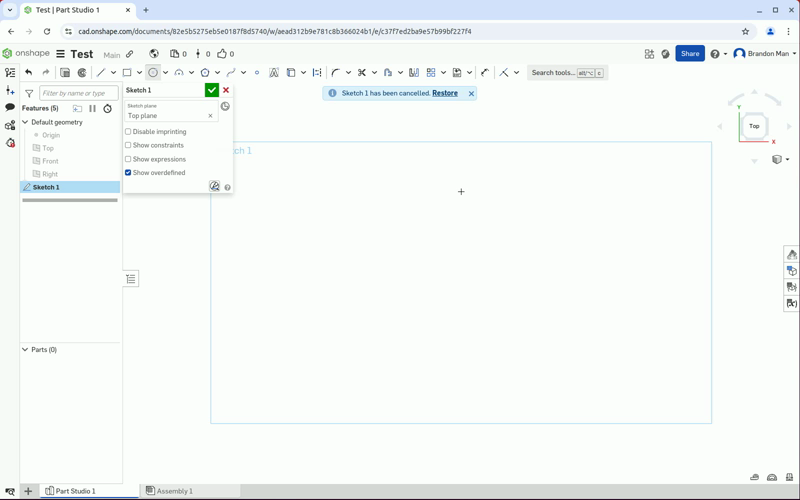
mouse_move(479, 191)
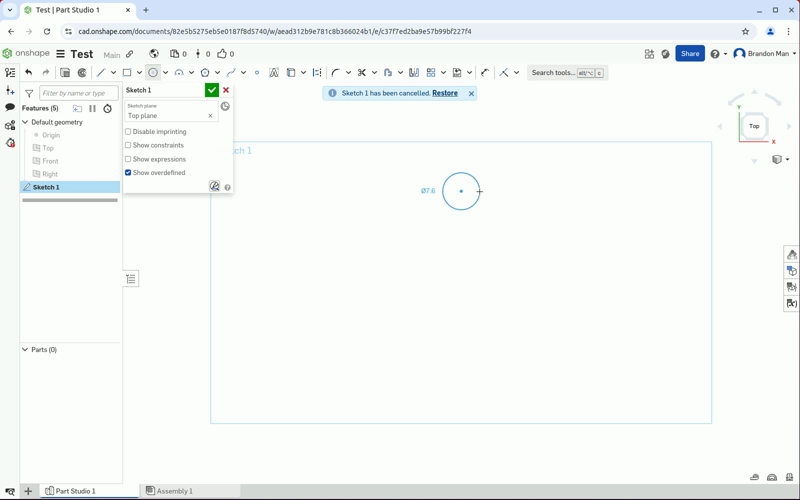
click(479, 191)
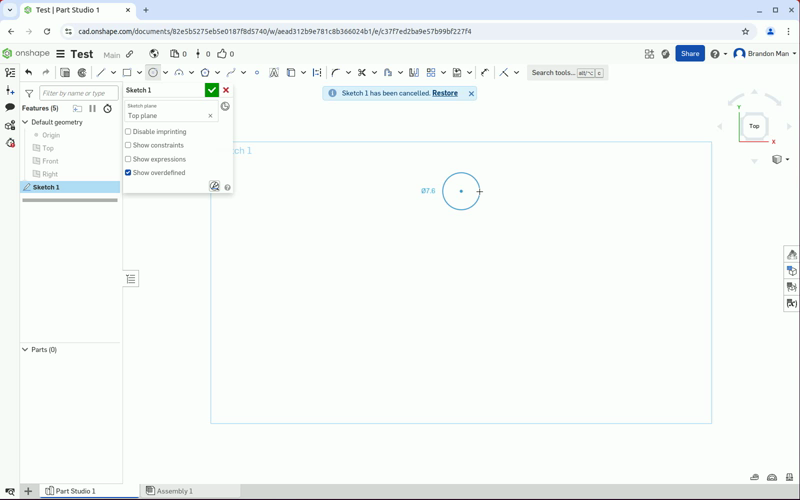
key(esc)
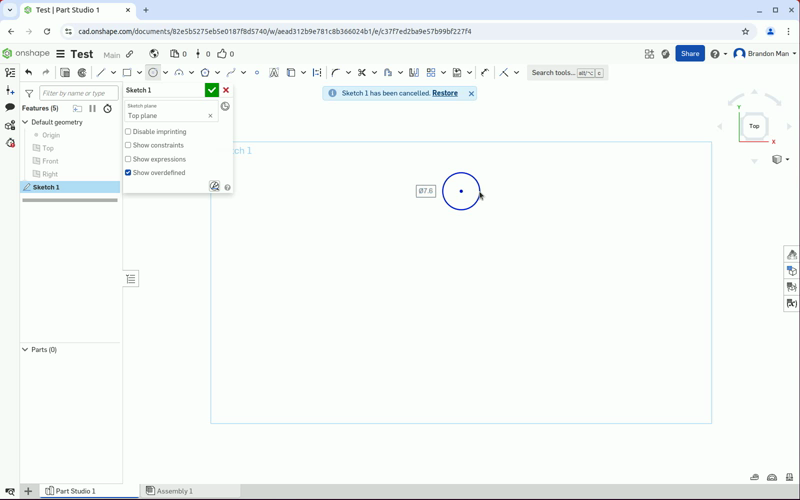
key(l)
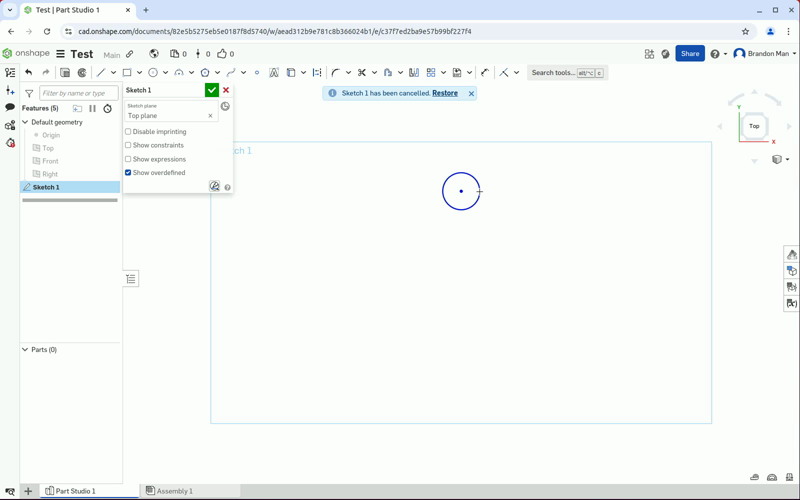
key_down(shift)
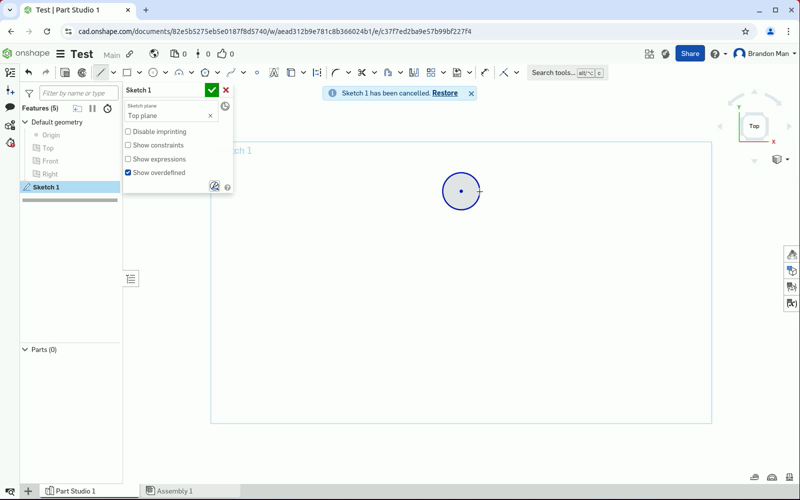
mouse_move(448, 198)
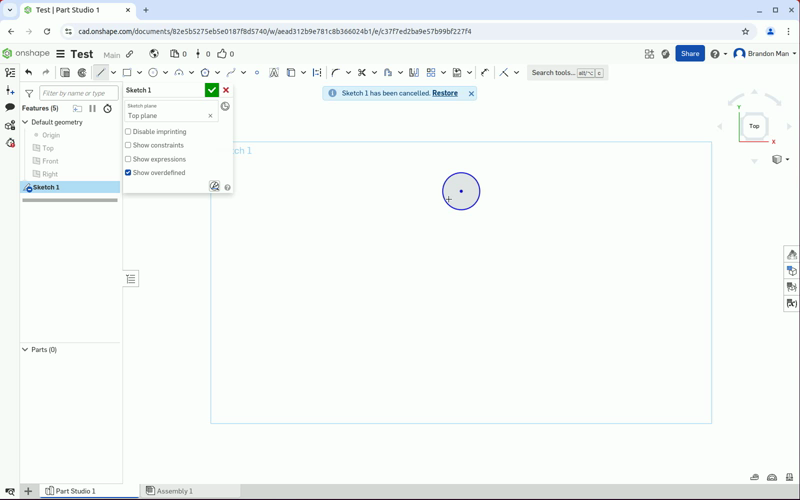
click(448, 198)
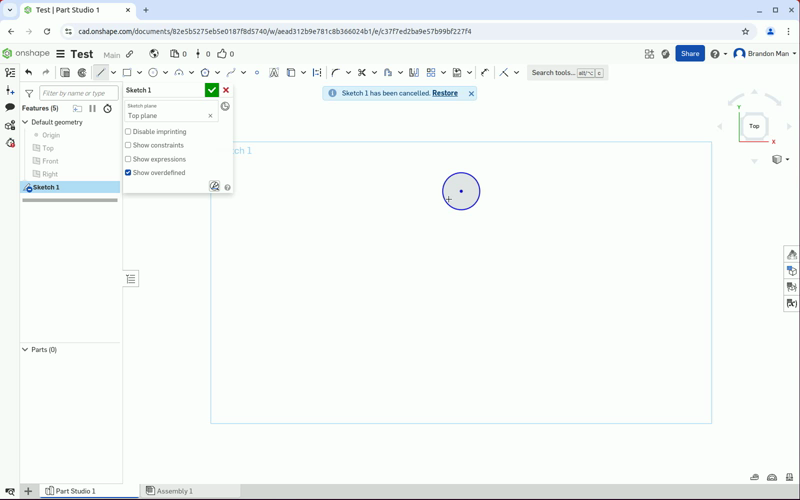
key_up(shift)
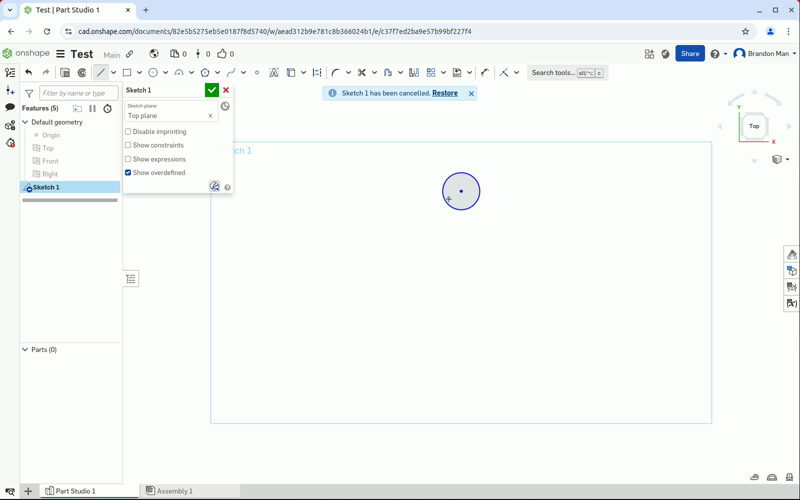
key_down(shift)
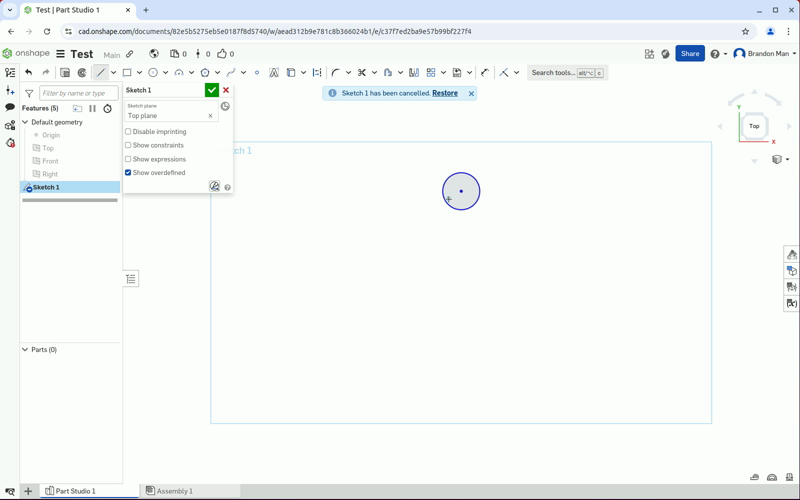
mouse_move(478, 198)
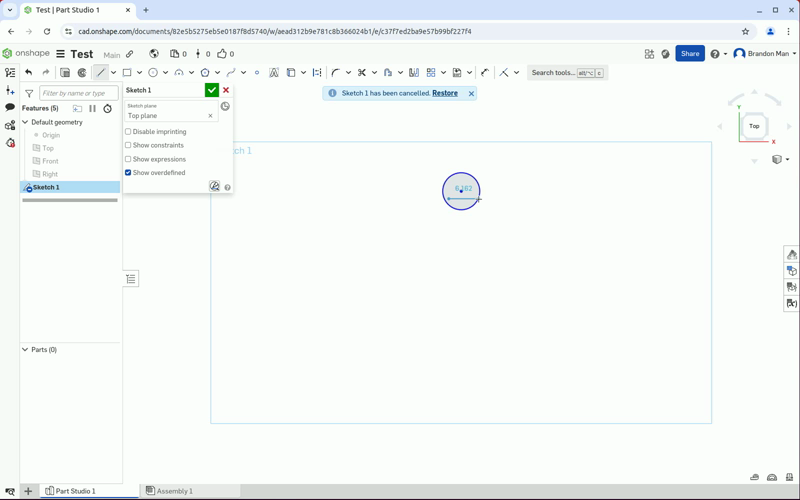
mouse_move(461, 205)
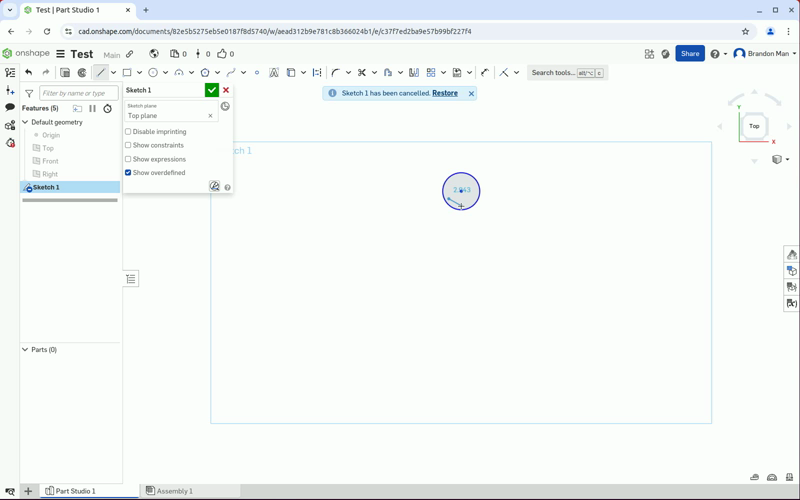
click(461, 205)
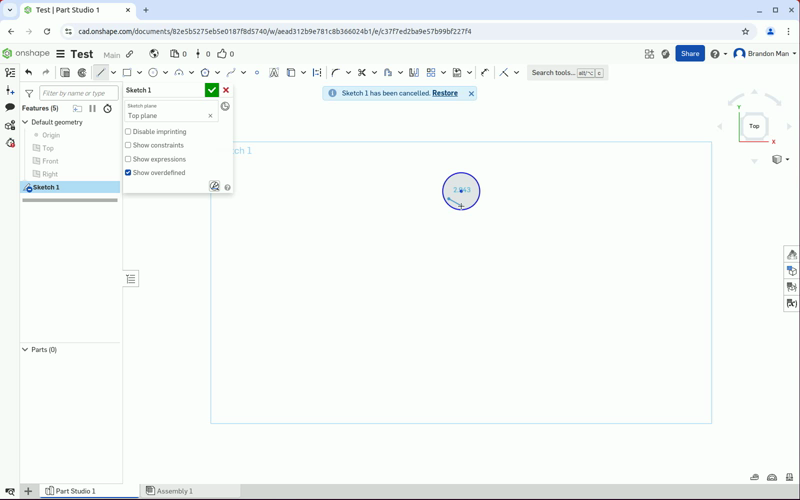
key_up(shift)
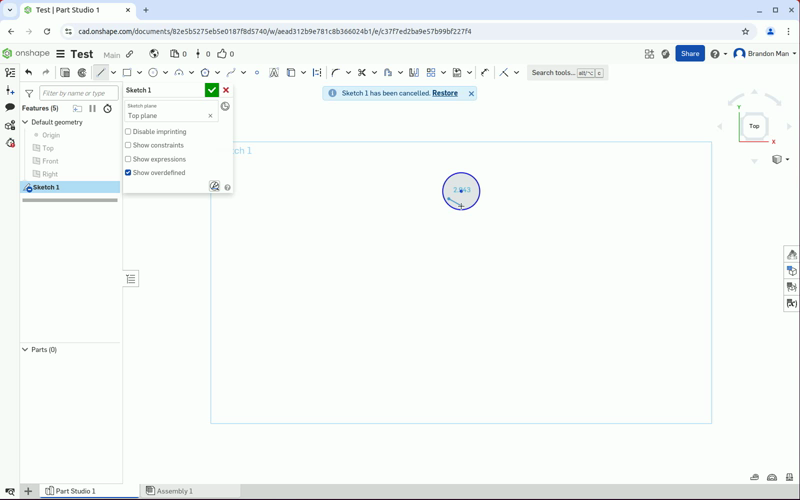
key_down(shift)
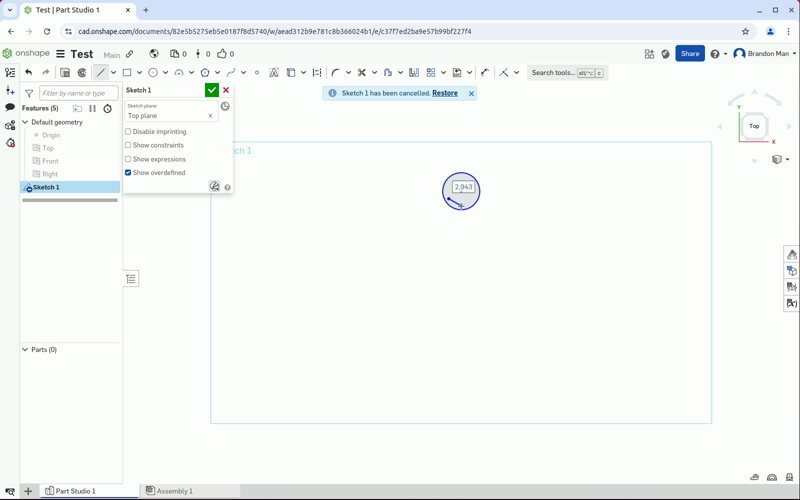
mouse_move(491, 205)
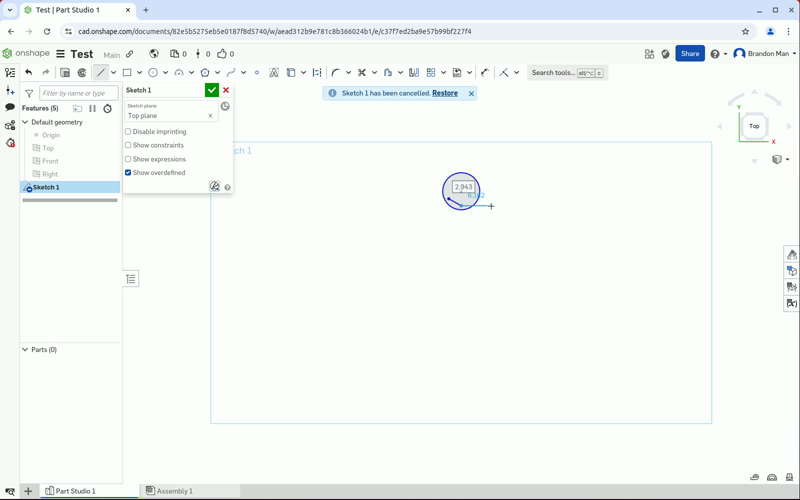
mouse_move(474, 198)
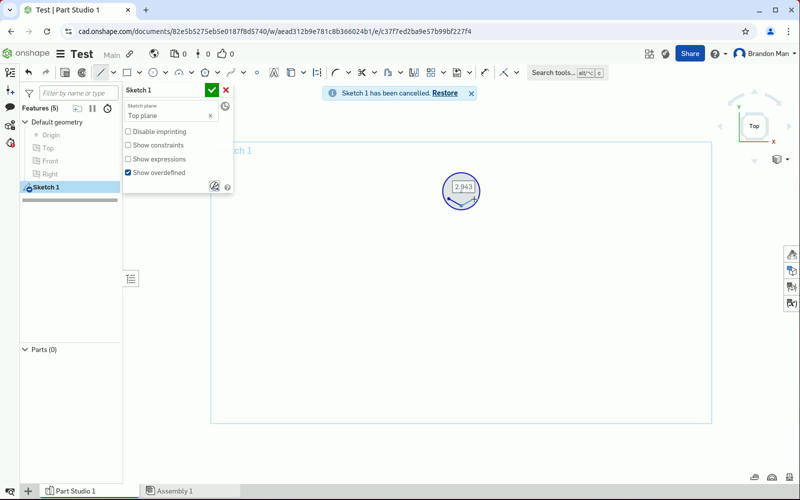
click(474, 198)
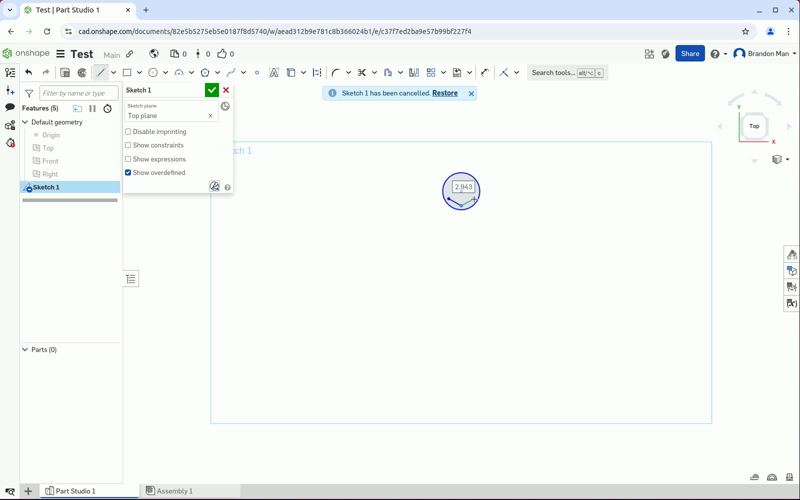
key_up(shift)
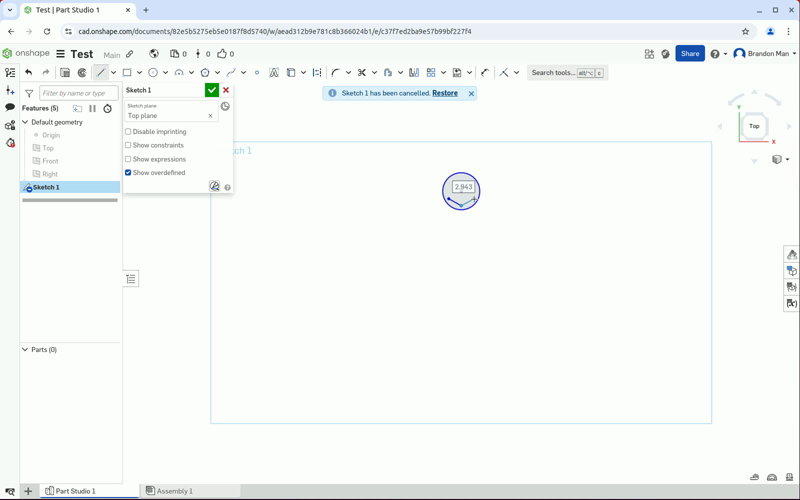
key_down(shift)
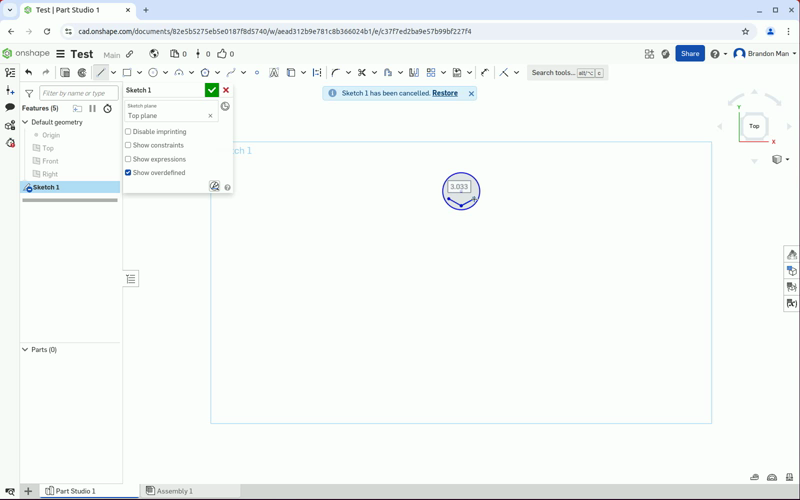
mouse_move(504, 198)
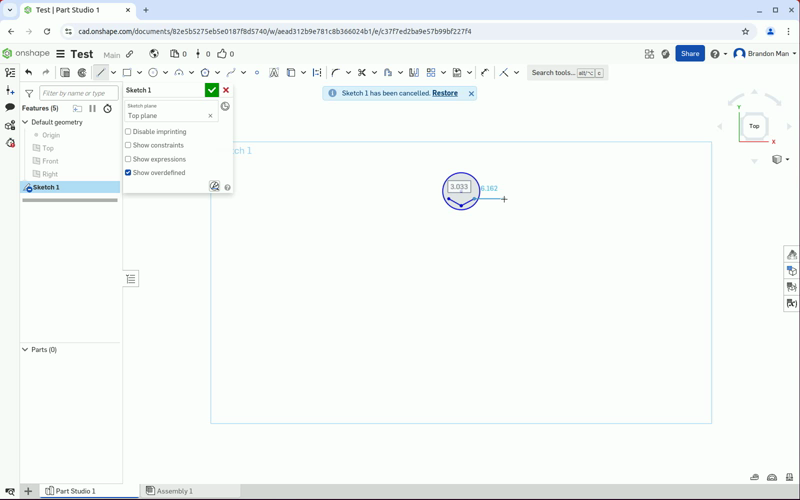
mouse_move(474, 184)
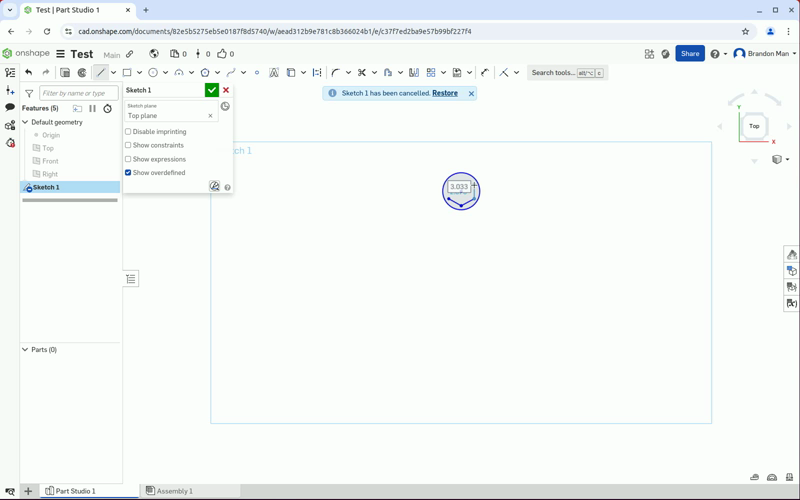
click(474, 184)
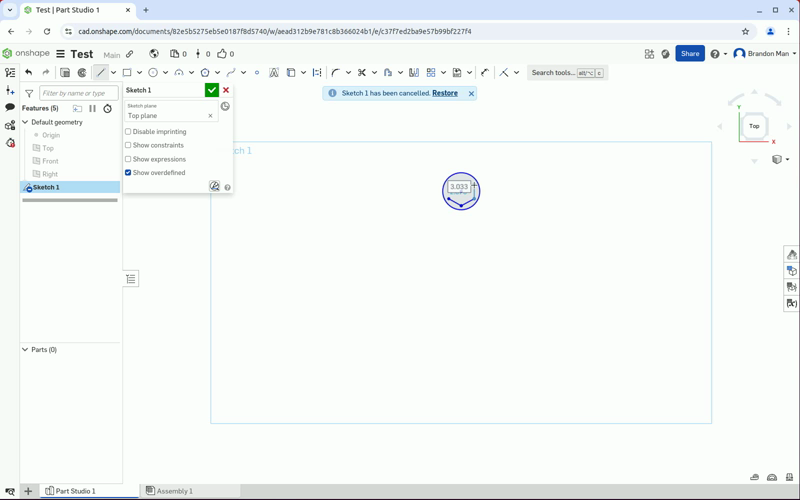
key_up(shift)
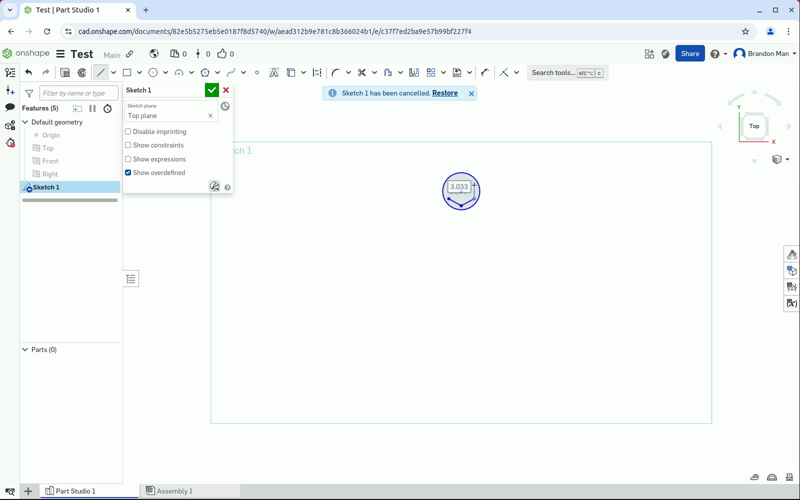
key_down(shift)
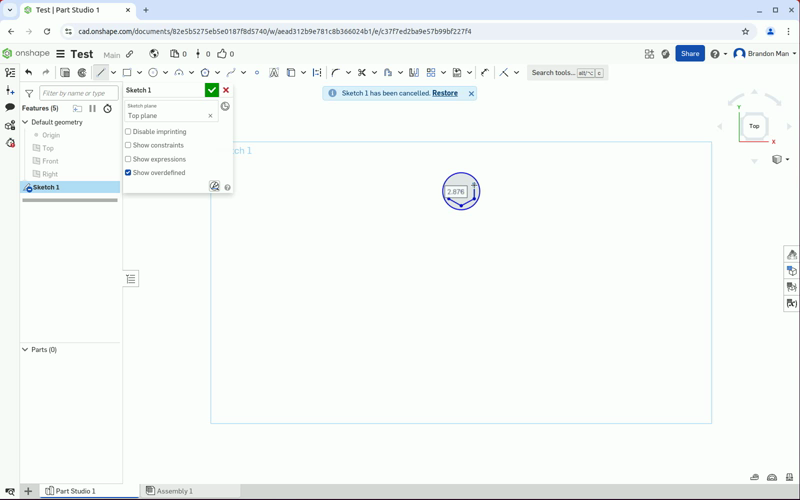
mouse_move(504, 184)
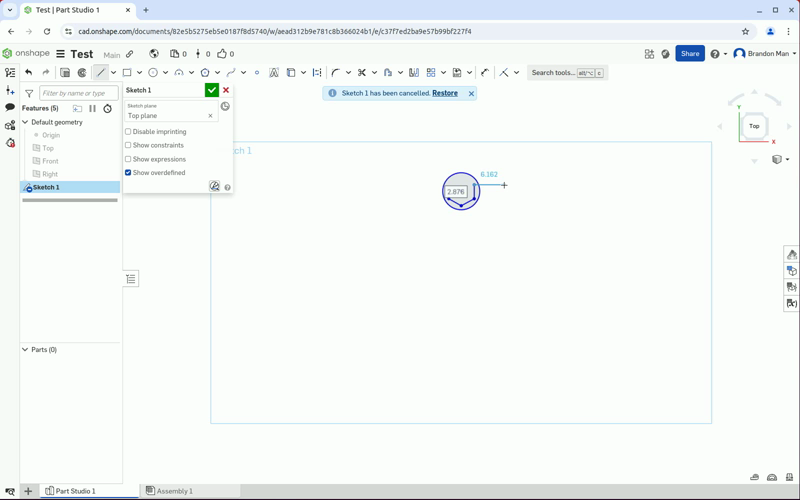
mouse_move(461, 177)
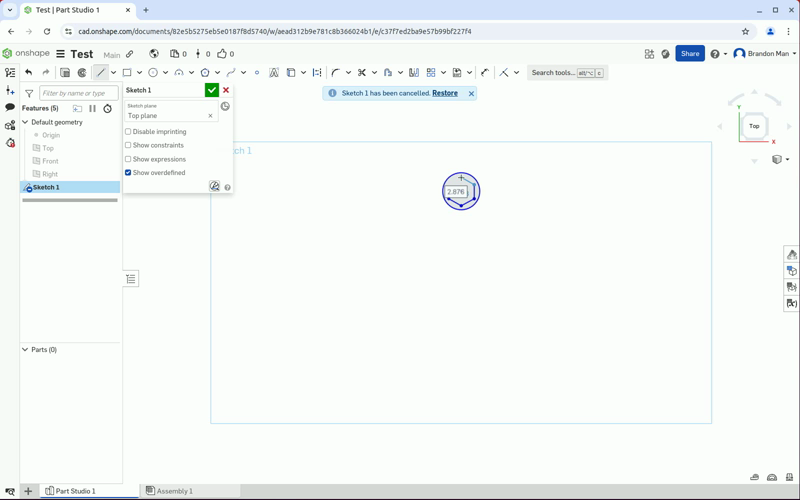
click(461, 177)
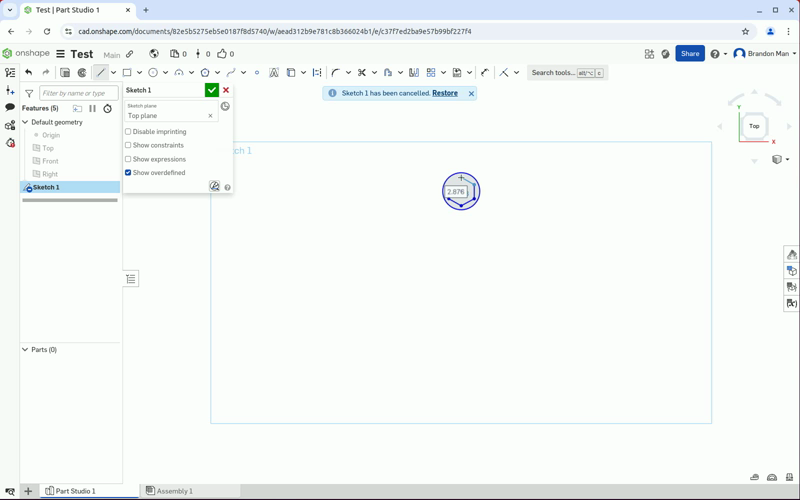
key_up(shift)
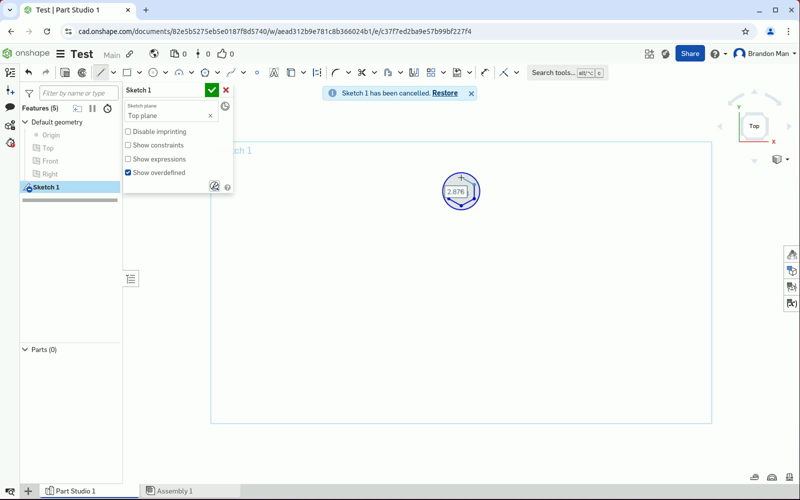
key_down(shift)
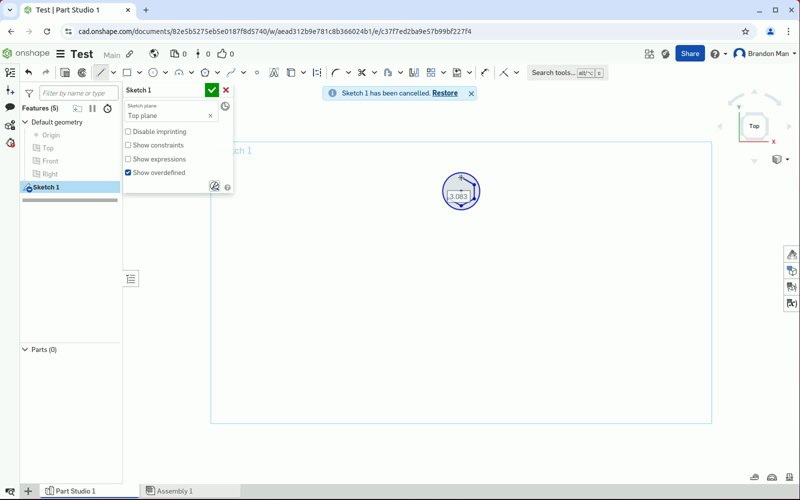
mouse_move(491, 177)
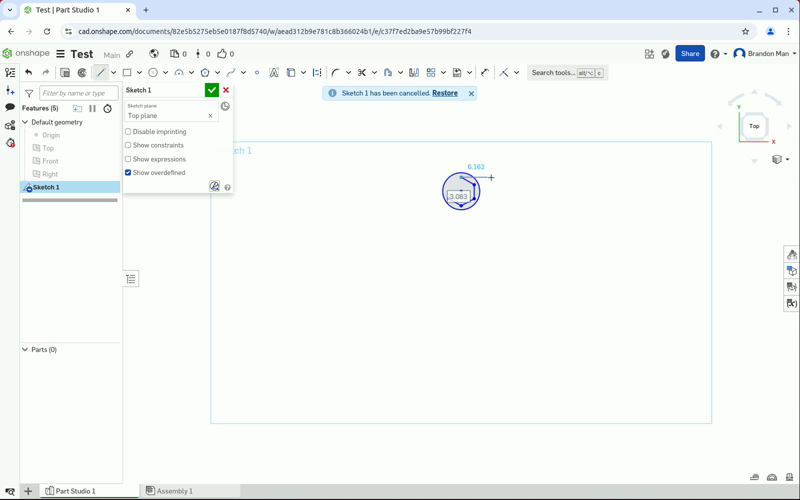
mouse_move(448, 184)
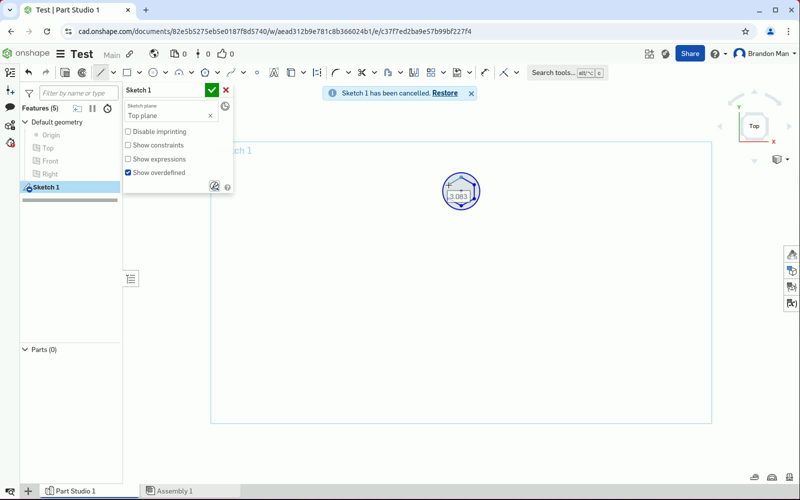
click(448, 184)
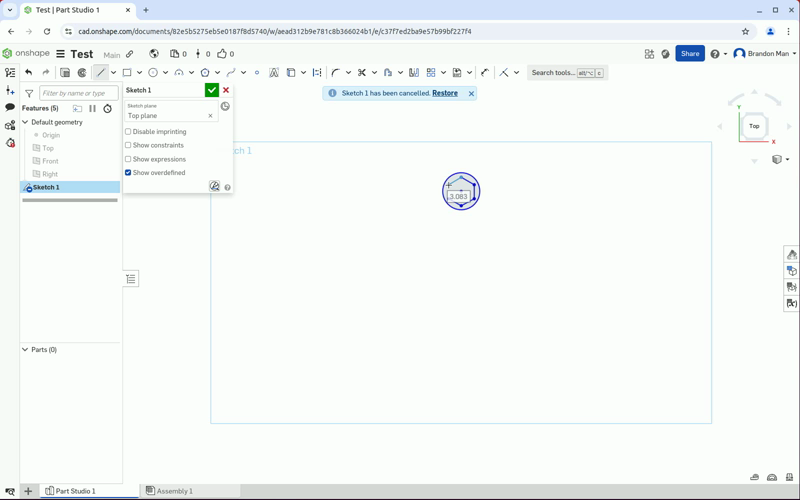
key_up(shift)
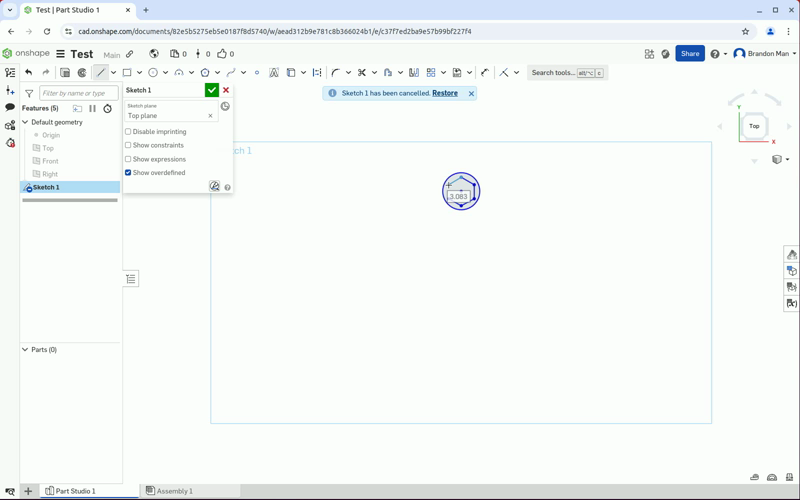
mouse_move(478, 184)
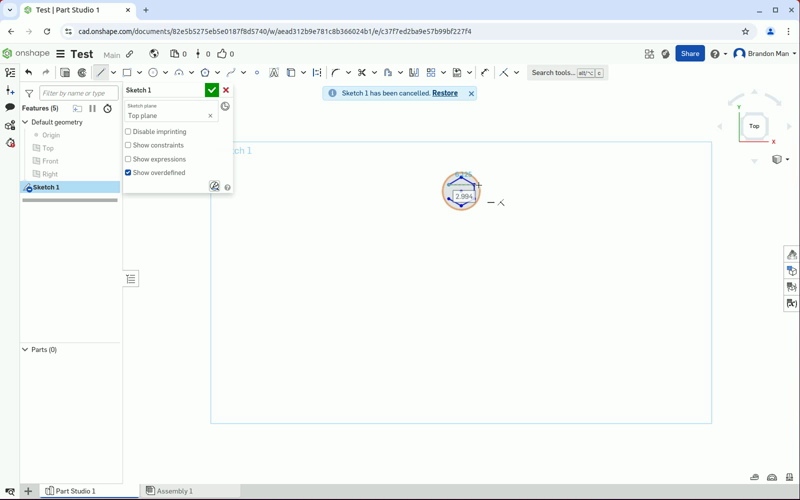
key_down(shift)
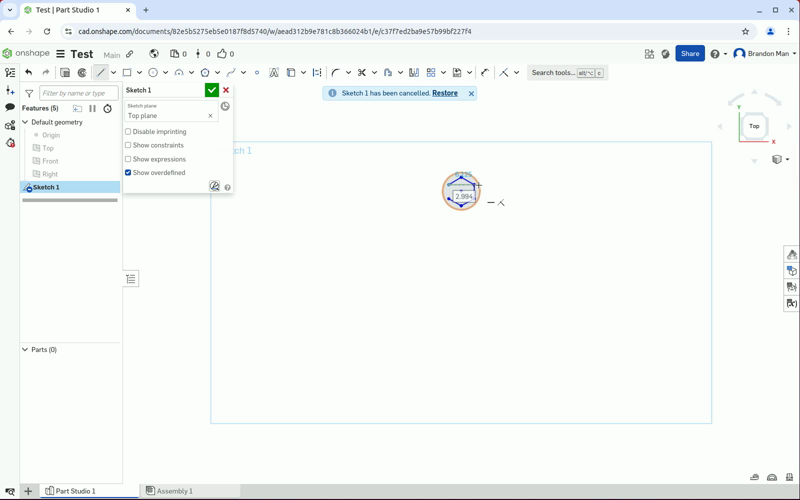
mouse_move(448, 198)
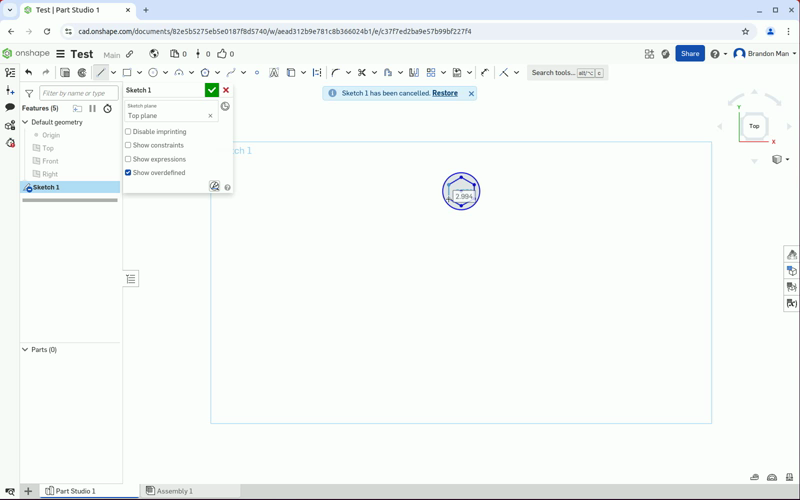
key_up(shift)
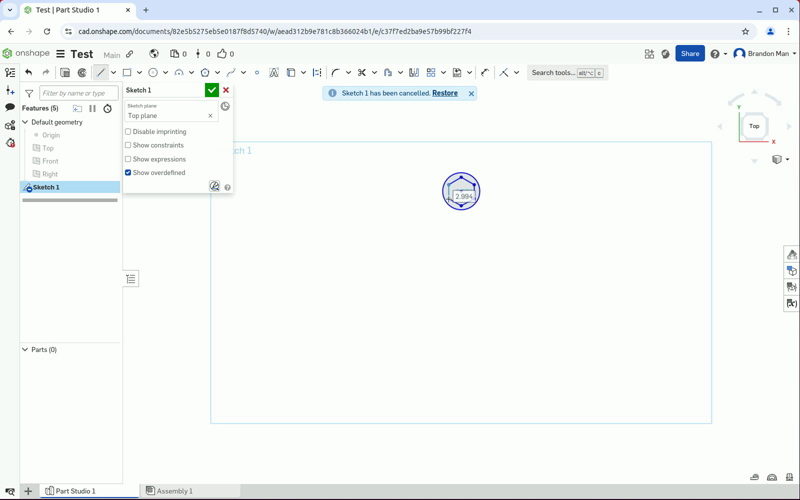
click(448, 198)
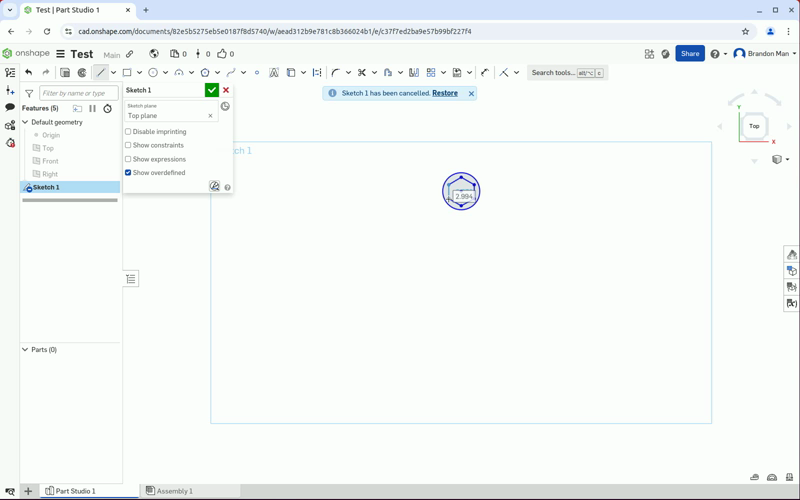
key(esc)
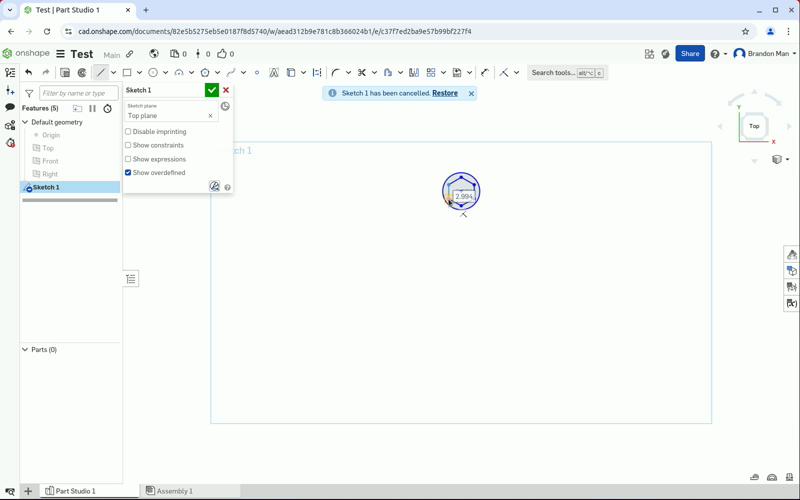
mouse_move(443, 188)
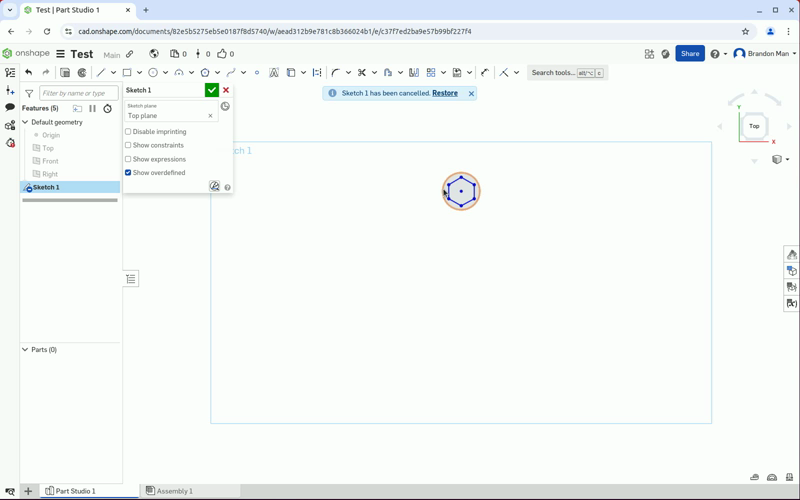
scroll(6)
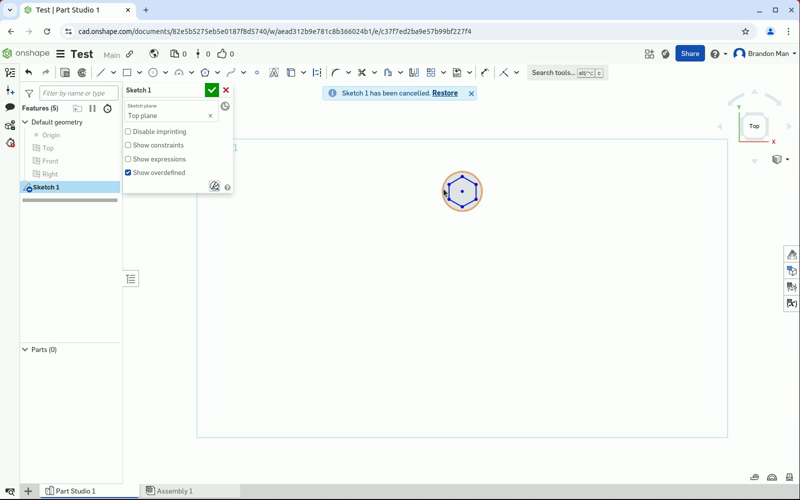
scroll(6)
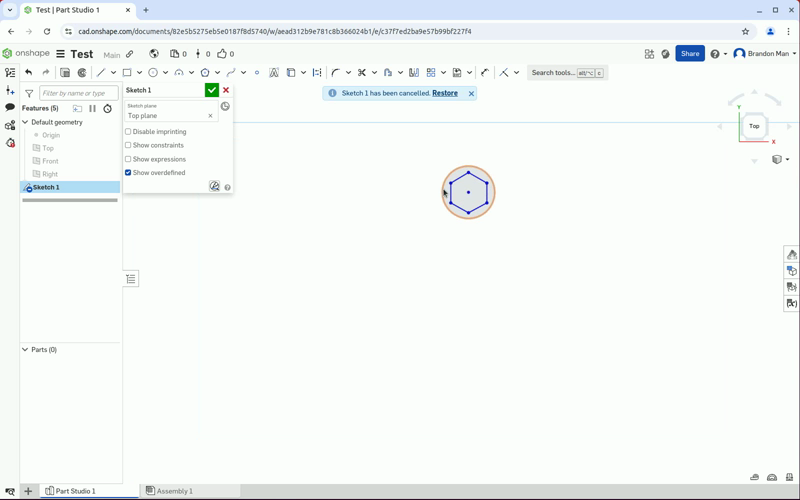
scroll(6)
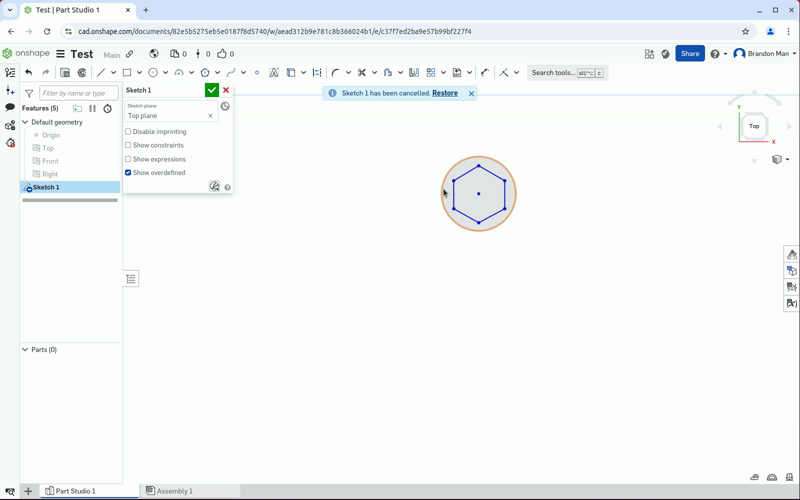
scroll(6)
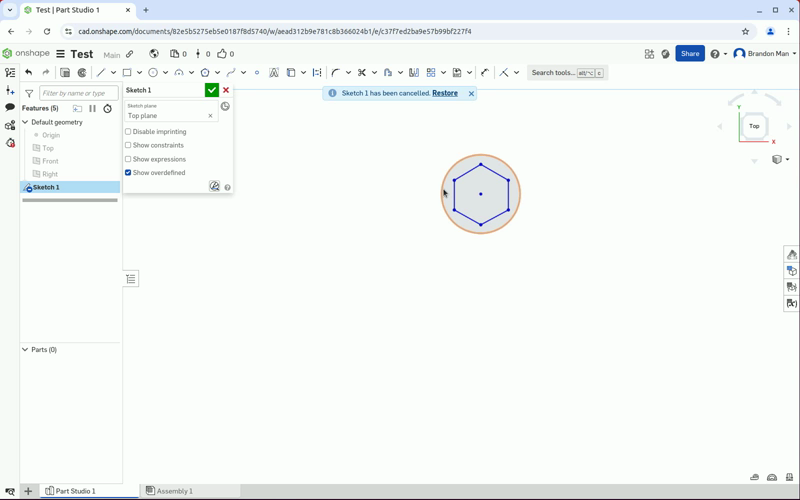
scroll(6)
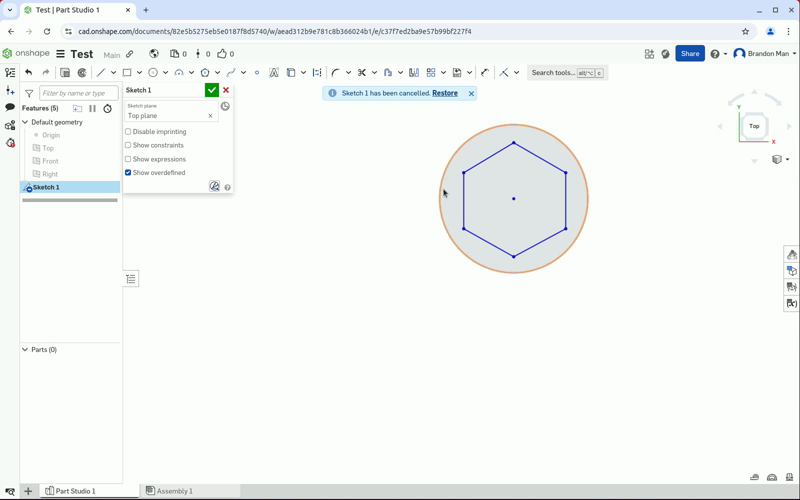
scroll(6)
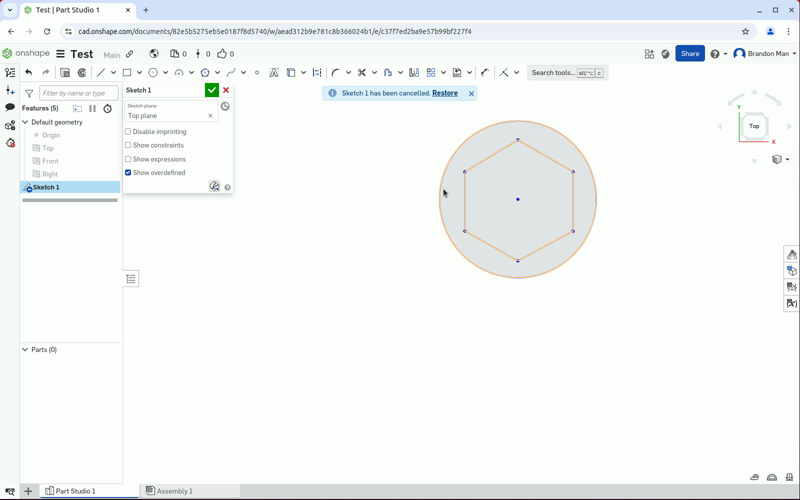
scroll(6)
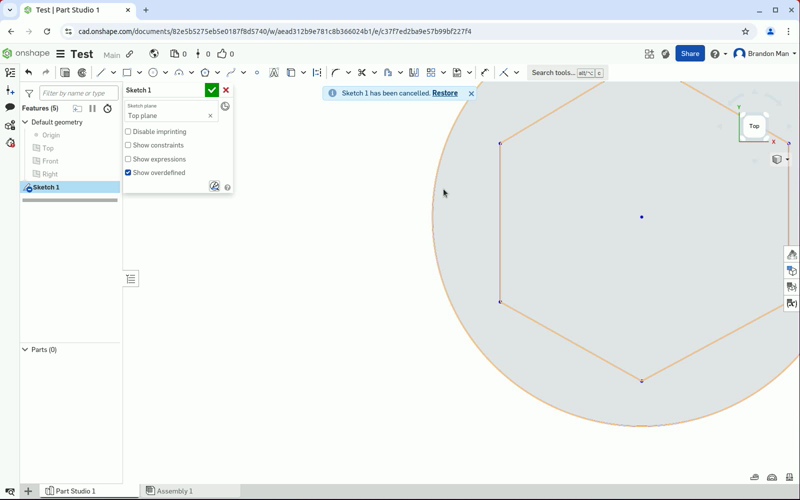
click(443, 188)
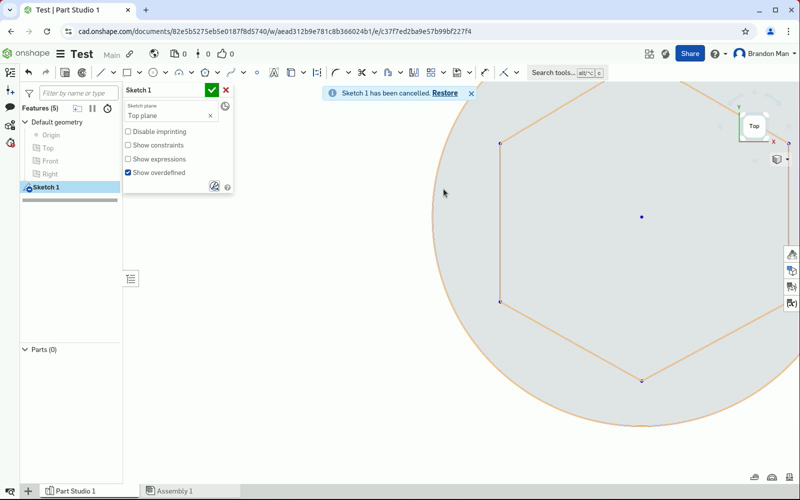
scroll(-6)
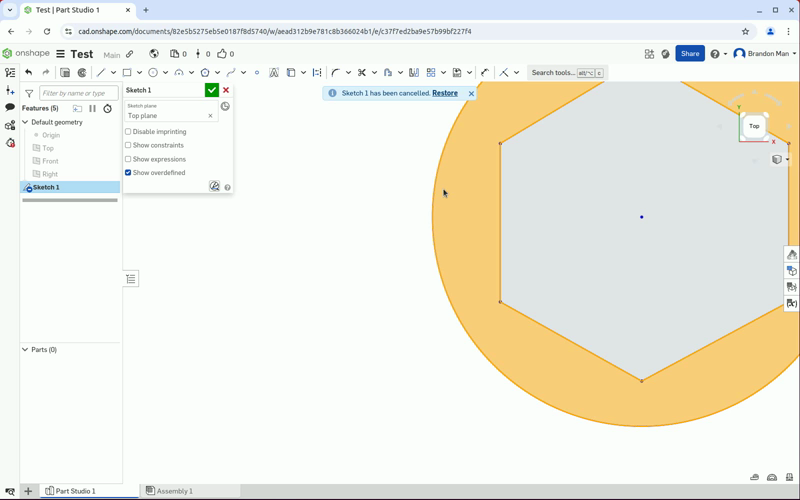
scroll(-6)
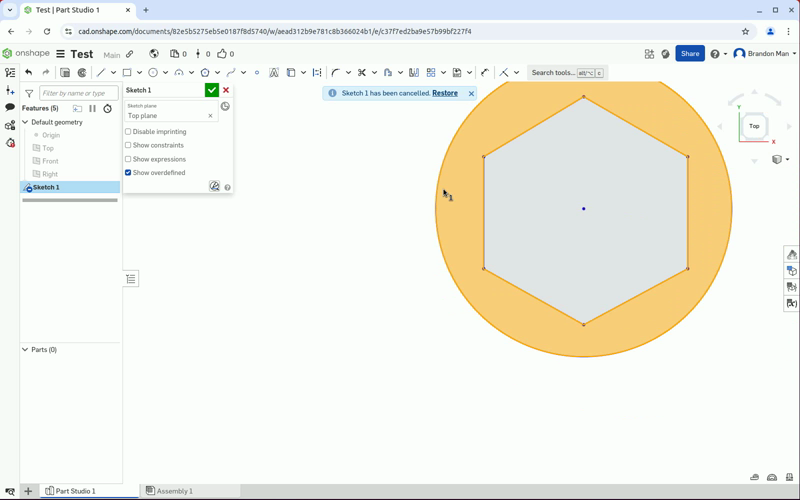
scroll(-6)
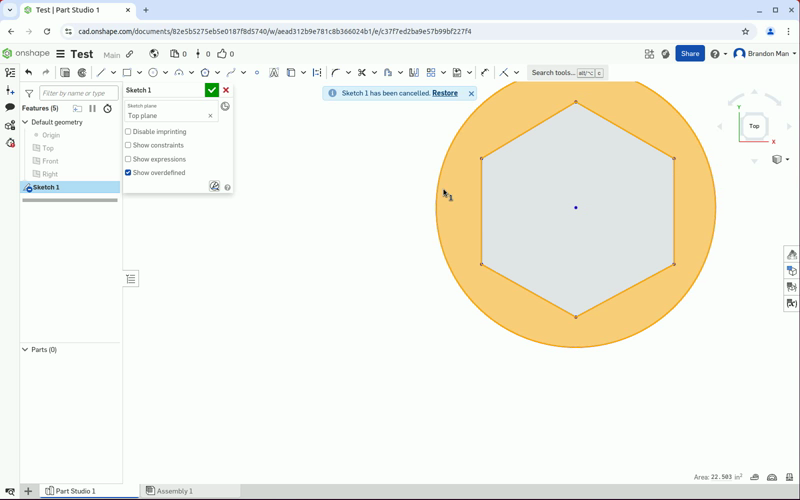
scroll(-6)
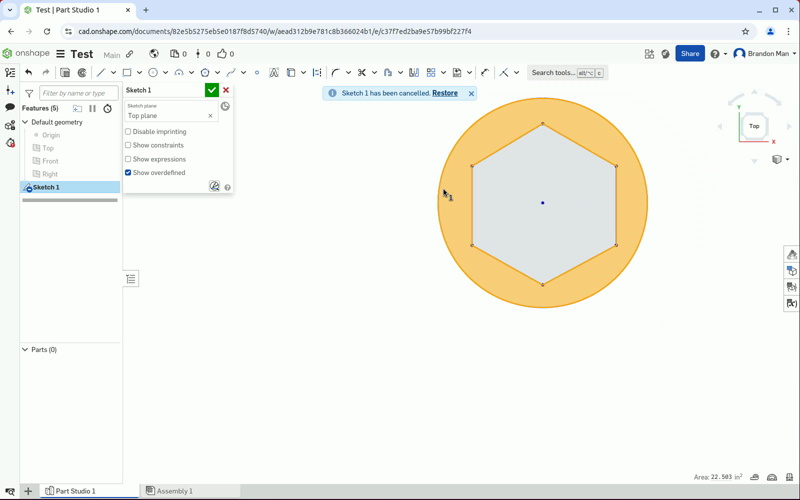
scroll(-6)
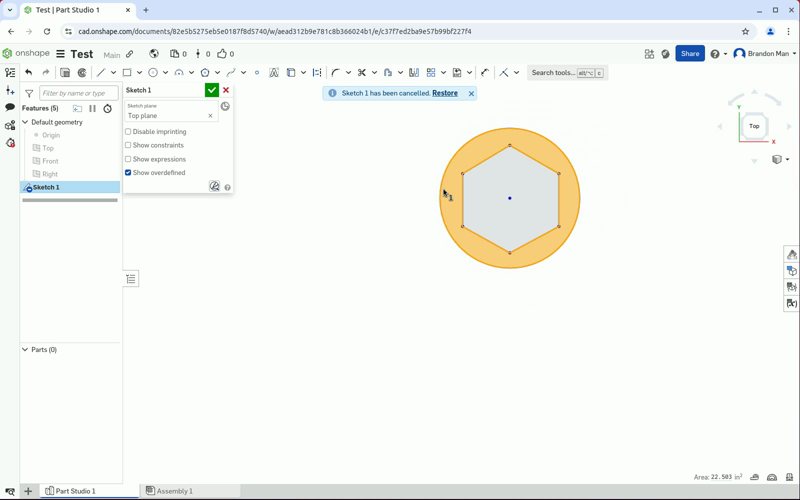
scroll(-6)
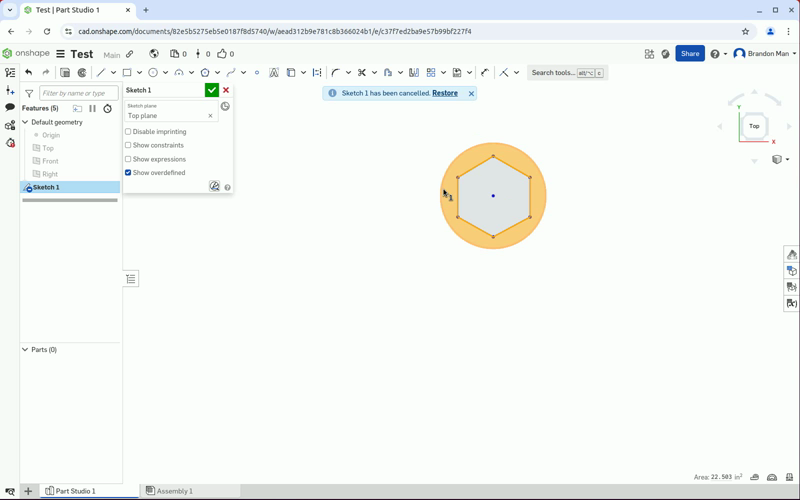
scroll(-6)
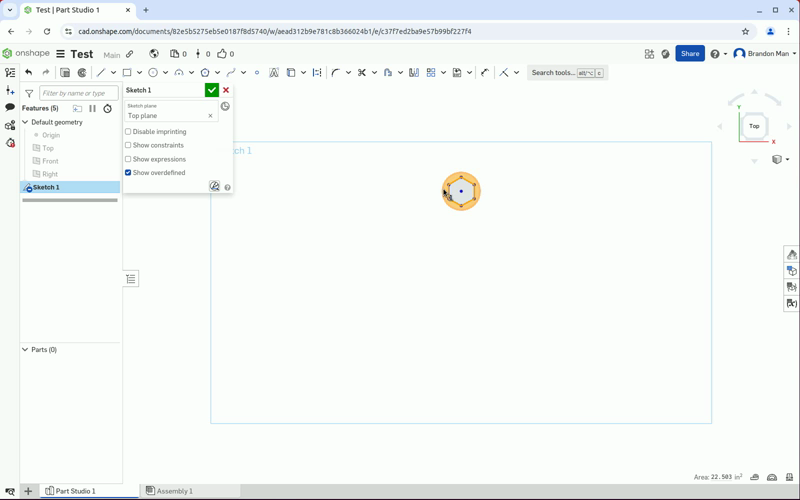
mouse_move(73, 352)
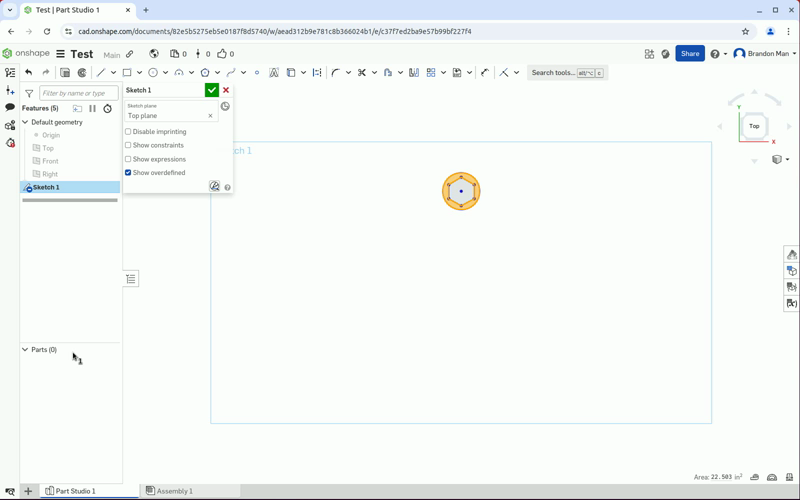
key(shift+y)
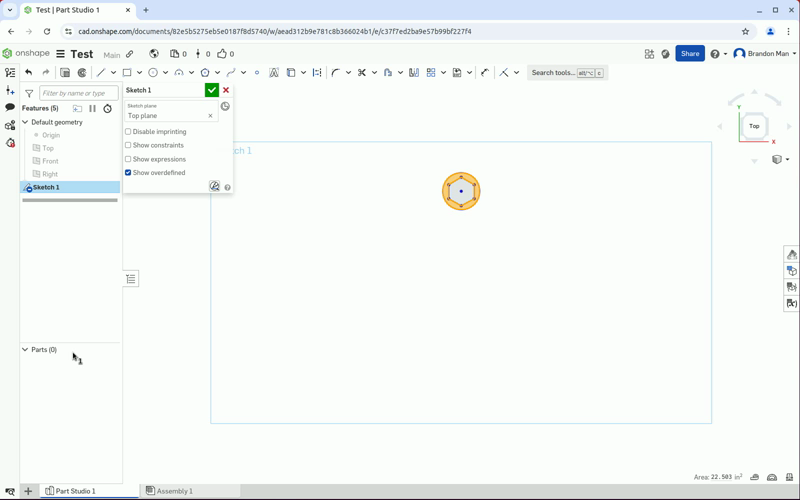
key(shift+e)
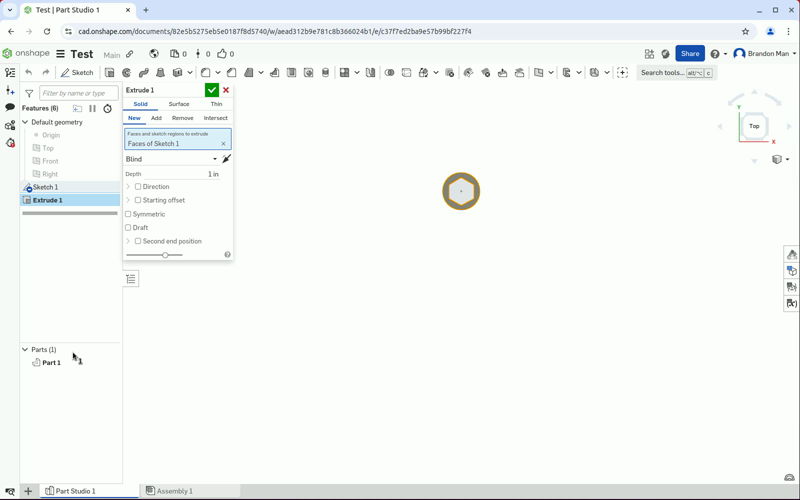
mouse_move(143, 106)
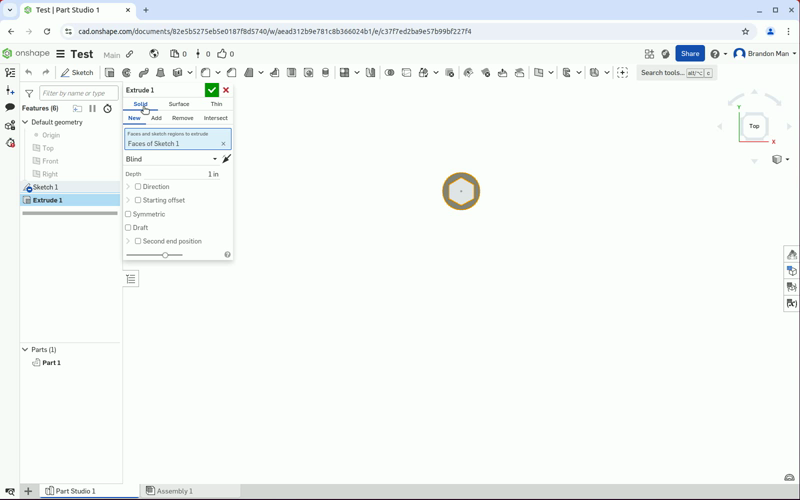
click(143, 106)
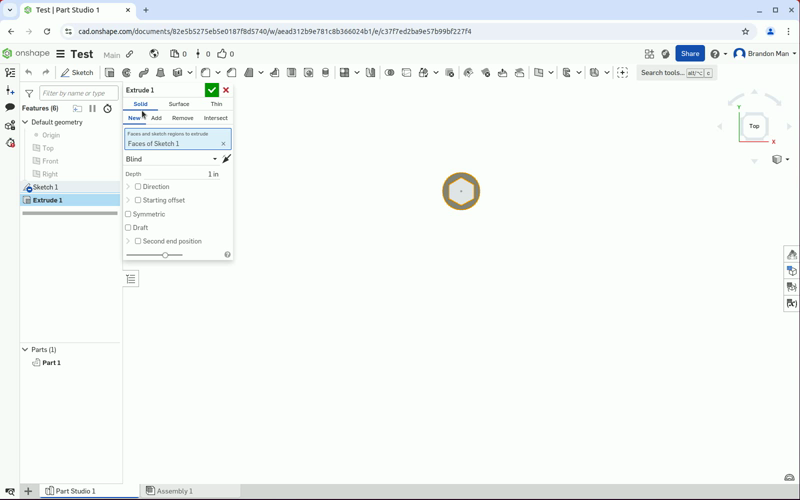
mouse_move(137, 120)
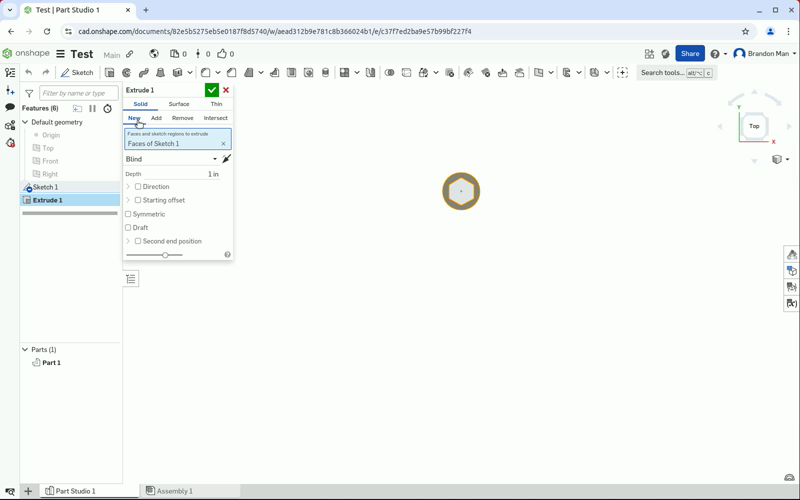
click(137, 120)
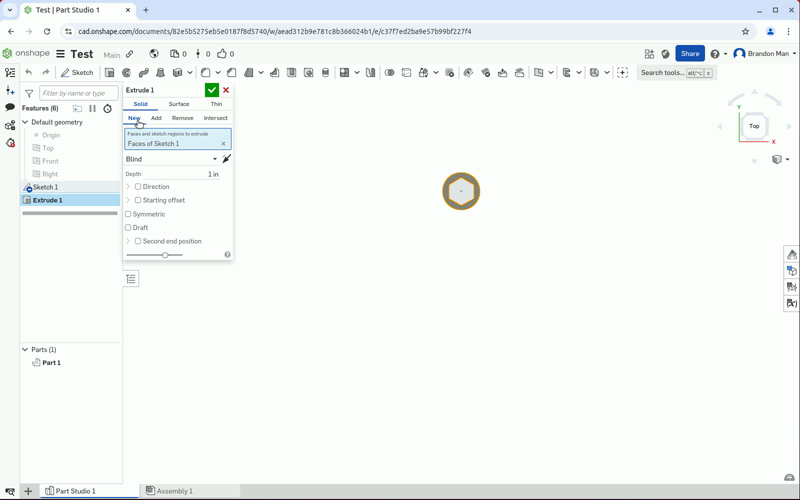
key(tab, 4)
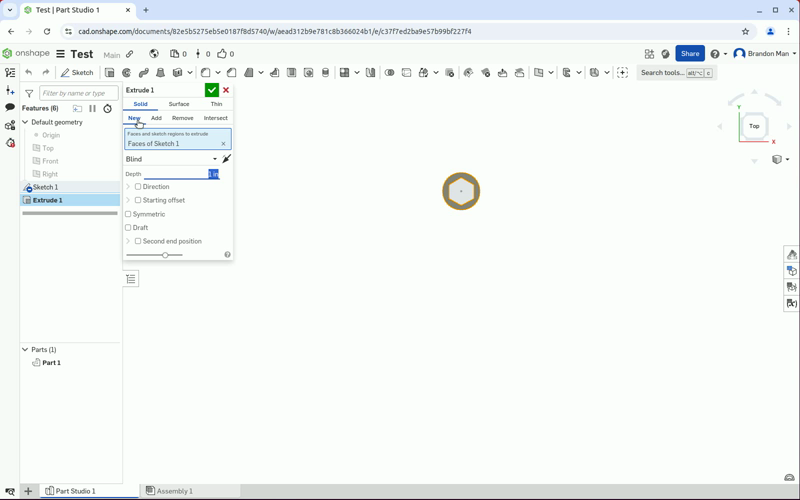
text(0.963)
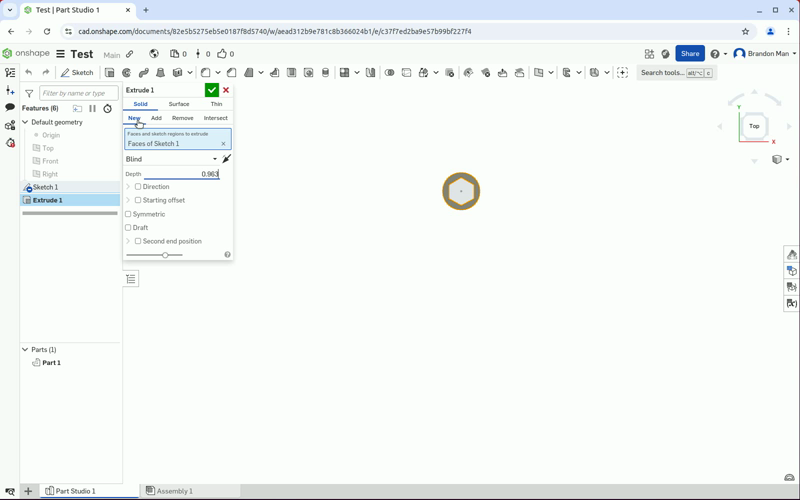
key(enter)
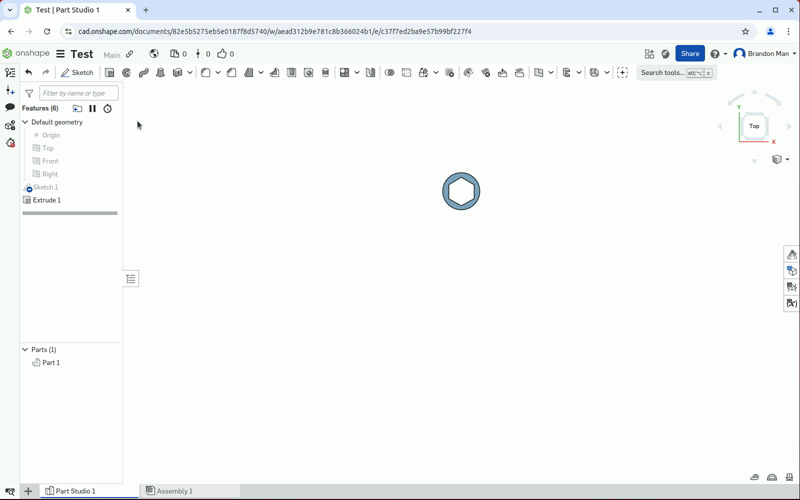
key(shift+h)
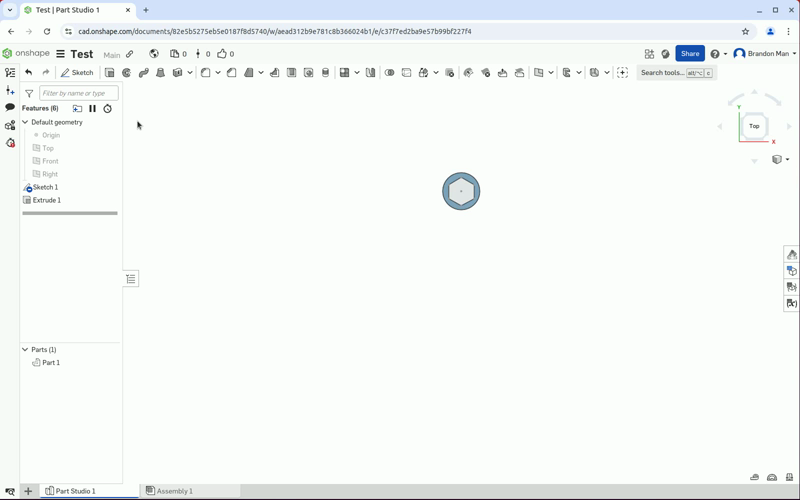
key(shift+h)
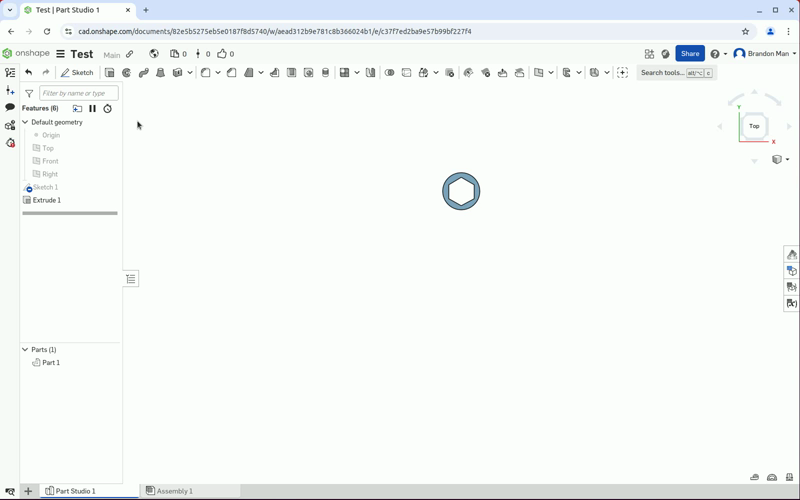
mouse_move(73, 189)
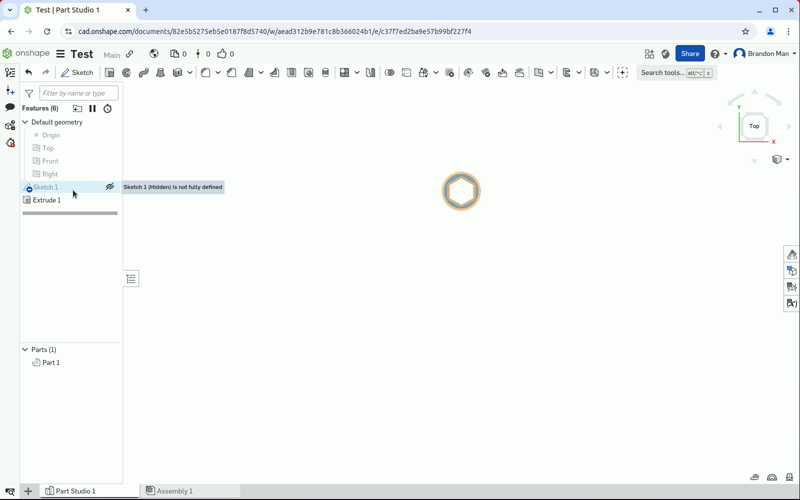
click(73, 189)
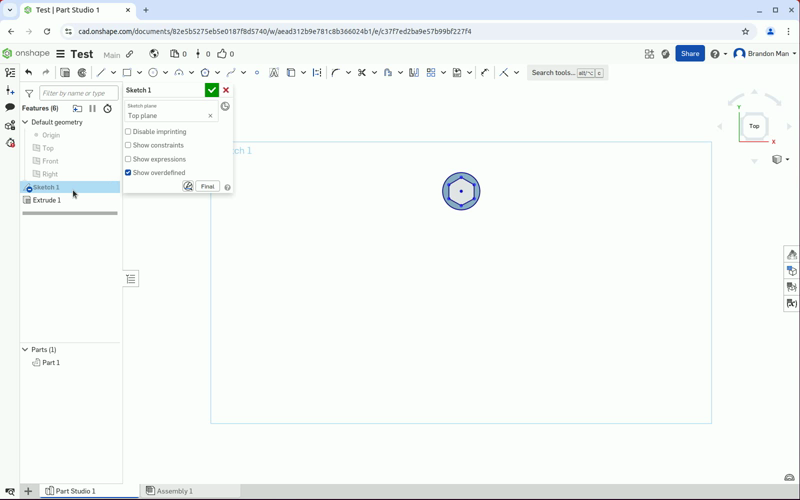
mouse_move(229, 92)
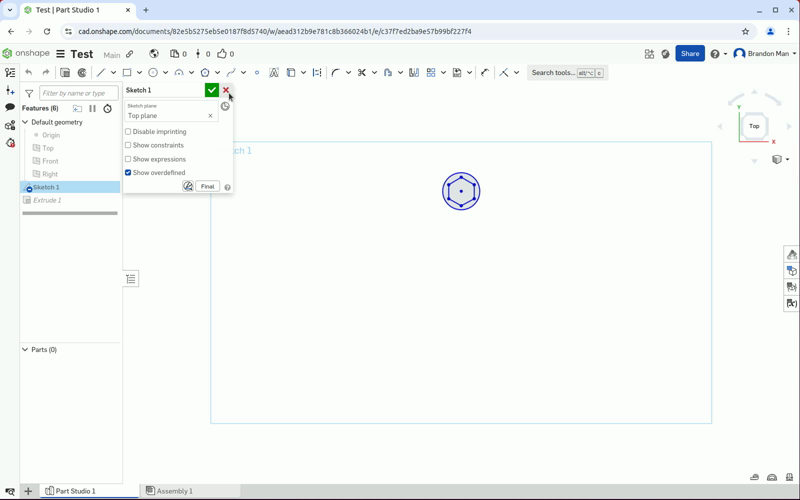
click(229, 92)
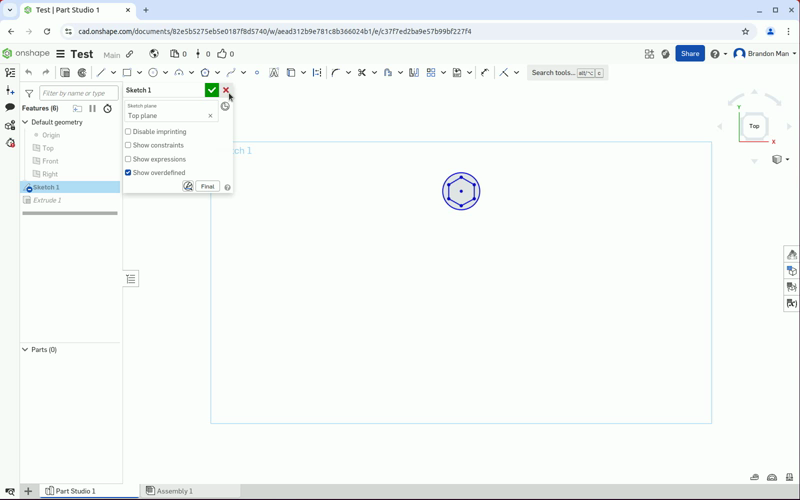
key(shift+s)
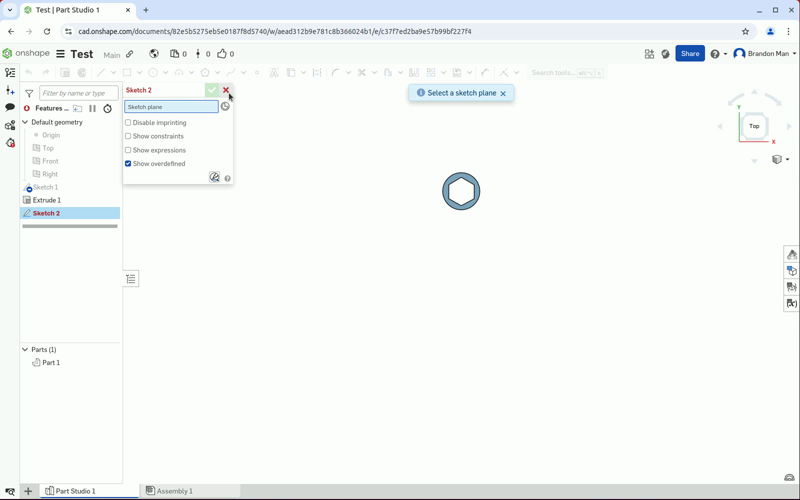
mouse_move(73, 150)
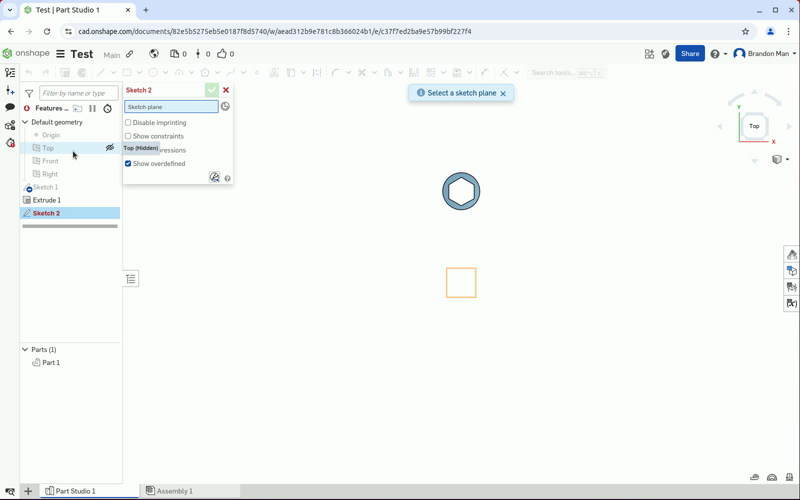
click(73, 150)
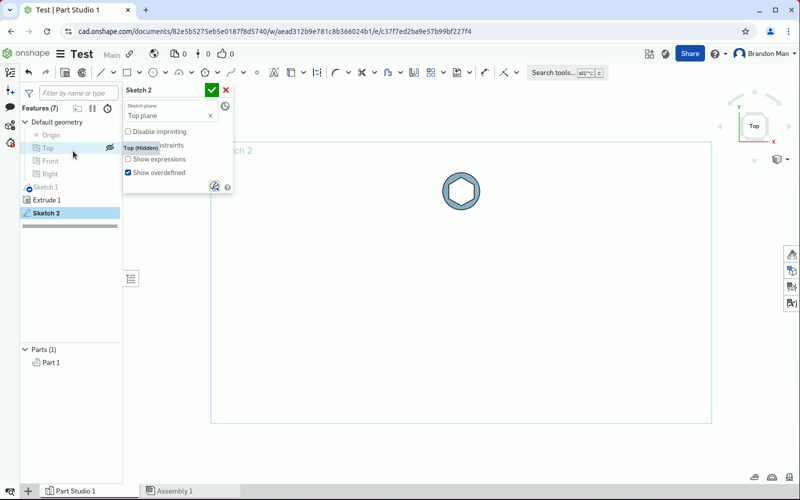
mouse_move(73, 352)
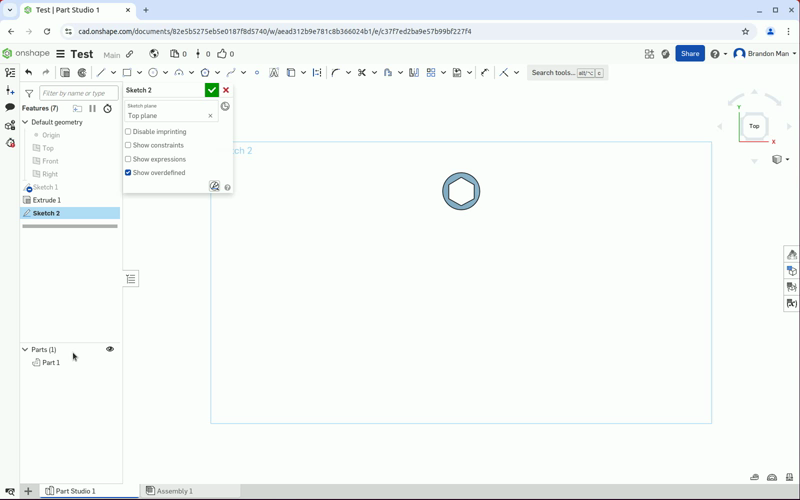
key(y)
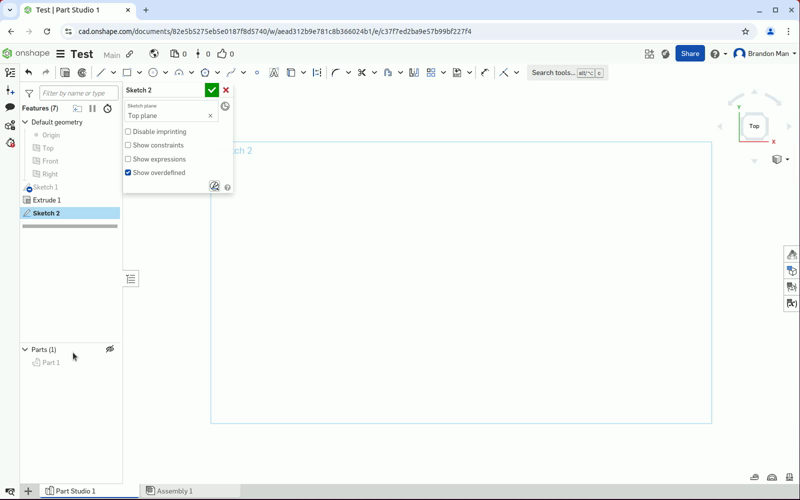
key(c)
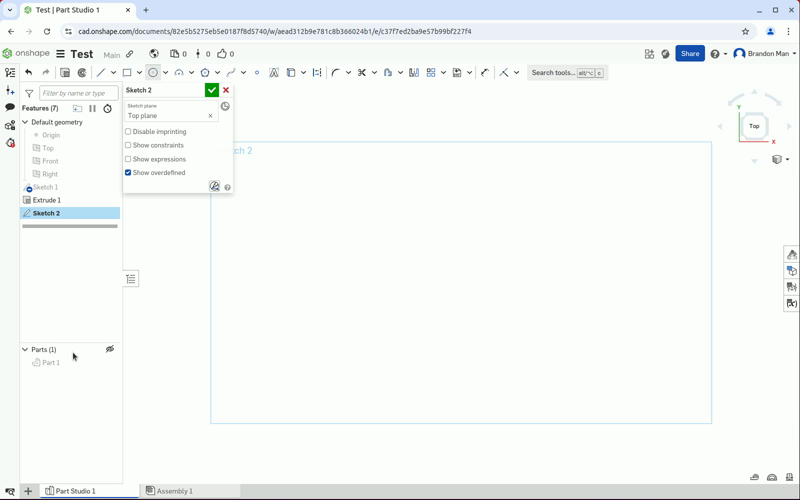
key_down(shift)
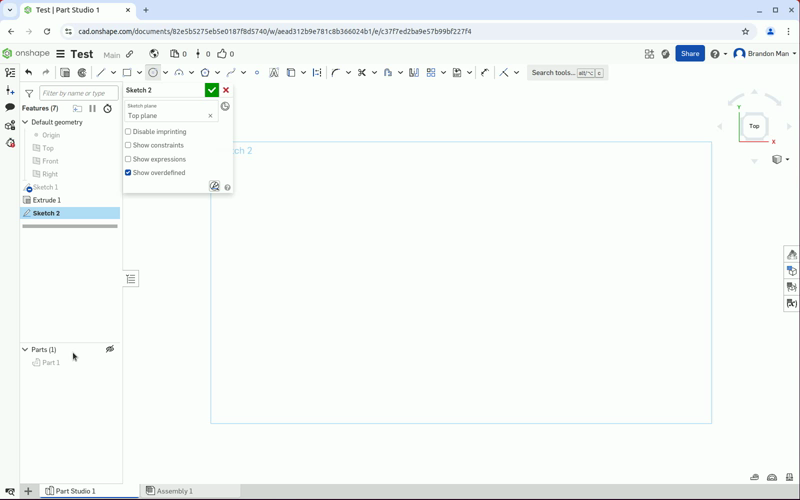
mouse_move(460, 238)
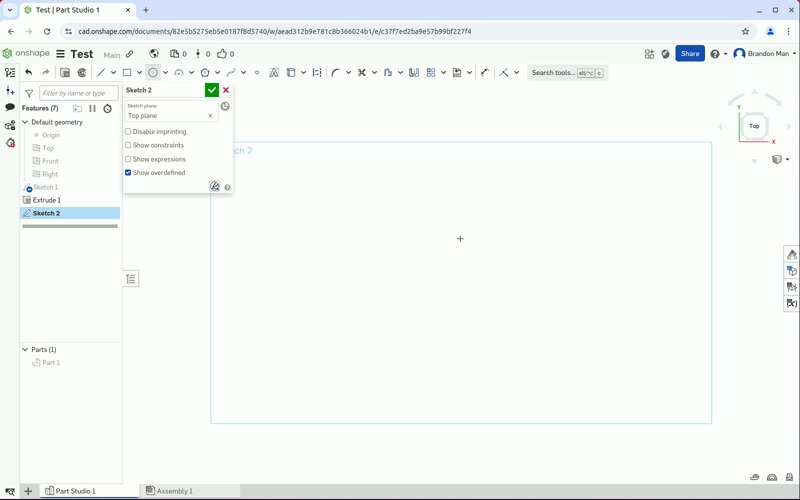
click(460, 238)
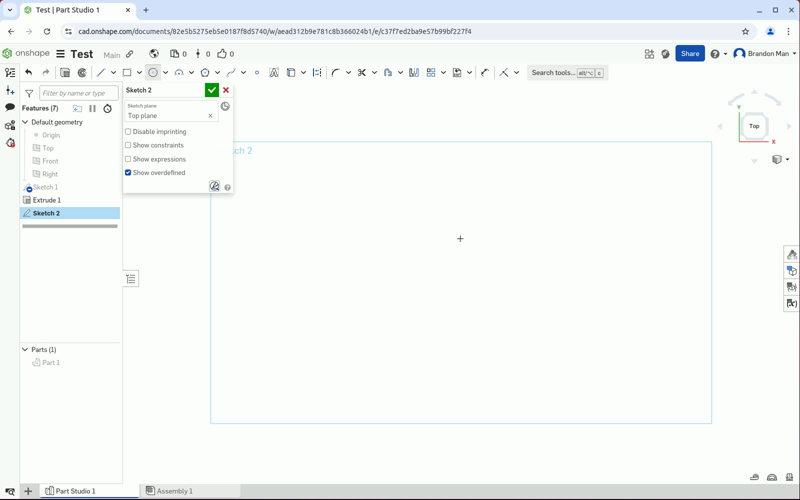
key_up(shift)
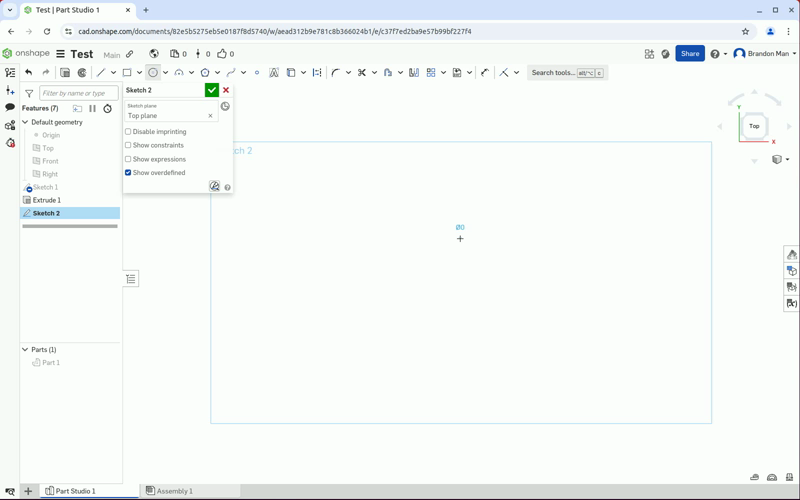
mouse_move(478, 238)
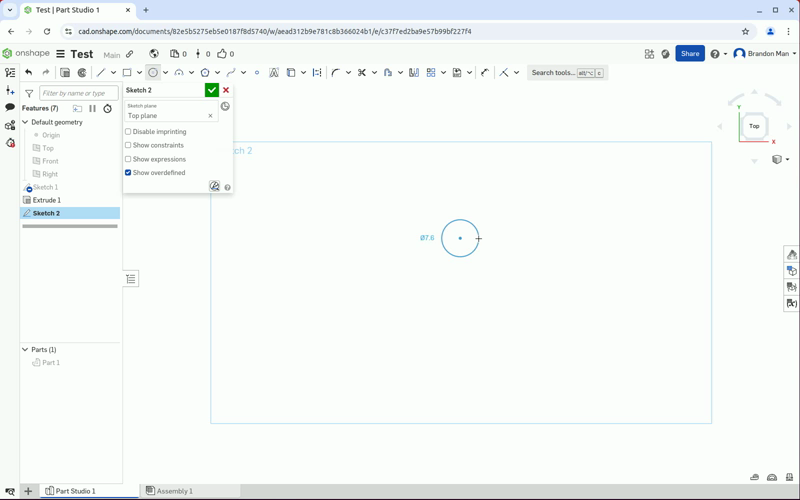
click(478, 238)
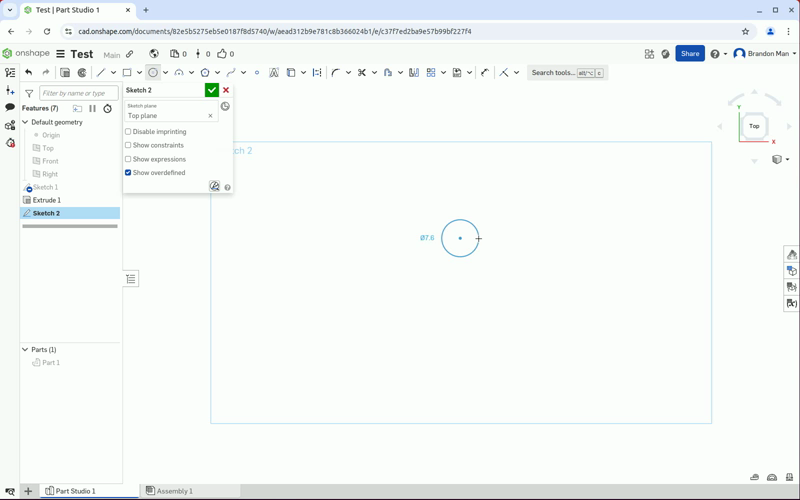
key(esc)
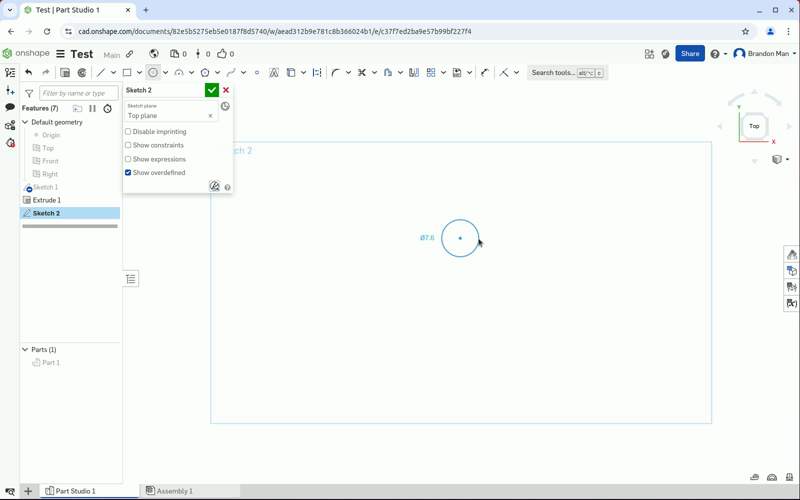
key(l)
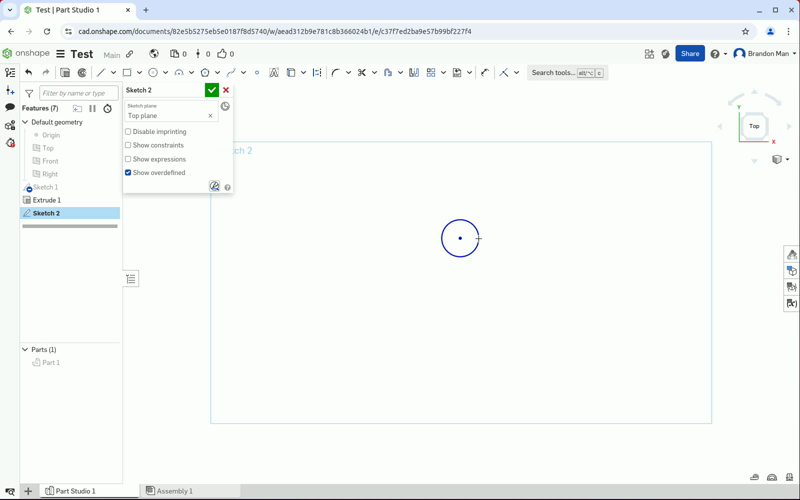
key_down(shift)
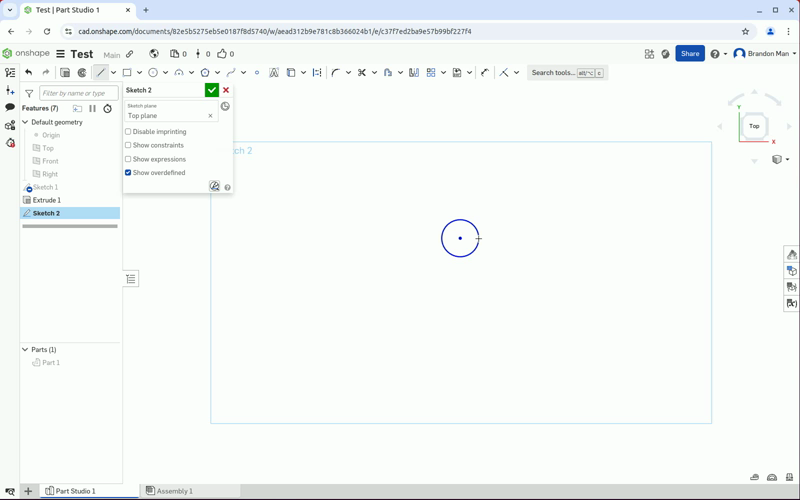
mouse_move(448, 245)
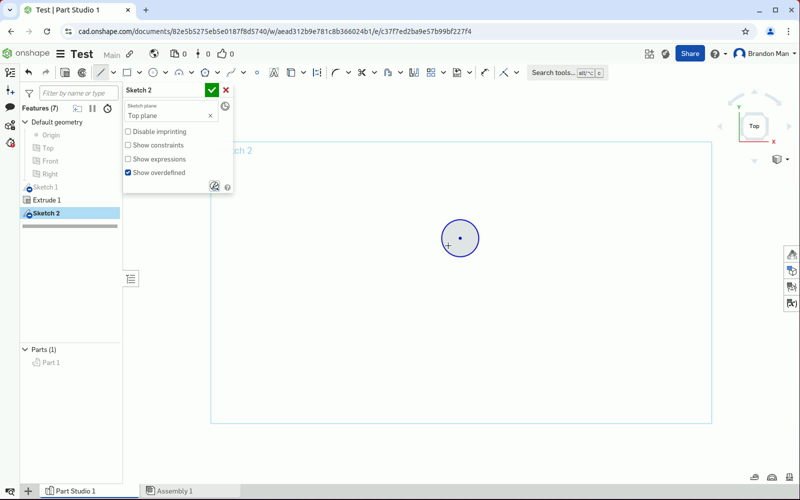
click(448, 245)
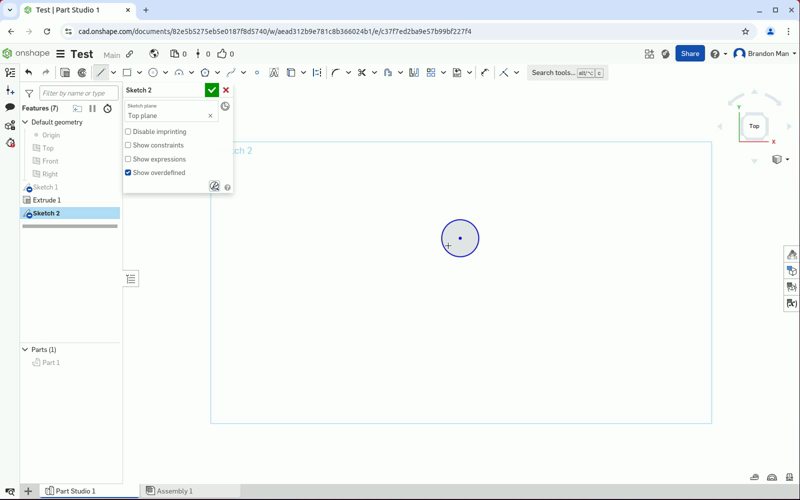
key_up(shift)
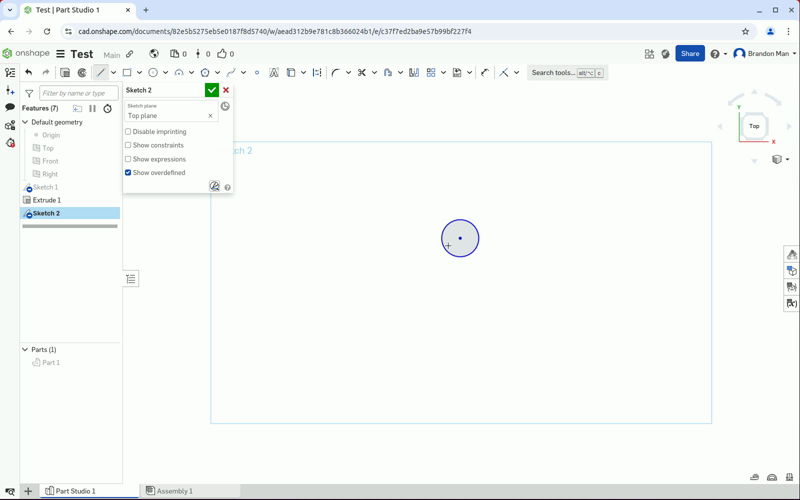
key_down(shift)
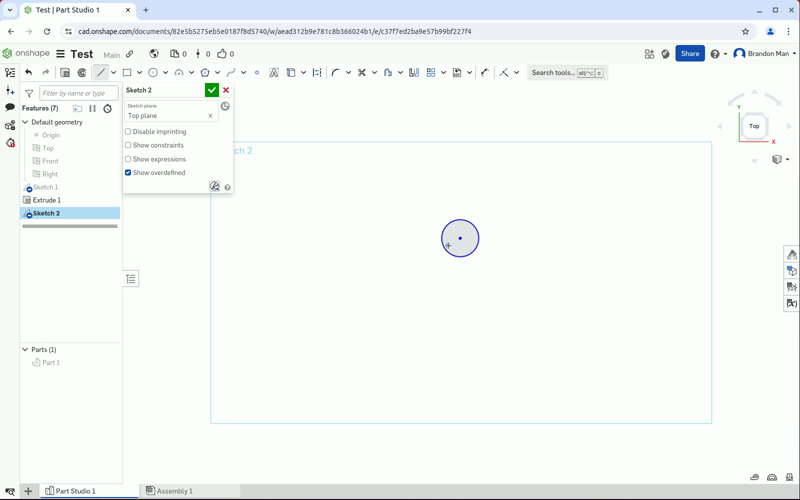
mouse_move(478, 245)
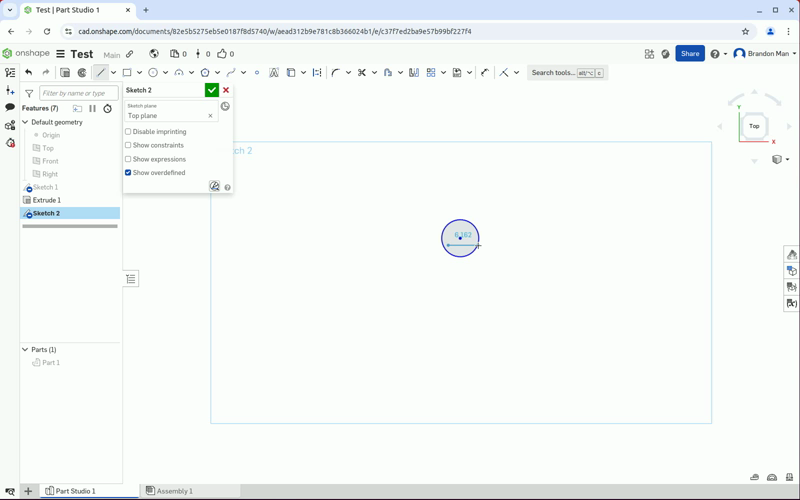
mouse_move(460, 252)
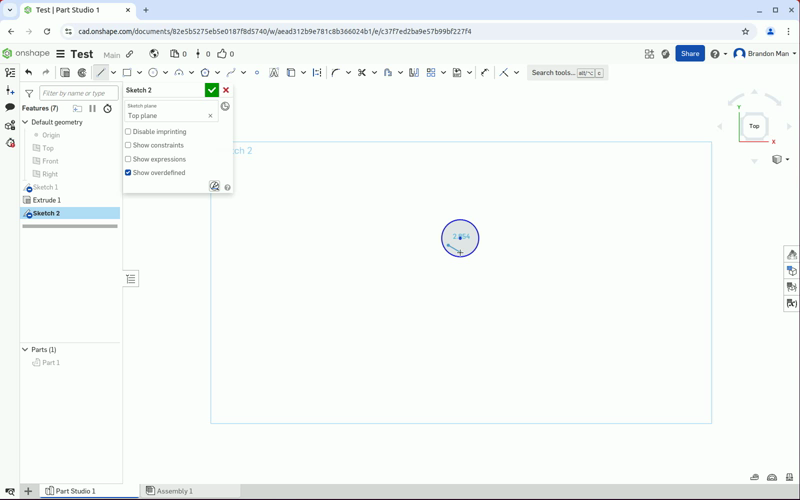
click(460, 252)
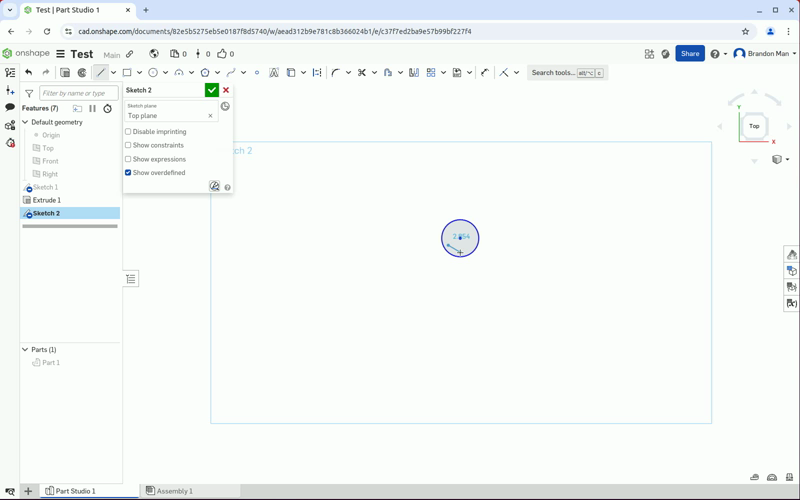
key_up(shift)
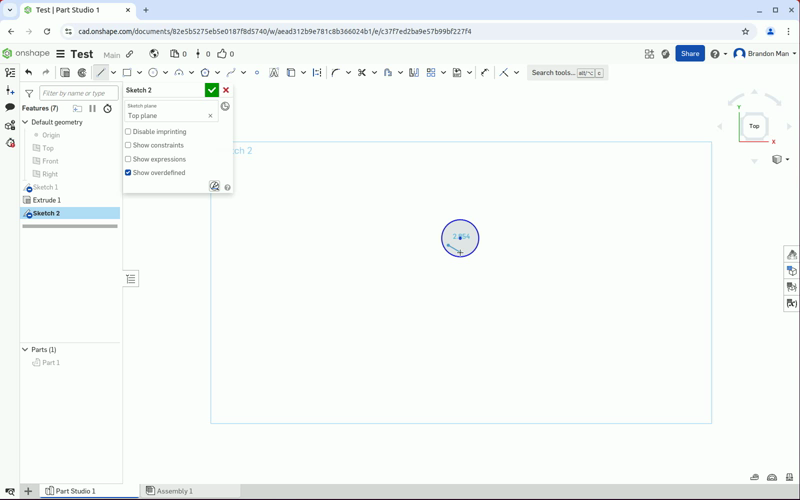
key_down(shift)
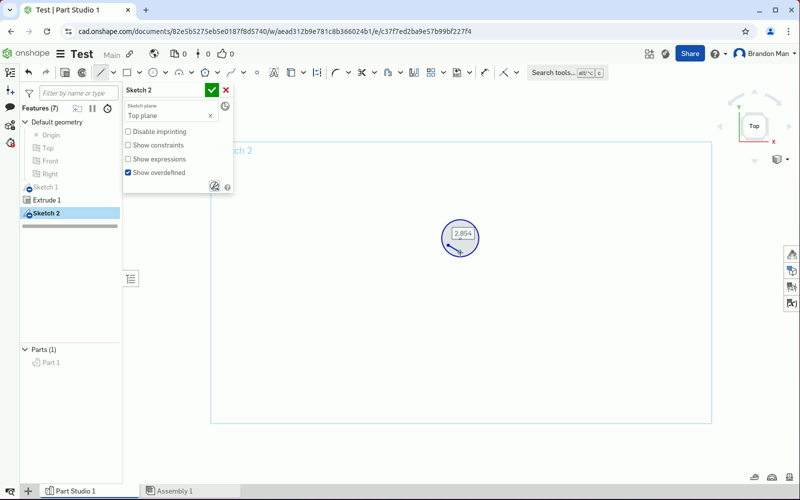
mouse_move(490, 252)
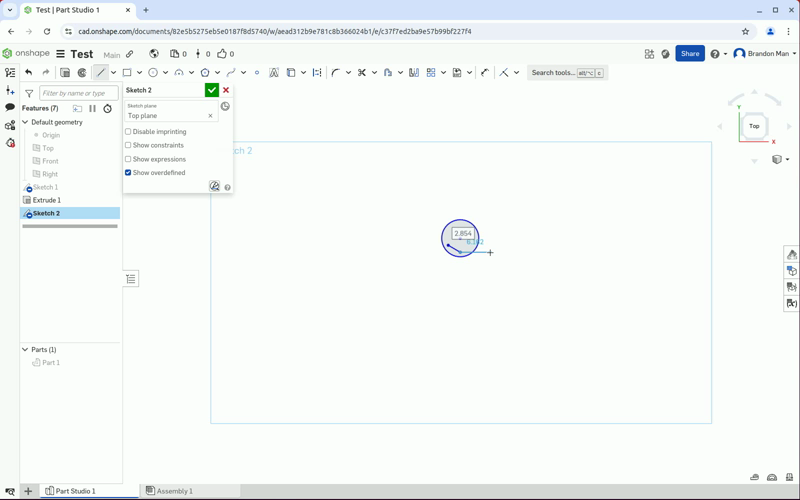
mouse_move(471, 245)
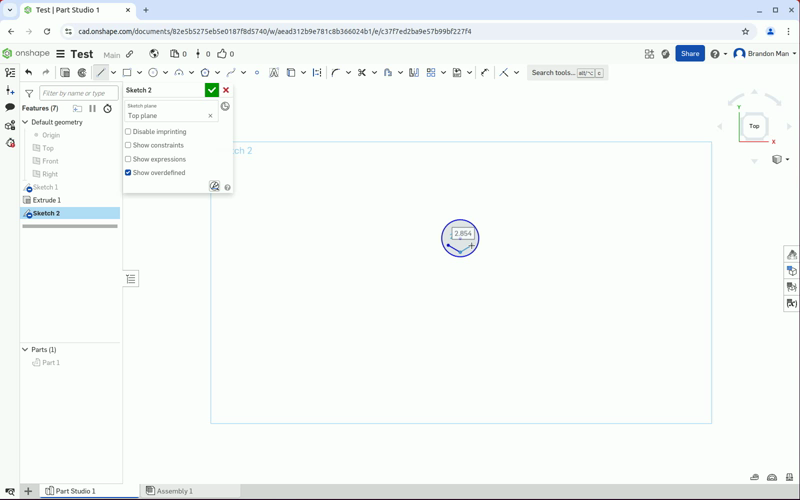
click(471, 245)
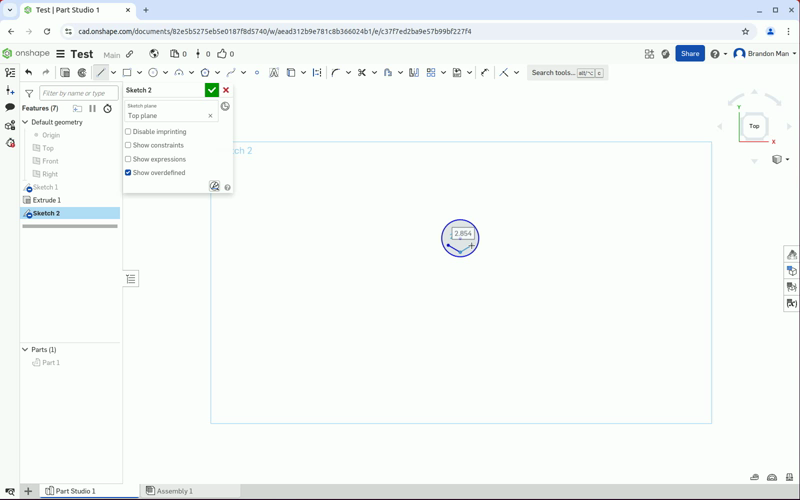
key_up(shift)
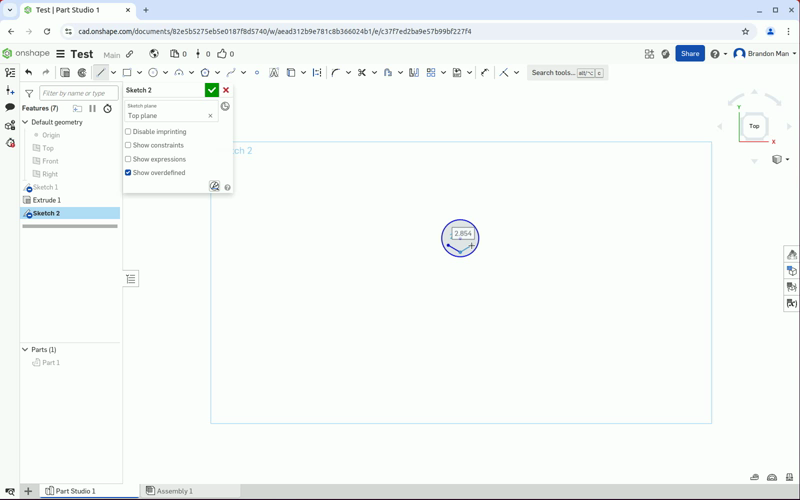
key_down(shift)
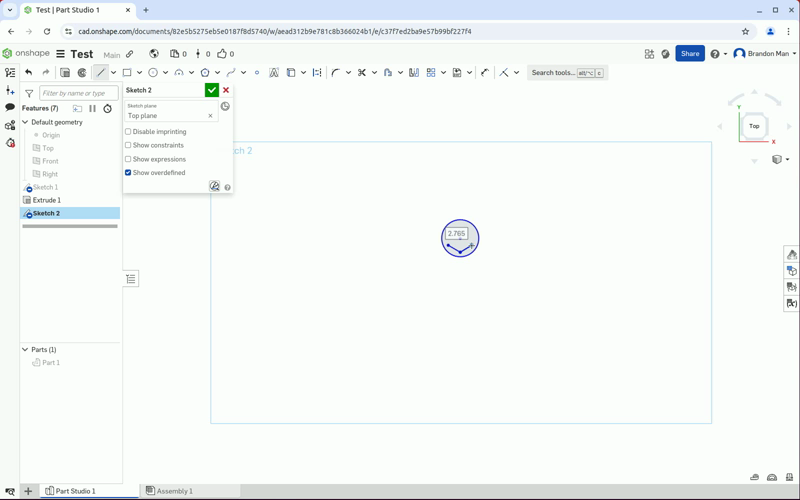
mouse_move(501, 245)
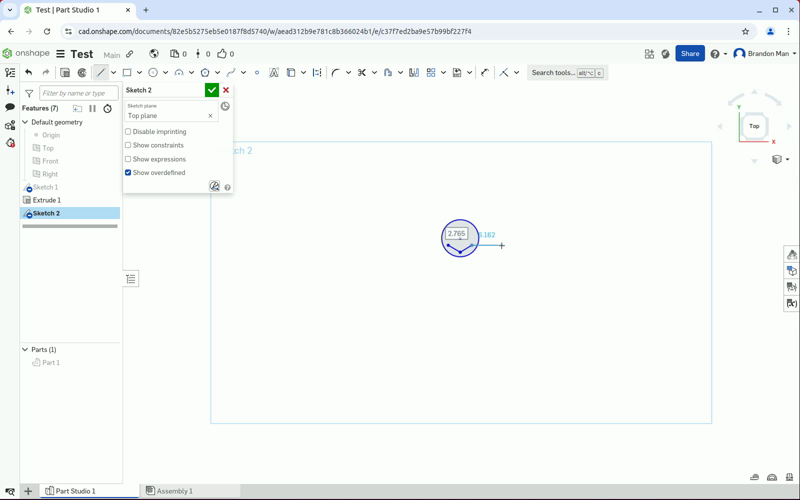
mouse_move(473, 230)
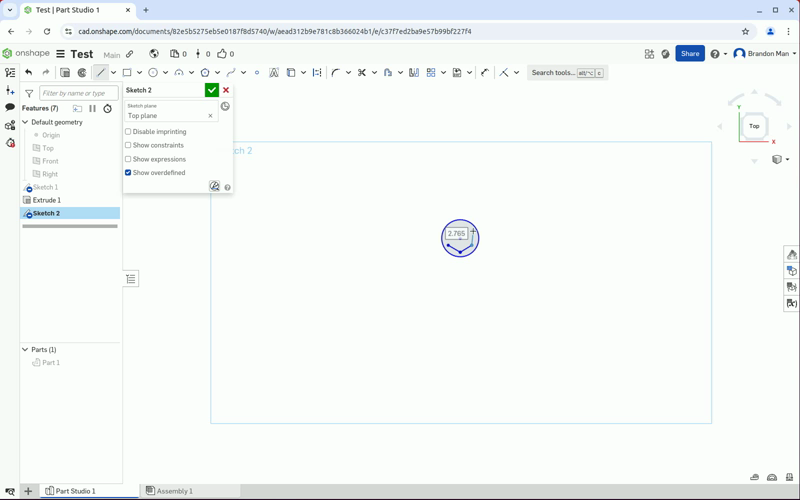
click(473, 230)
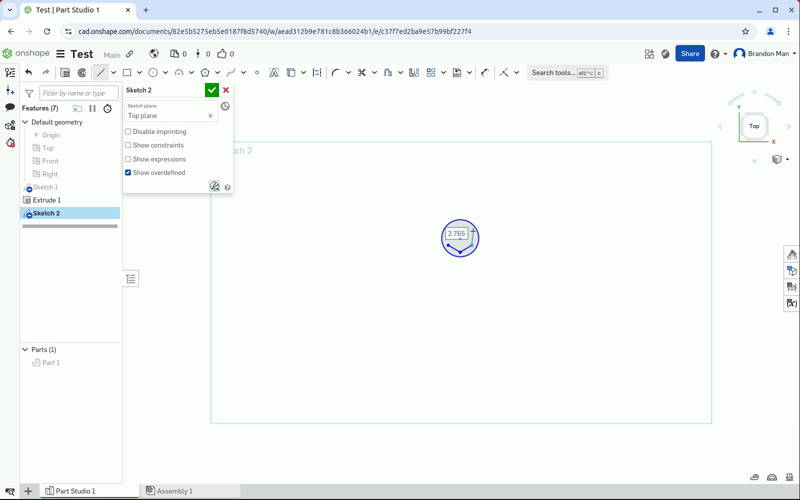
key_up(shift)
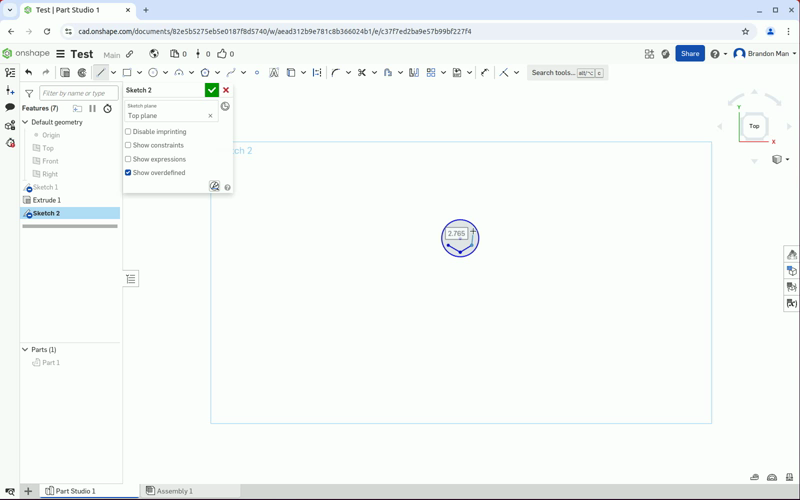
key_down(shift)
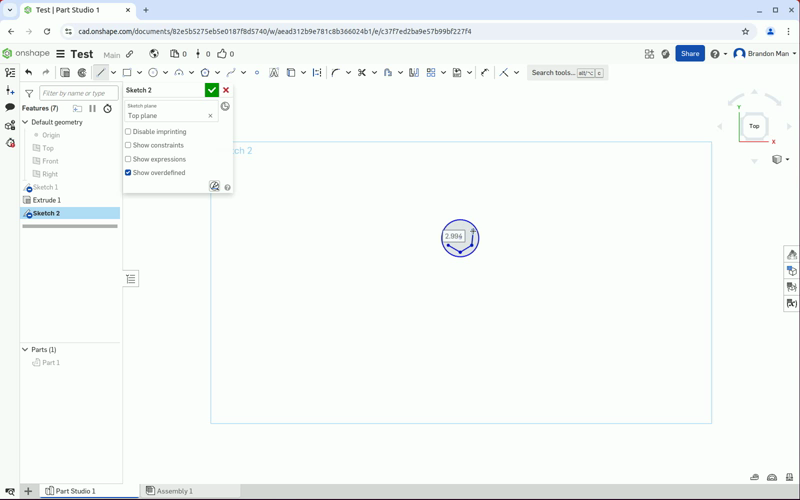
mouse_move(503, 230)
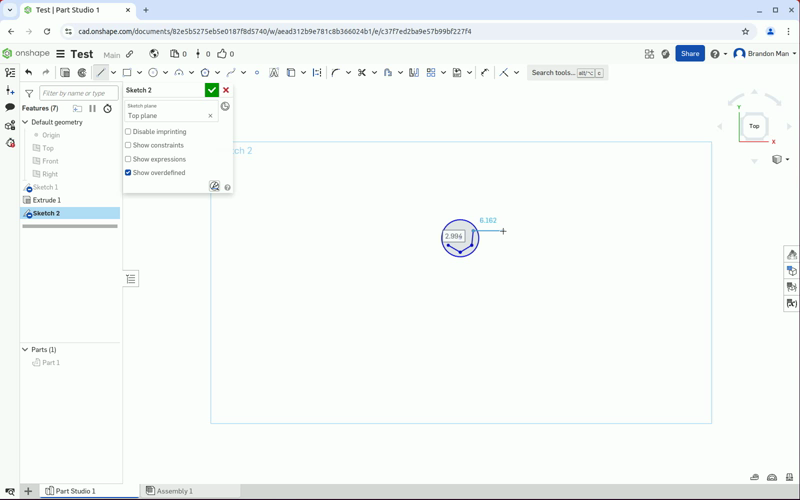
mouse_move(460, 224)
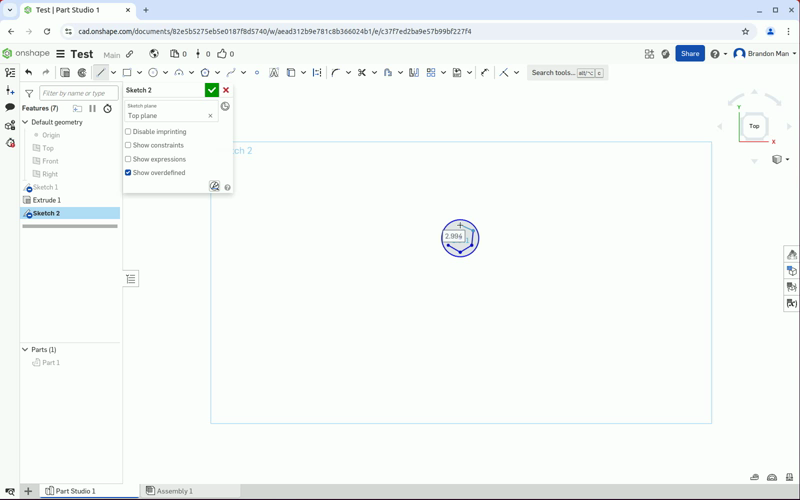
click(460, 224)
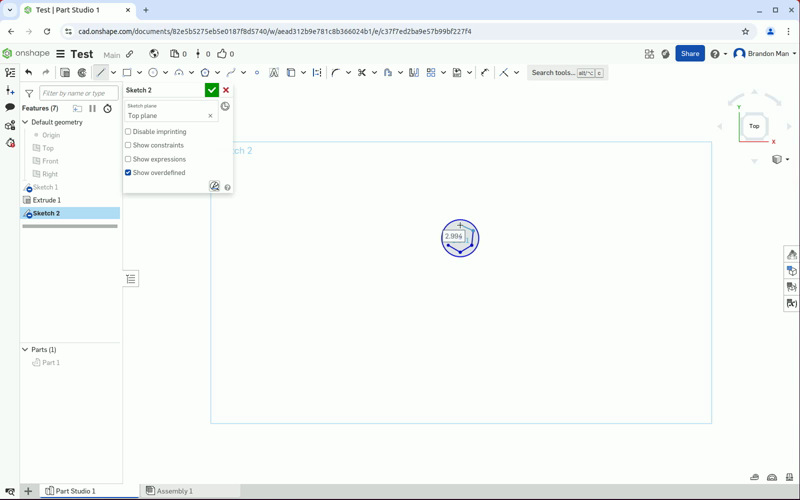
key_up(shift)
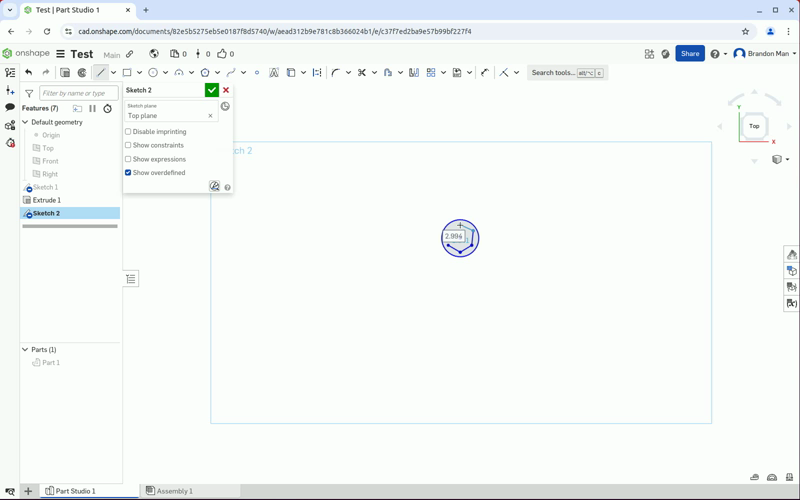
key_down(shift)
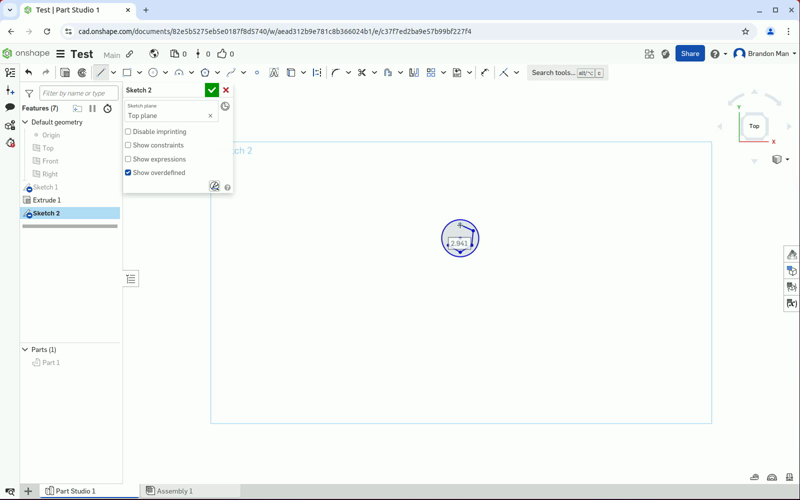
mouse_move(490, 224)
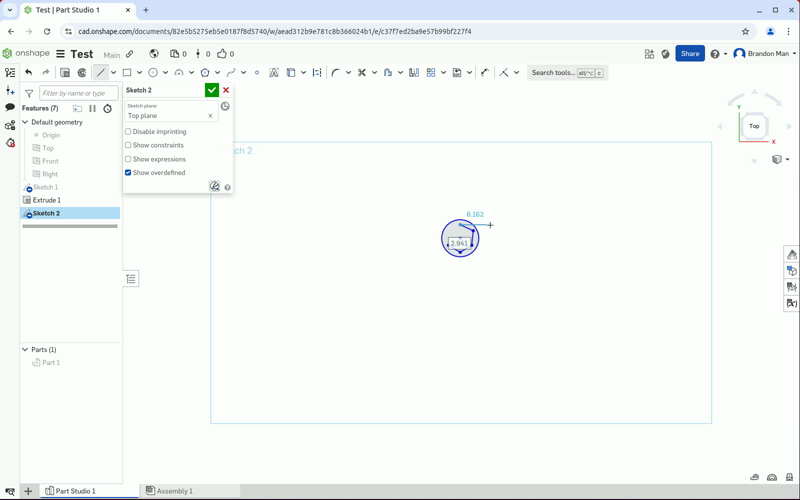
mouse_move(448, 231)
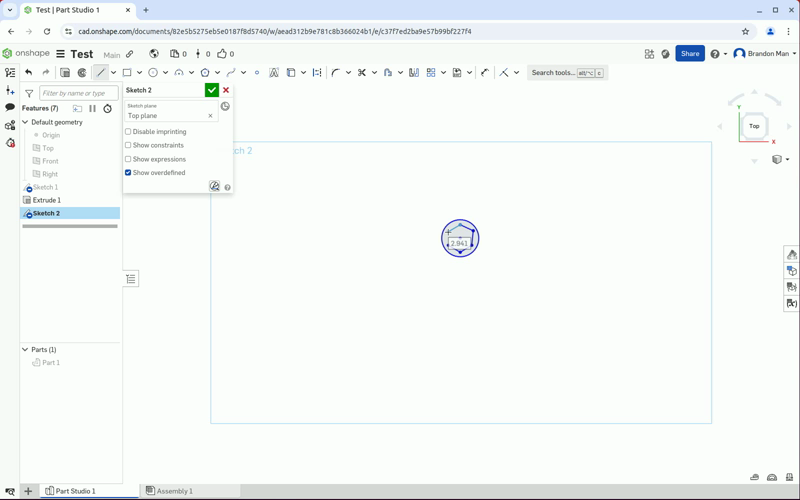
click(448, 231)
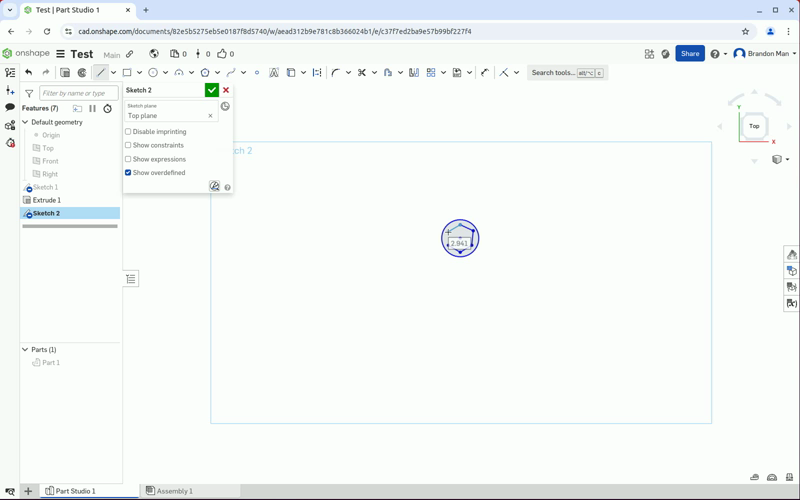
key_up(shift)
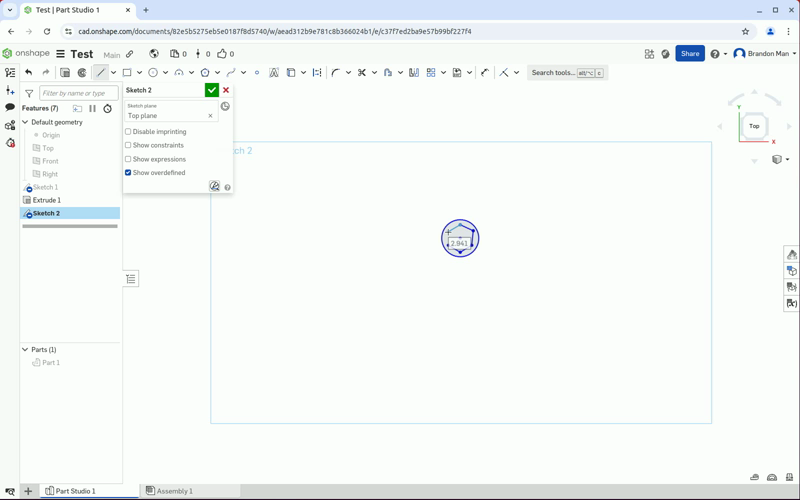
mouse_move(478, 231)
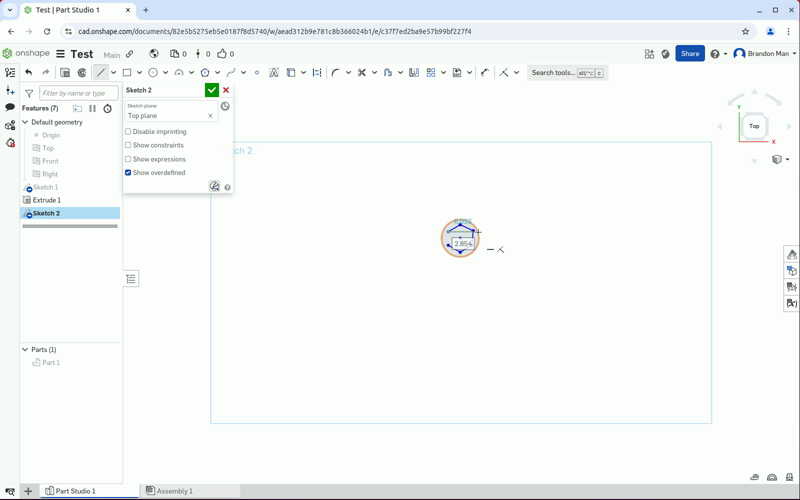
key_down(shift)
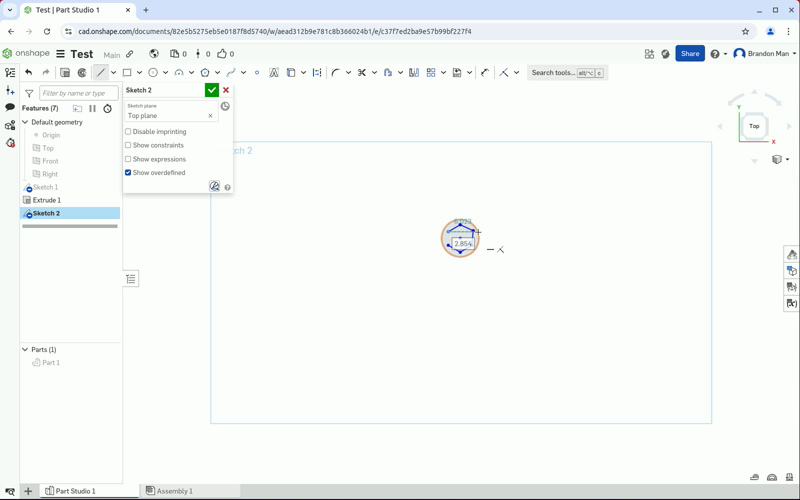
mouse_move(448, 245)
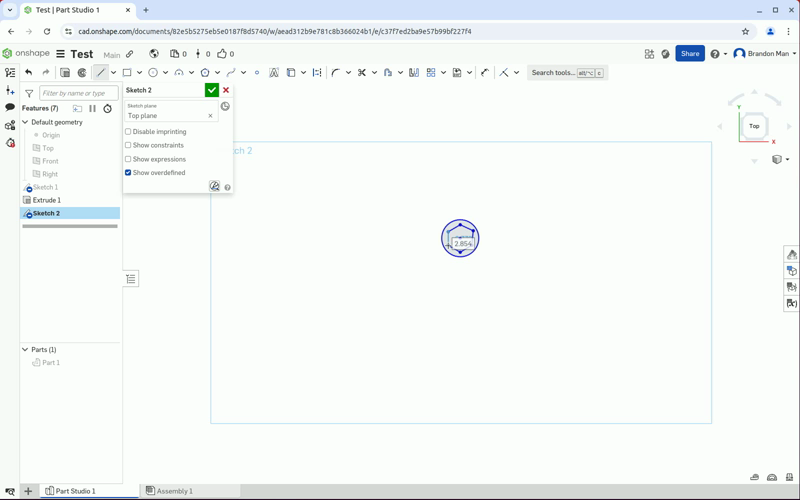
key_up(shift)
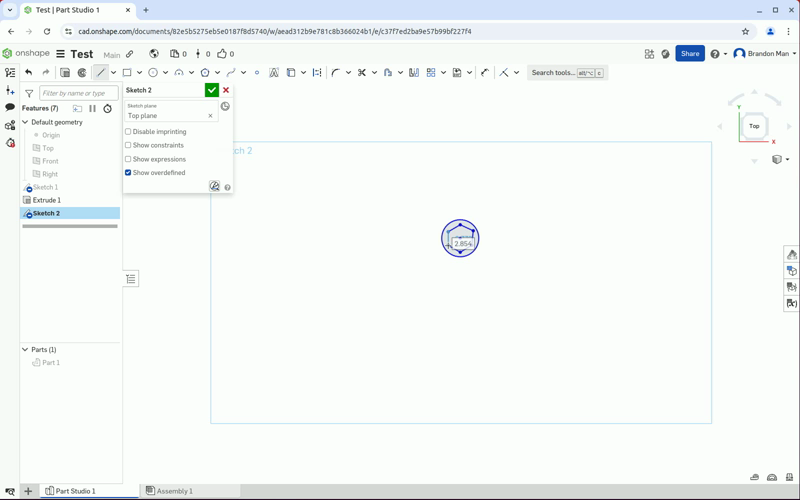
click(448, 245)
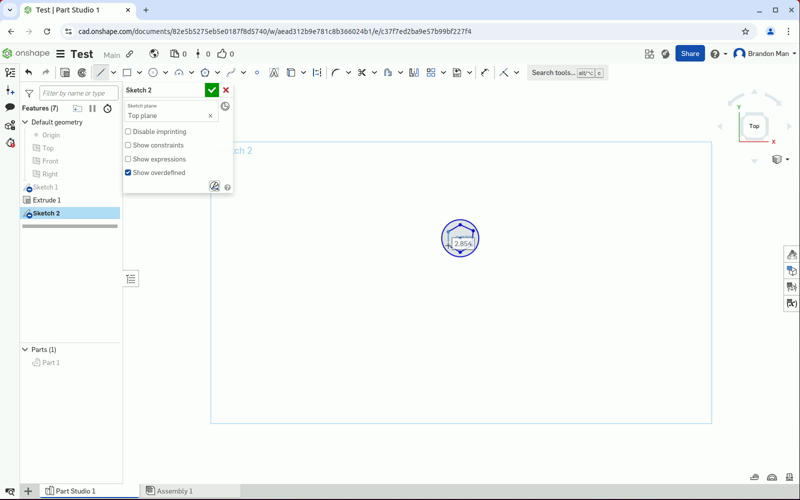
key(esc)
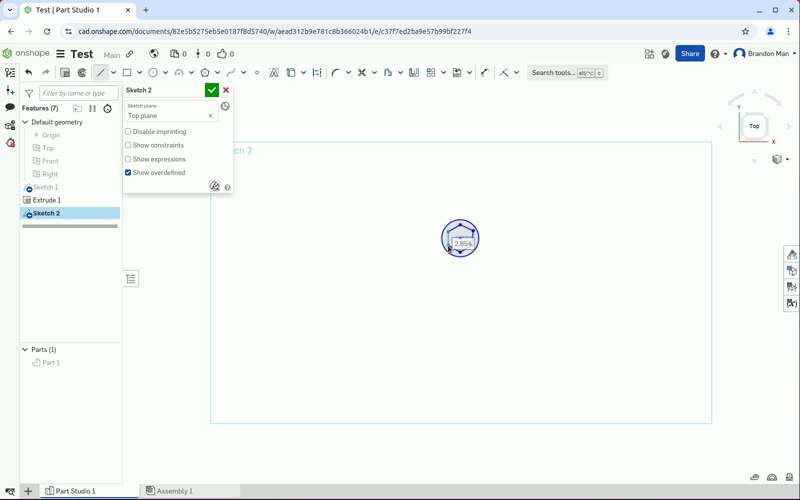
mouse_move(460, 220)
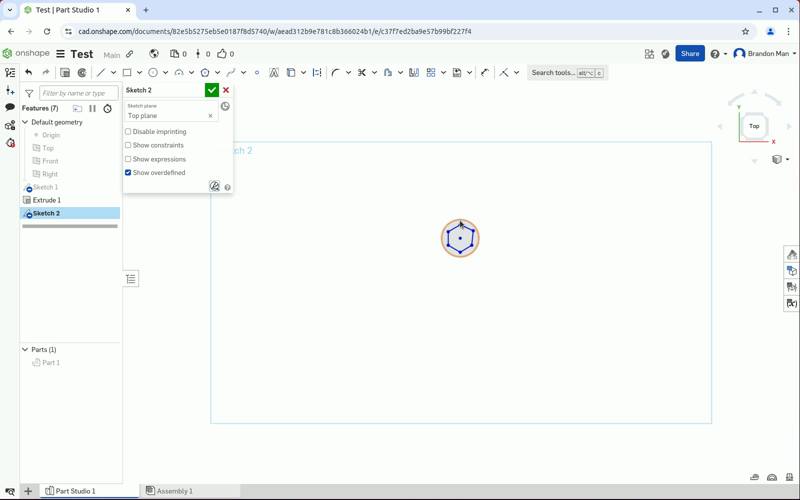
scroll(6)
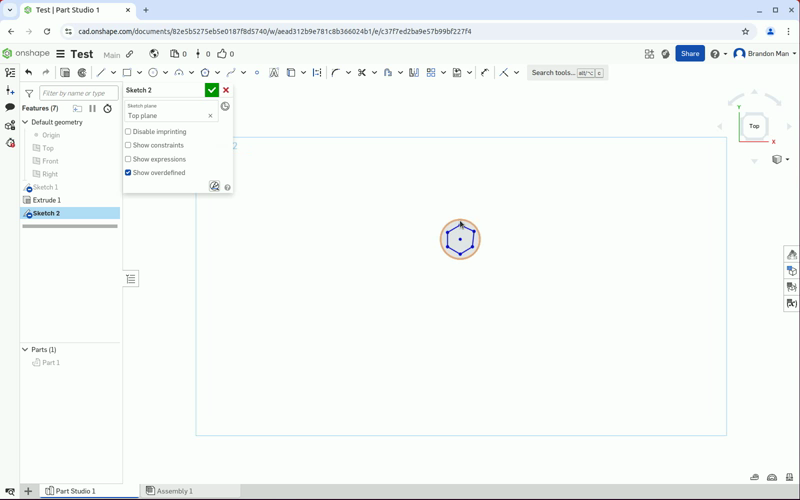
scroll(6)
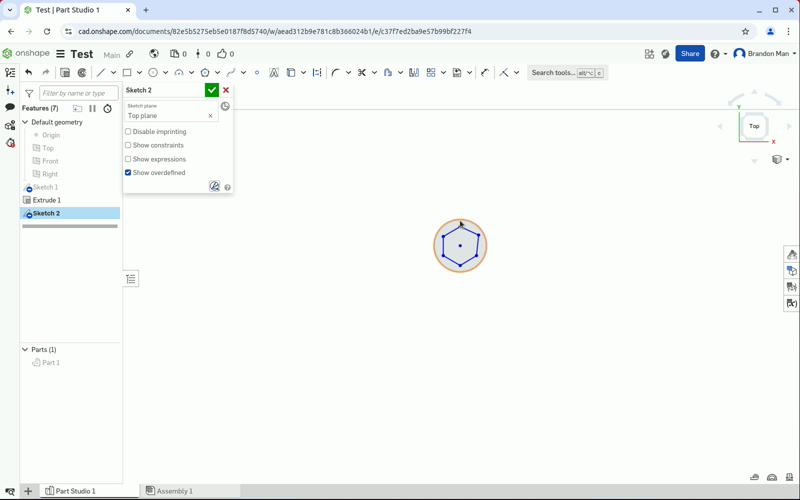
scroll(6)
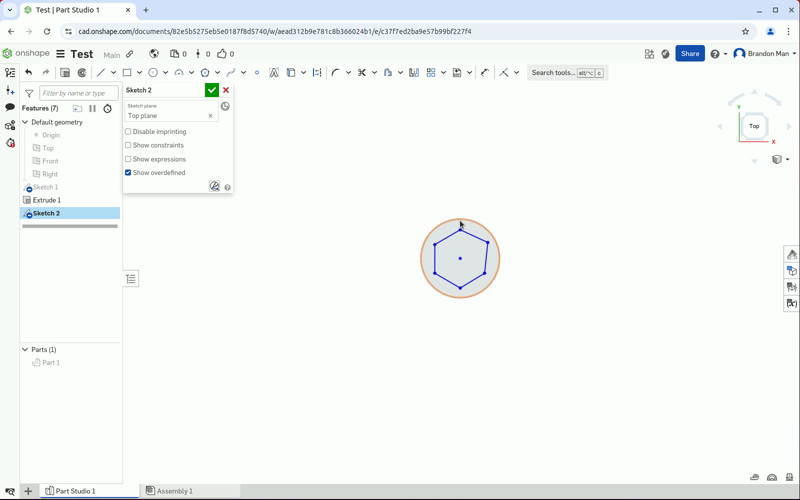
scroll(6)
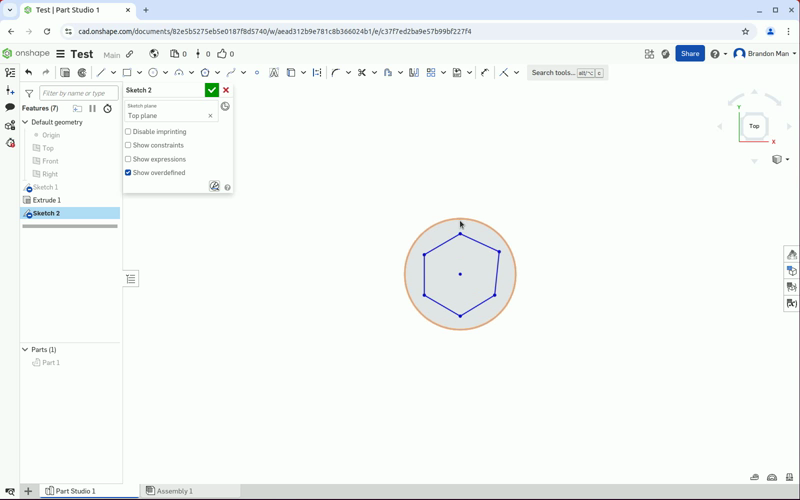
scroll(6)
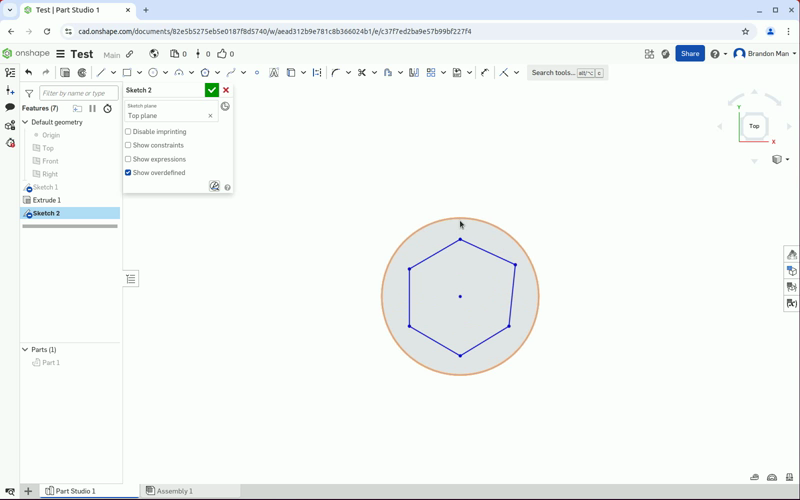
scroll(6)
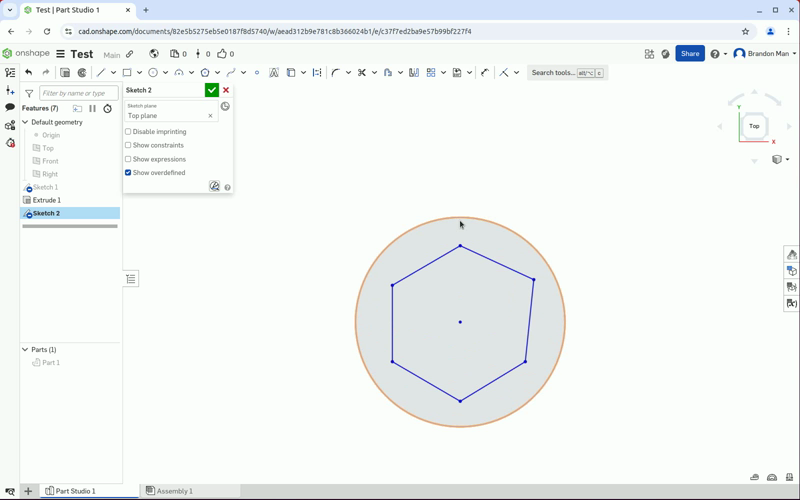
scroll(6)
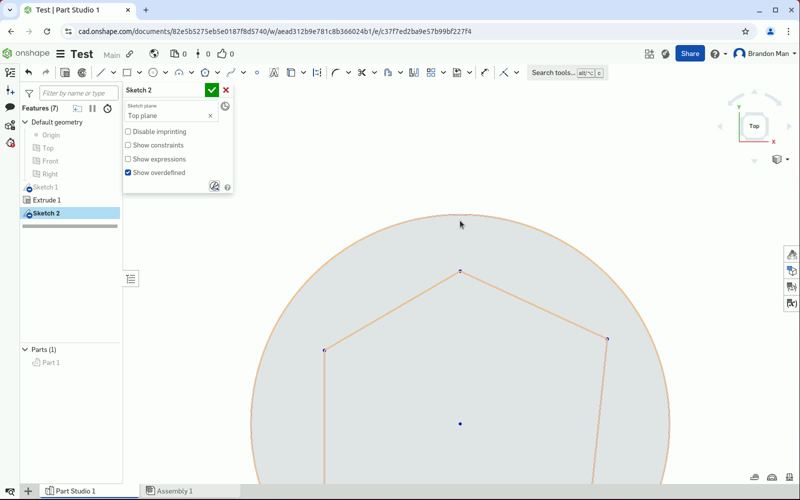
click(460, 220)
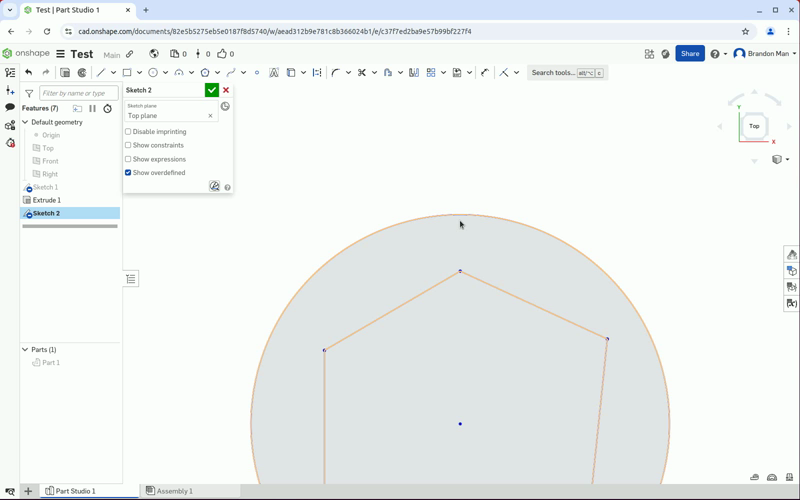
scroll(-6)
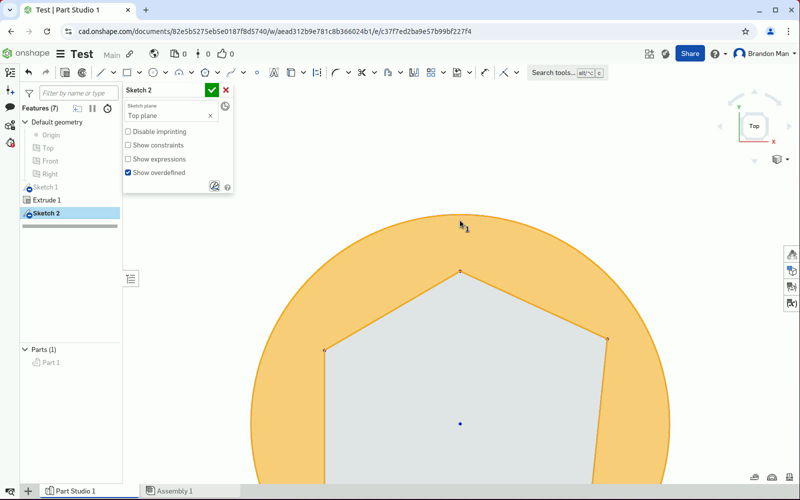
scroll(-6)
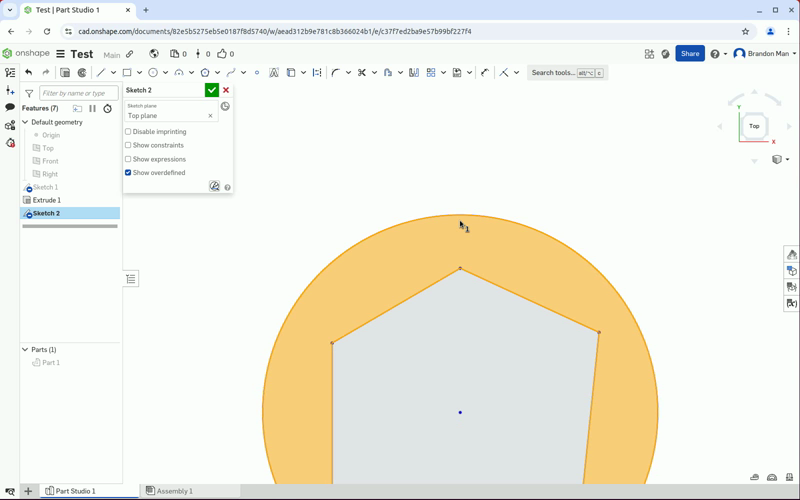
scroll(-6)
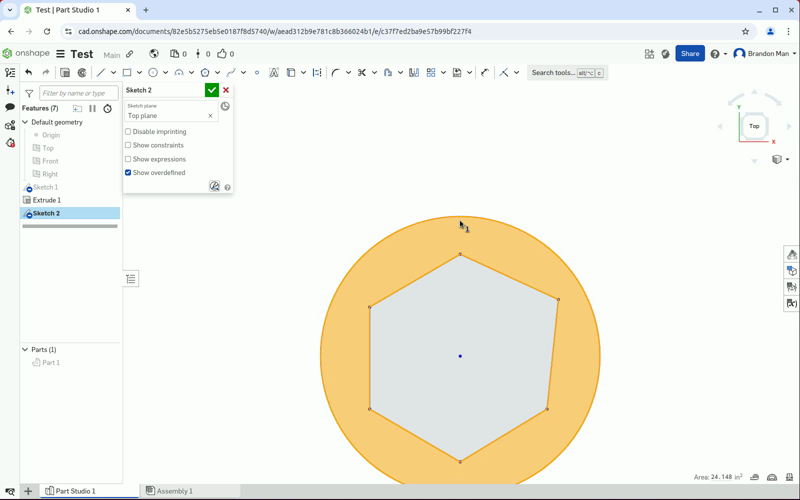
scroll(-6)
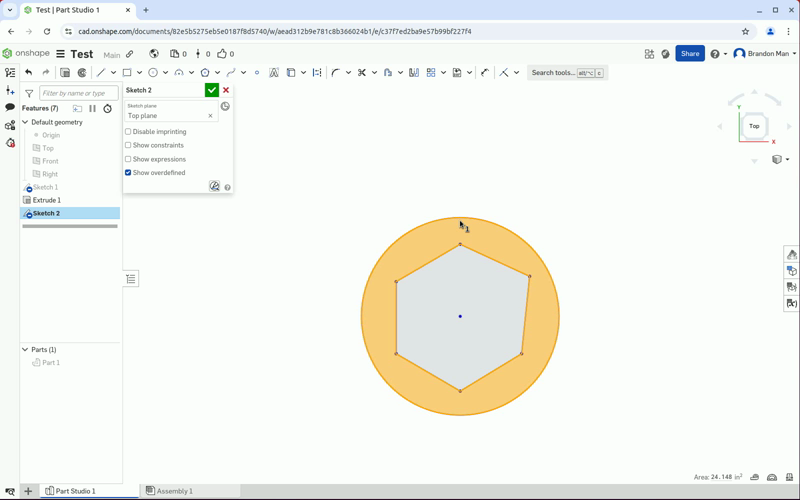
scroll(-6)
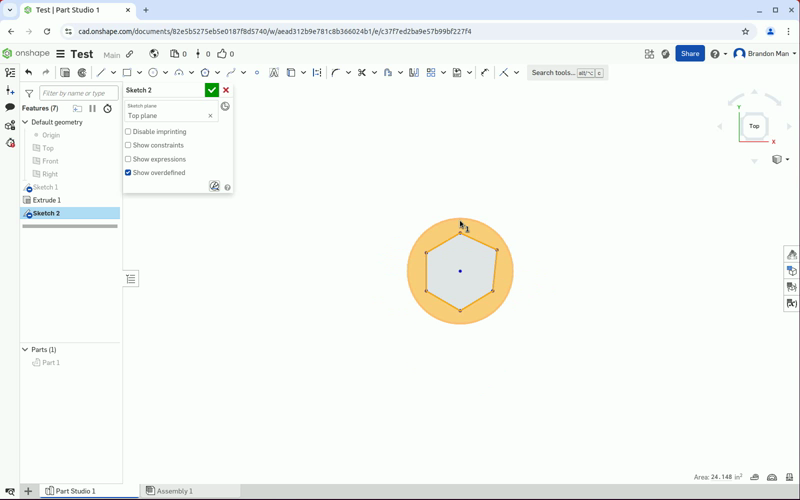
scroll(-6)
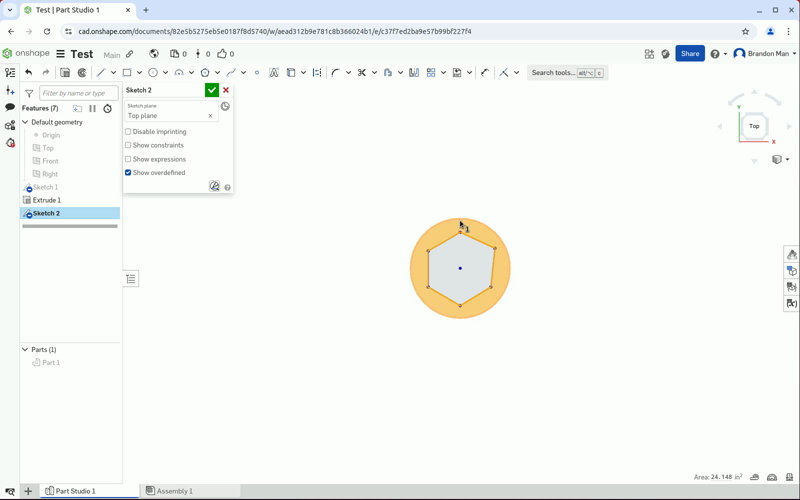
scroll(-6)
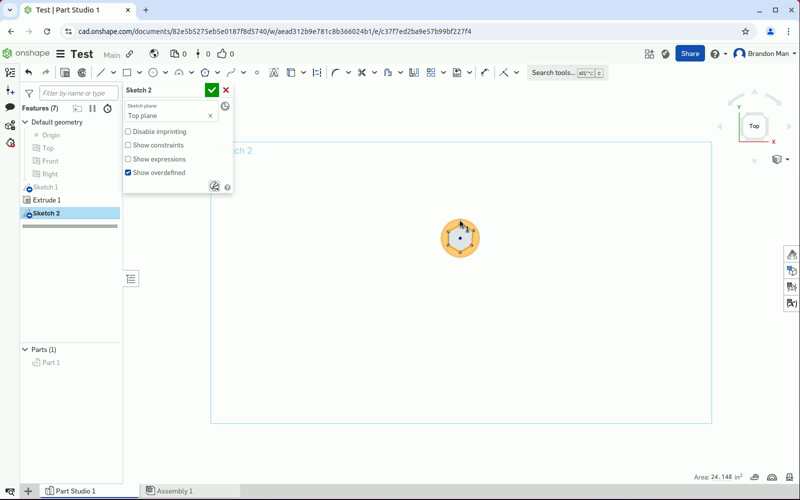
mouse_move(73, 352)
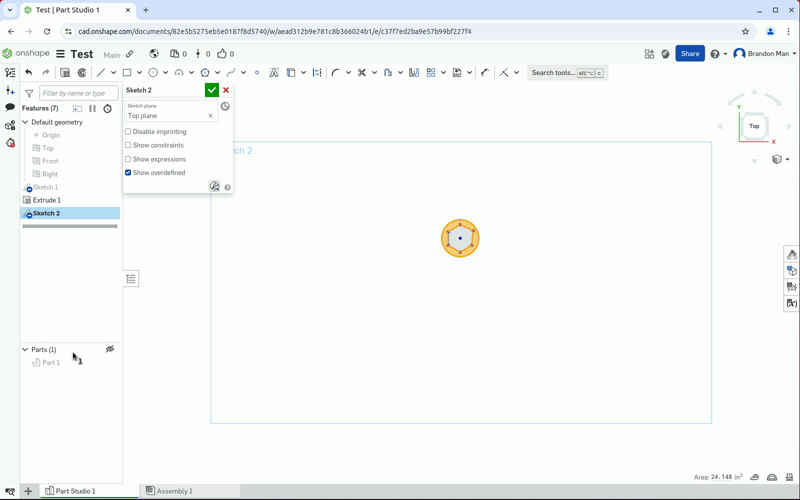
key(shift+y)
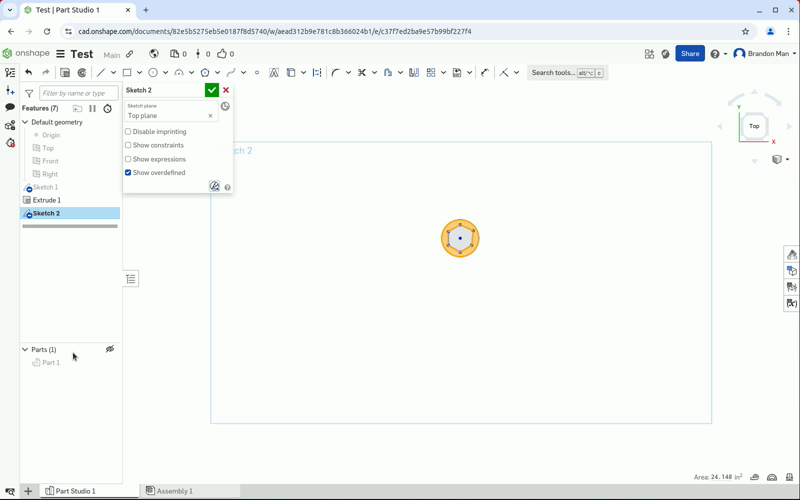
key(shift+e)
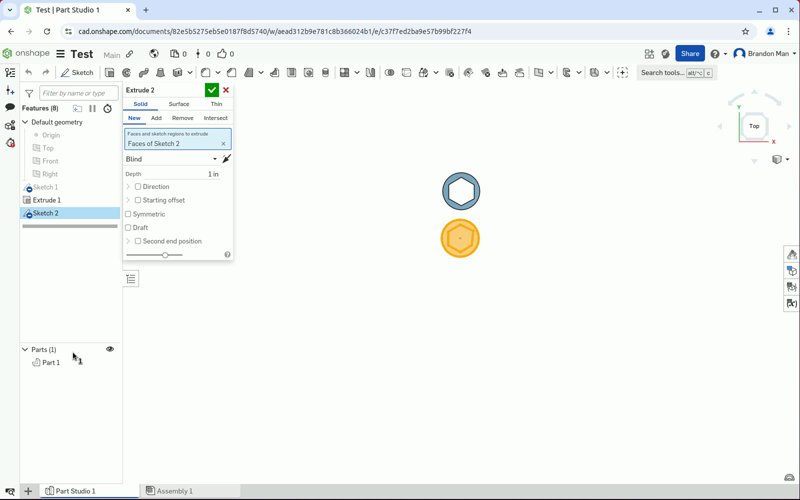
mouse_move(143, 106)
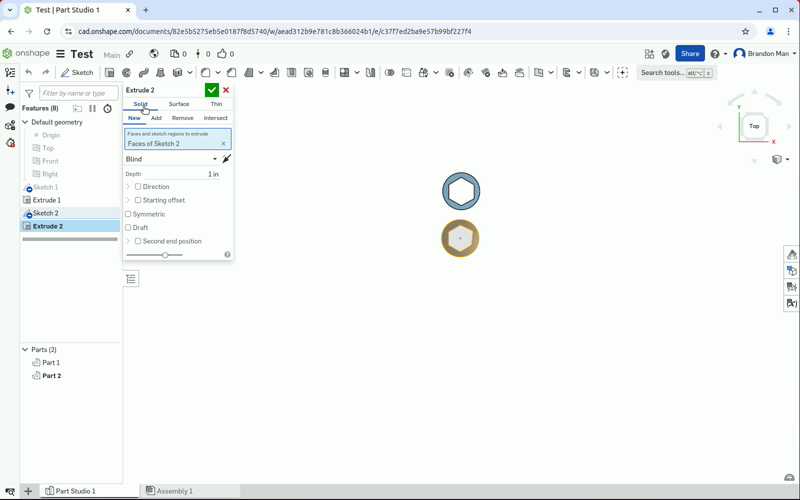
click(143, 106)
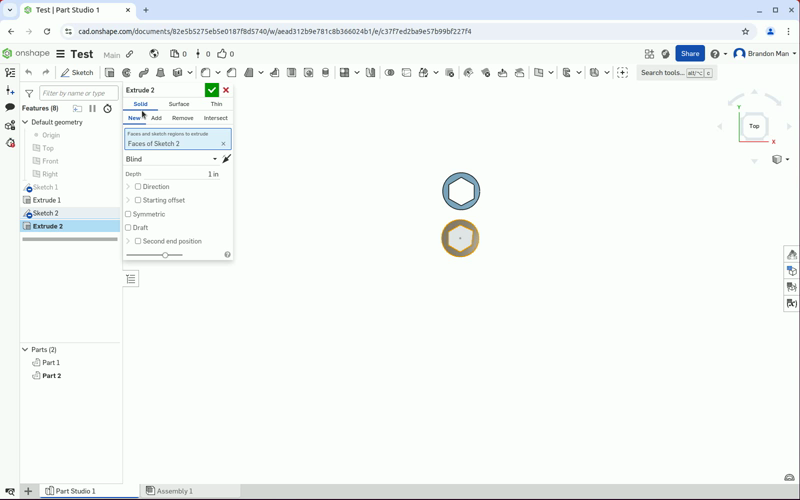
mouse_move(137, 120)
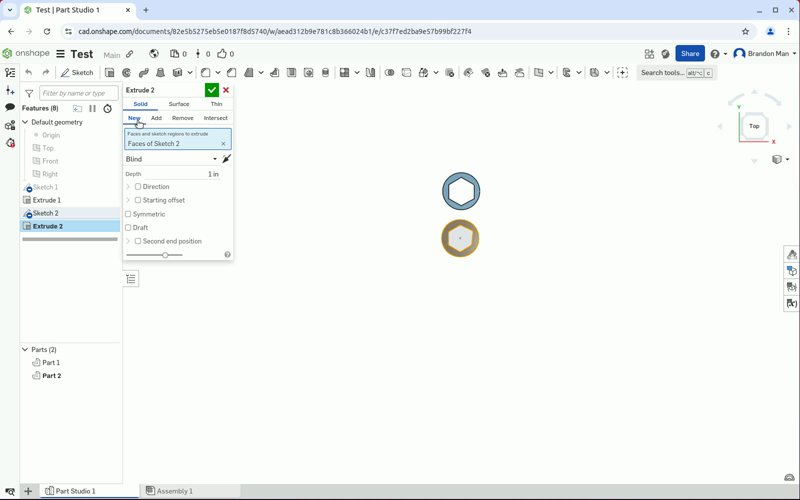
click(137, 120)
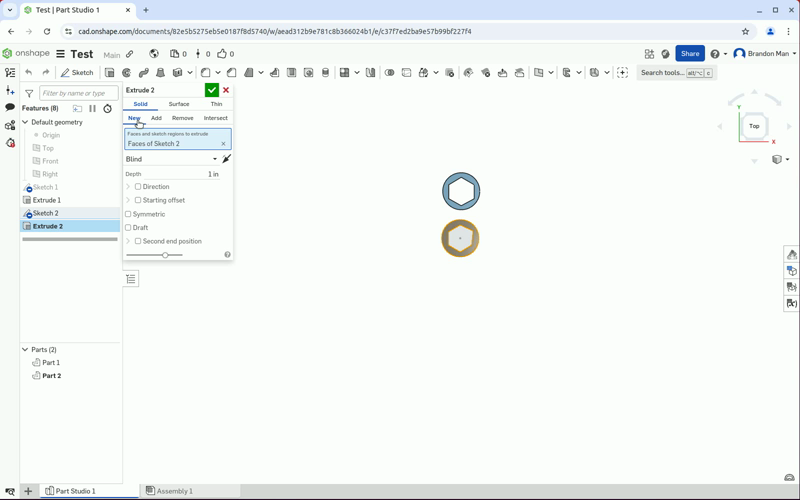
key(tab, 4)
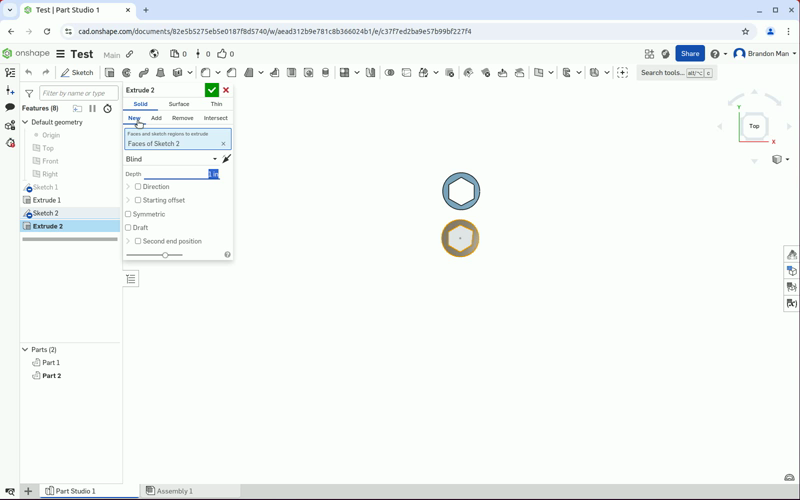
text(0.963)
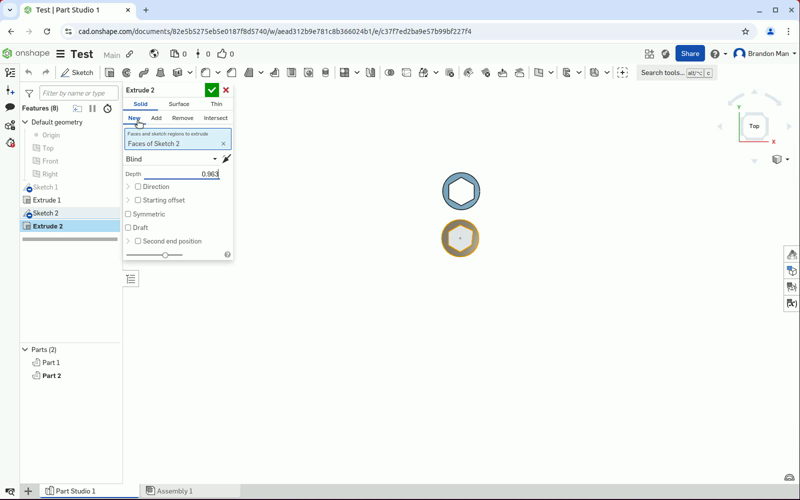
key(enter)
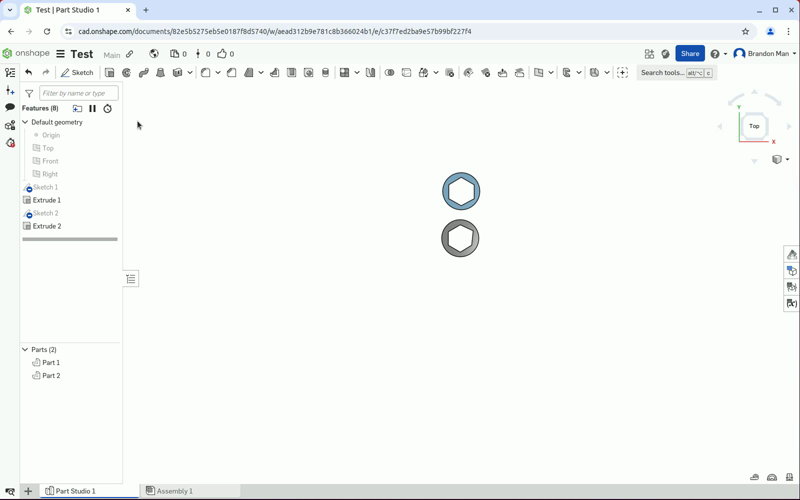
key(shift+h)
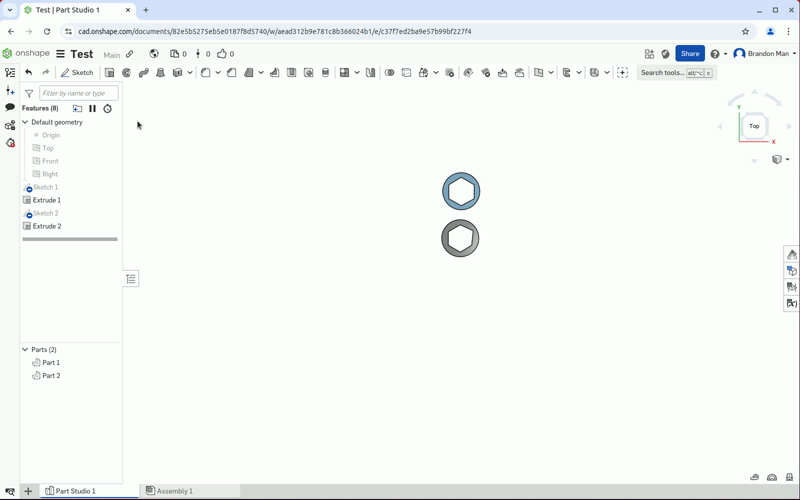
key(shift+h)
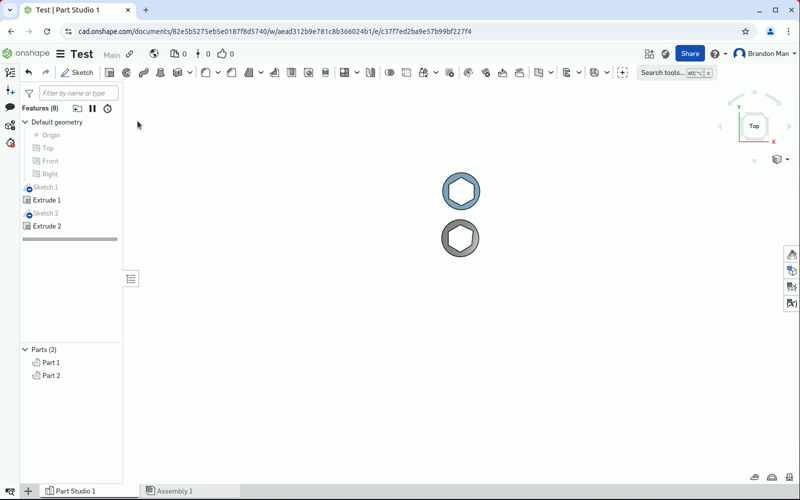
mouse_move(73, 189)
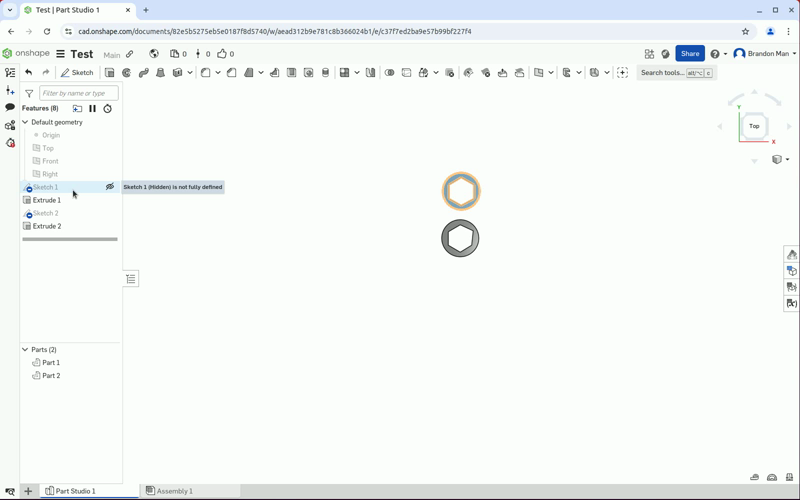
click(73, 189)
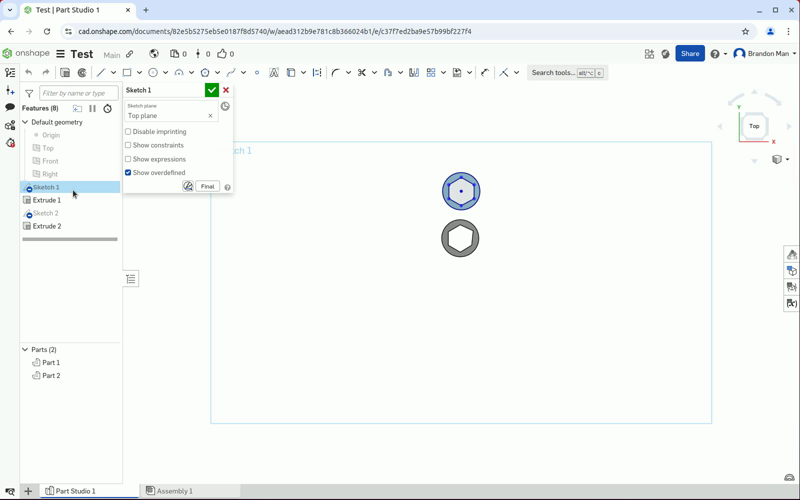
mouse_move(229, 92)
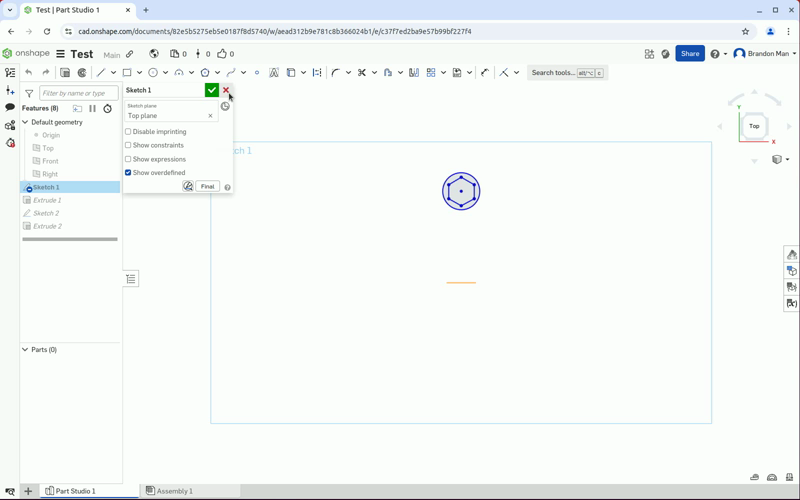
click(229, 92)
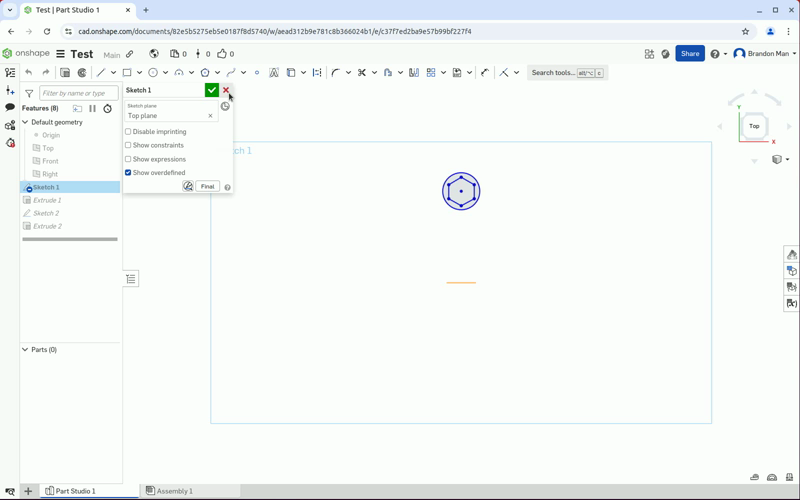
key(shift+s)
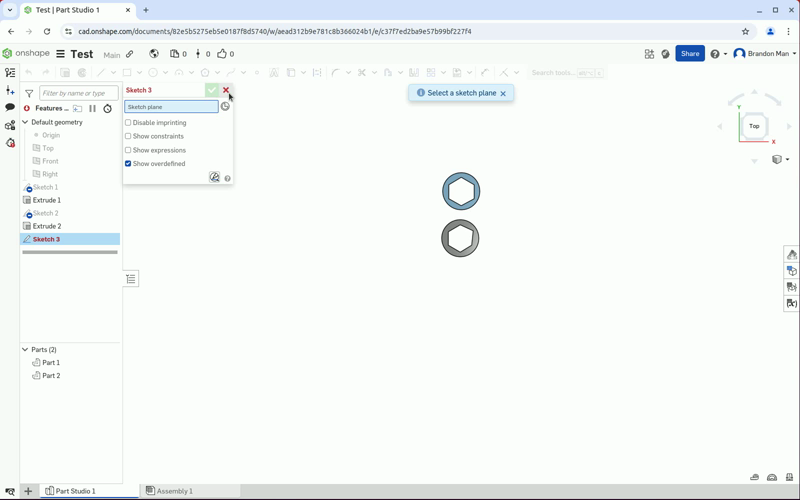
mouse_move(73, 150)
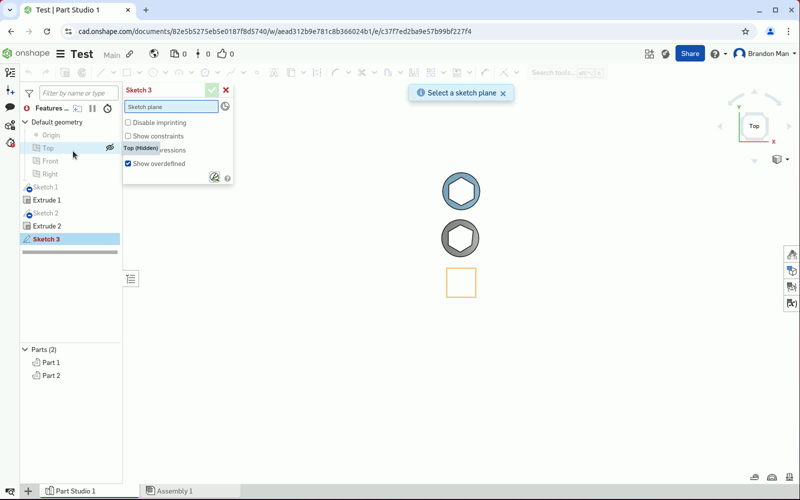
click(73, 150)
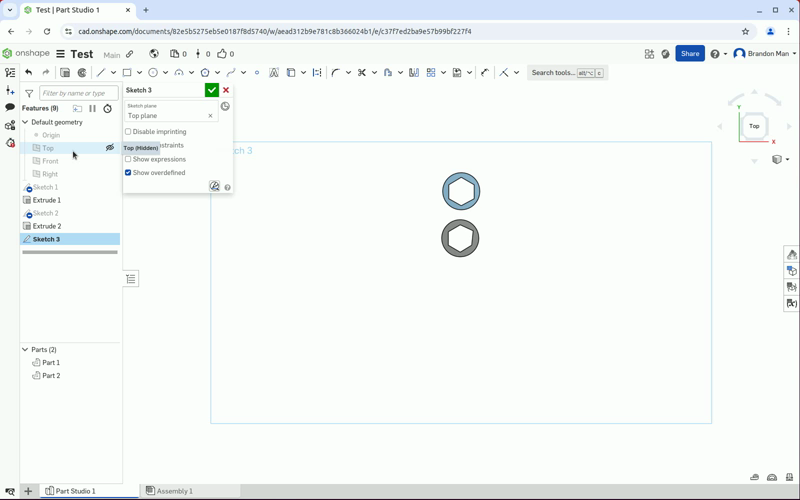
mouse_move(73, 352)
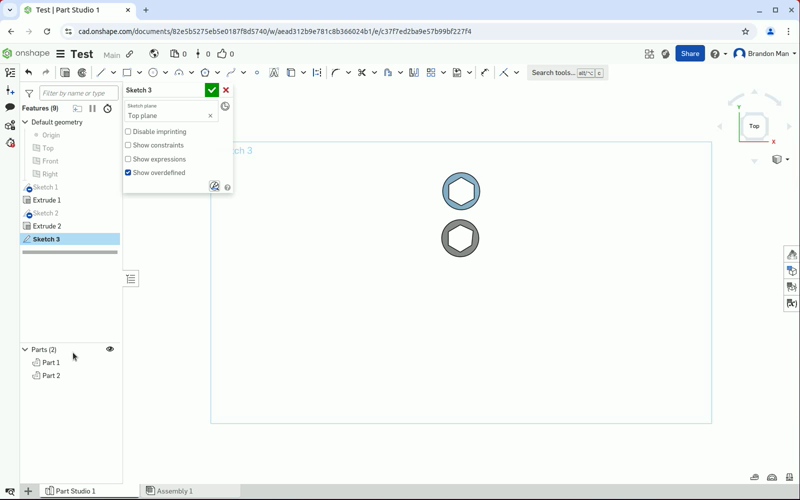
key(y)
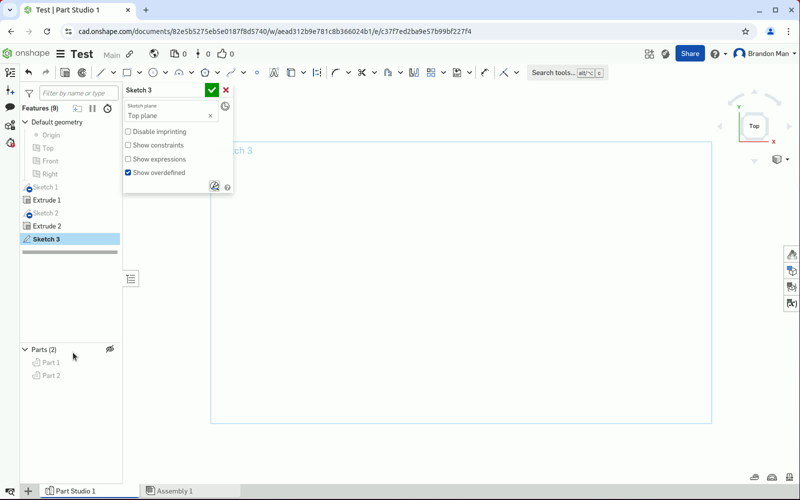
key(c)
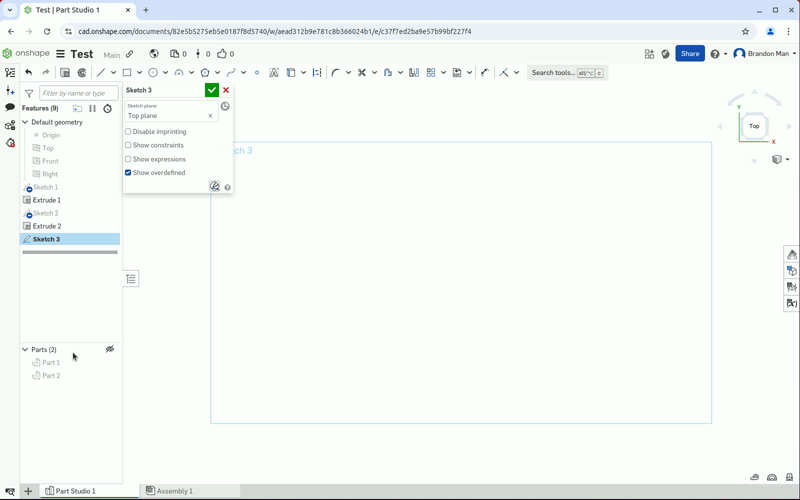
key_down(shift)
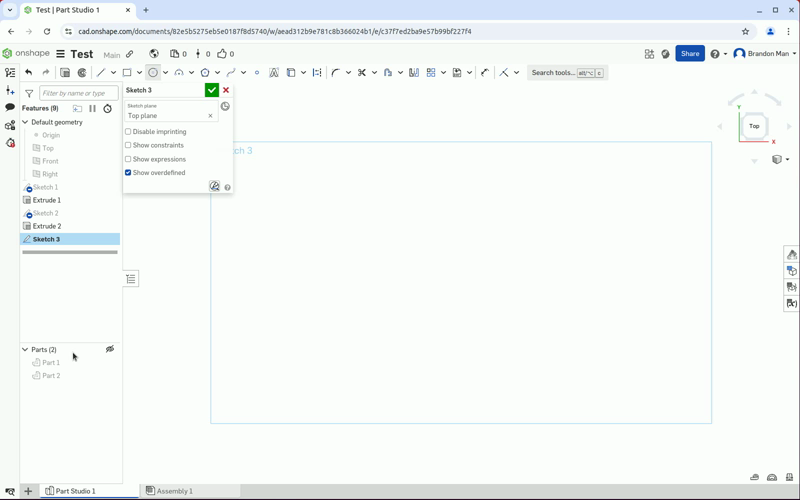
mouse_move(460, 284)
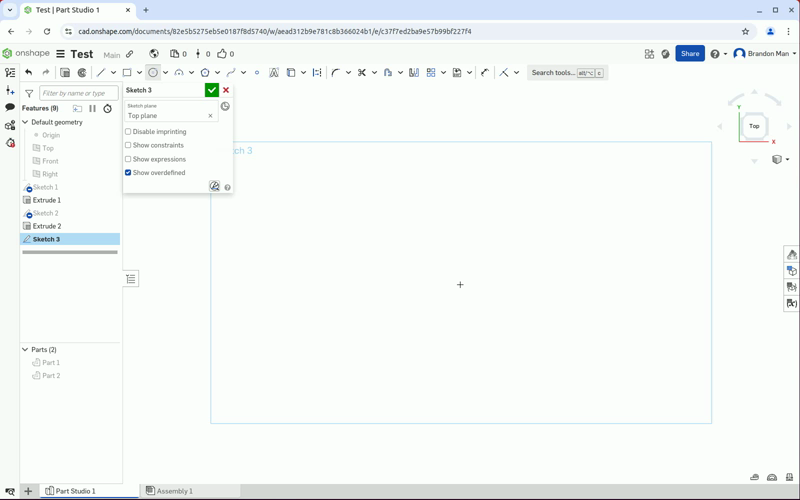
click(460, 284)
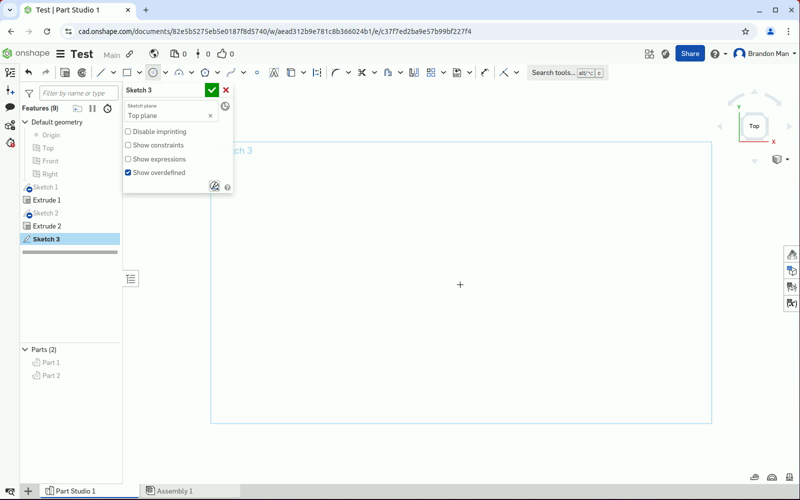
key_up(shift)
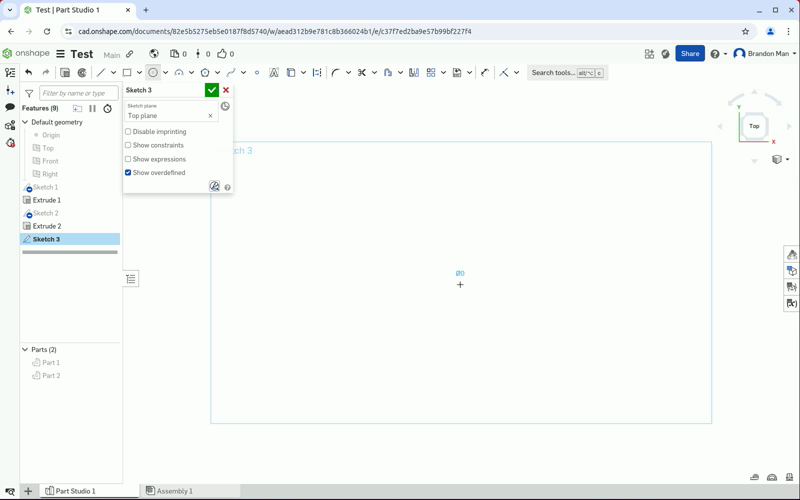
mouse_move(478, 284)
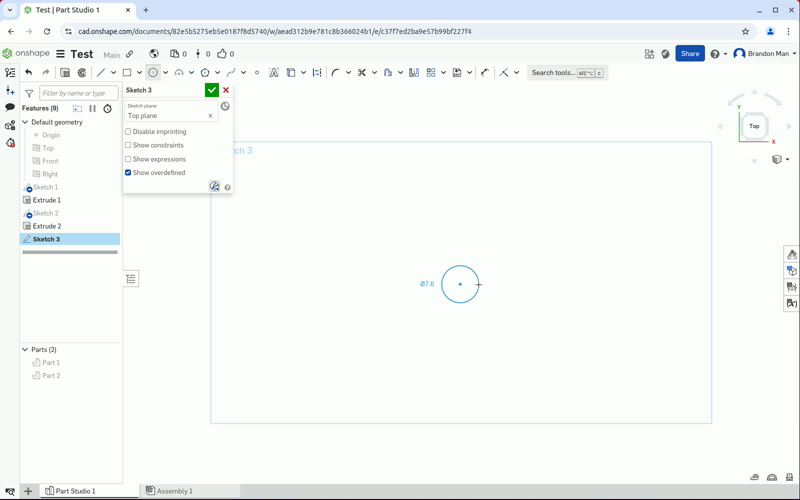
click(478, 284)
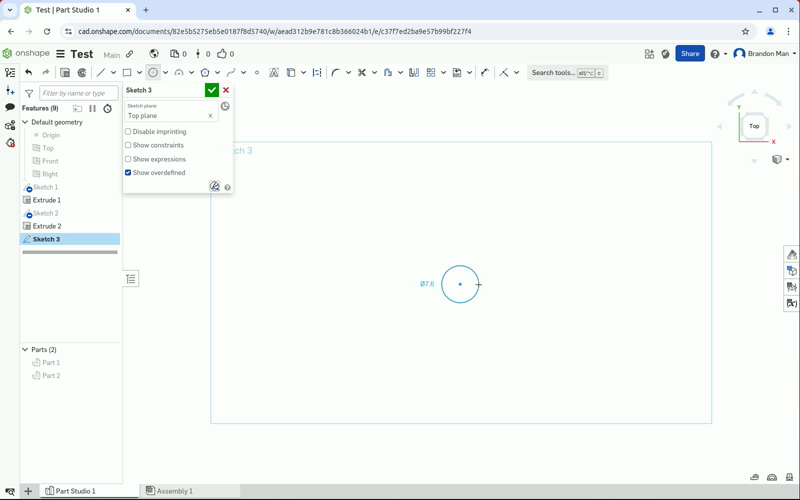
key(esc)
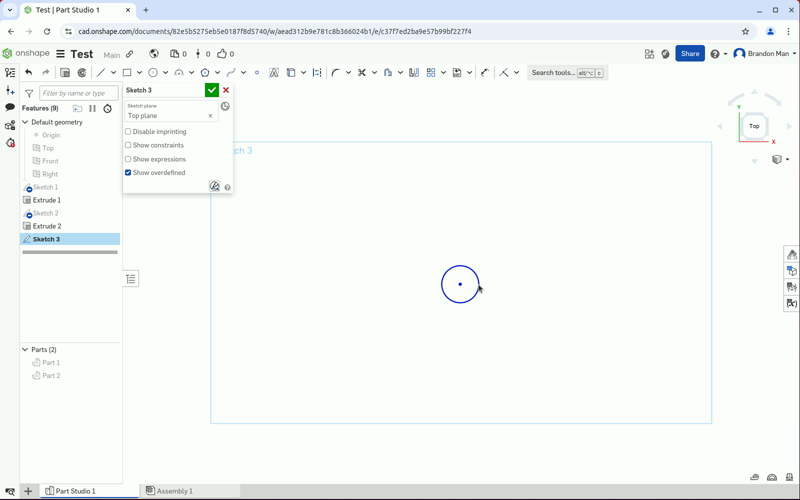
key(l)
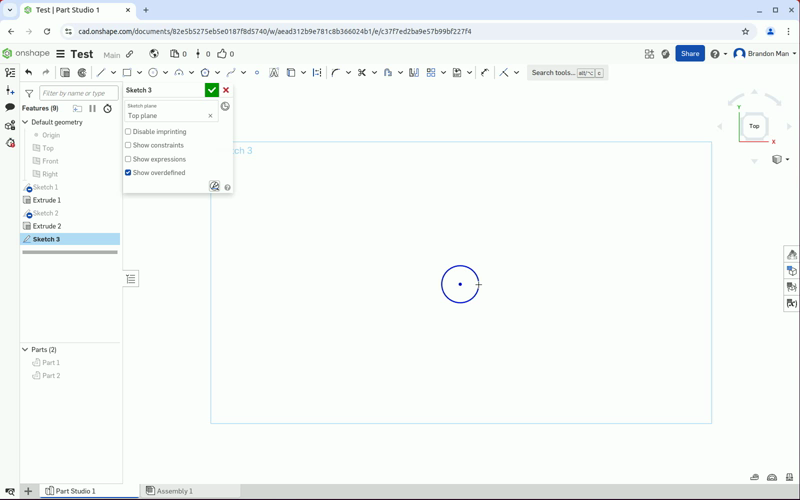
key_down(shift)
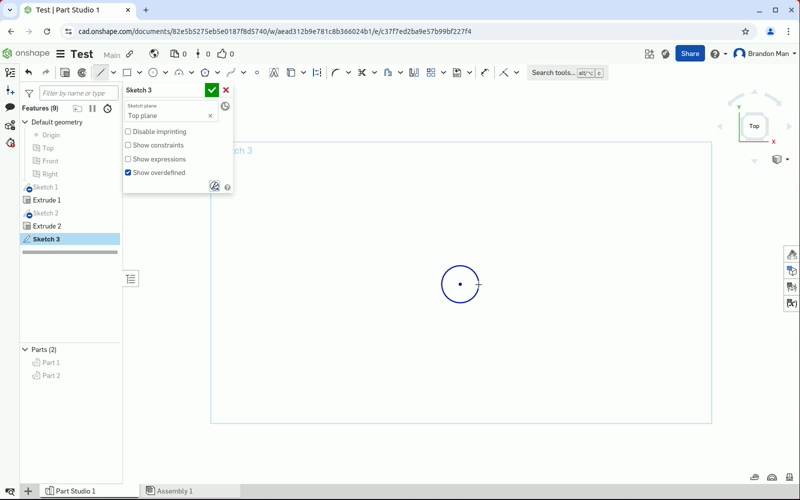
mouse_move(448, 291)
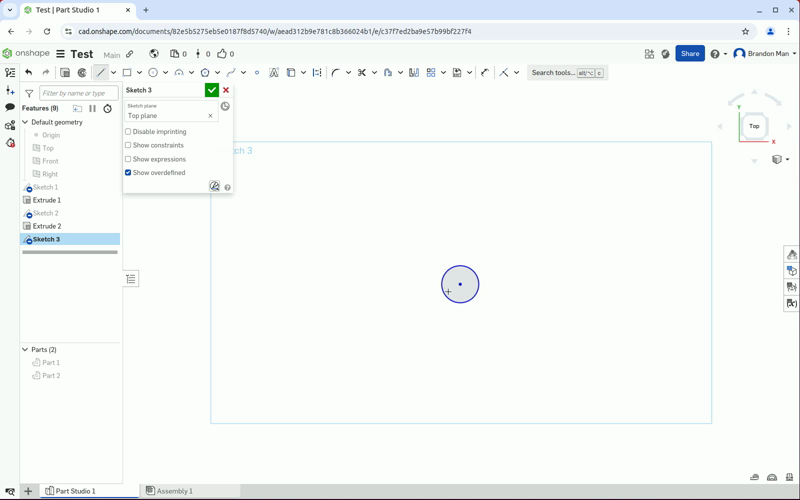
click(448, 291)
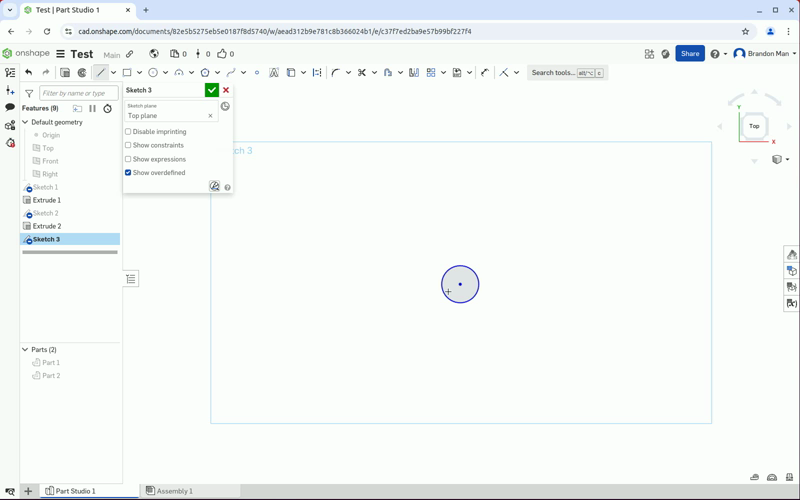
key_up(shift)
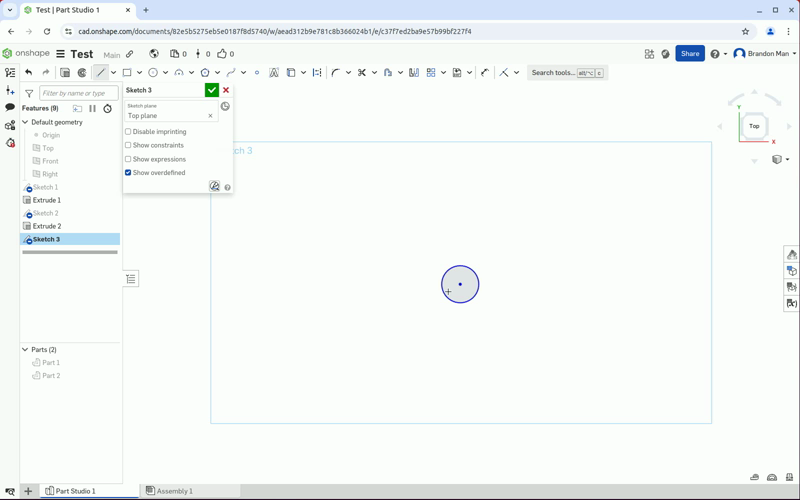
key_down(shift)
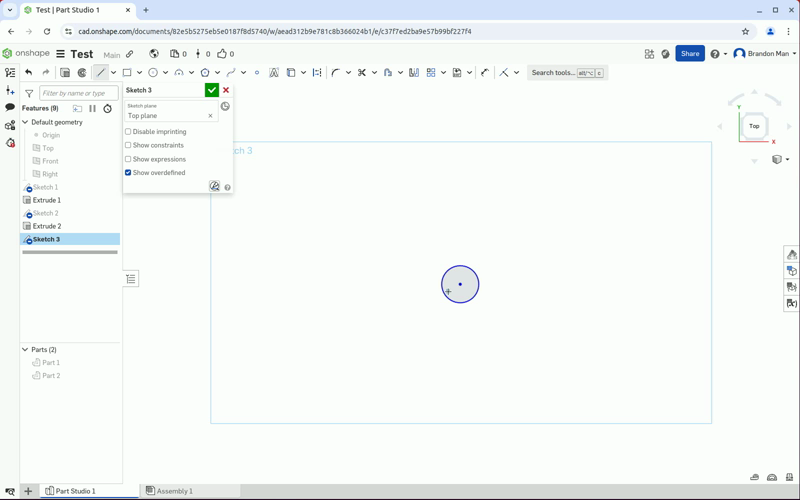
mouse_move(478, 291)
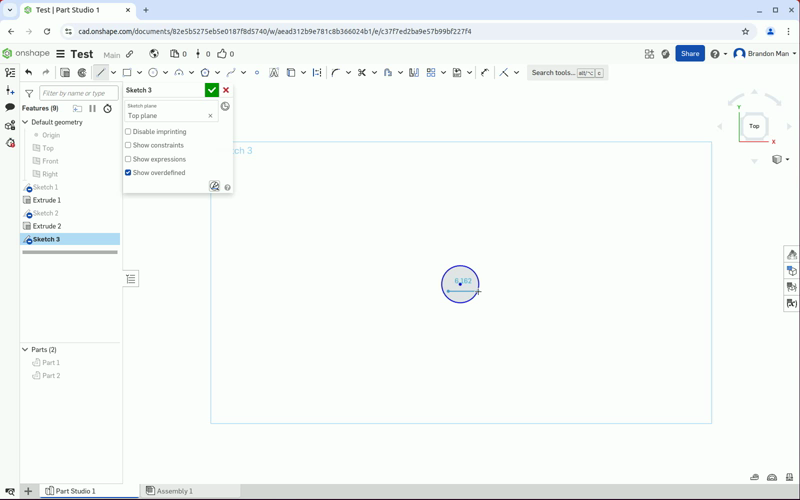
mouse_move(460, 297)
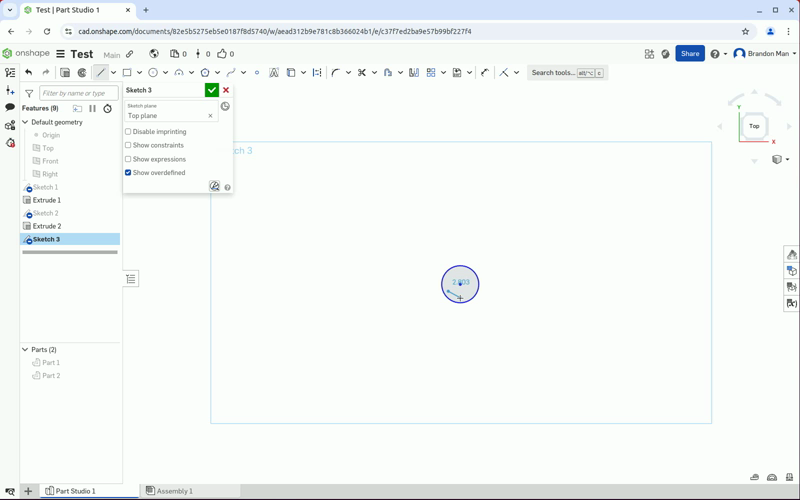
click(460, 297)
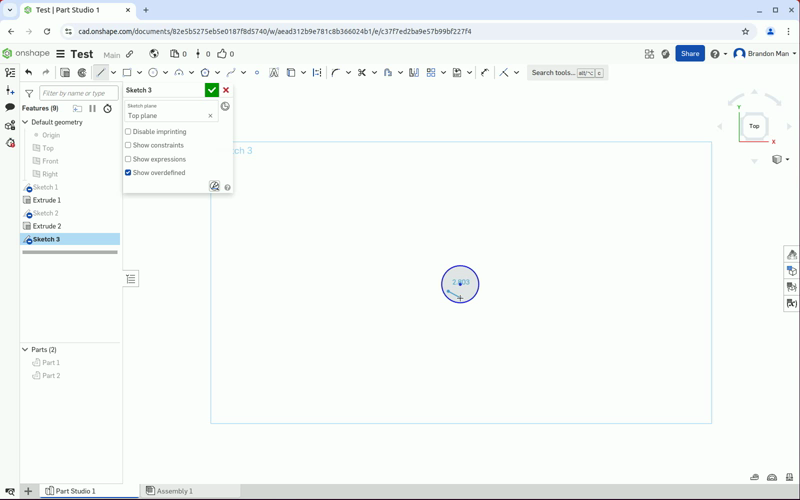
key_up(shift)
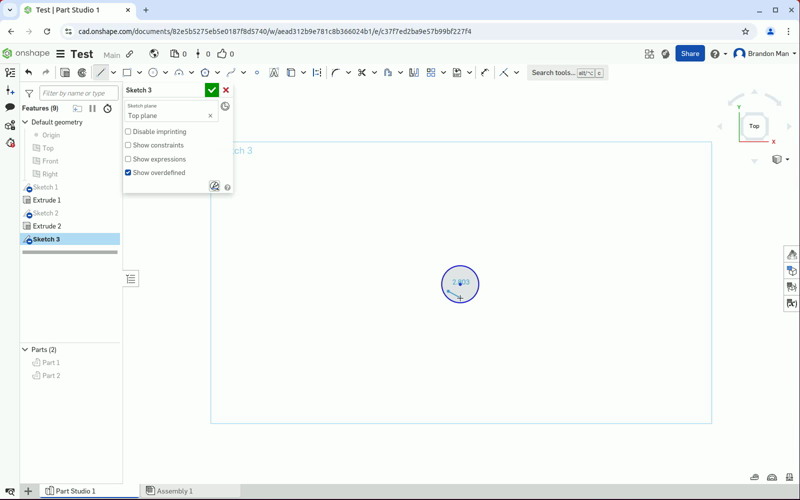
key_down(shift)
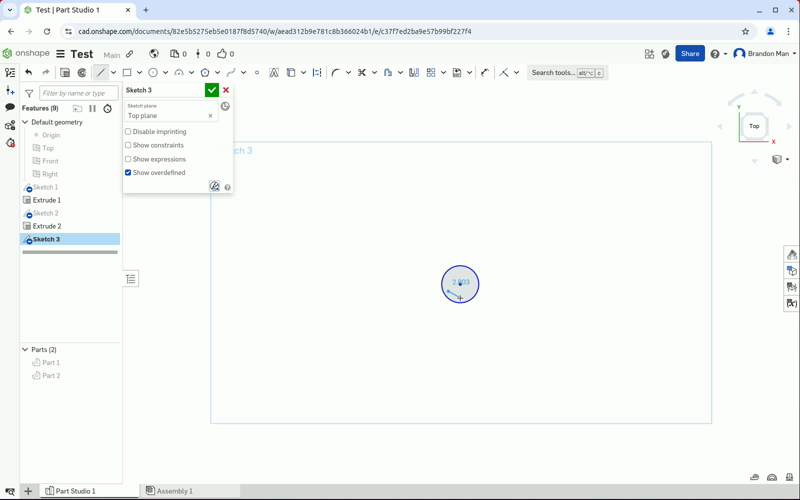
mouse_move(490, 297)
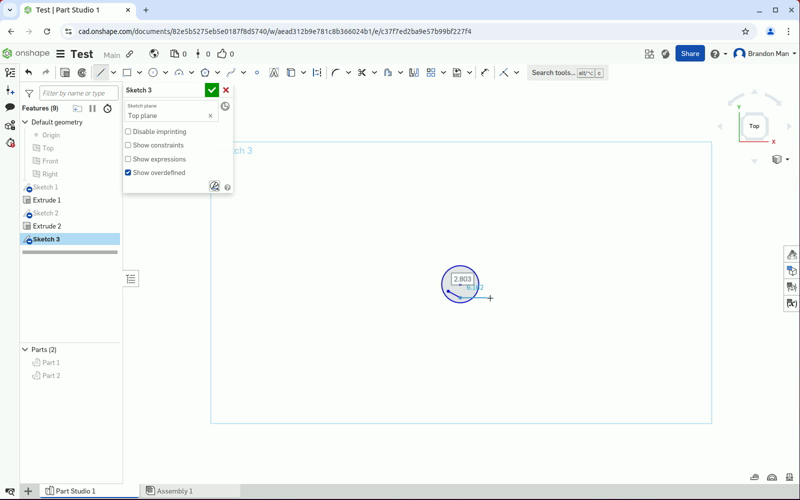
mouse_move(471, 291)
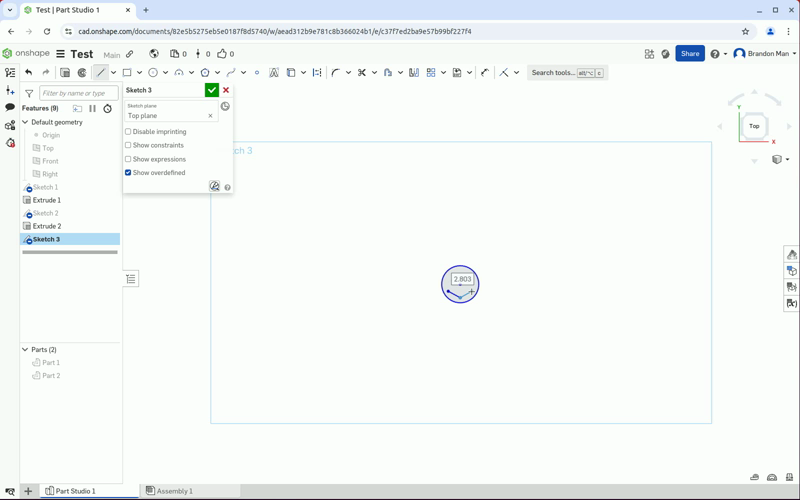
click(471, 291)
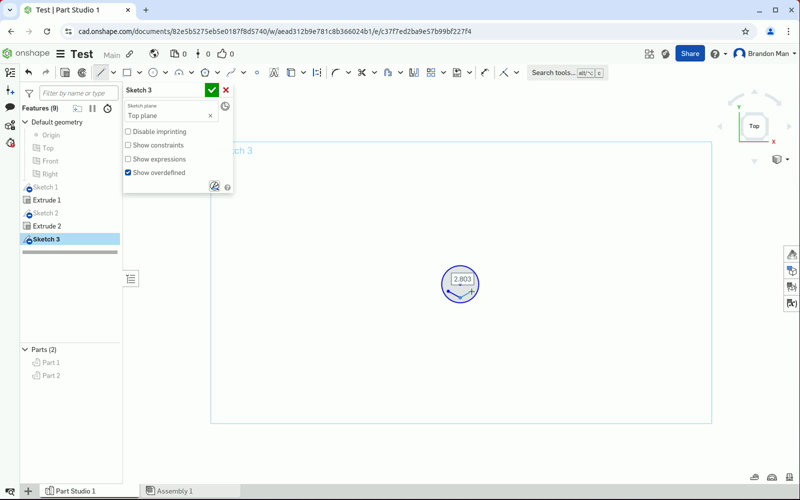
key_up(shift)
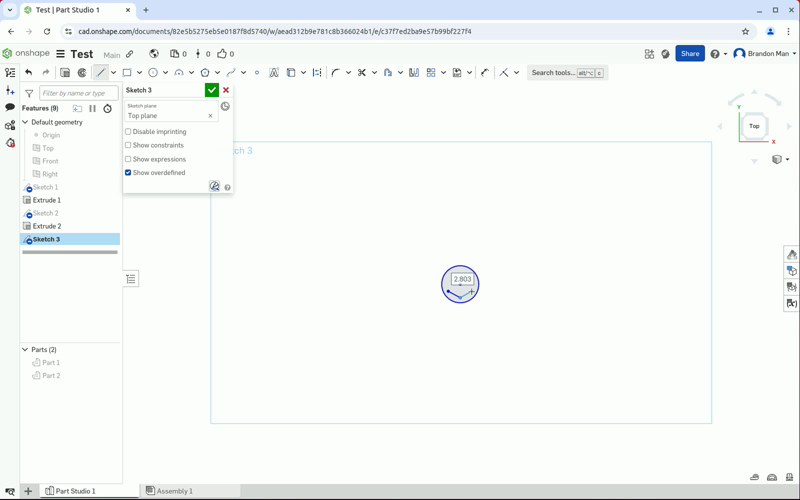
key_down(shift)
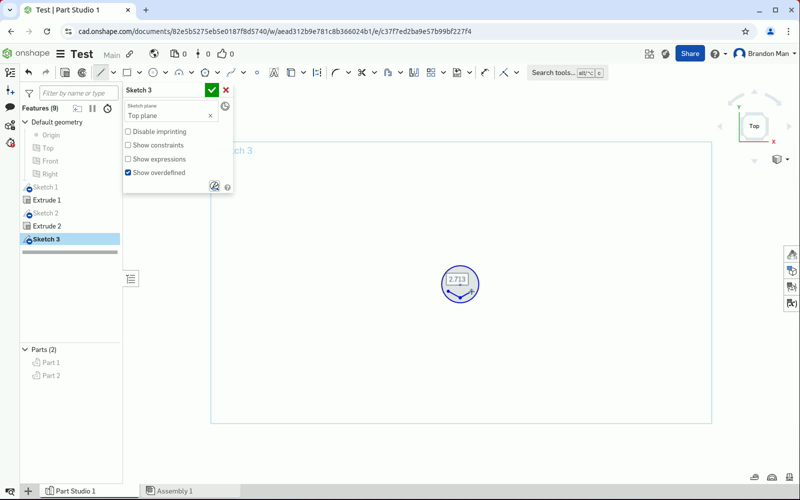
mouse_move(501, 291)
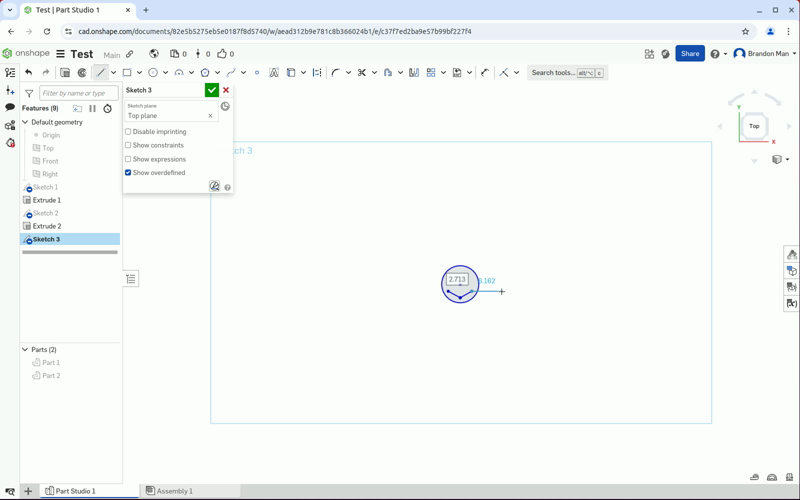
mouse_move(472, 276)
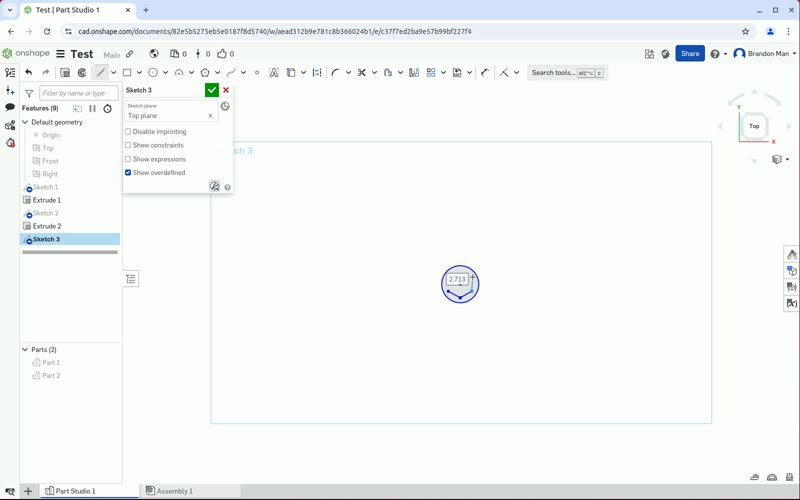
click(472, 276)
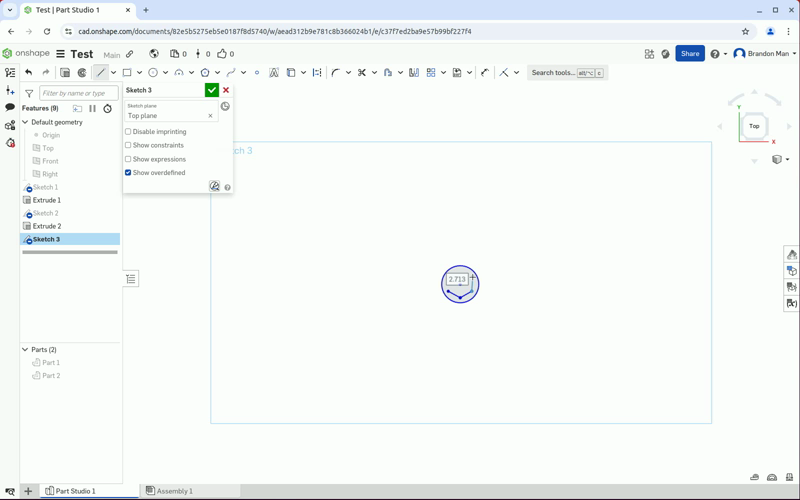
key_up(shift)
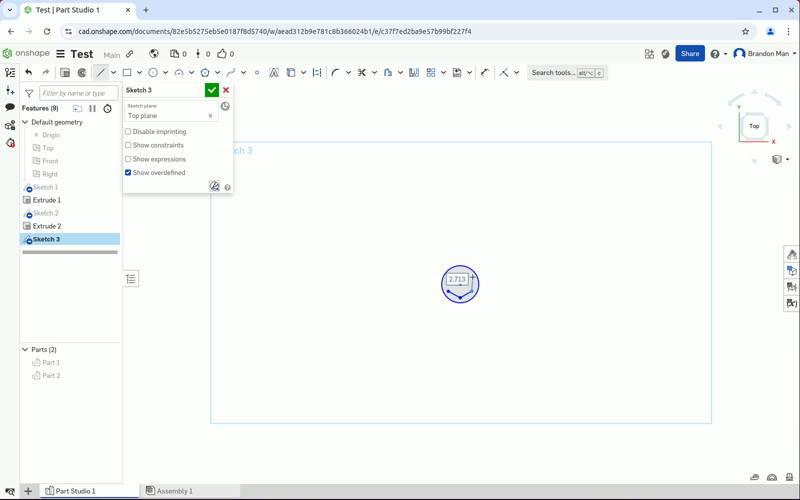
key_down(shift)
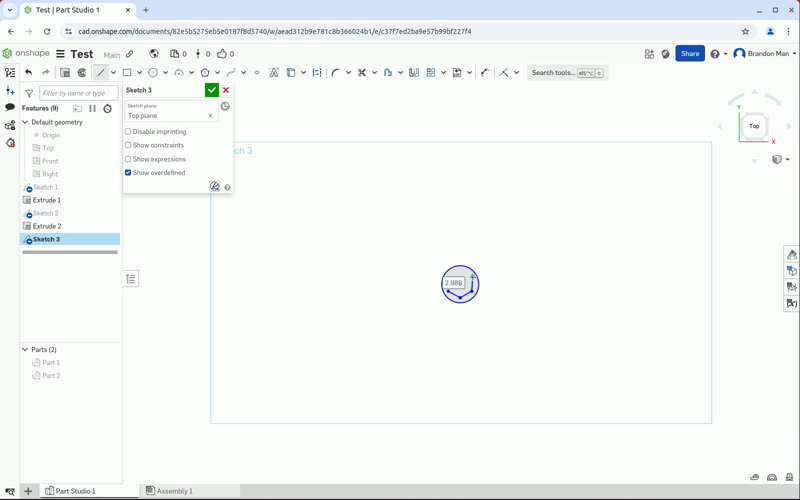
mouse_move(502, 276)
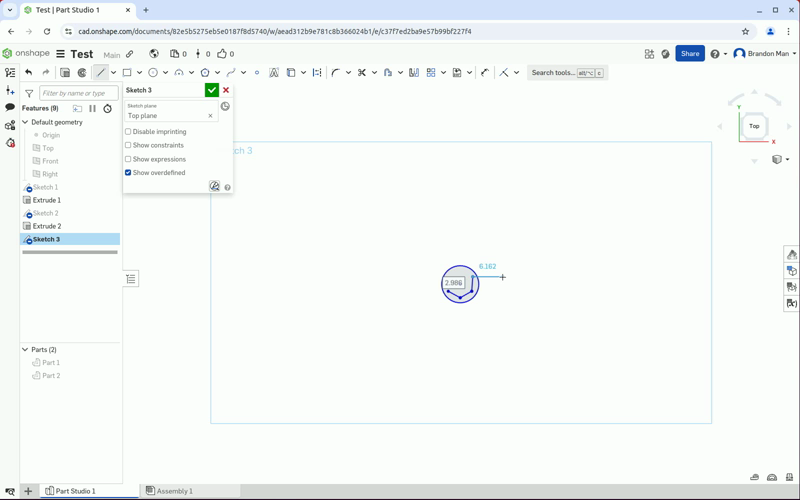
mouse_move(460, 270)
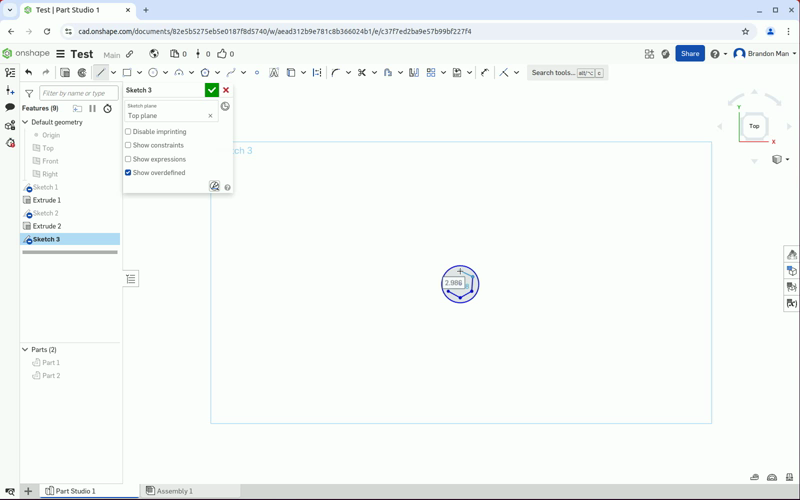
click(460, 270)
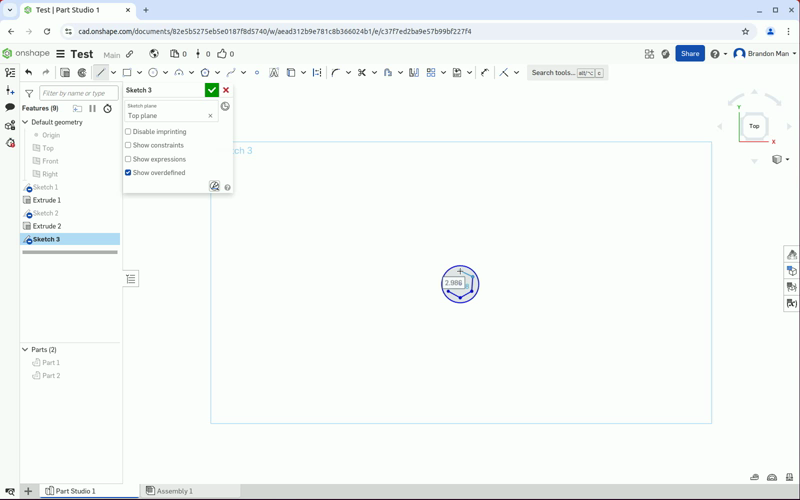
key_up(shift)
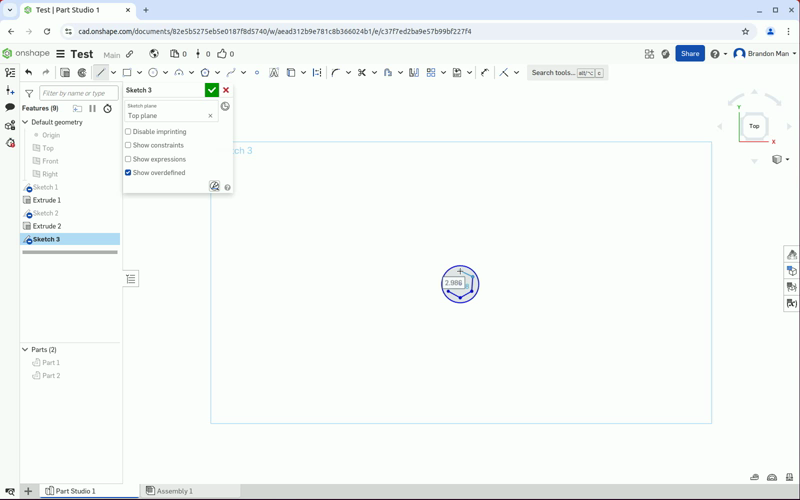
key_down(shift)
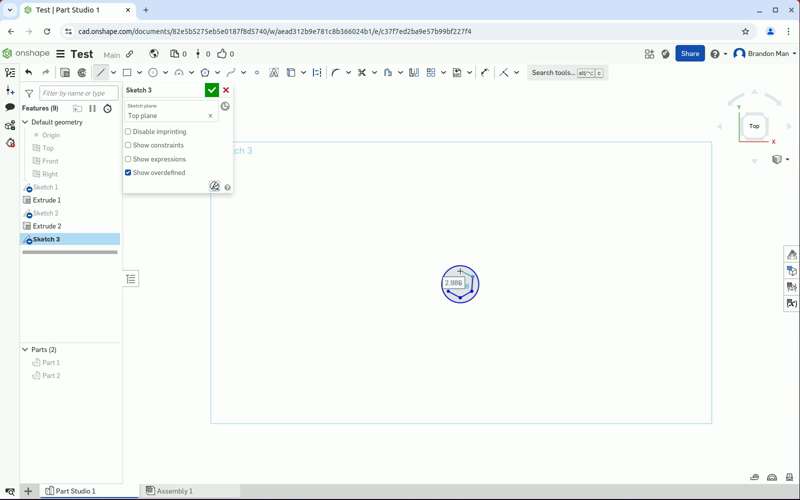
mouse_move(490, 270)
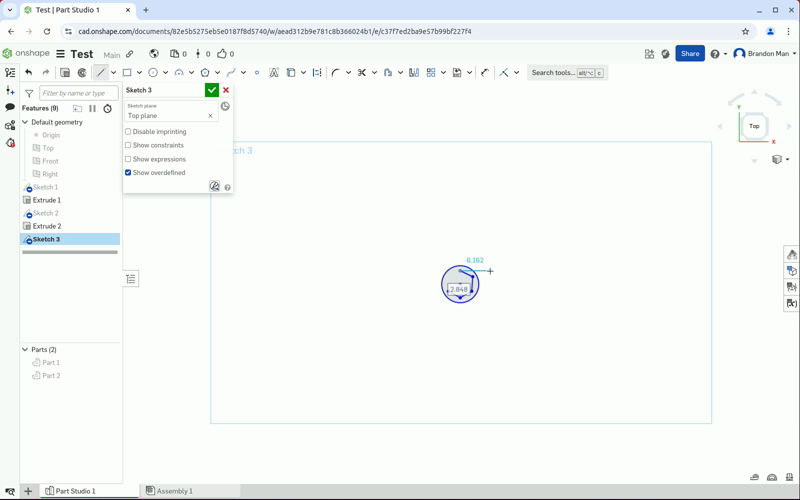
mouse_move(448, 277)
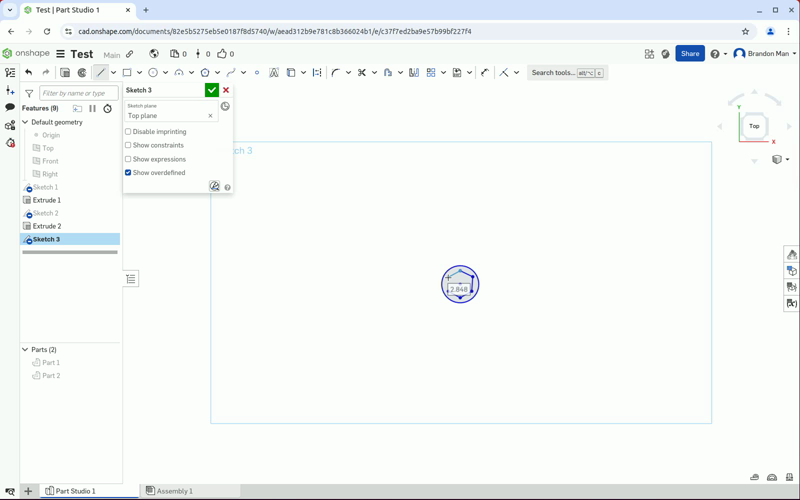
click(448, 277)
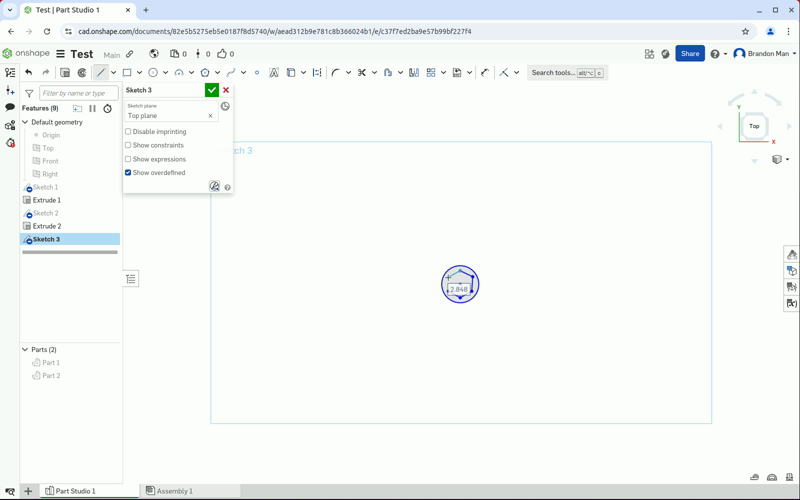
key_up(shift)
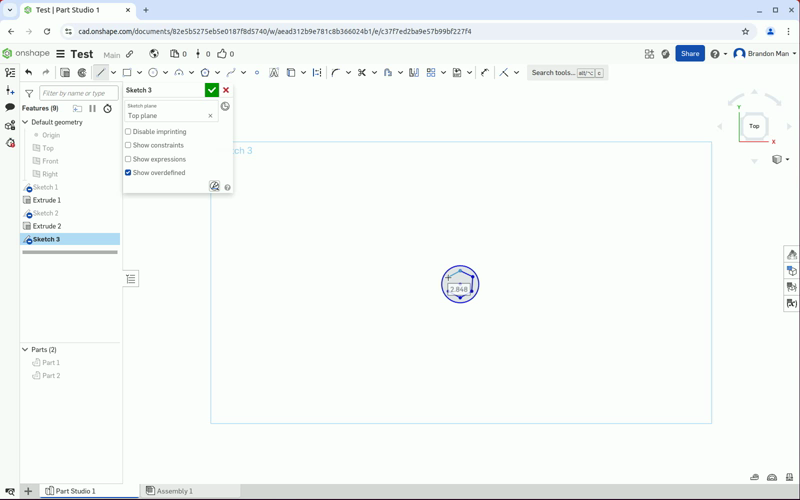
mouse_move(478, 277)
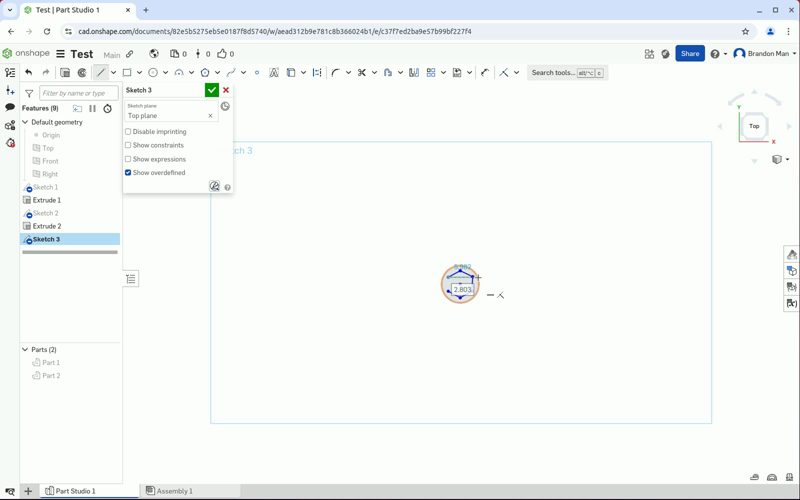
key_down(shift)
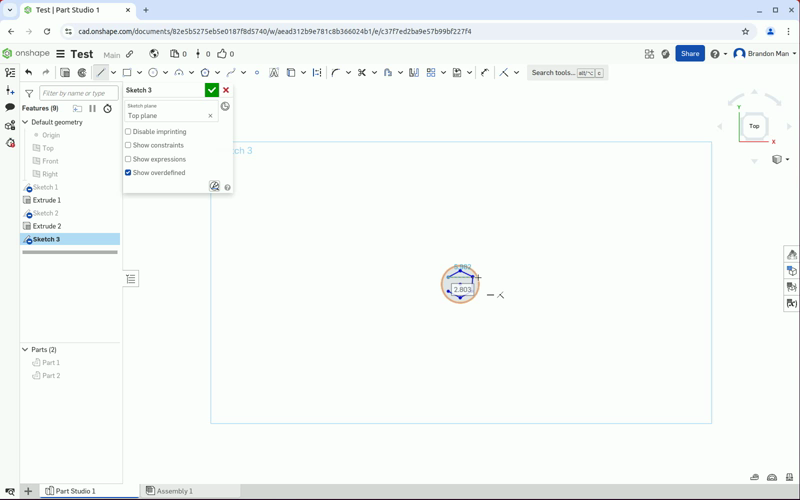
mouse_move(448, 291)
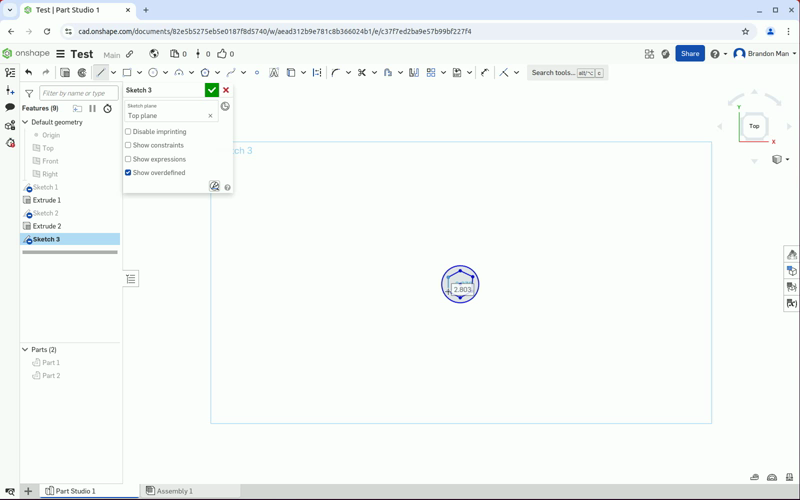
key_up(shift)
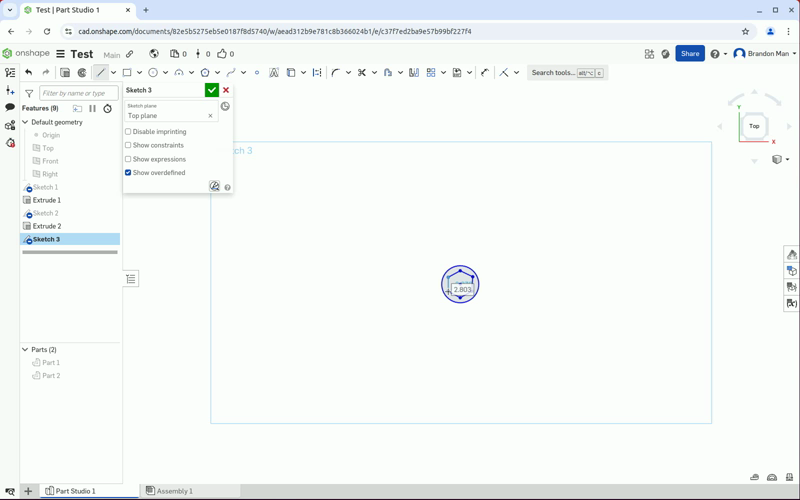
click(448, 291)
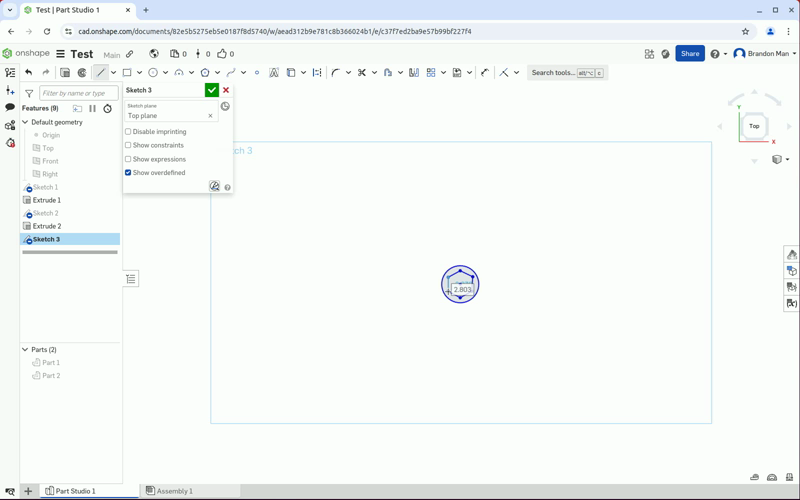
key(esc)
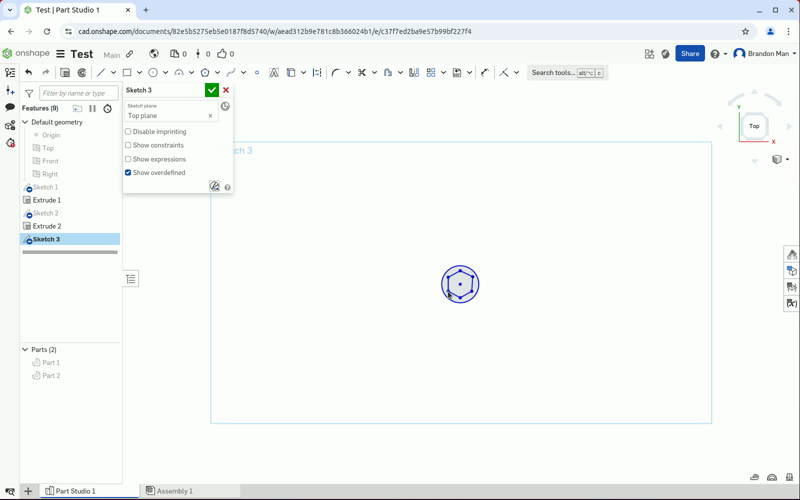
mouse_move(447, 287)
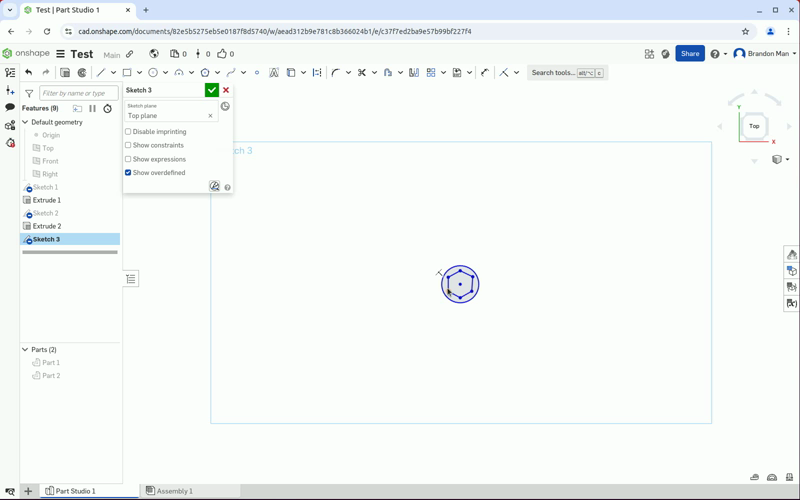
scroll(6)
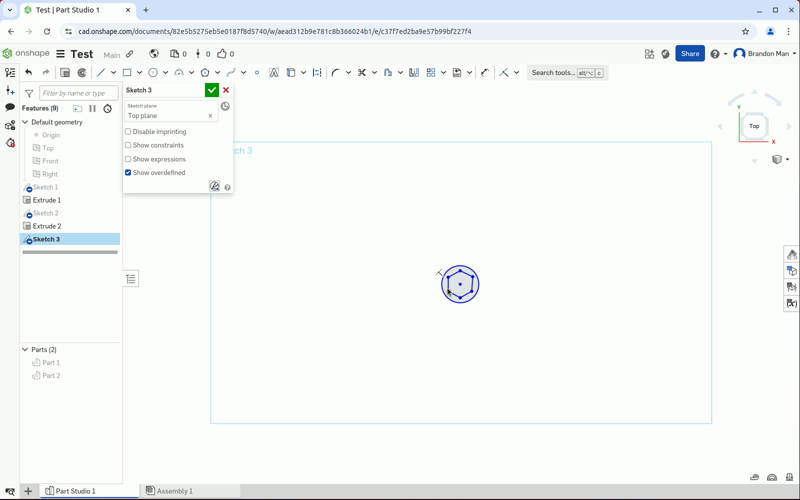
scroll(6)
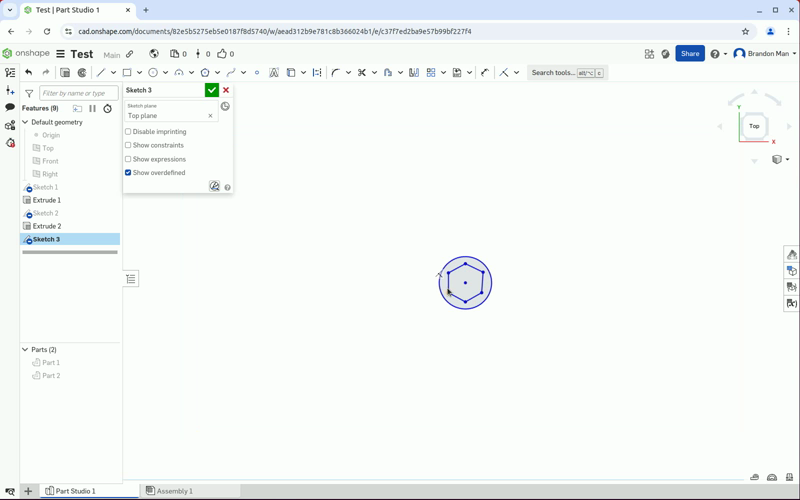
scroll(6)
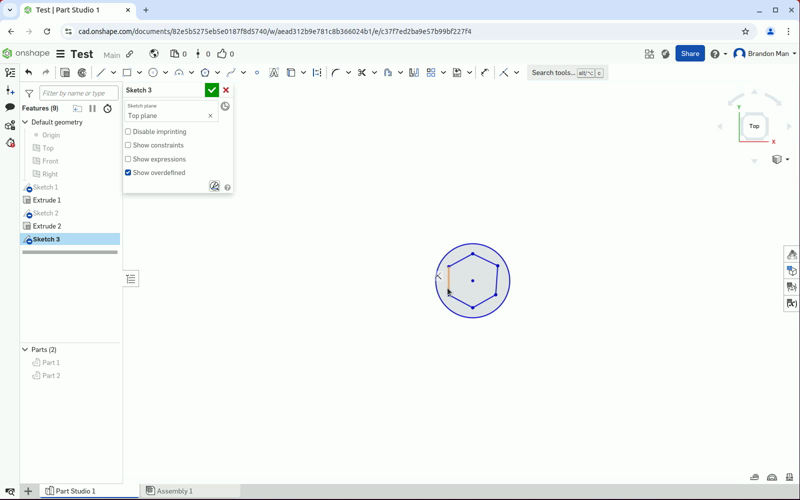
scroll(6)
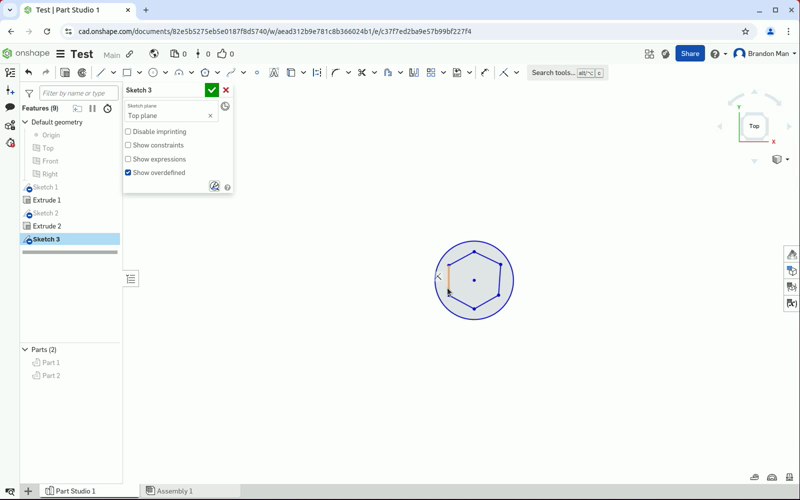
scroll(6)
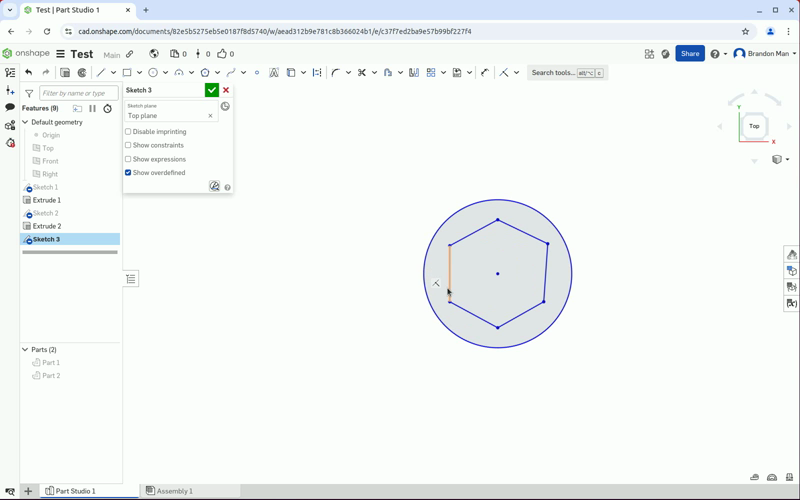
scroll(6)
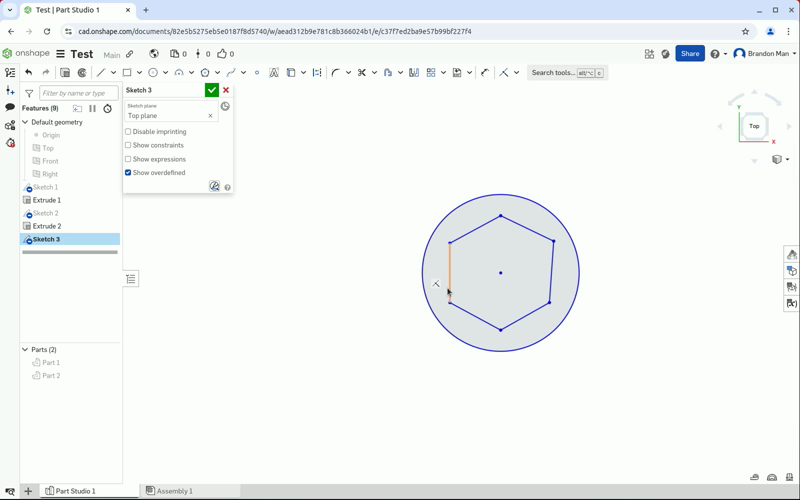
scroll(6)
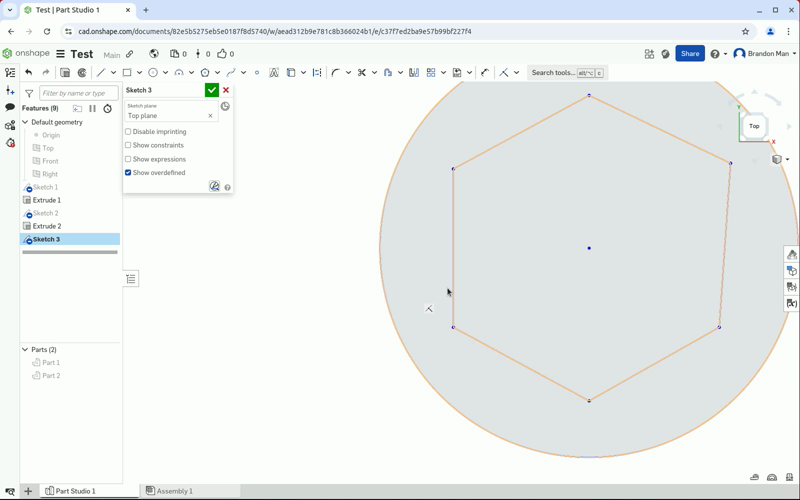
click(447, 287)
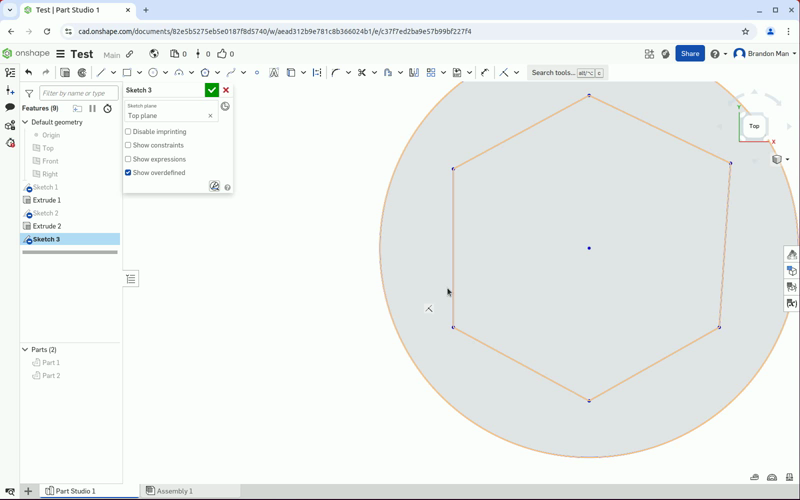
scroll(-6)
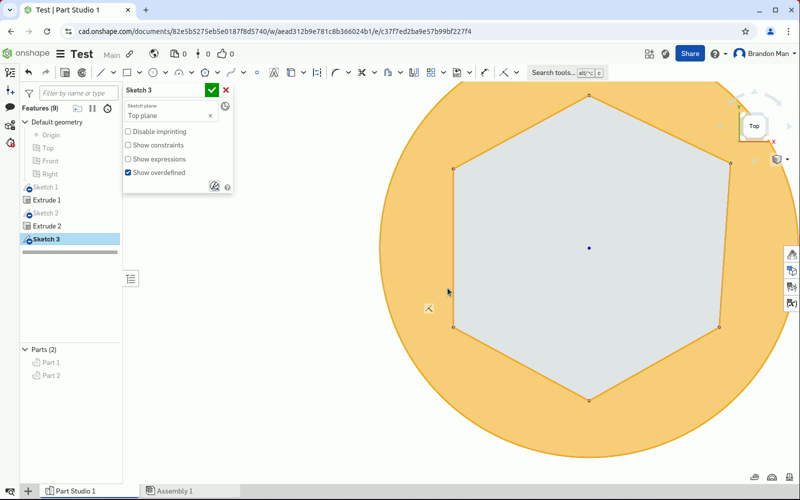
scroll(-6)
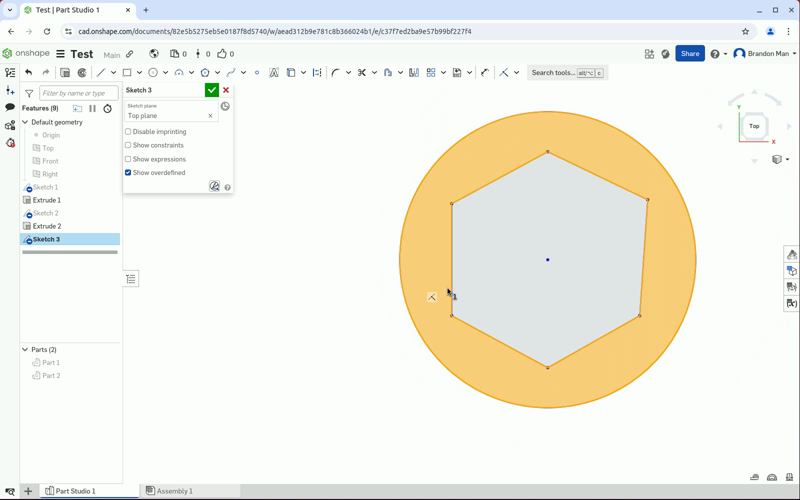
scroll(-6)
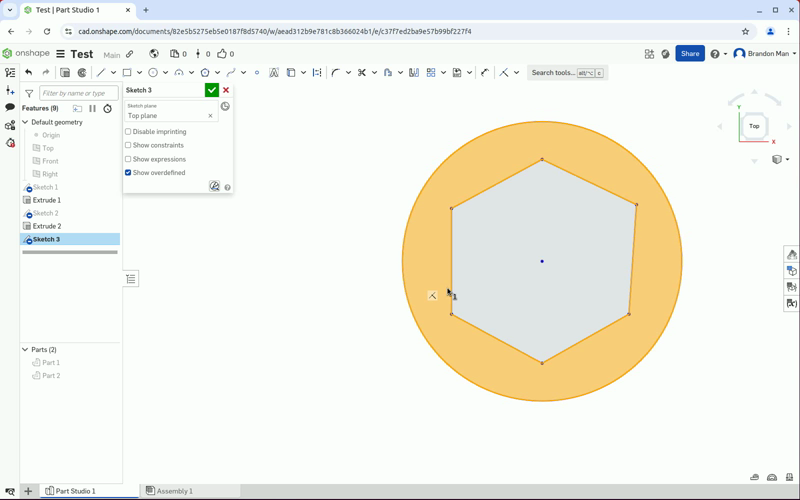
scroll(-6)
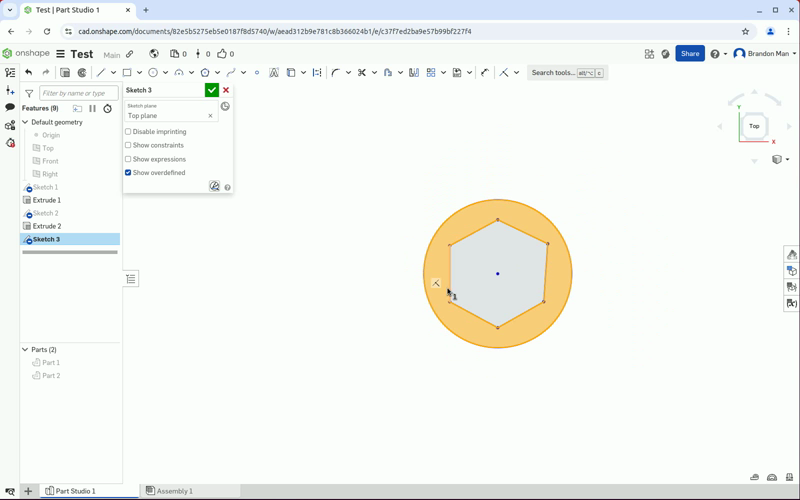
scroll(-6)
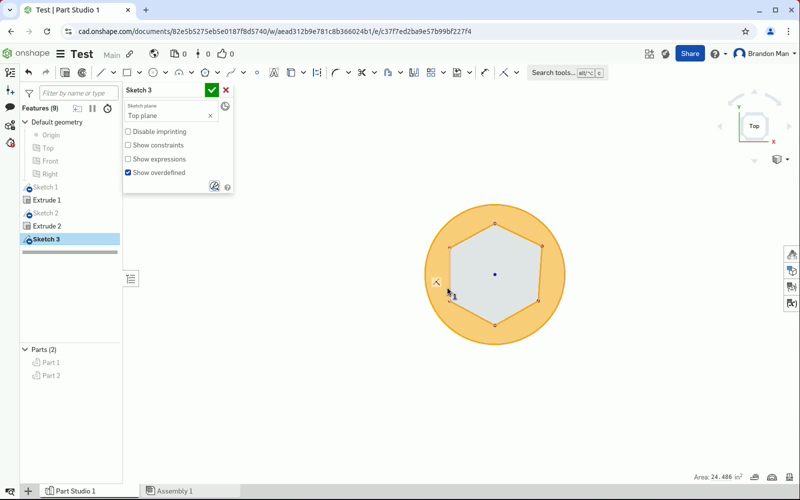
scroll(-6)
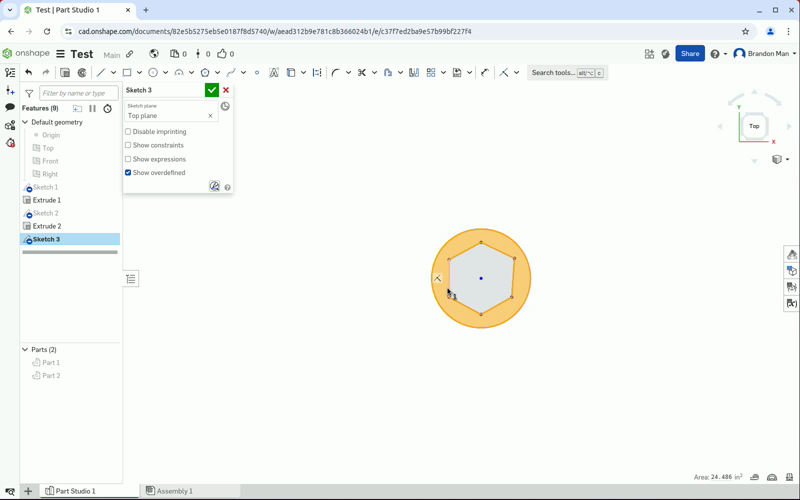
scroll(-6)
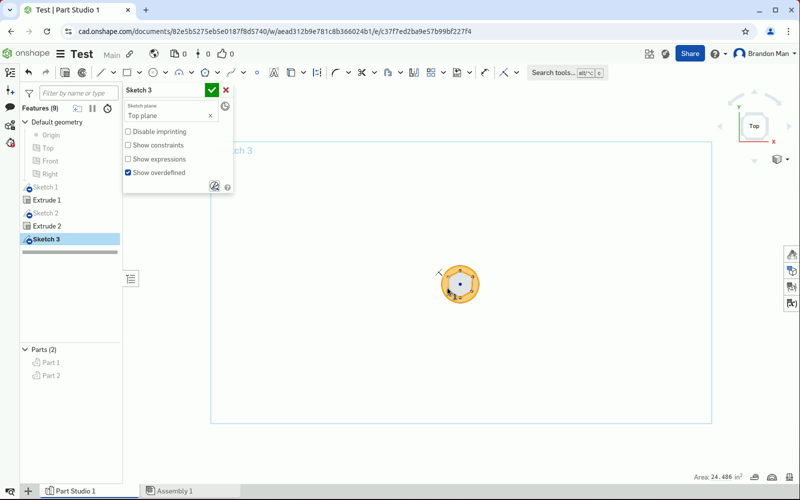
mouse_move(73, 352)
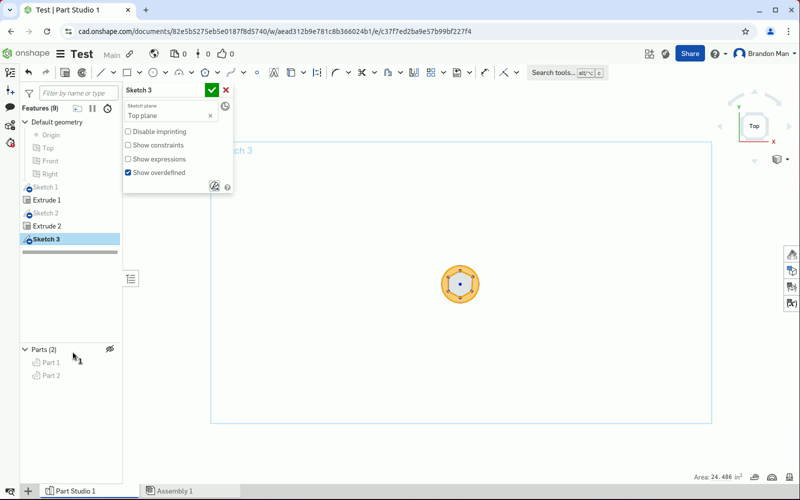
key(shift+y)
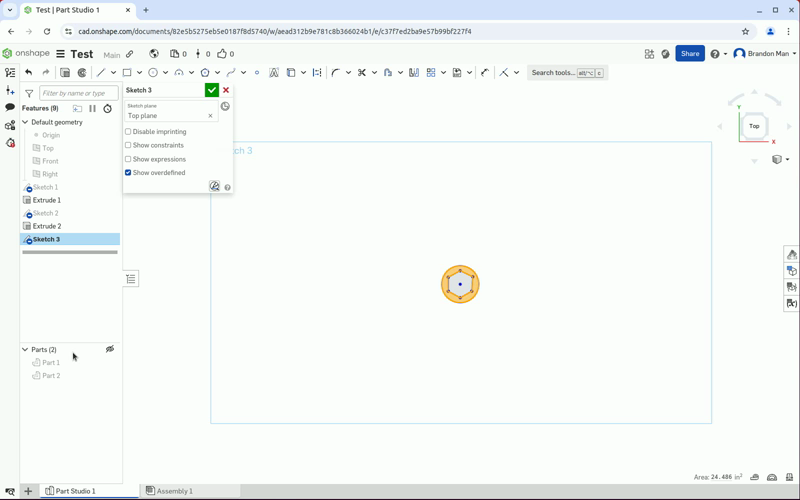
key(shift+e)
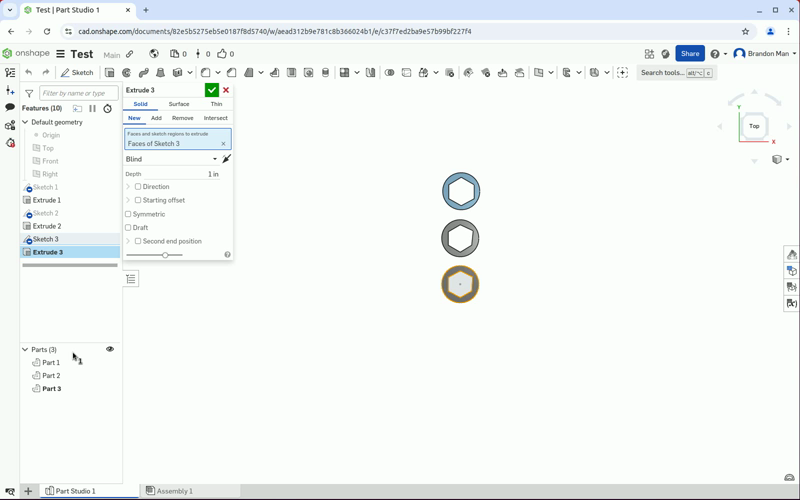
mouse_move(143, 106)
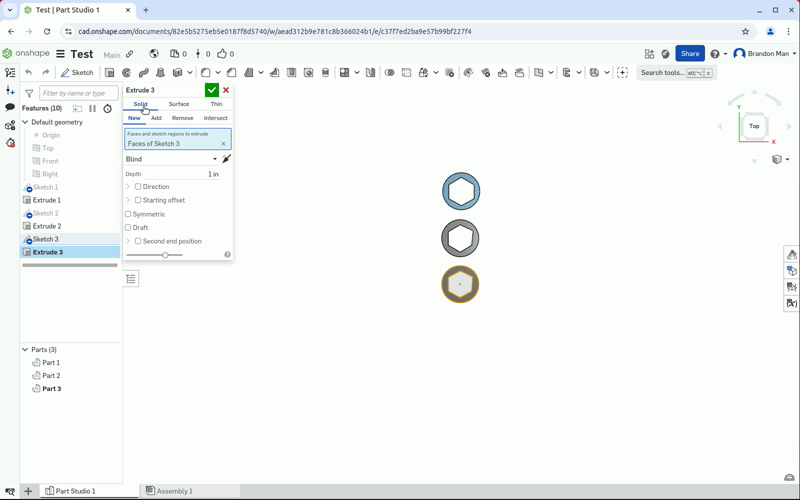
click(143, 106)
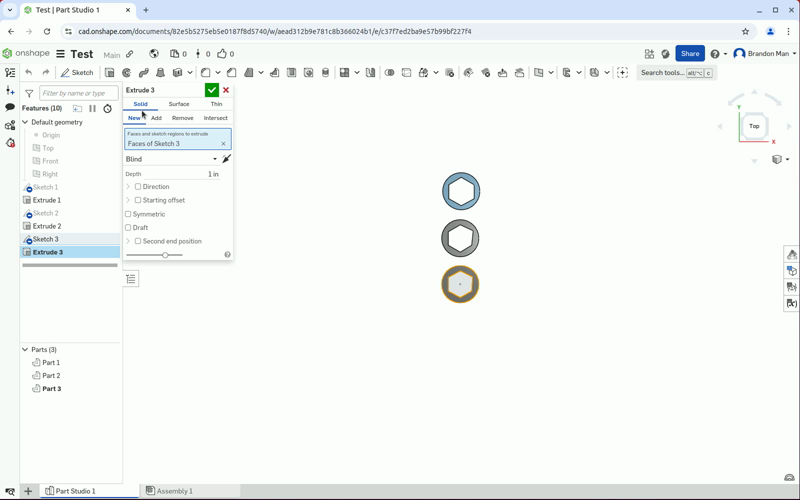
mouse_move(137, 120)
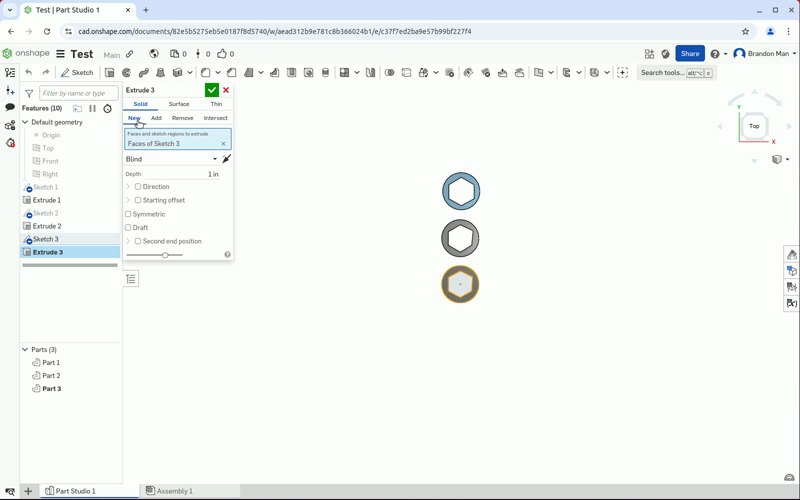
click(137, 120)
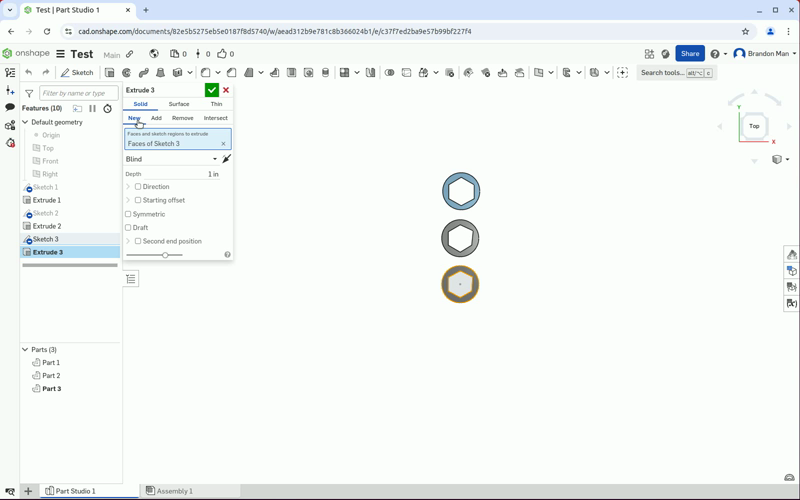
key(tab, 4)
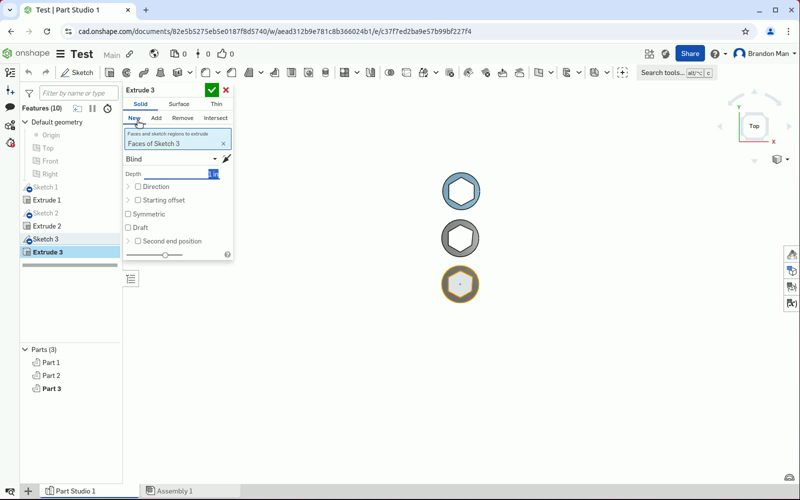
text(0.963)
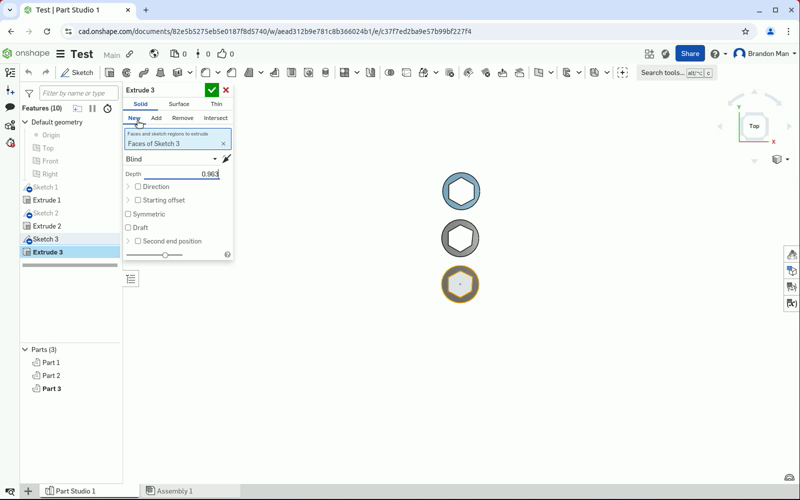
key(enter)
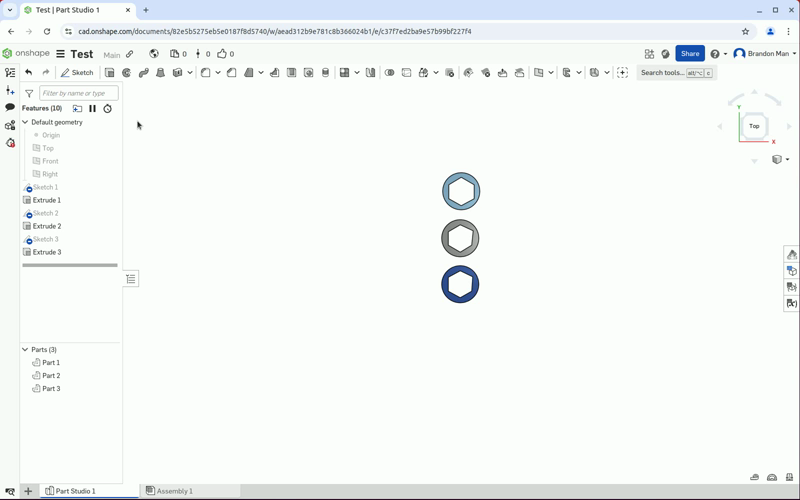
key(shift+h)
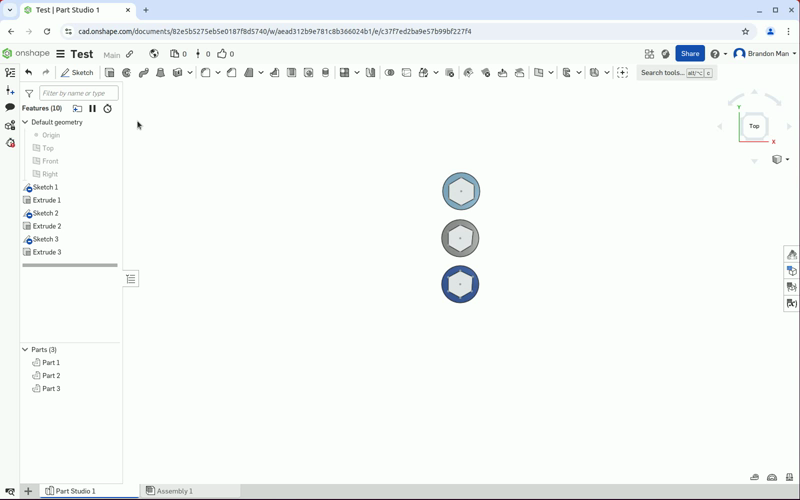
key(shift+h)
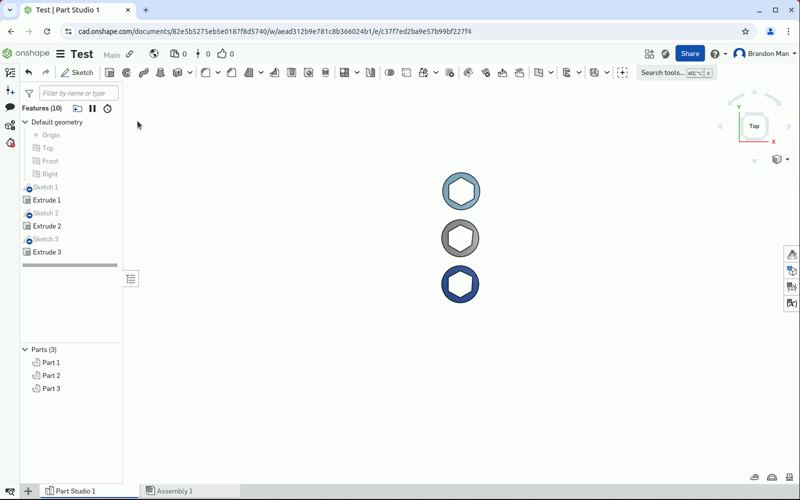
mouse_move(73, 189)
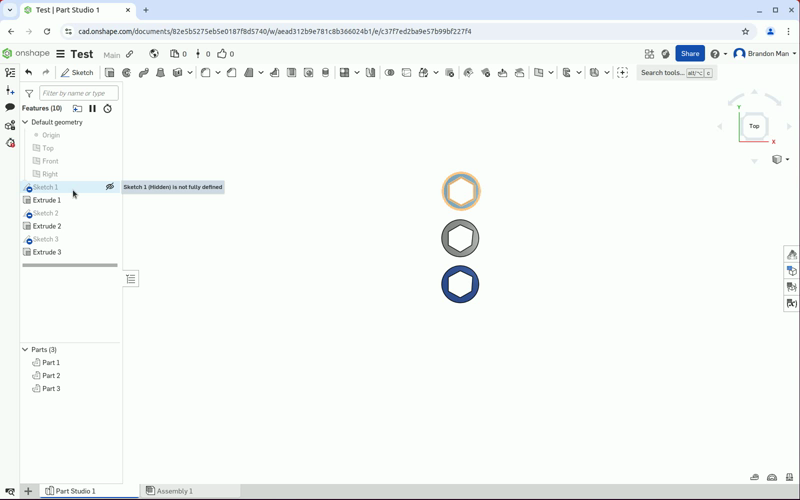
click(73, 189)
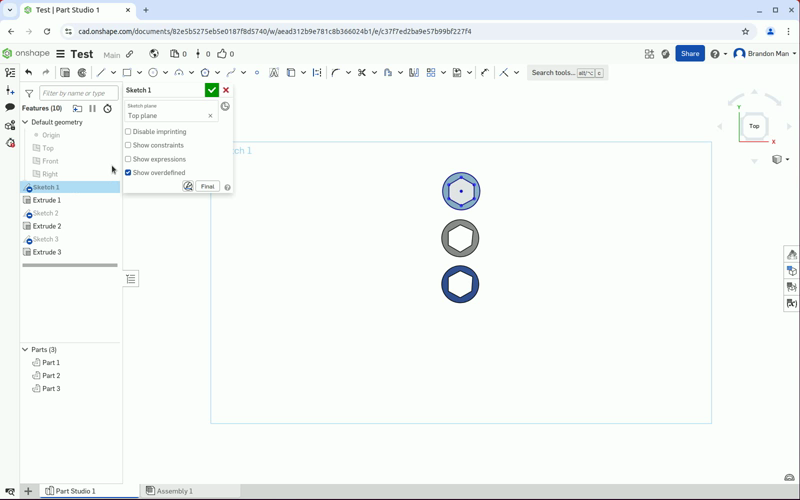
mouse_move(229, 92)
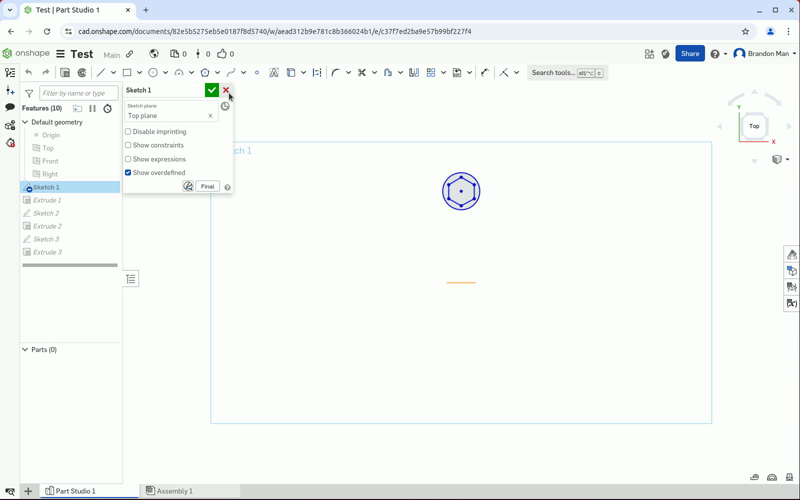
click(229, 92)
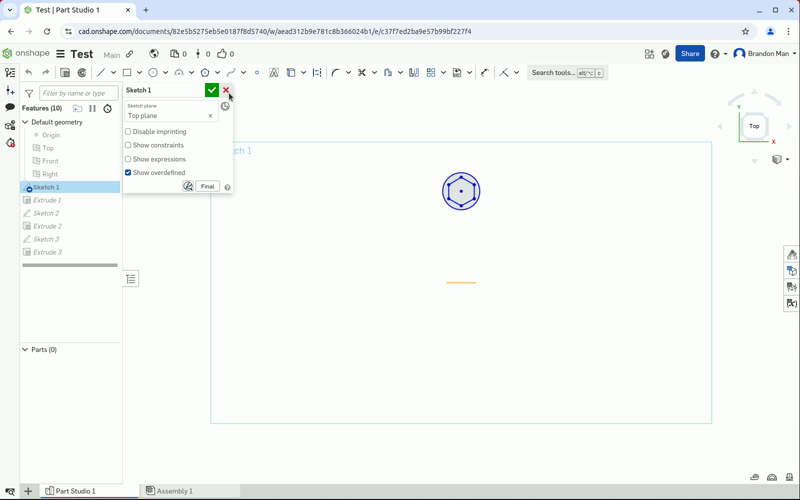
key(shift+s)
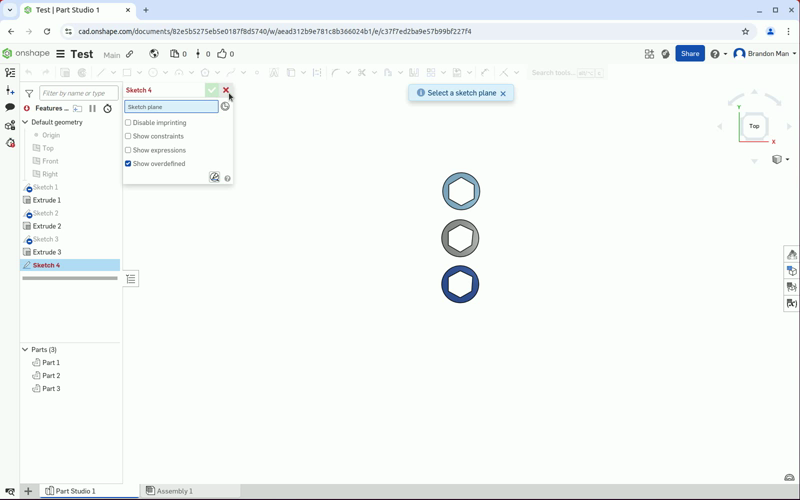
mouse_move(73, 150)
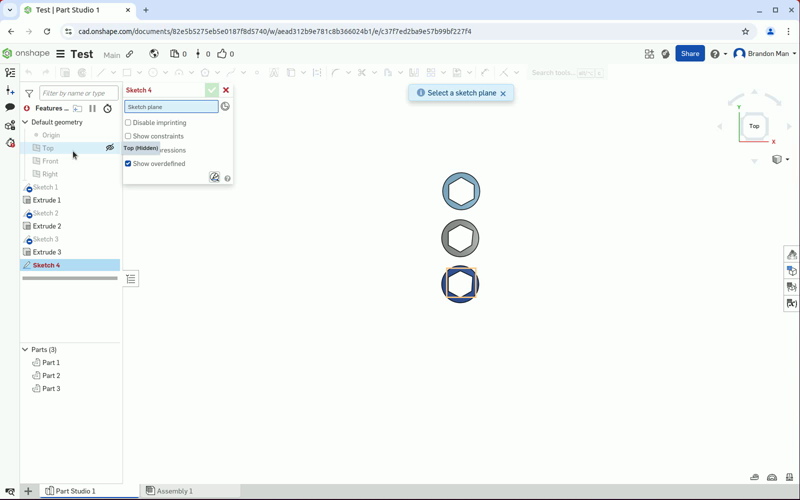
click(73, 150)
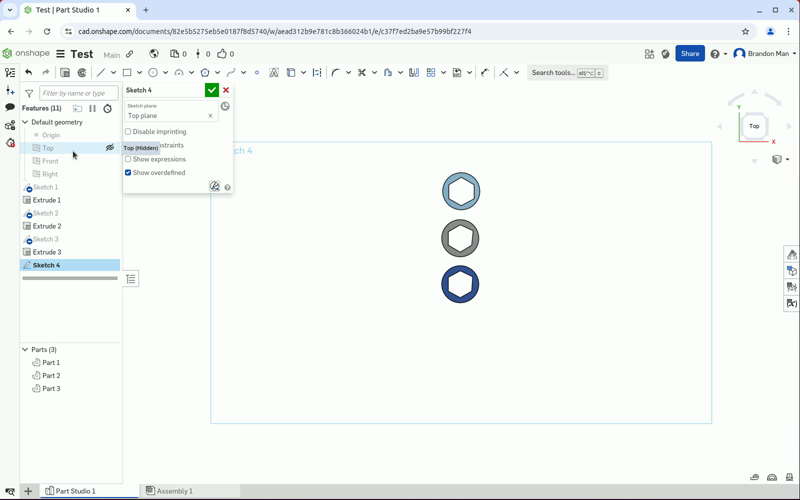
mouse_move(73, 352)
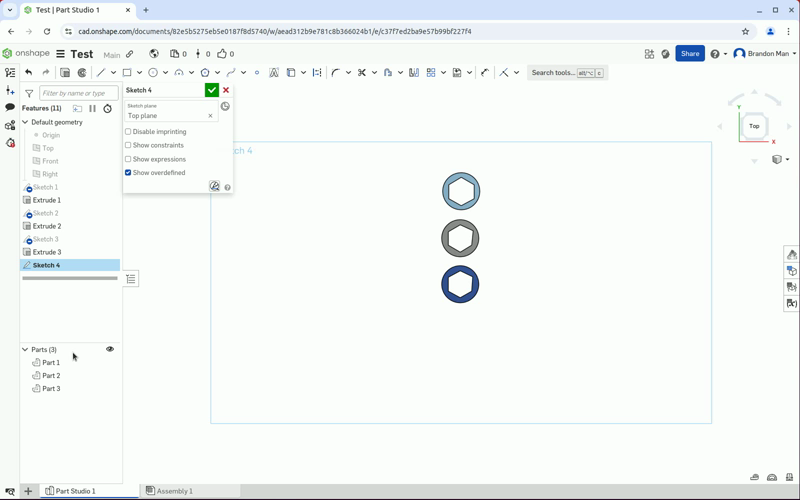
key(y)
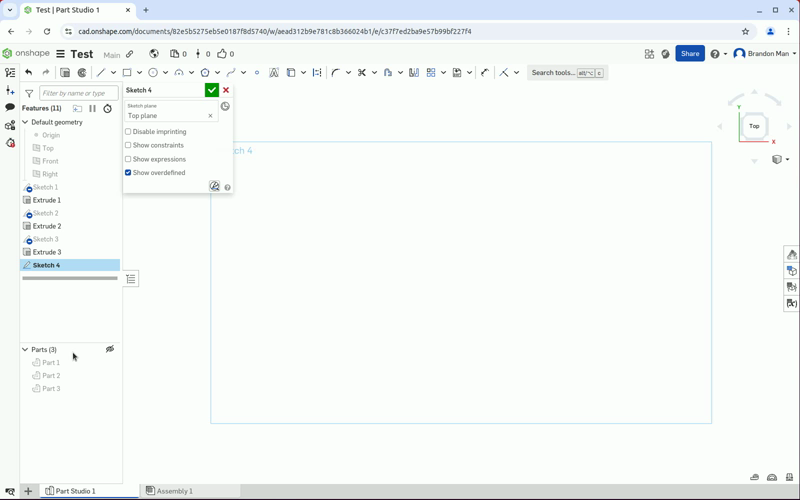
key(c)
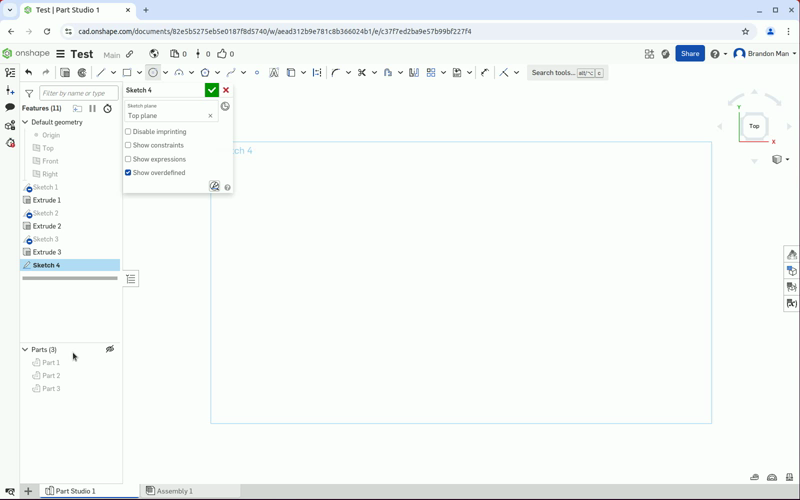
key_down(shift)
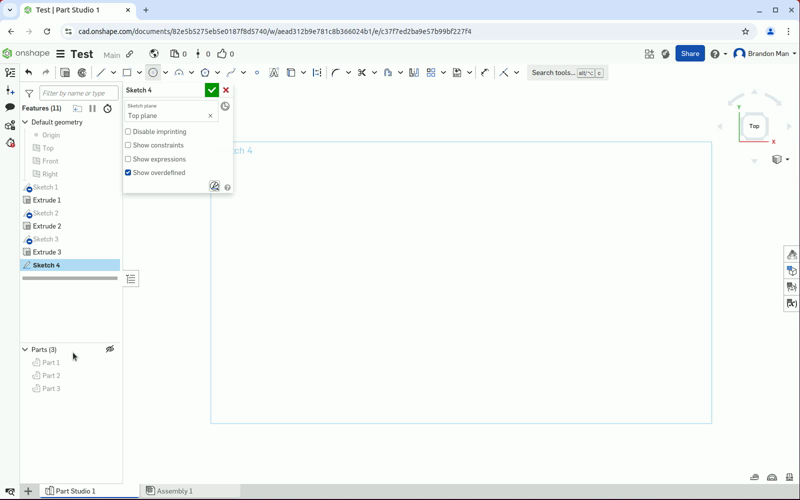
mouse_move(460, 330)
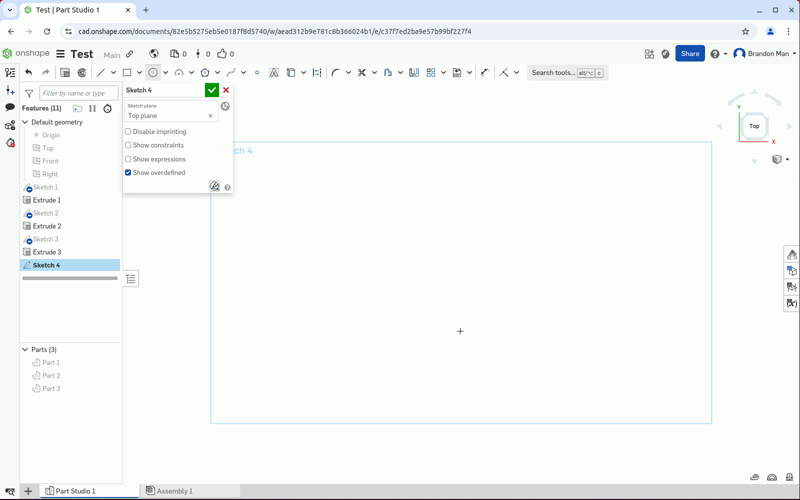
click(460, 330)
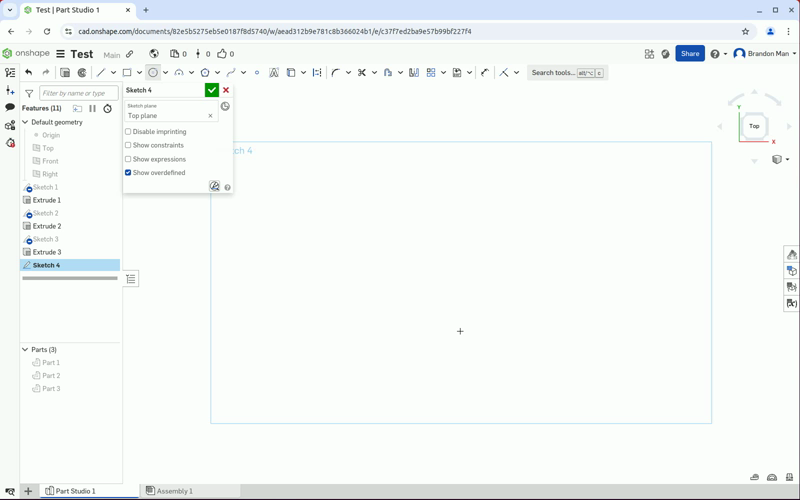
key_up(shift)
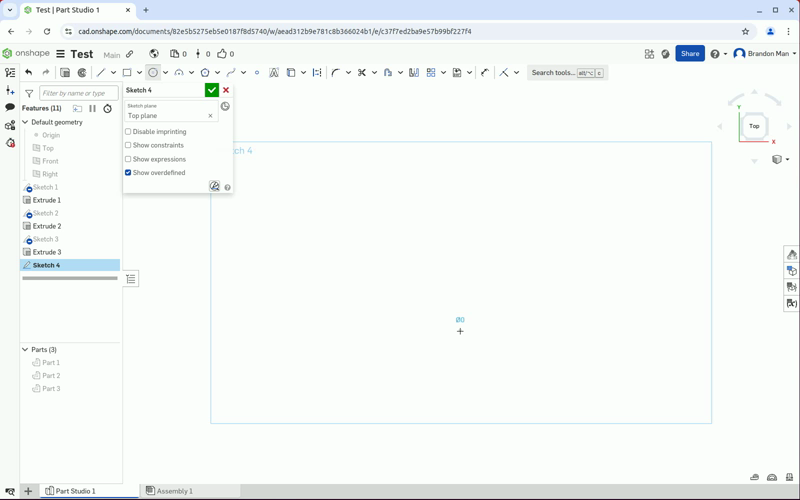
mouse_move(478, 330)
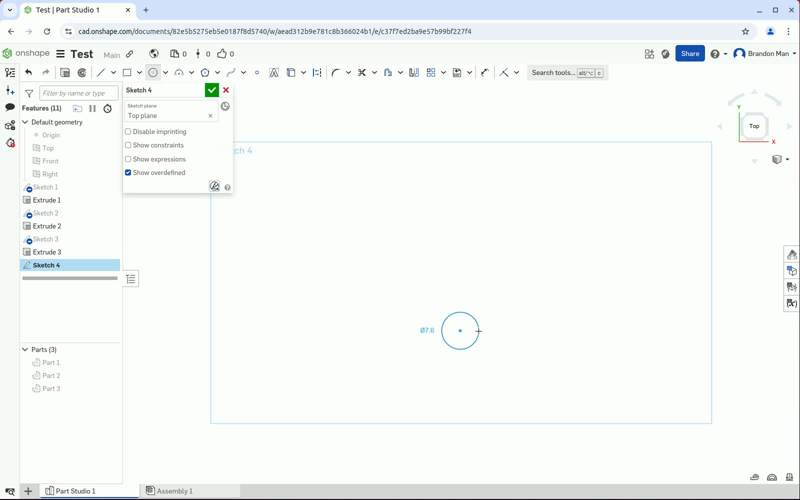
click(478, 330)
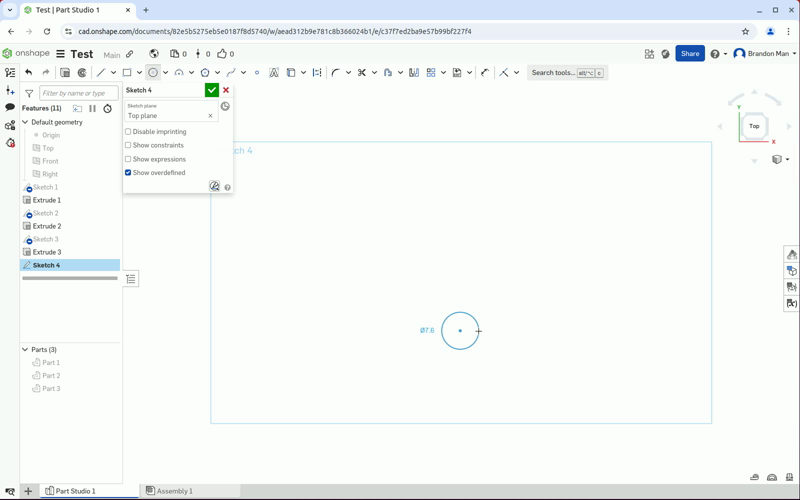
key(esc)
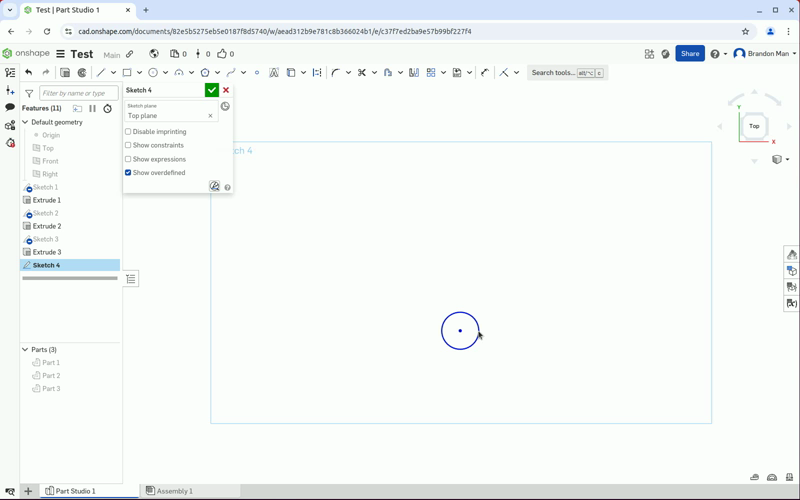
key(l)
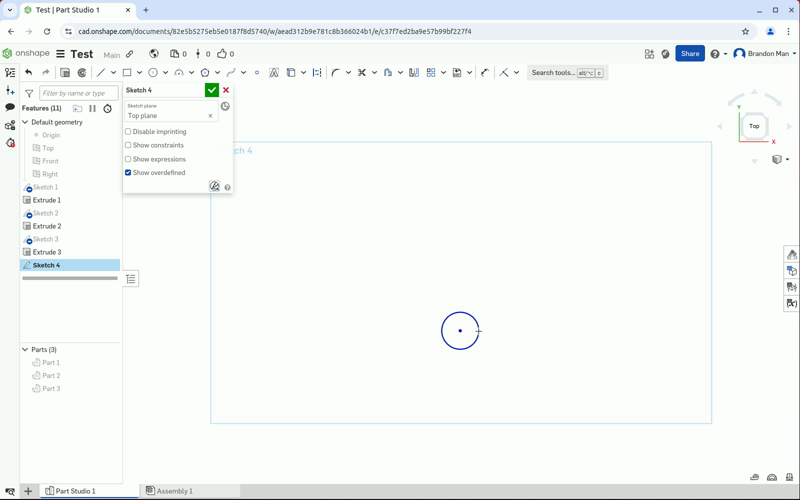
key_down(shift)
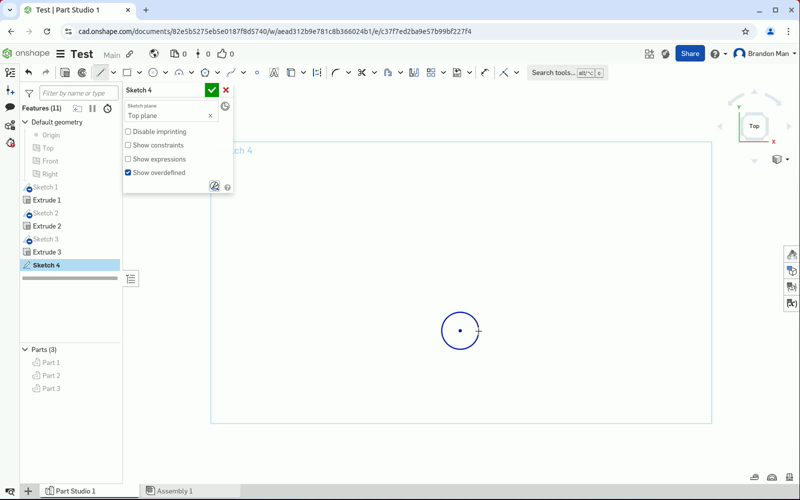
mouse_move(448, 337)
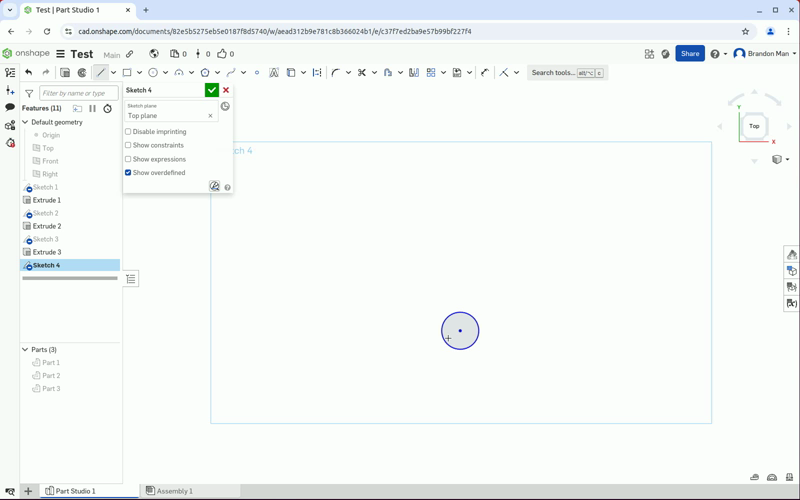
click(448, 337)
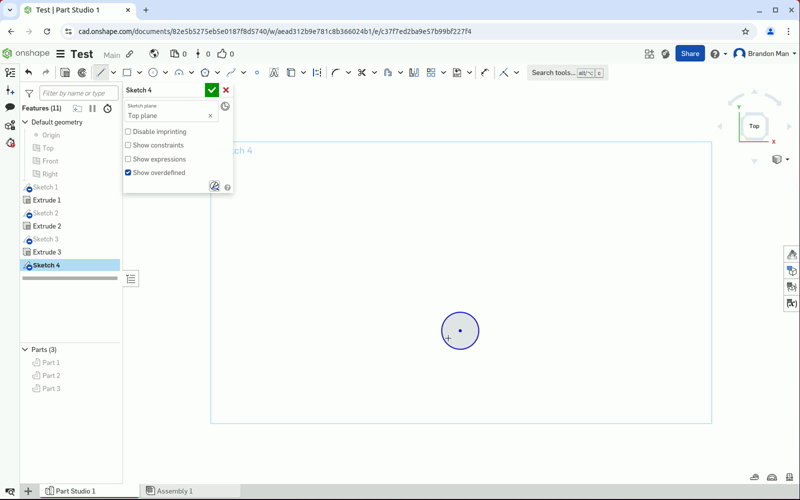
key_up(shift)
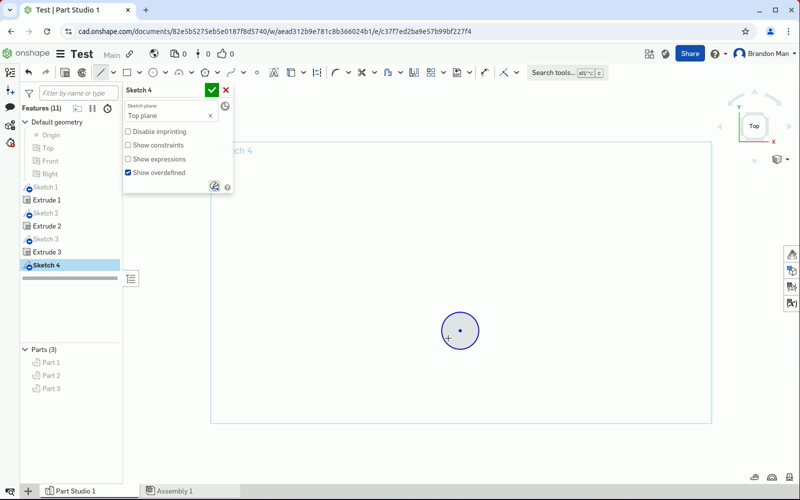
key_down(shift)
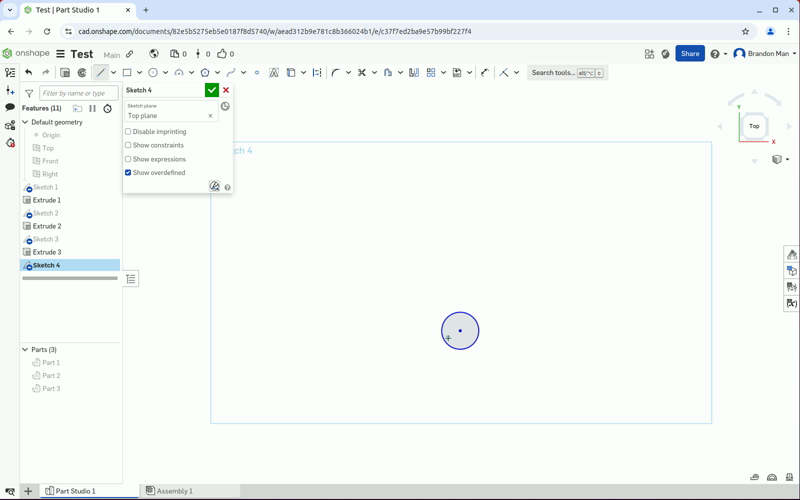
mouse_move(478, 337)
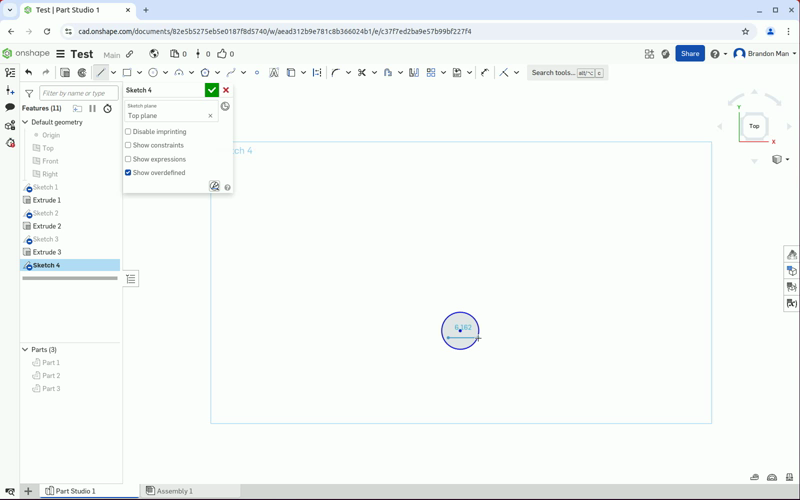
mouse_move(460, 344)
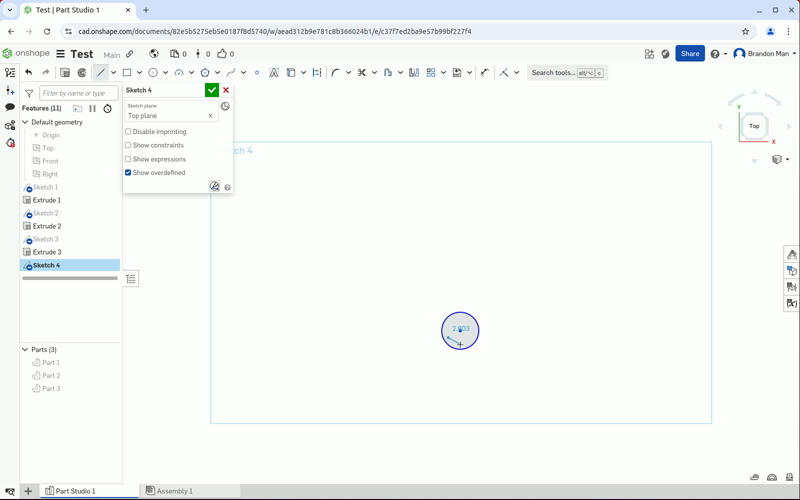
click(460, 344)
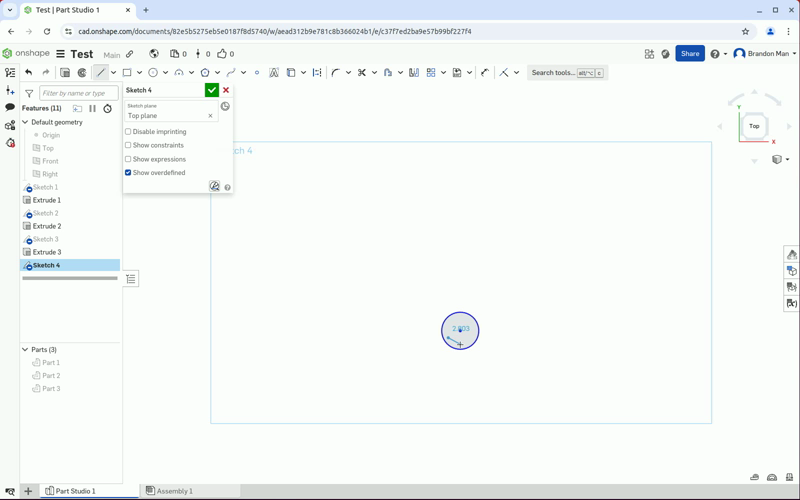
key_up(shift)
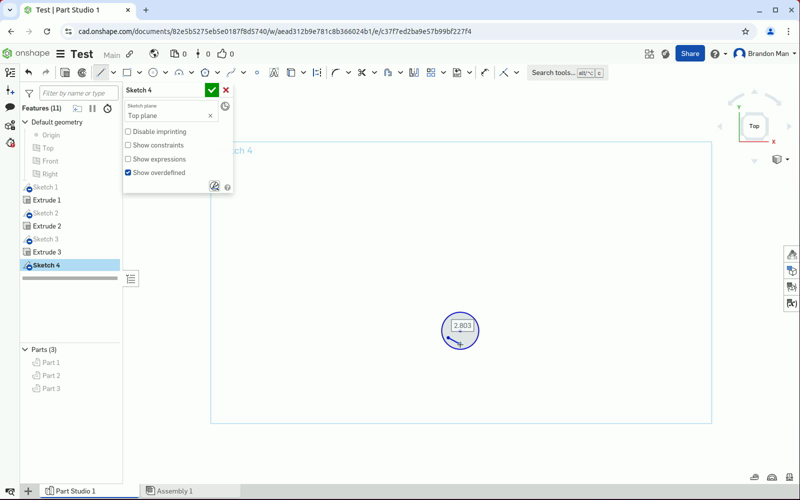
key_down(shift)
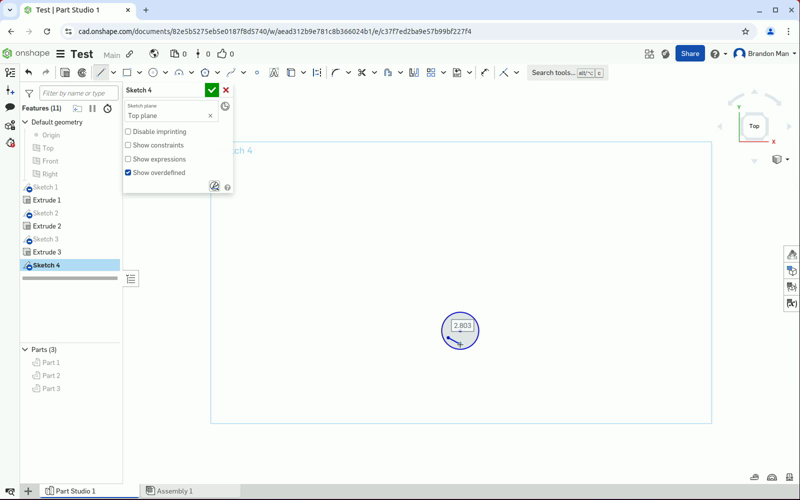
mouse_move(490, 344)
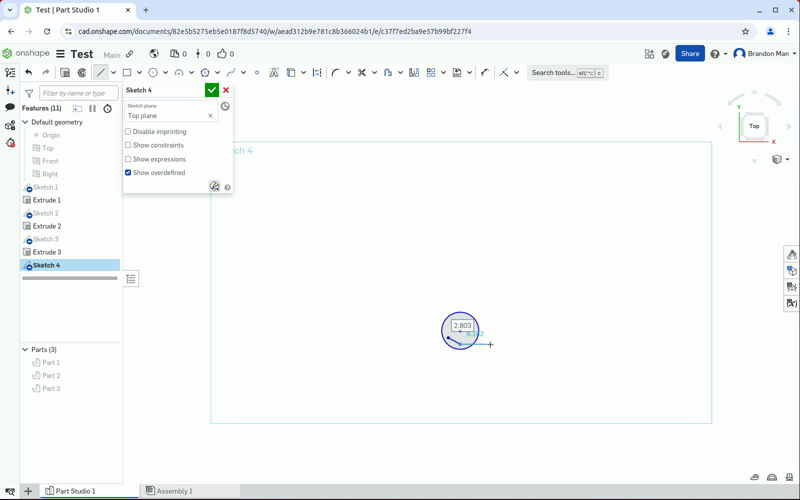
mouse_move(471, 337)
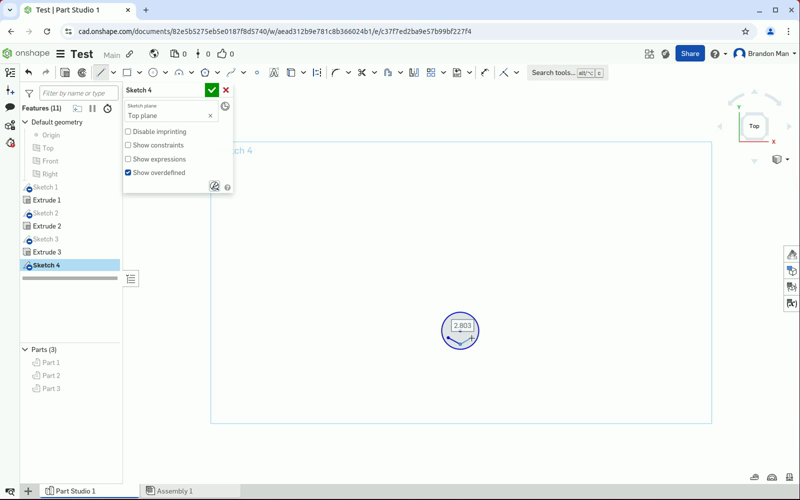
click(471, 337)
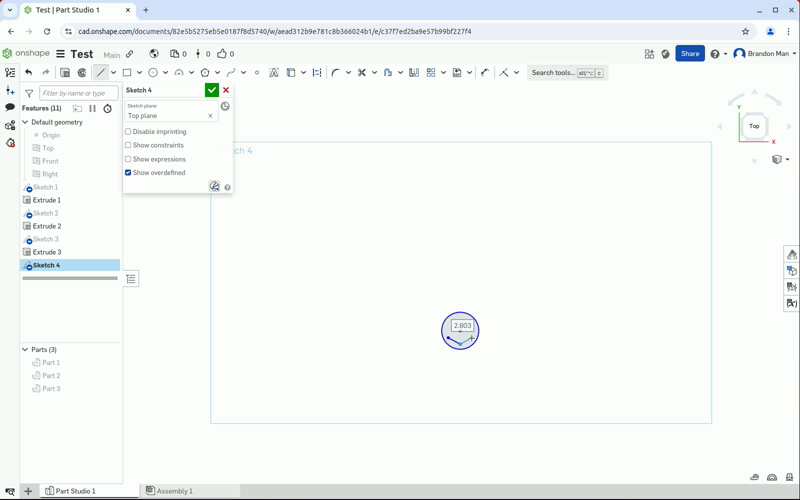
key_up(shift)
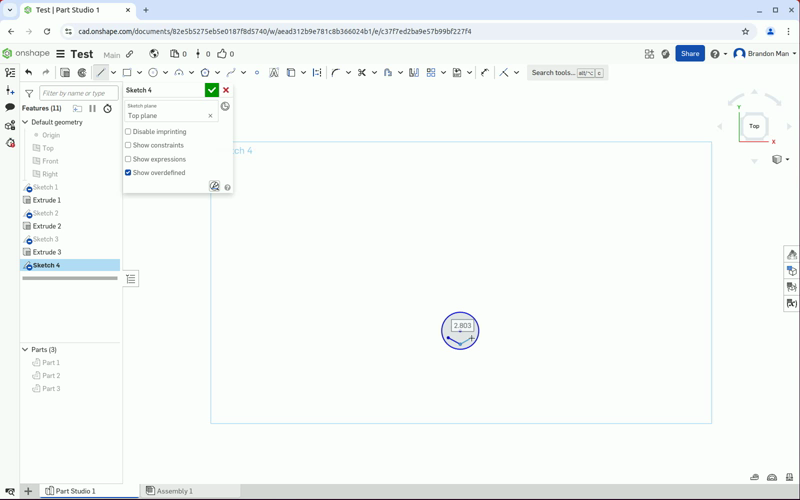
key_down(shift)
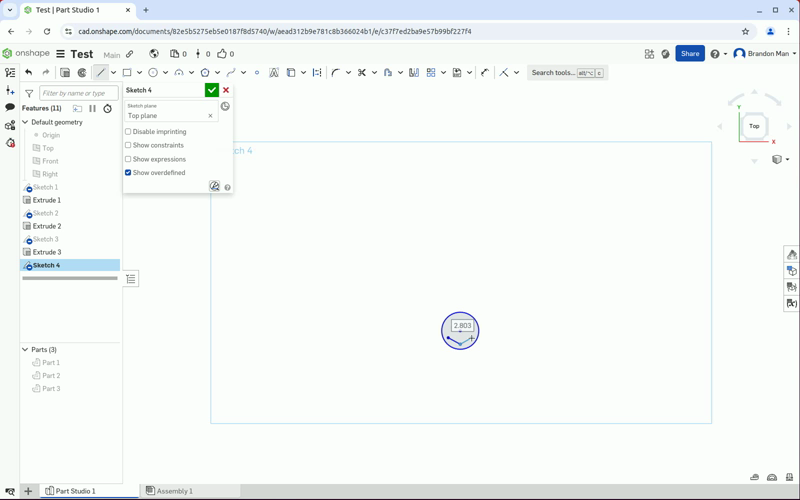
mouse_move(501, 337)
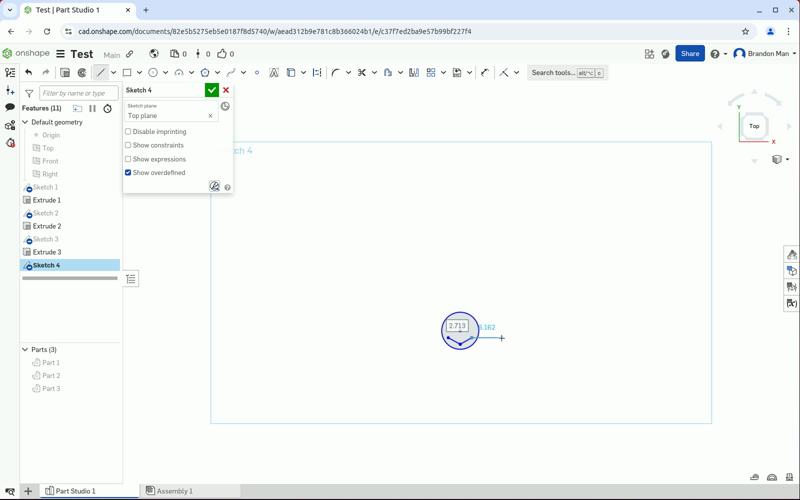
mouse_move(472, 323)
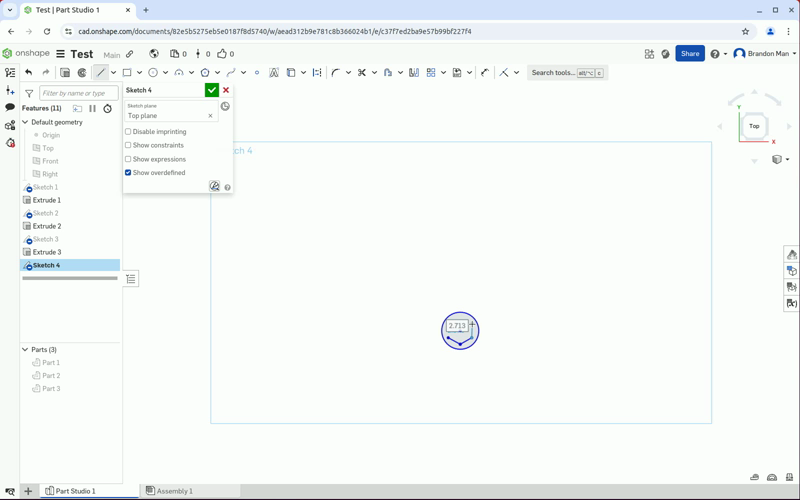
click(472, 323)
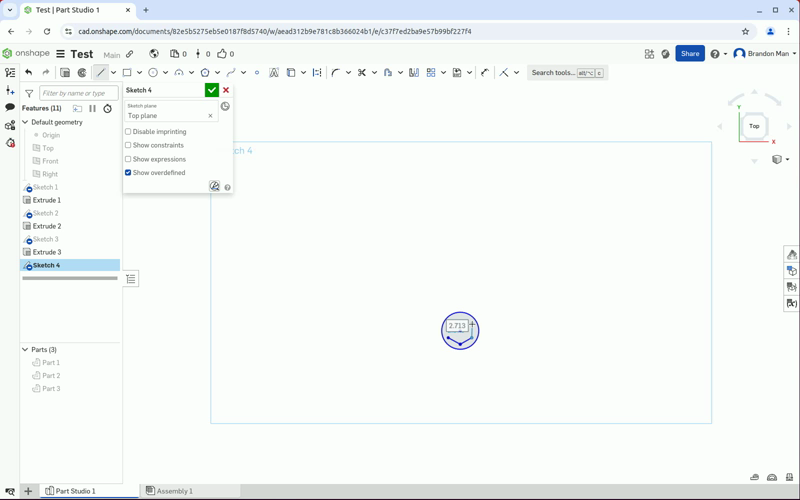
key_up(shift)
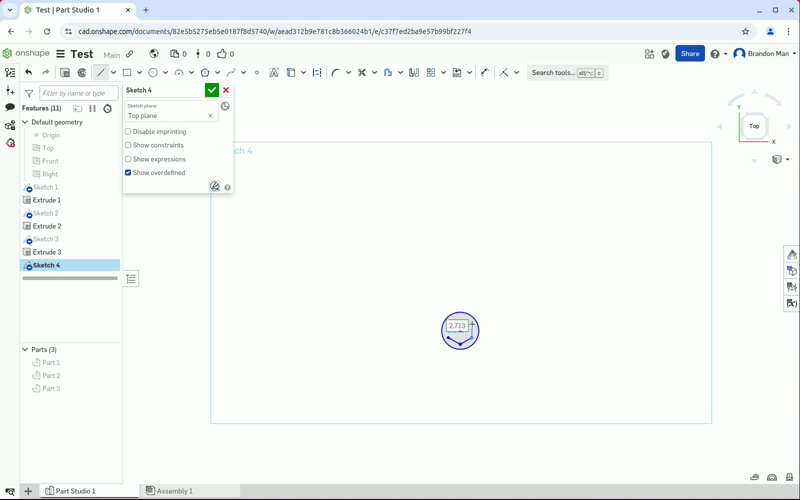
key_down(shift)
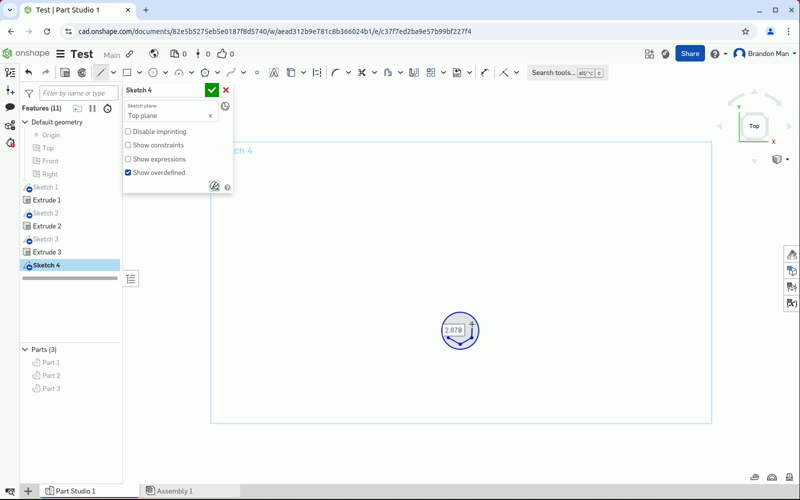
mouse_move(502, 323)
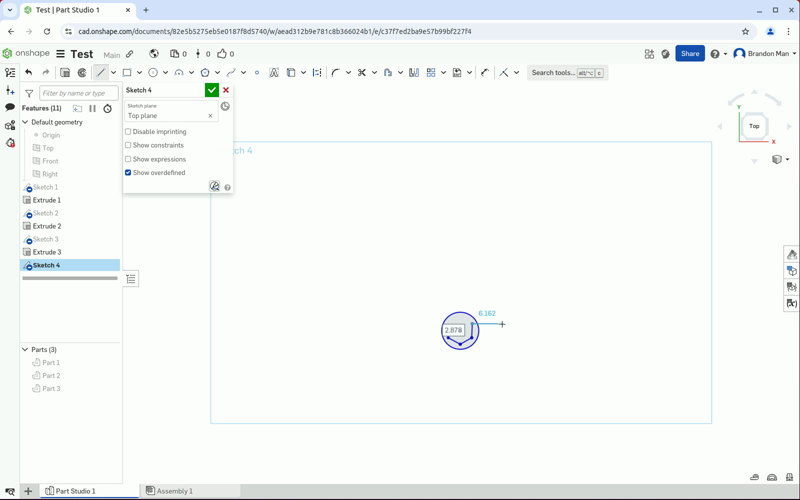
mouse_move(460, 317)
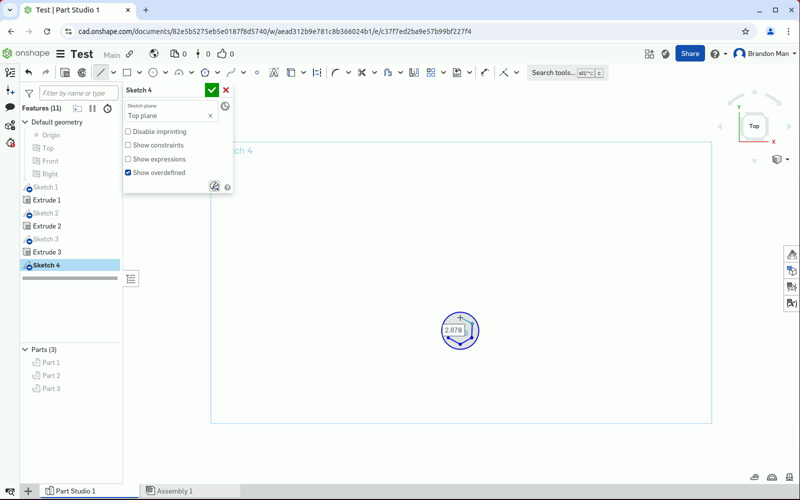
click(460, 317)
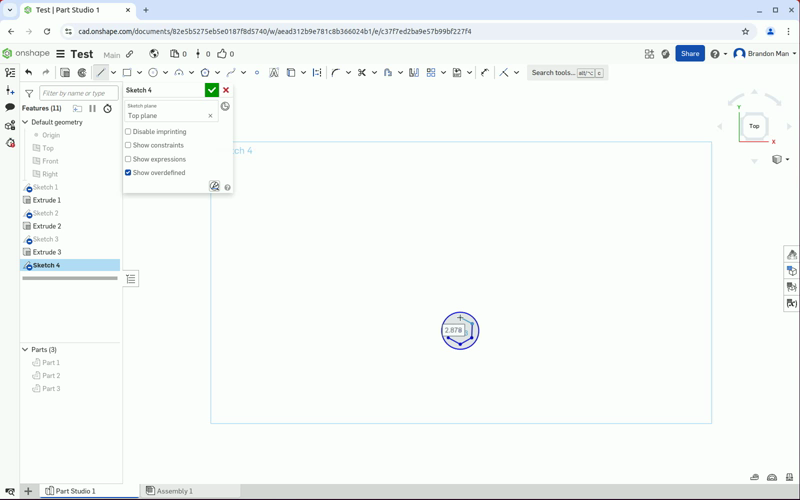
key_up(shift)
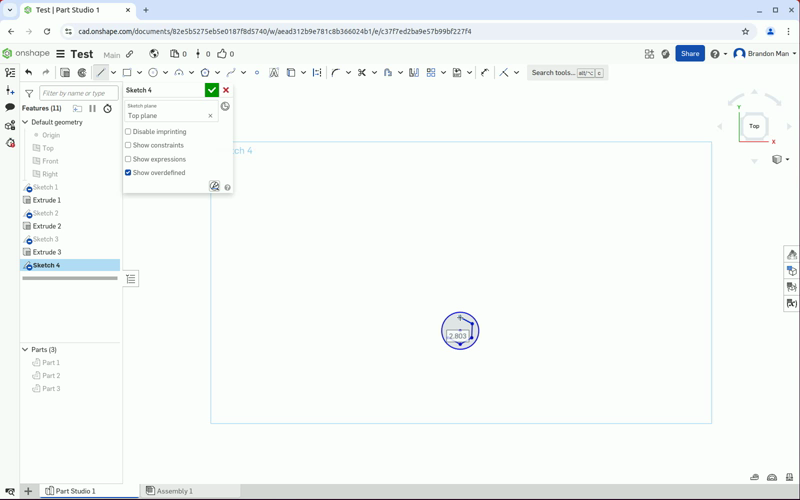
key_down(shift)
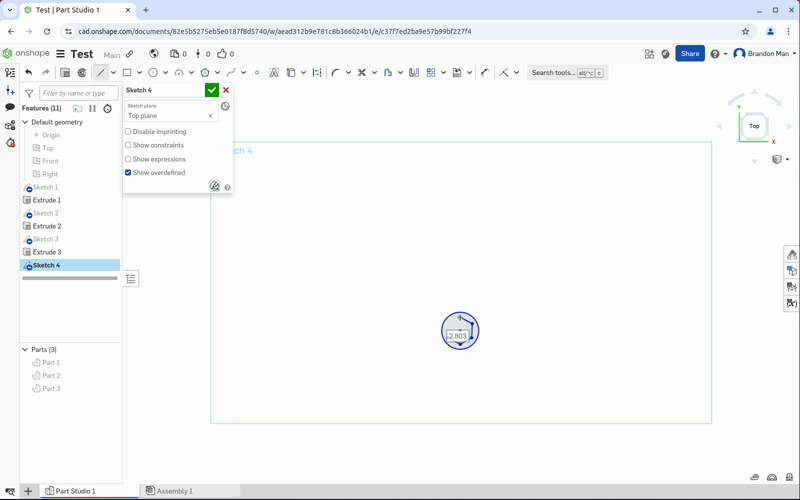
mouse_move(490, 317)
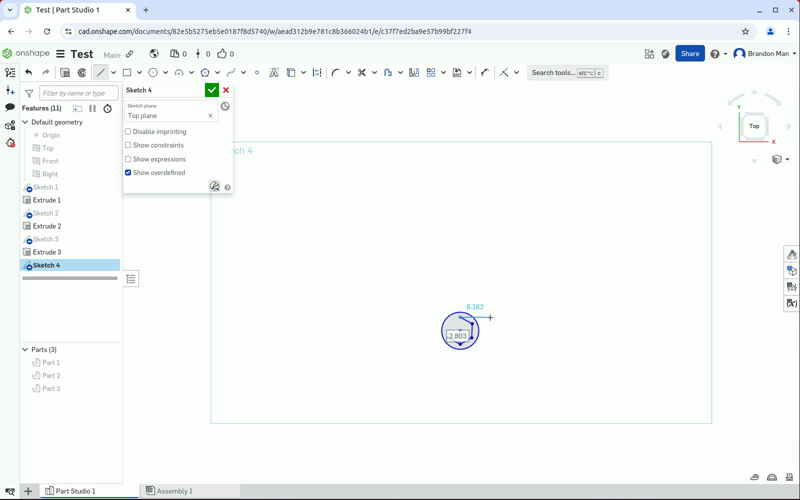
mouse_move(448, 324)
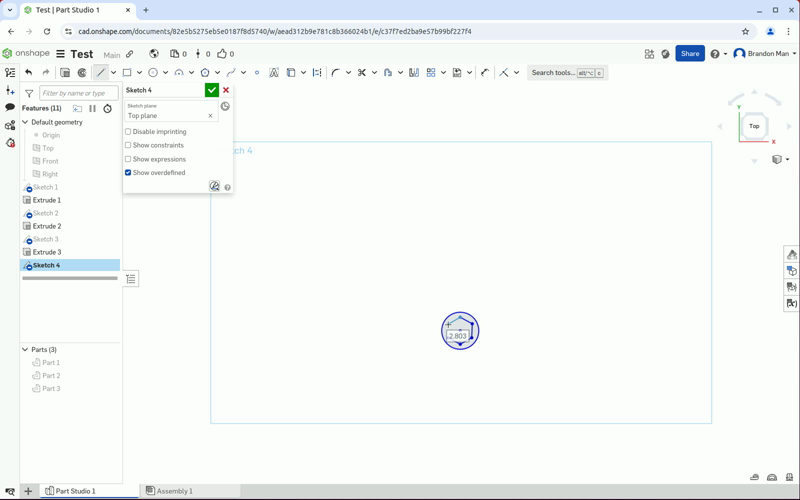
click(448, 324)
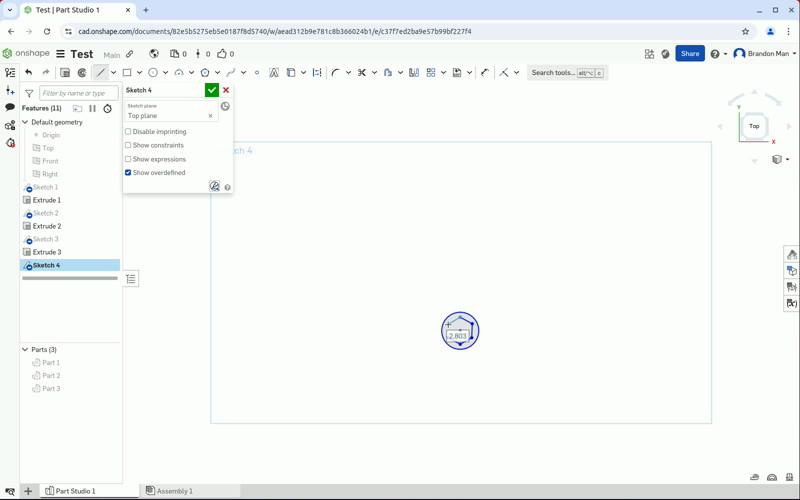
key_up(shift)
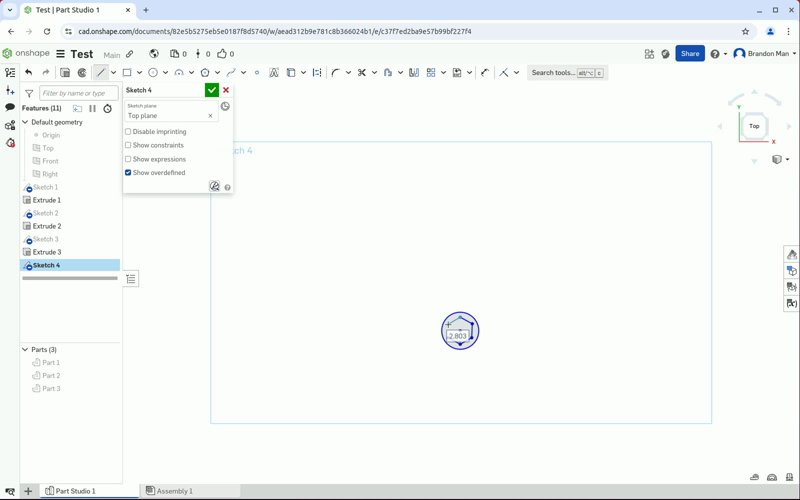
mouse_move(478, 324)
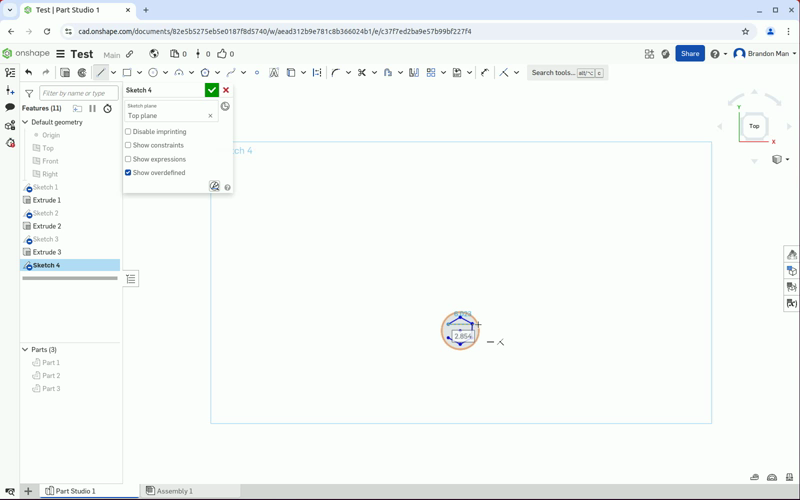
key_down(shift)
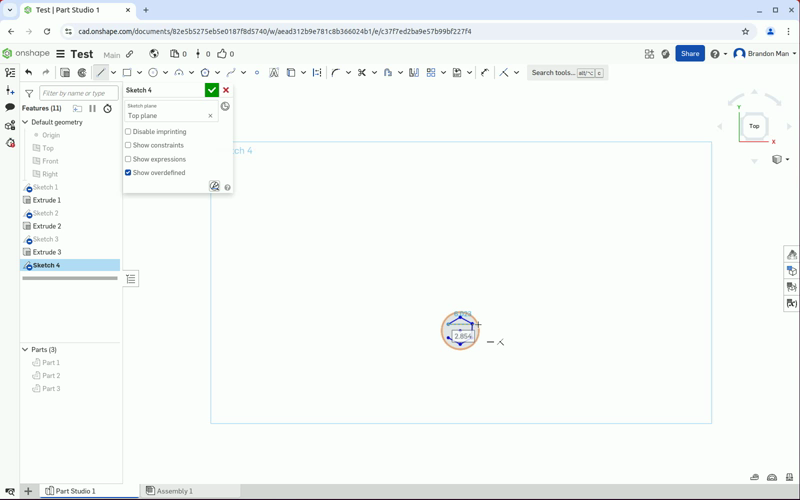
mouse_move(448, 337)
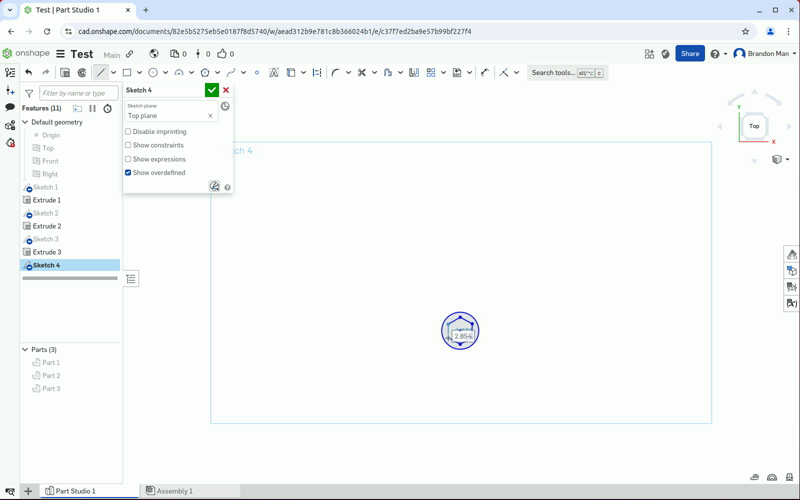
key_up(shift)
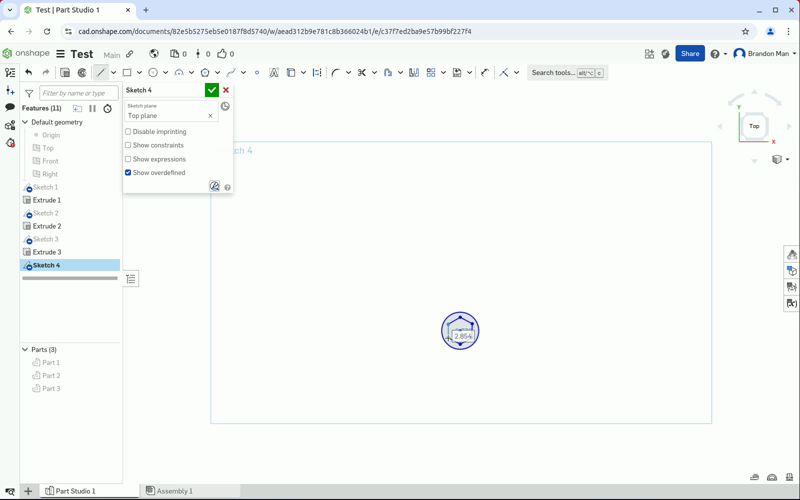
click(448, 337)
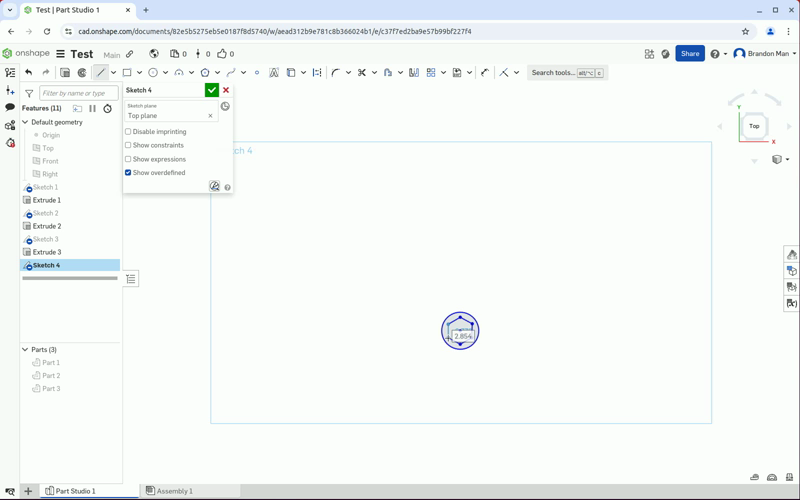
key(esc)
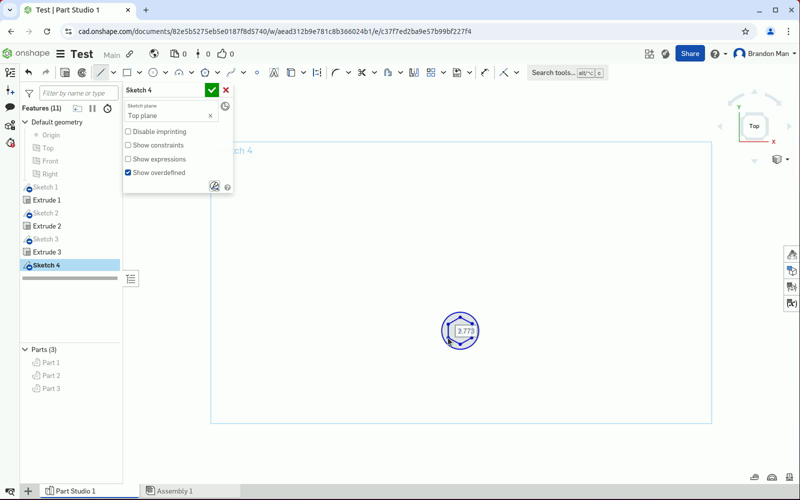
mouse_move(446, 340)
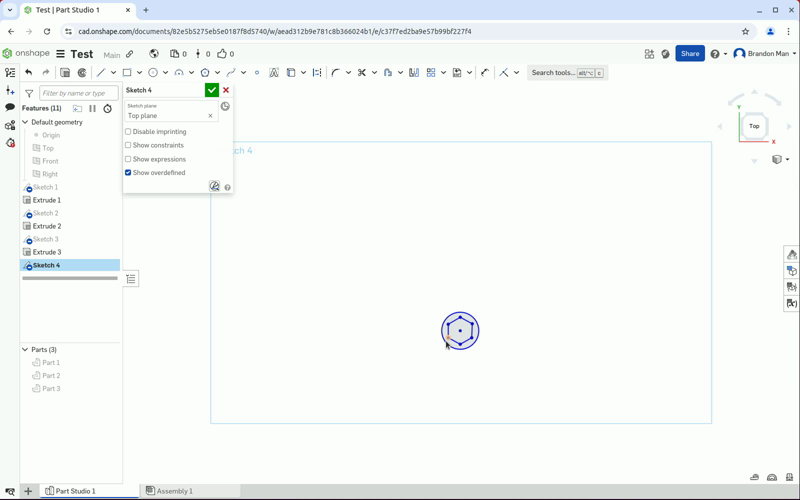
scroll(6)
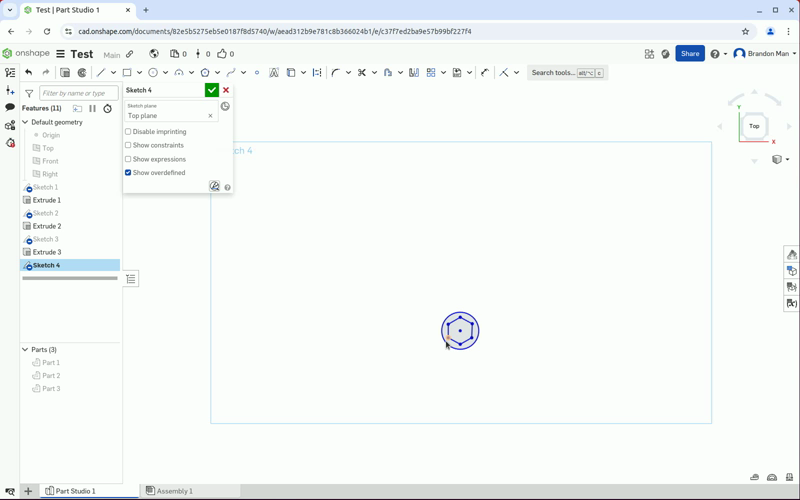
scroll(6)
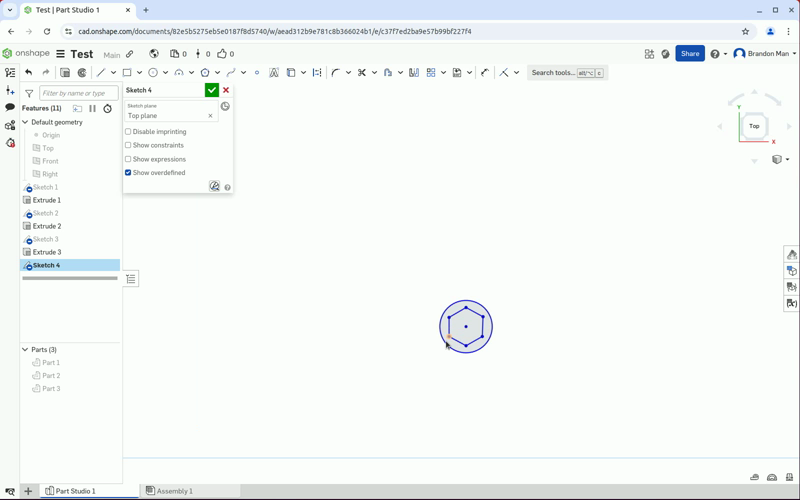
scroll(6)
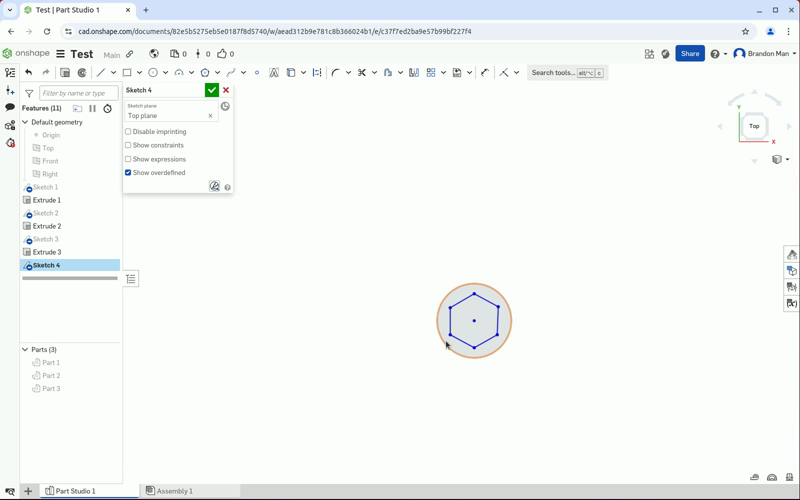
scroll(6)
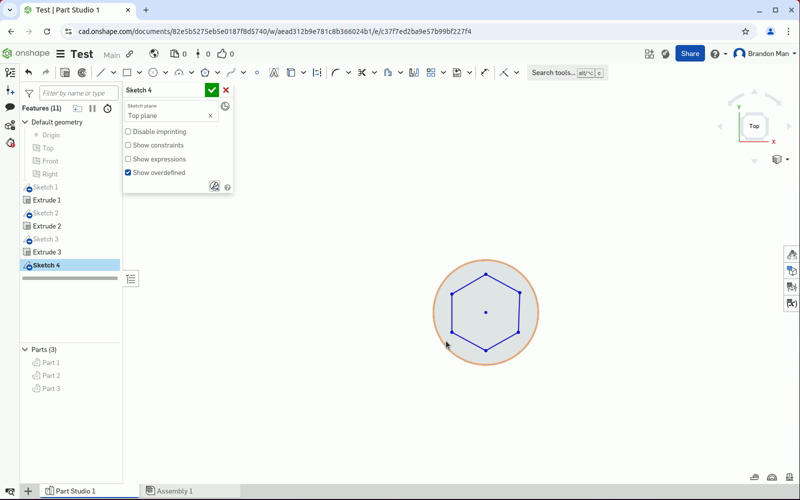
scroll(6)
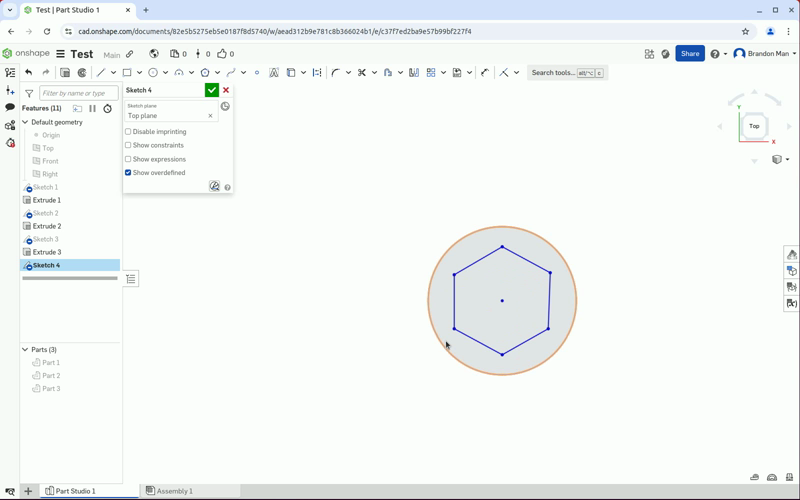
scroll(6)
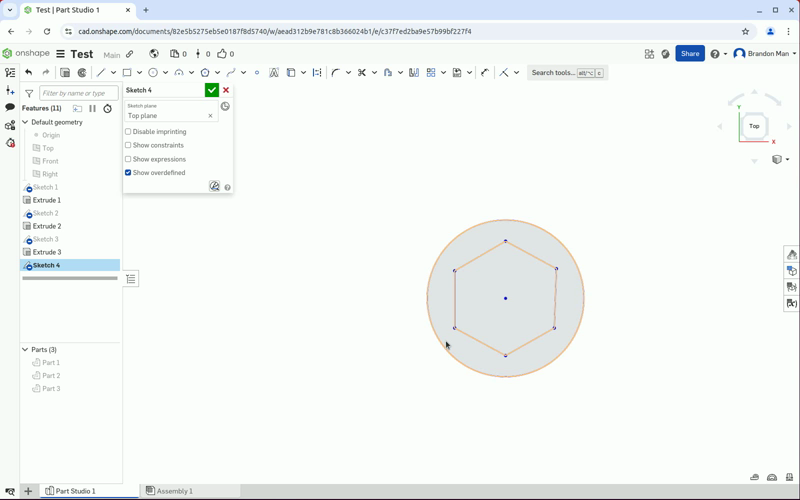
scroll(6)
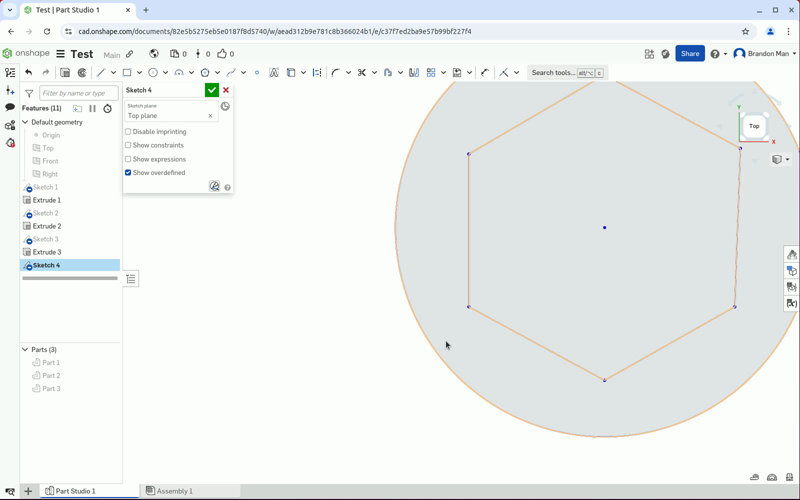
click(446, 340)
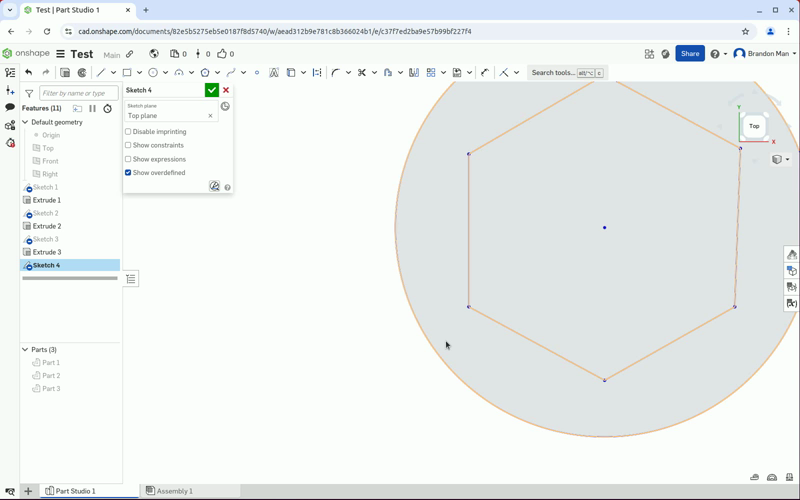
scroll(-6)
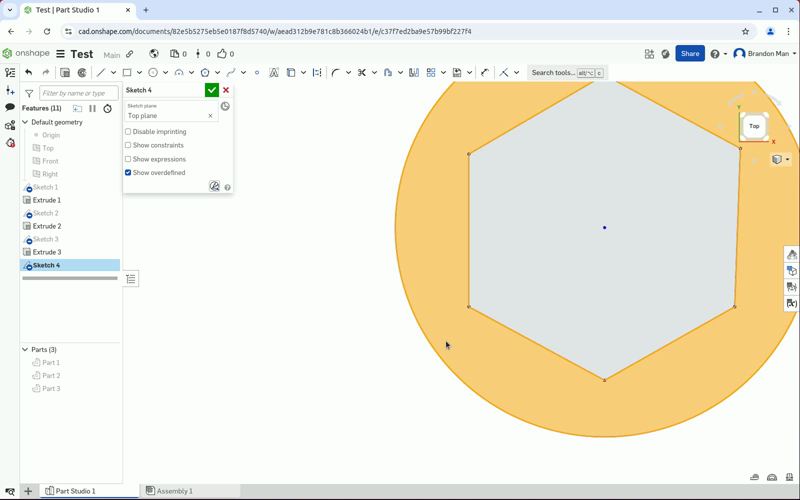
scroll(-6)
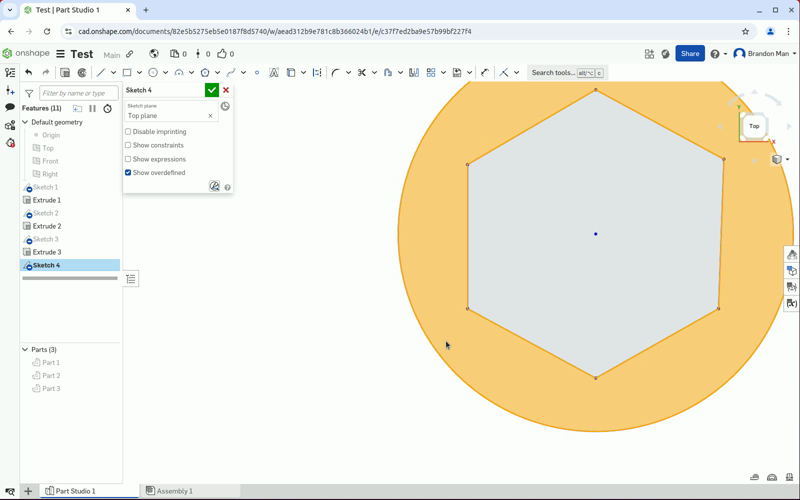
scroll(-6)
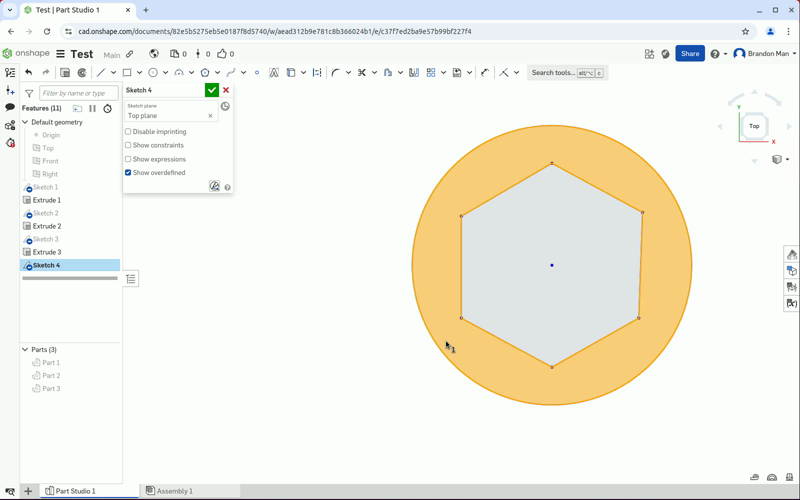
scroll(-6)
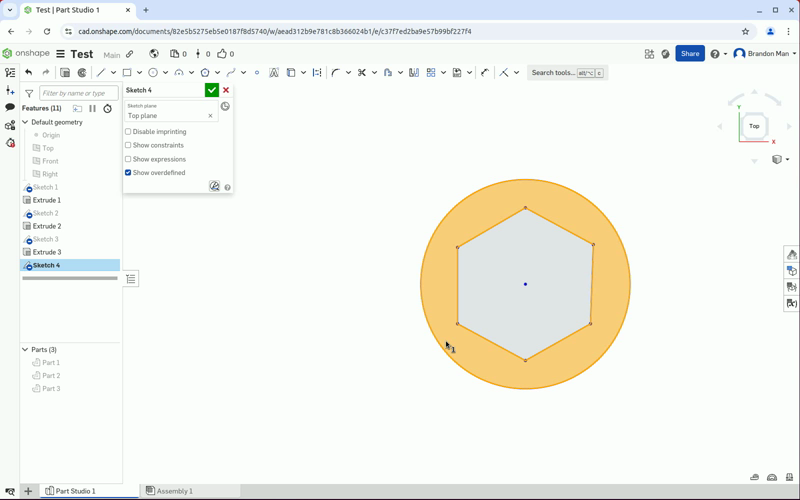
scroll(-6)
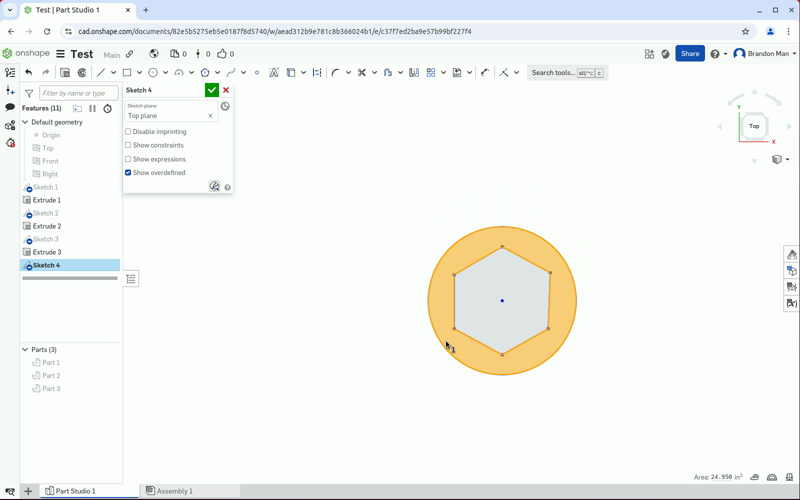
scroll(-6)
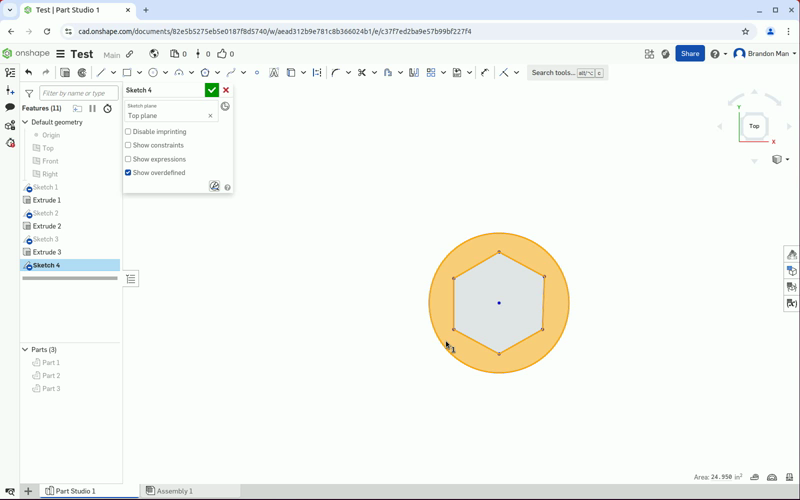
scroll(-6)
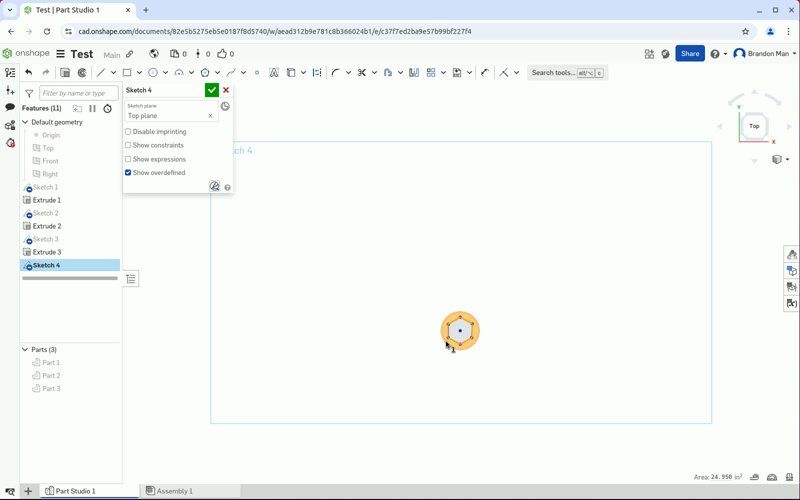
mouse_move(73, 352)
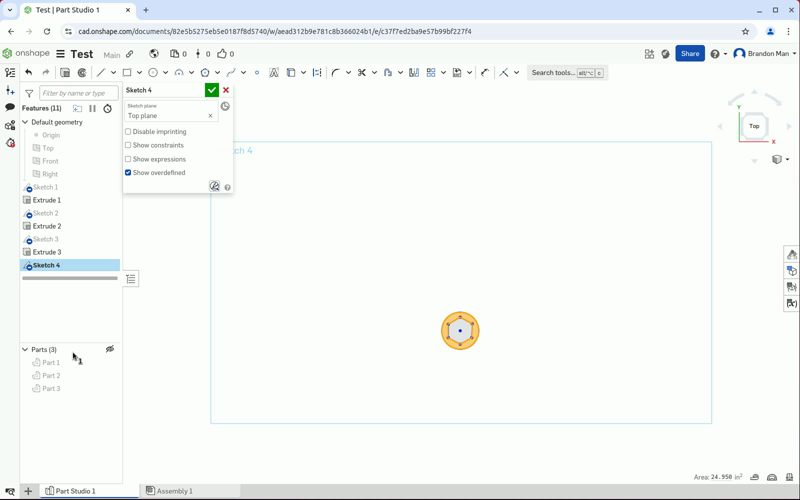
key(shift+y)
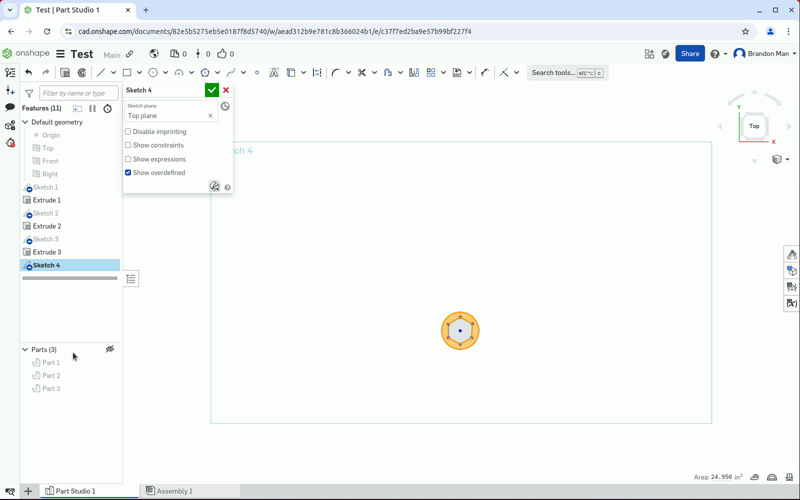
key(shift+e)
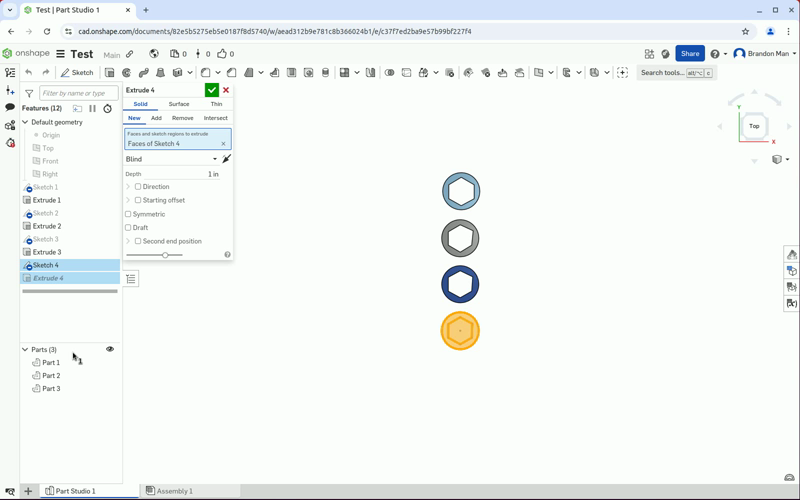
mouse_move(143, 106)
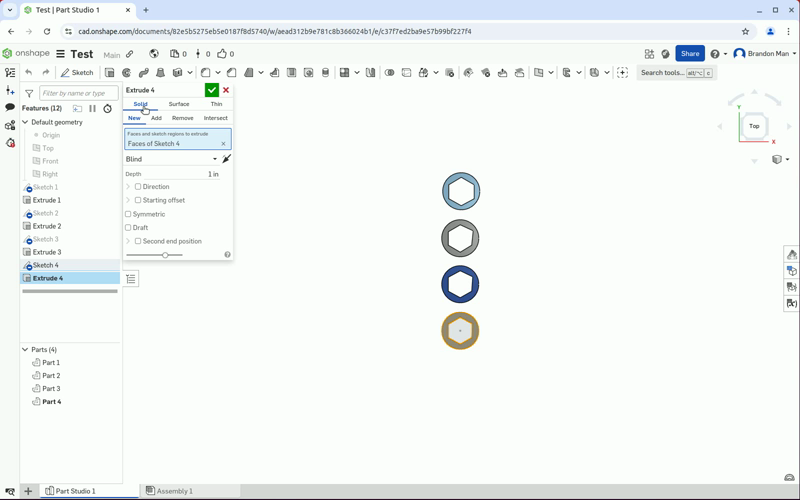
click(143, 106)
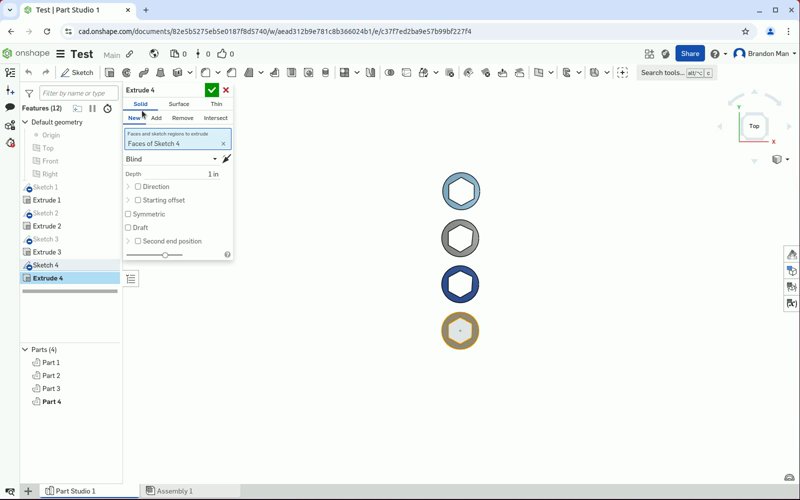
mouse_move(137, 120)
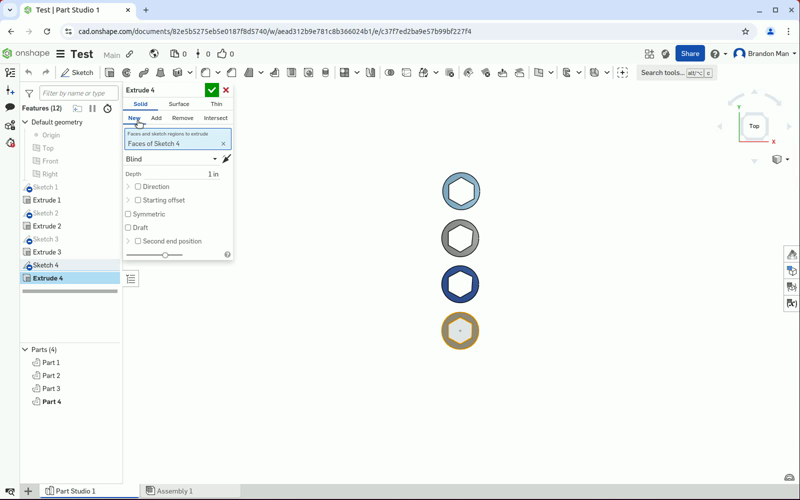
click(137, 120)
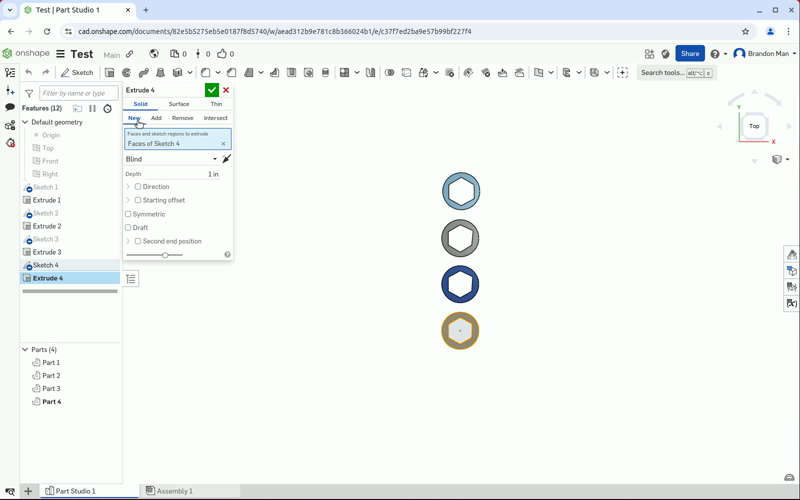
key(tab, 4)
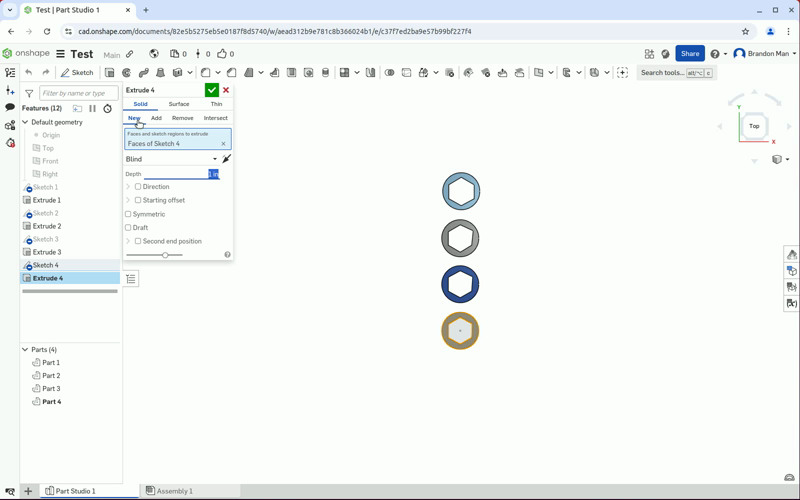
text(0.963)
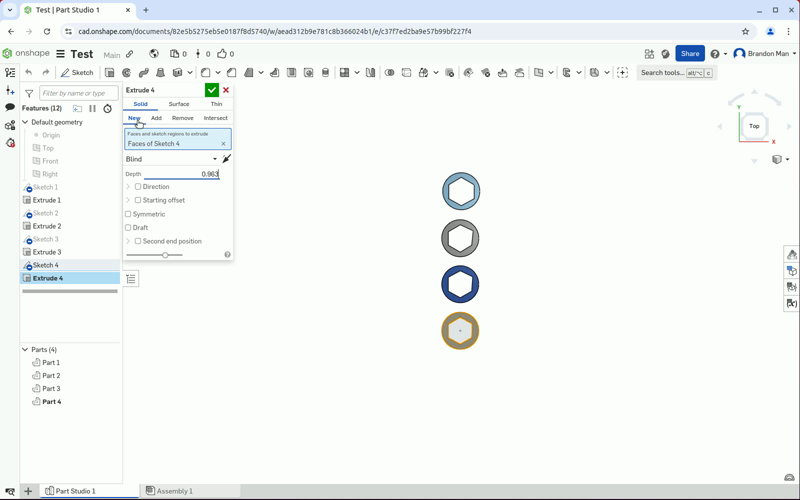
key(enter)
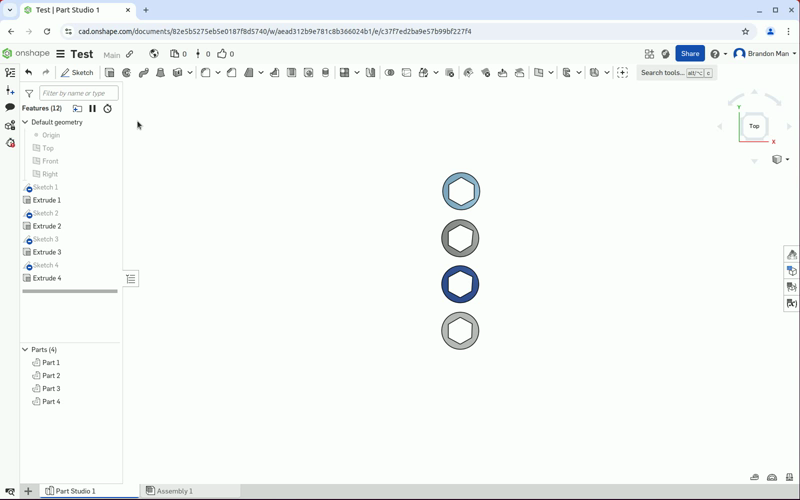
key(shift+h)
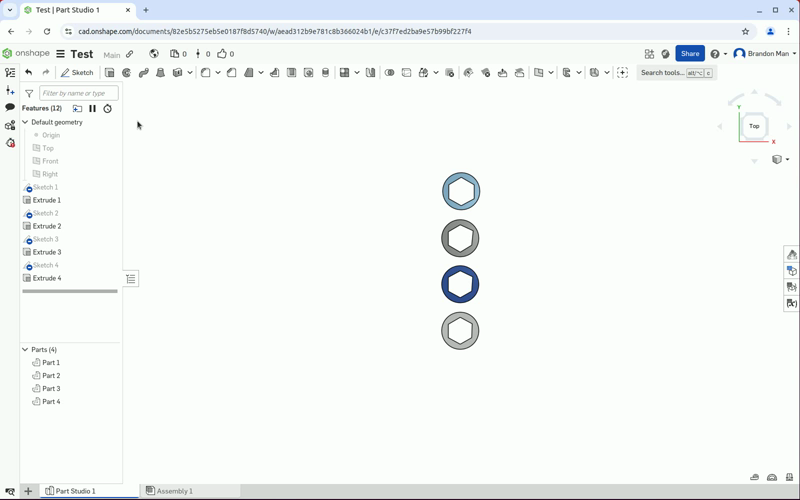
key(shift+h)
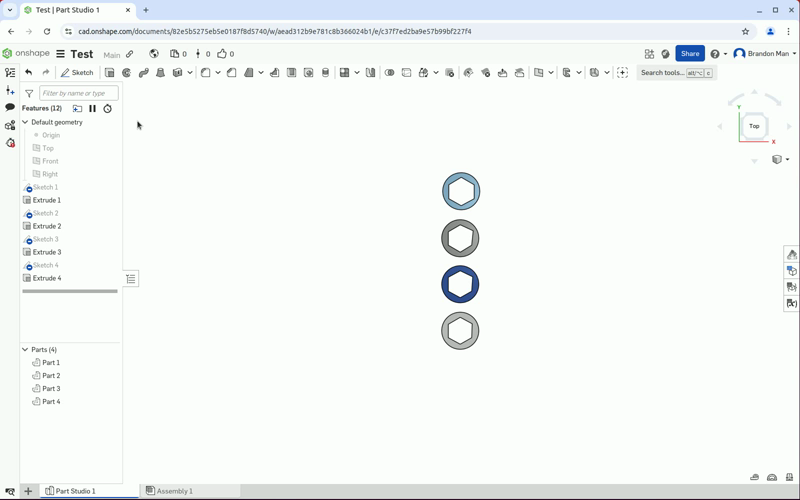
mouse_move(73, 189)
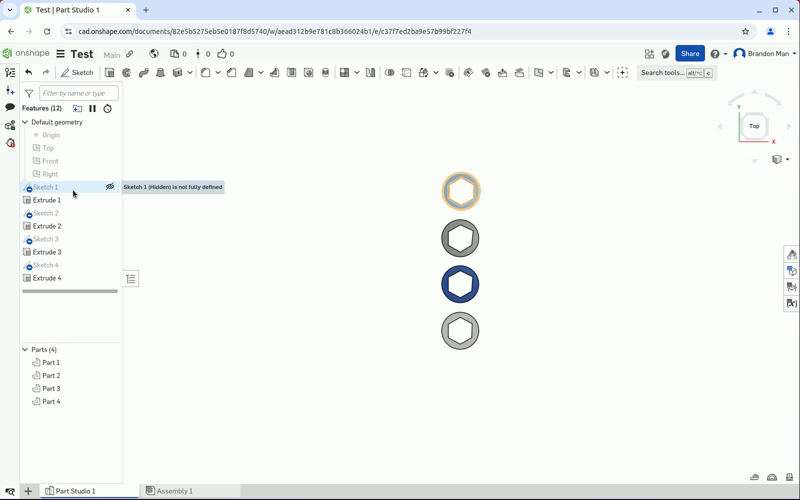
click(73, 189)
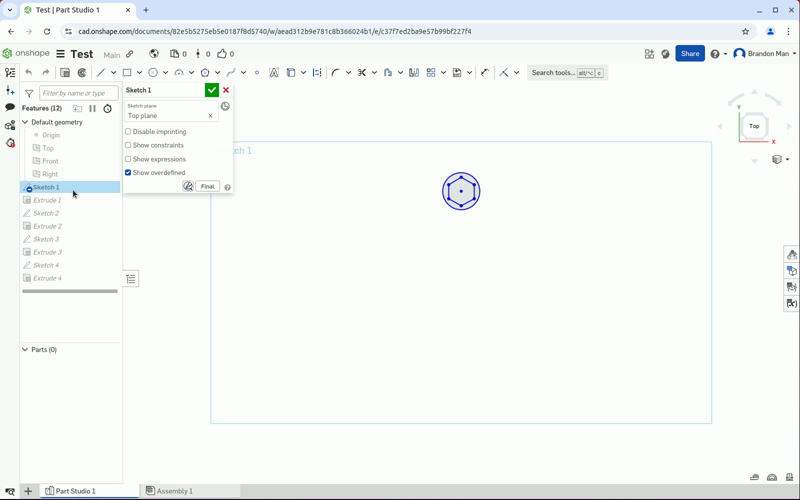
mouse_move(229, 92)
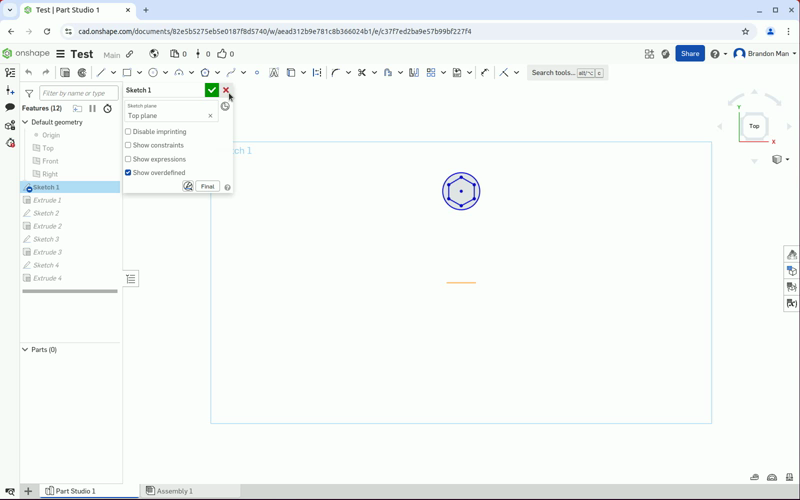
click(229, 92)
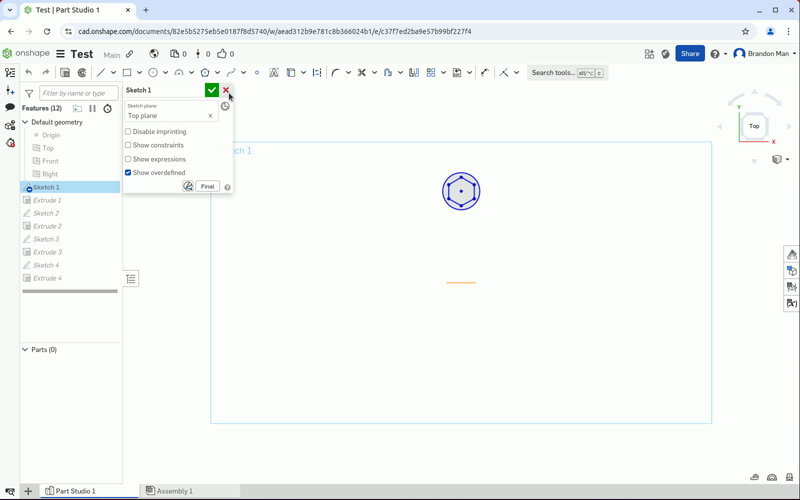
key(shift+s)
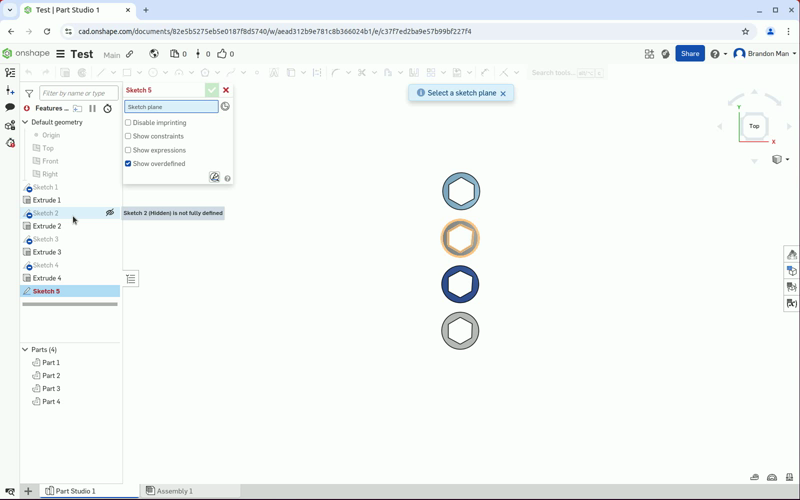
scroll(3)
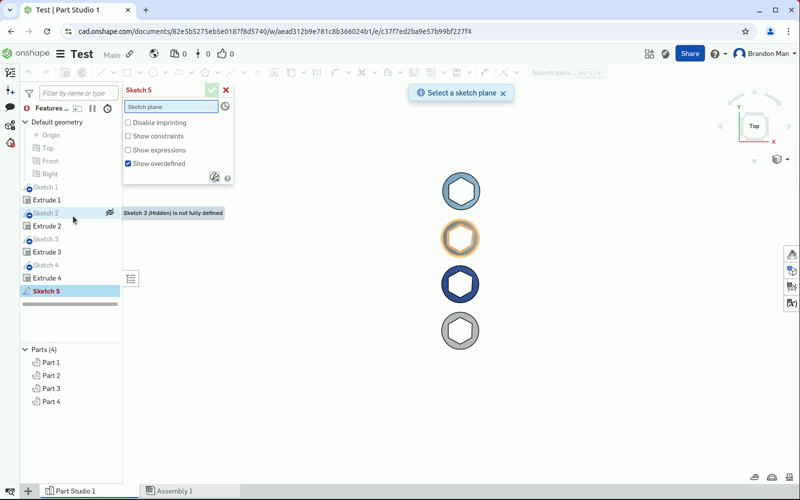
mouse_move(73, 150)
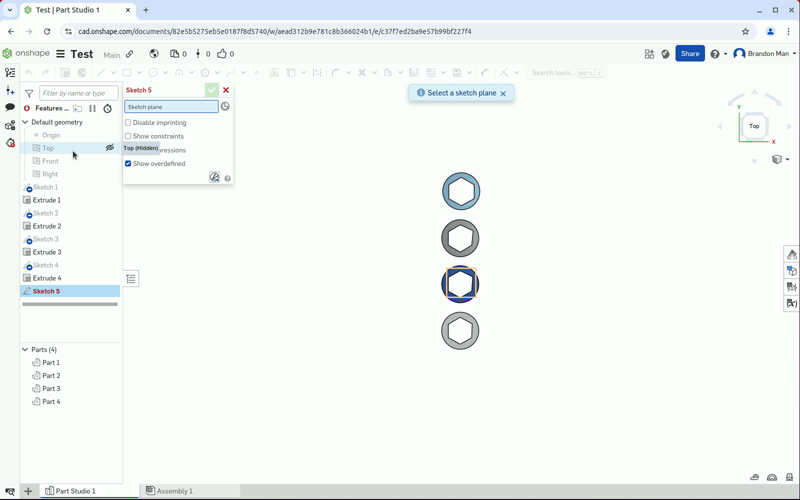
click(73, 150)
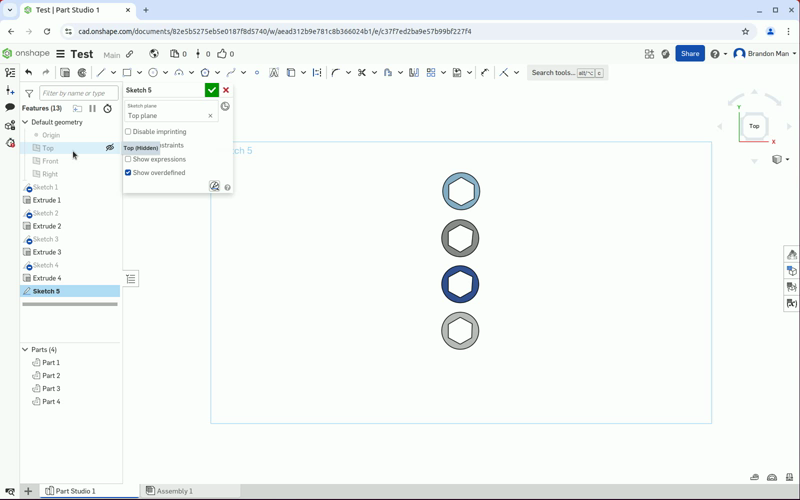
mouse_move(73, 352)
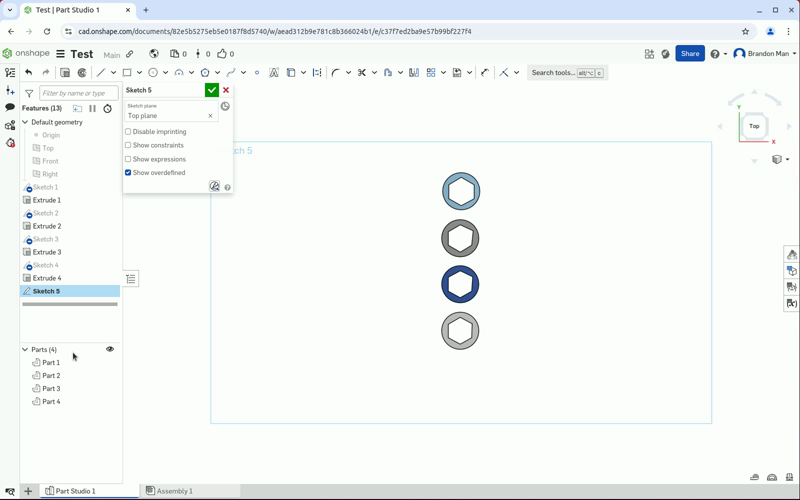
key(y)
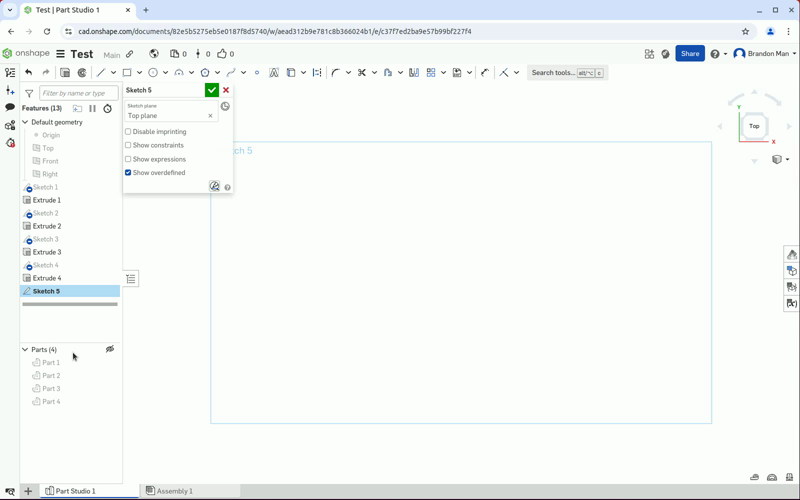
key(c)
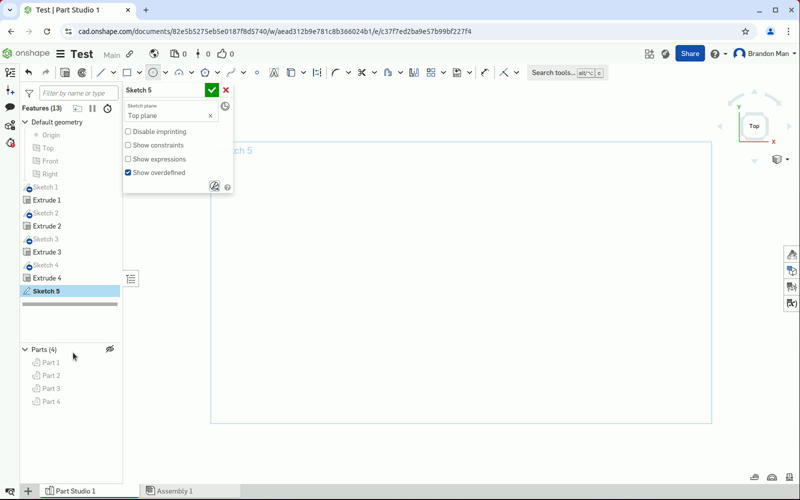
key_down(shift)
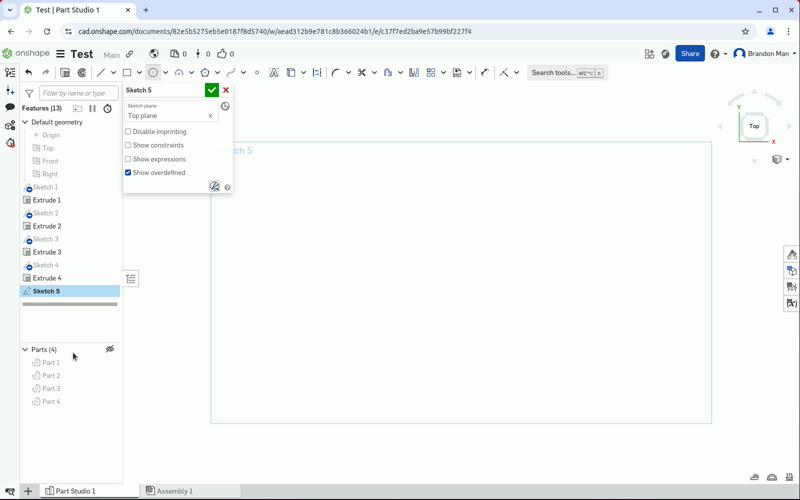
mouse_move(458, 378)
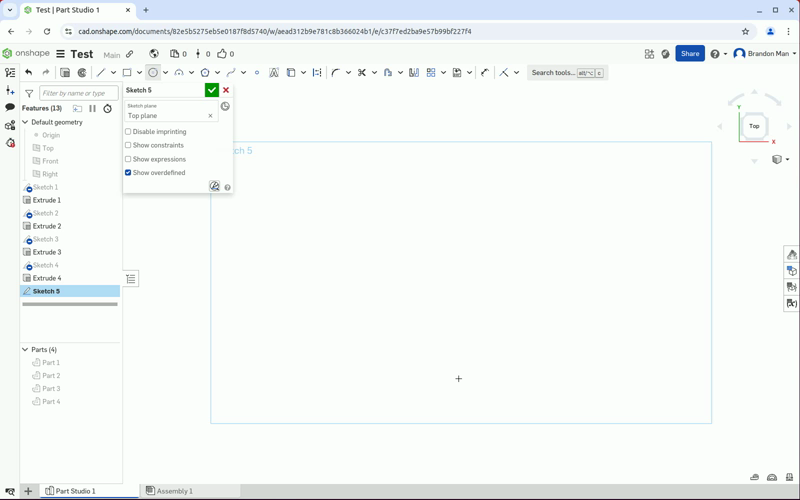
click(458, 378)
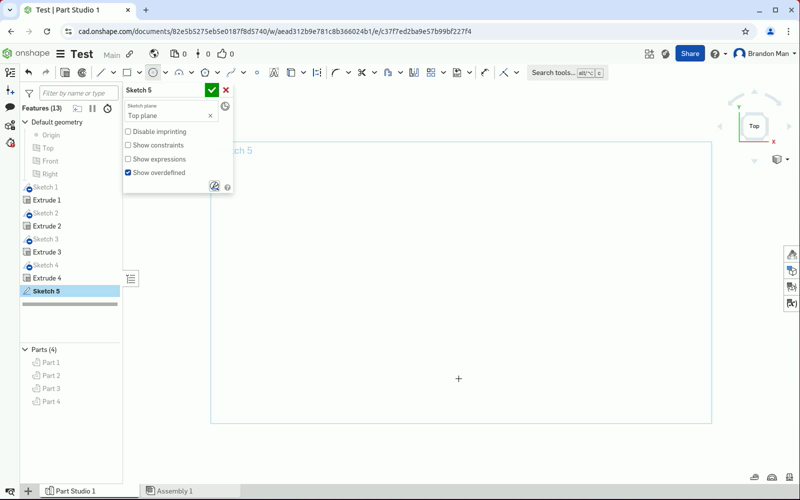
key_up(shift)
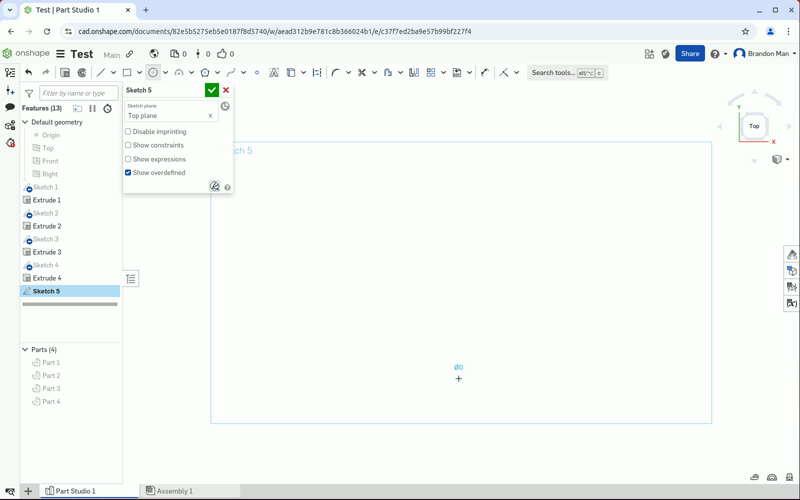
mouse_move(477, 378)
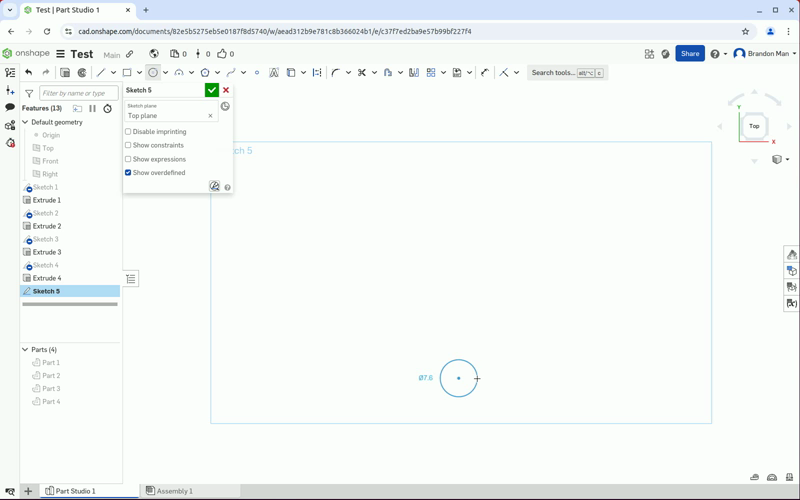
click(477, 378)
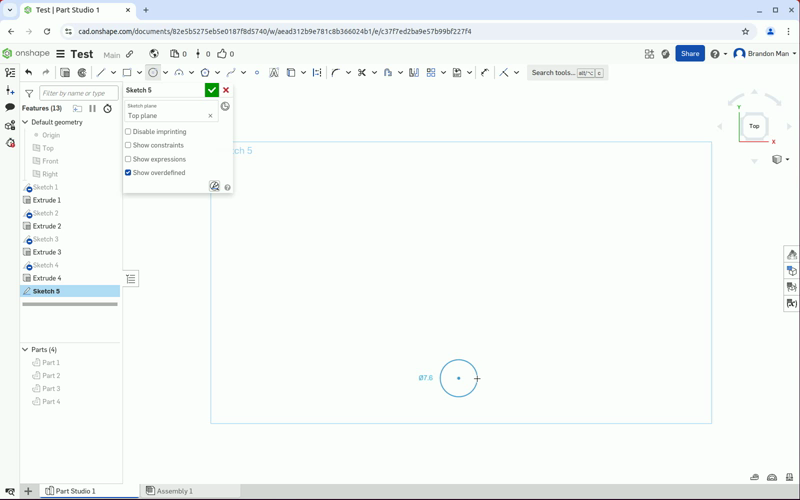
key(esc)
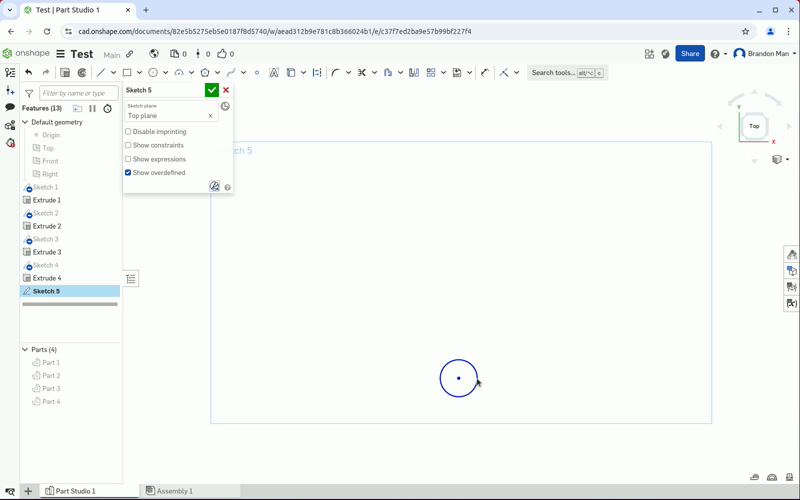
key(l)
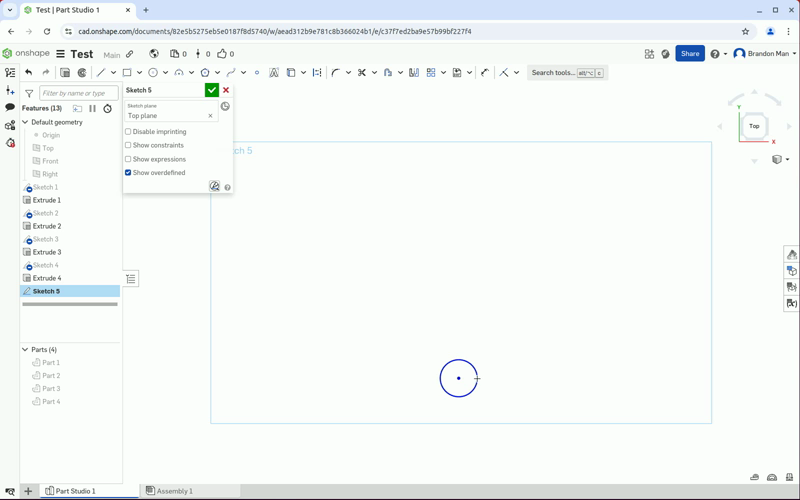
key_down(shift)
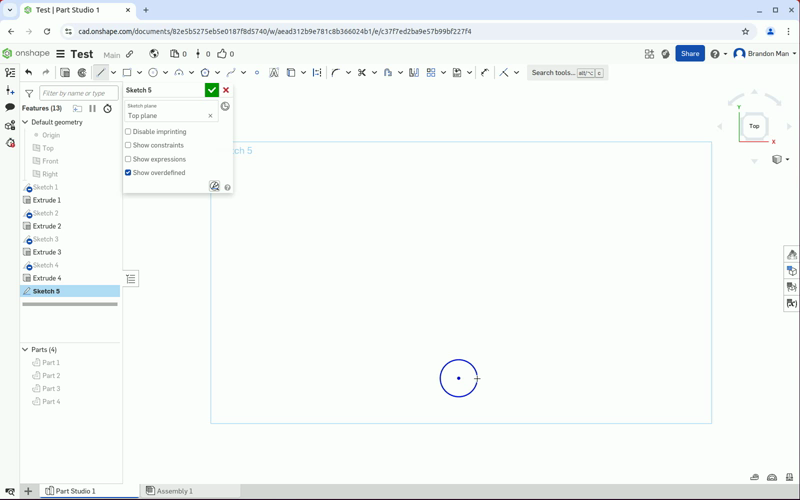
mouse_move(447, 384)
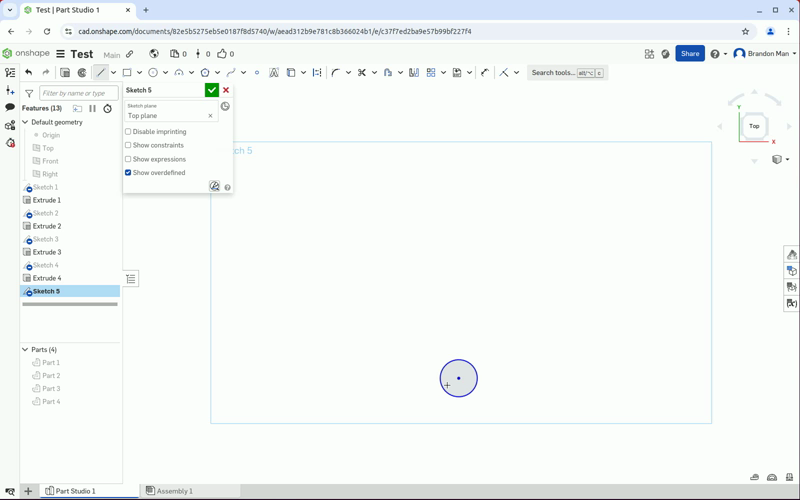
click(447, 384)
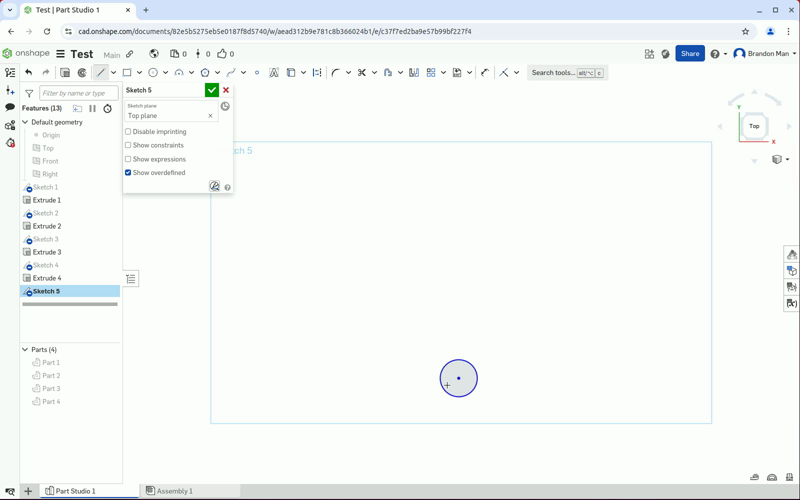
key_up(shift)
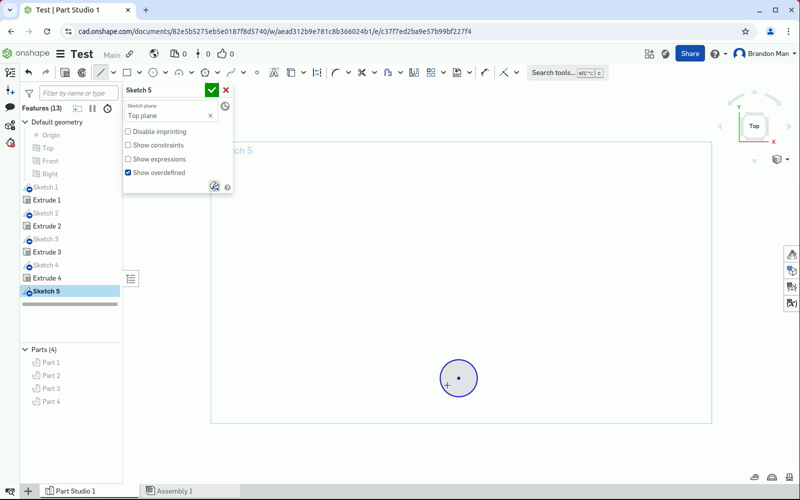
key_down(shift)
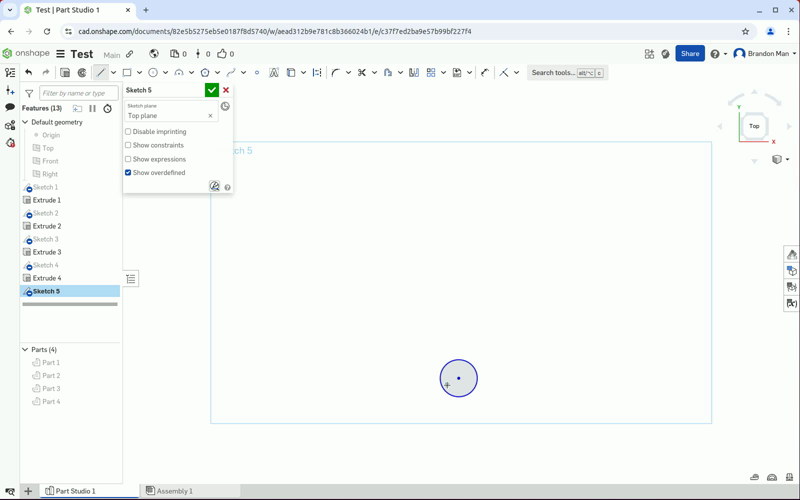
mouse_move(477, 384)
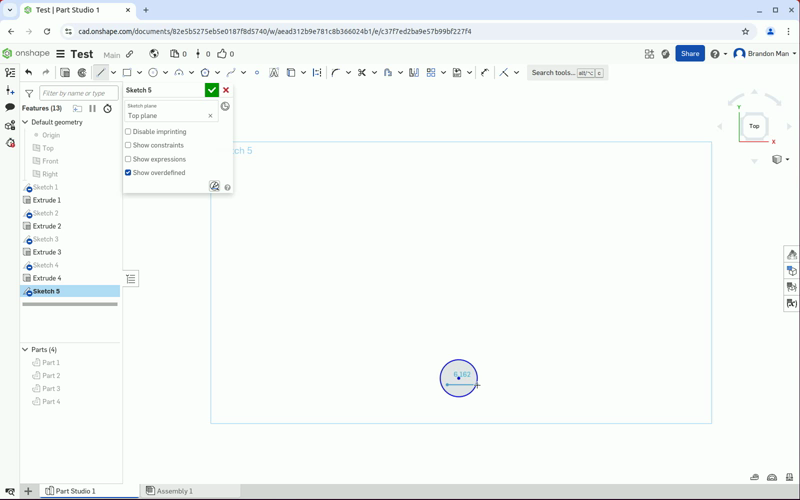
mouse_move(458, 391)
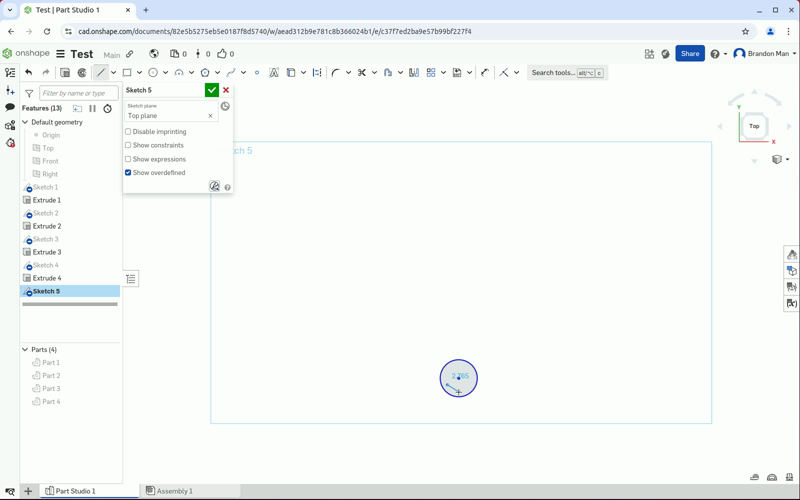
click(458, 391)
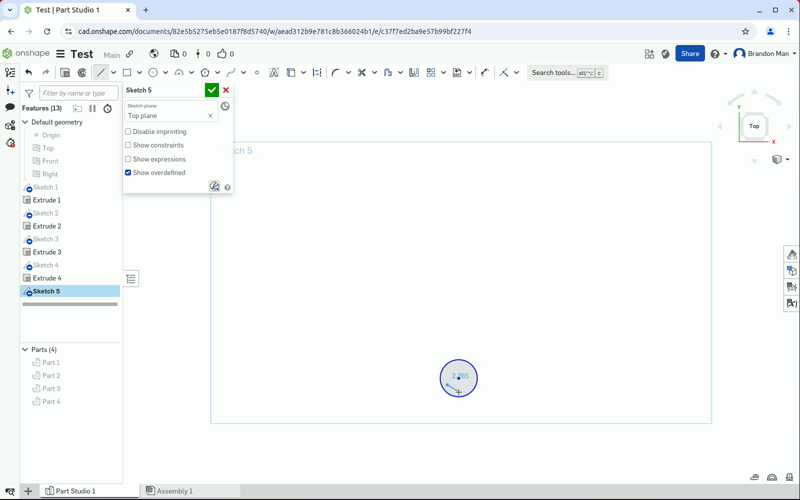
key_up(shift)
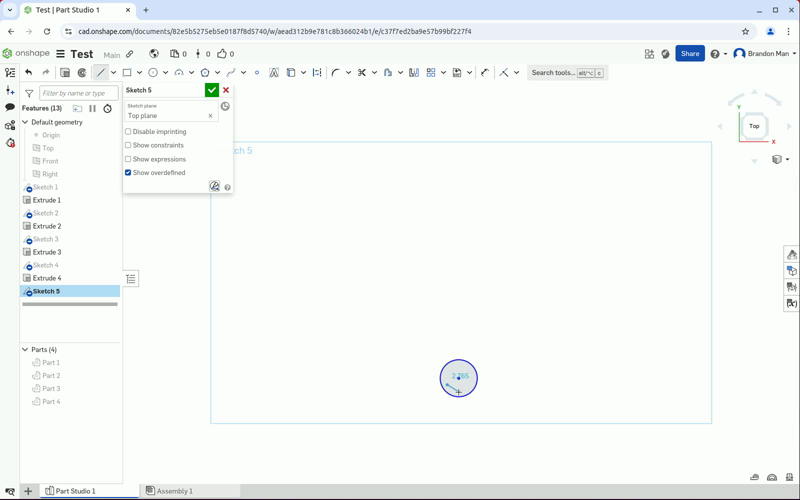
key_down(shift)
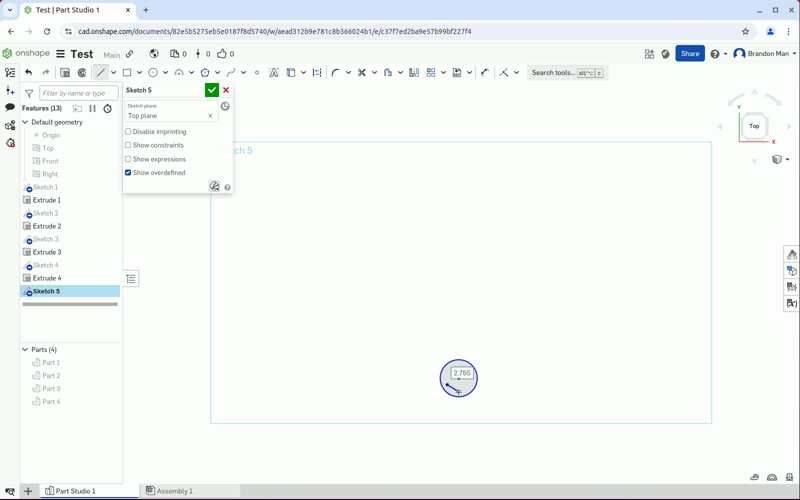
mouse_move(489, 391)
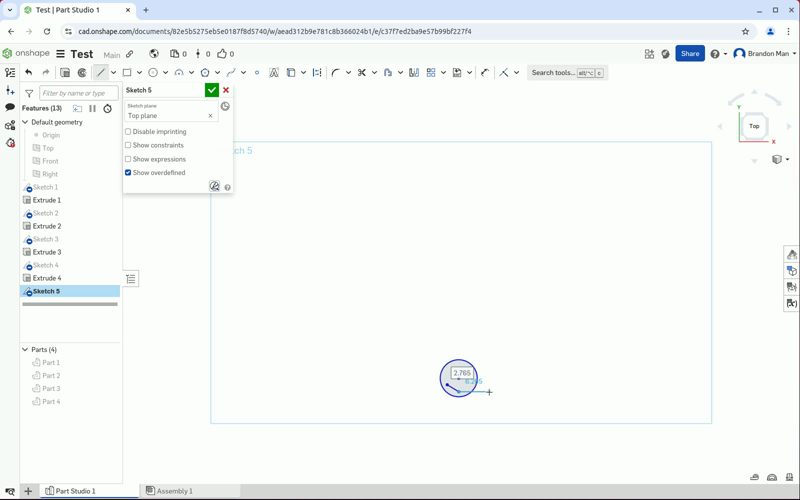
mouse_move(470, 384)
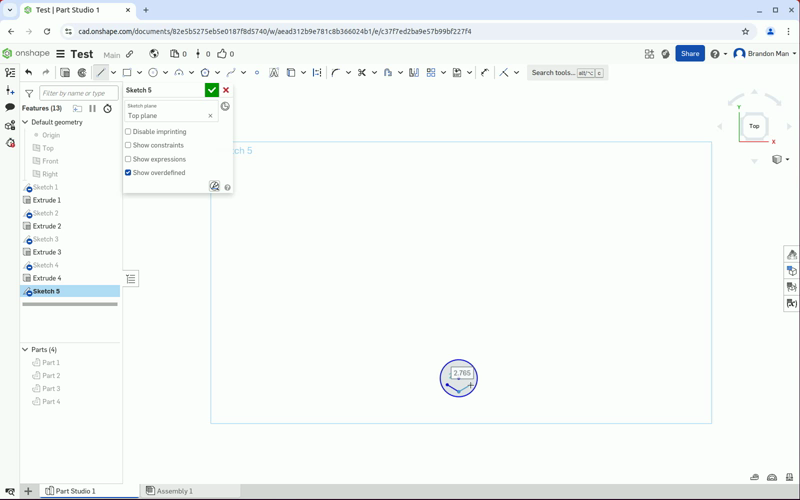
click(470, 384)
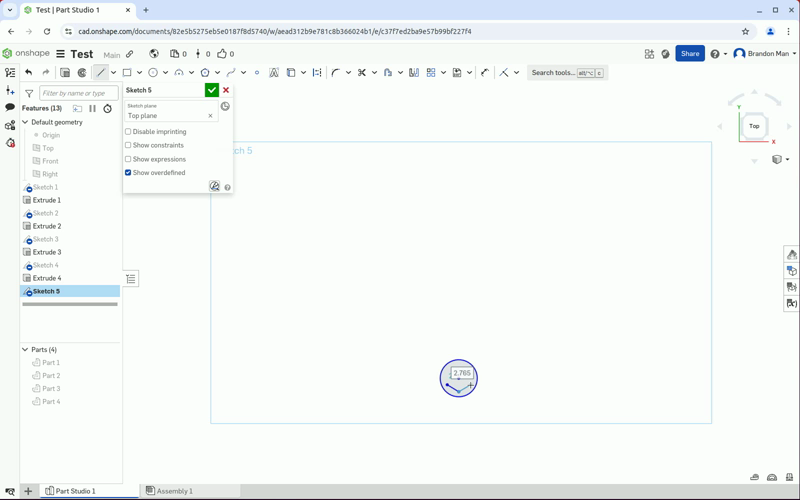
key_up(shift)
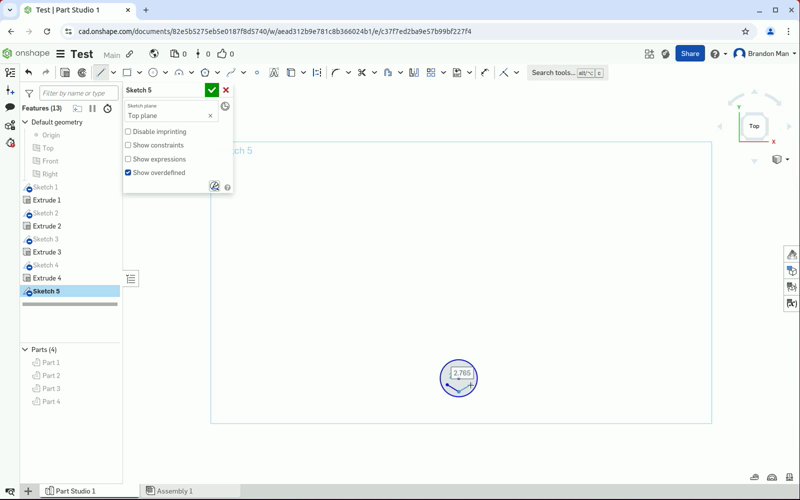
key_down(shift)
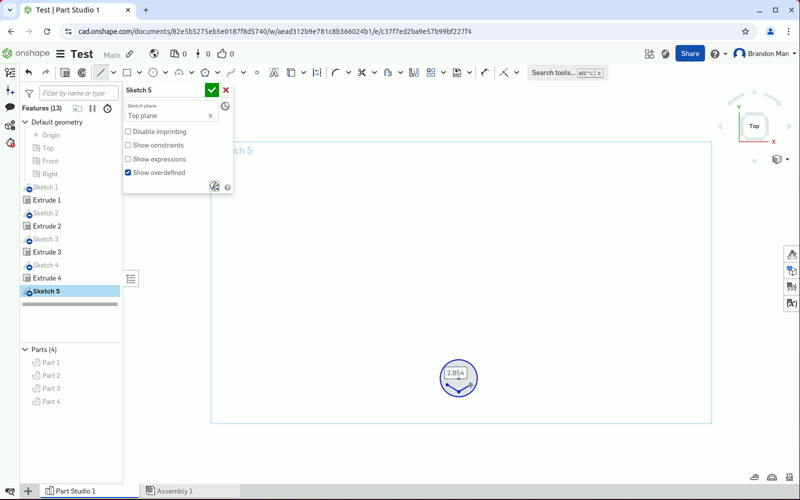
mouse_move(500, 384)
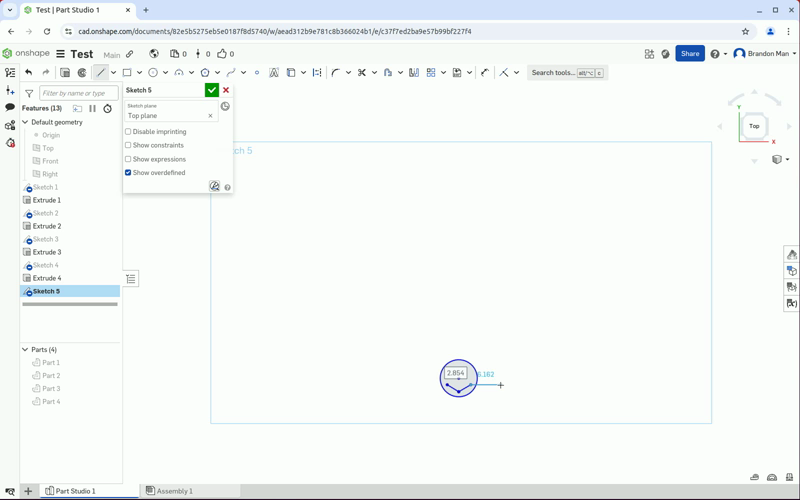
mouse_move(470, 371)
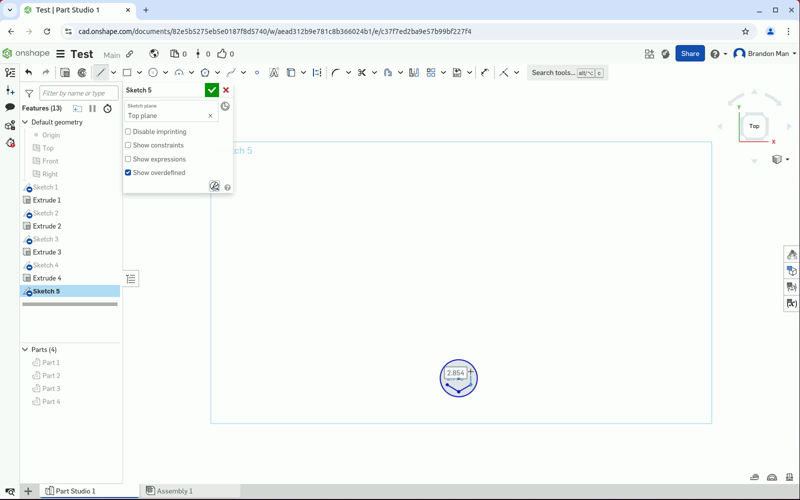
click(470, 371)
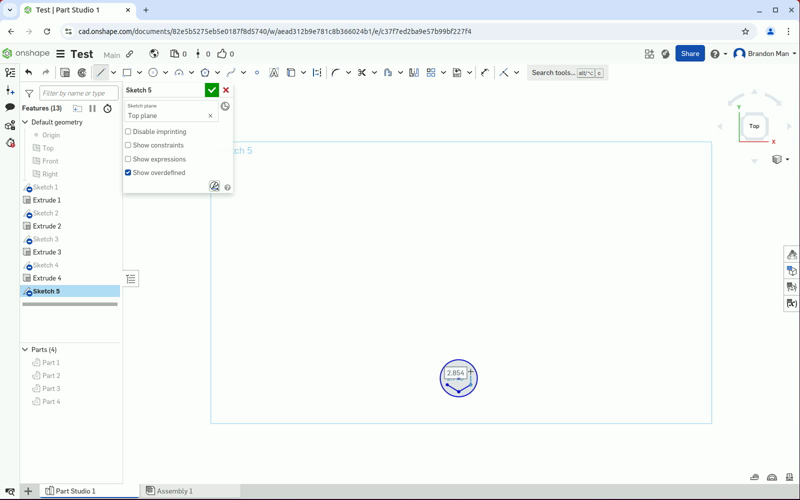
key_up(shift)
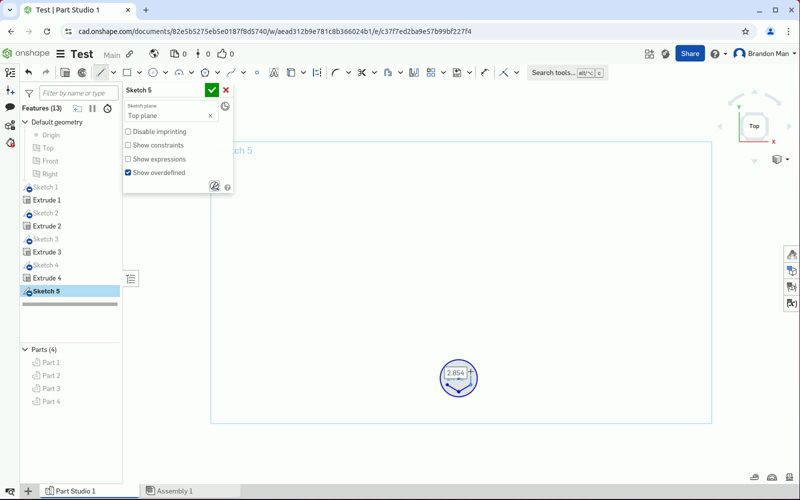
key_down(shift)
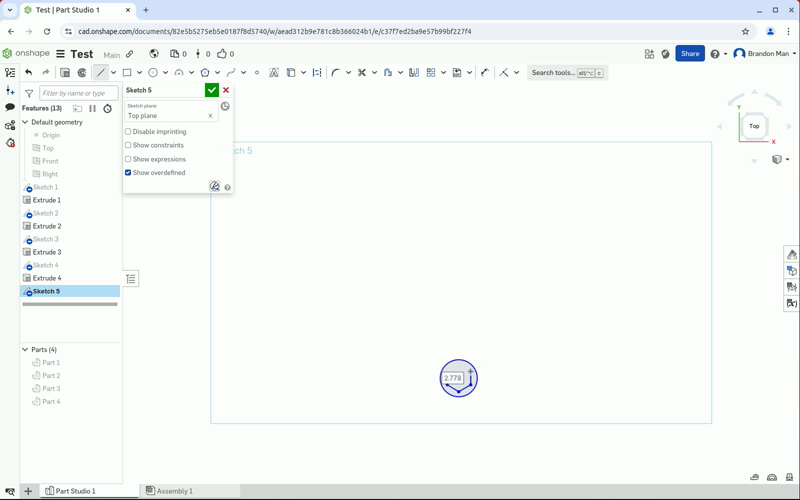
mouse_move(500, 371)
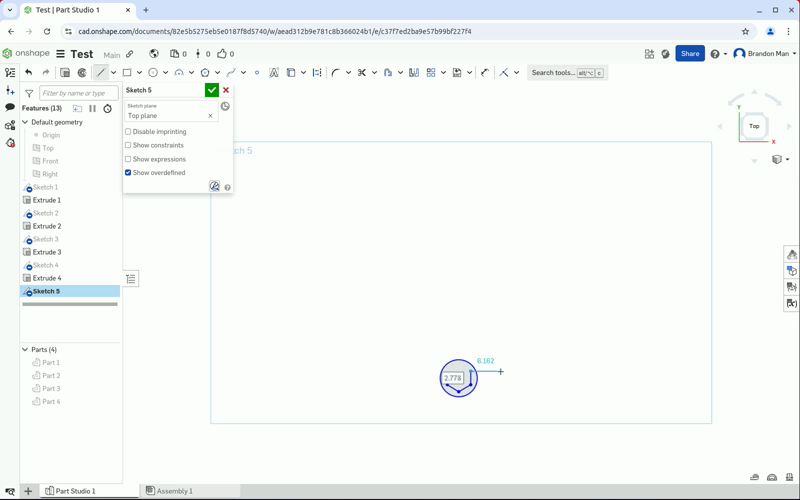
mouse_move(458, 364)
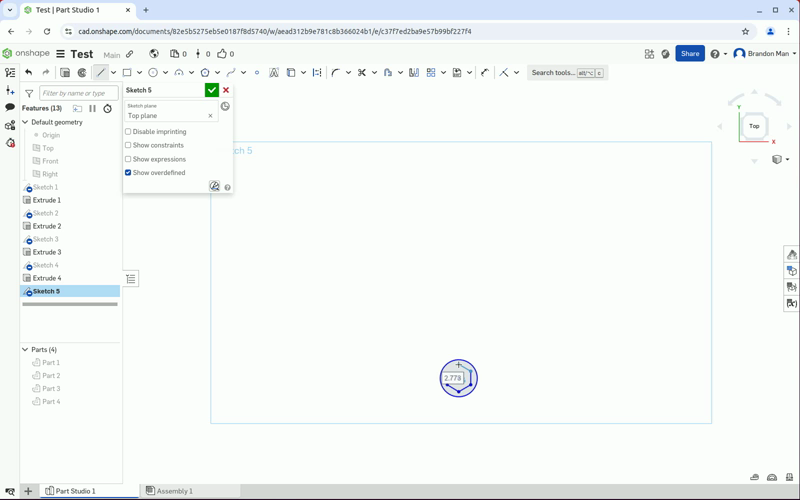
click(458, 364)
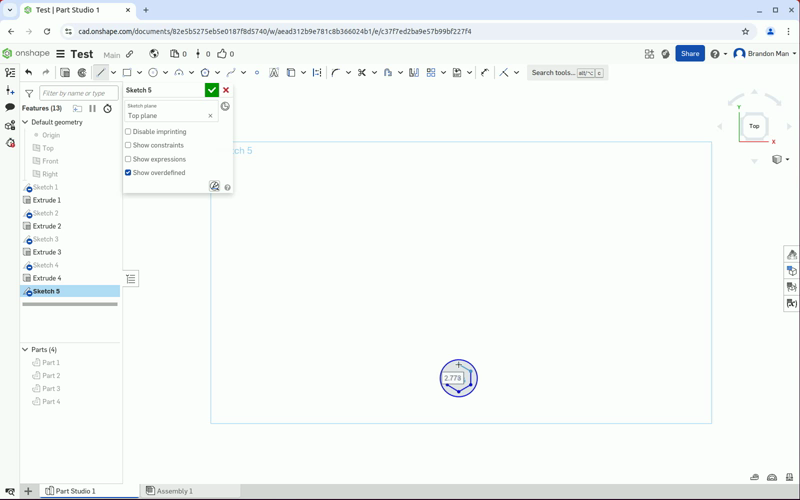
key_up(shift)
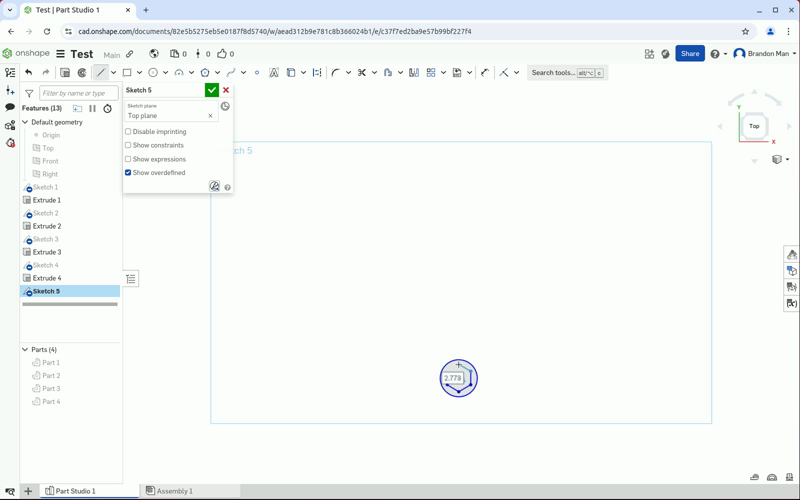
key_down(shift)
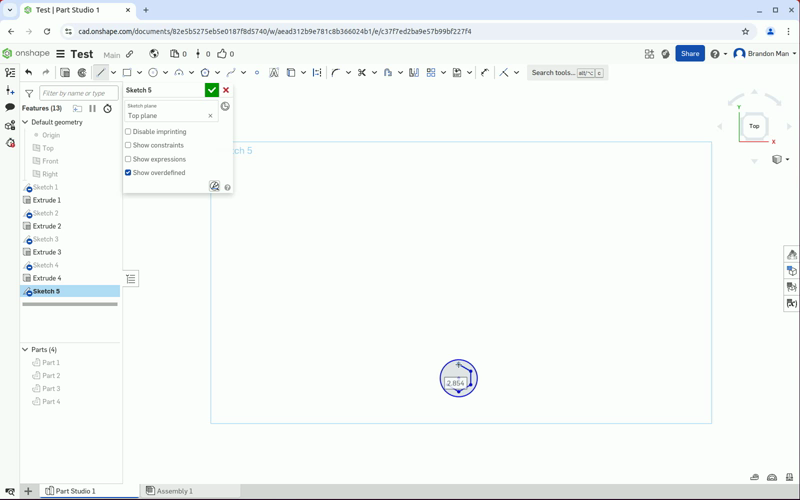
mouse_move(489, 364)
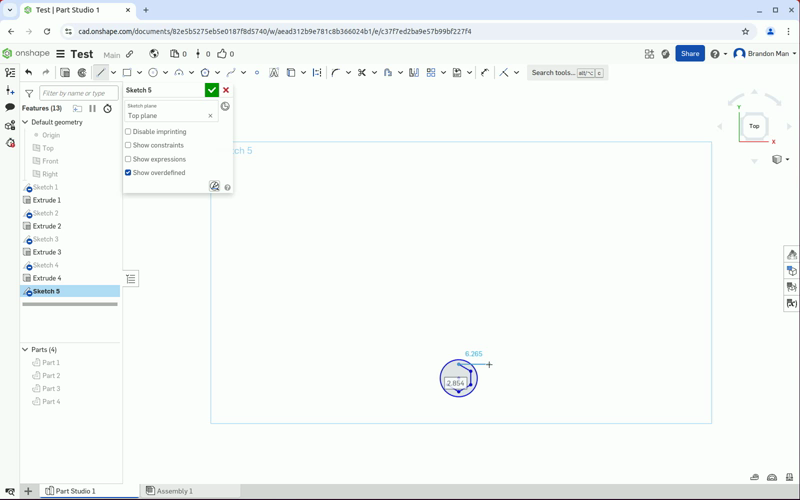
mouse_move(447, 371)
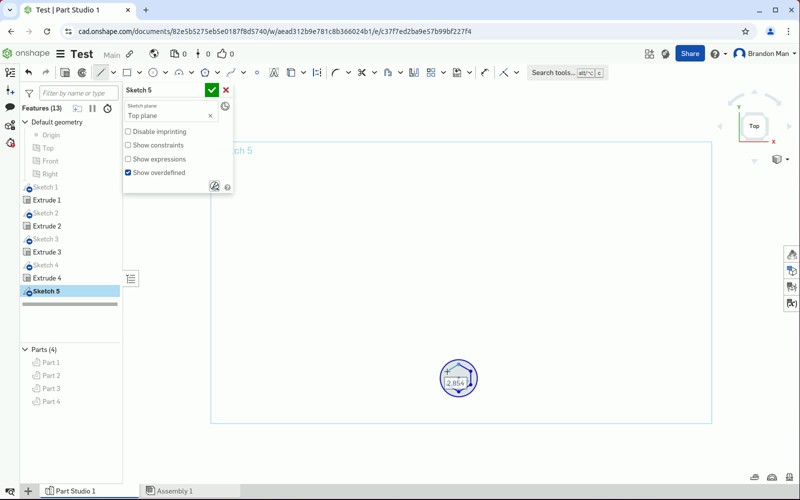
click(447, 371)
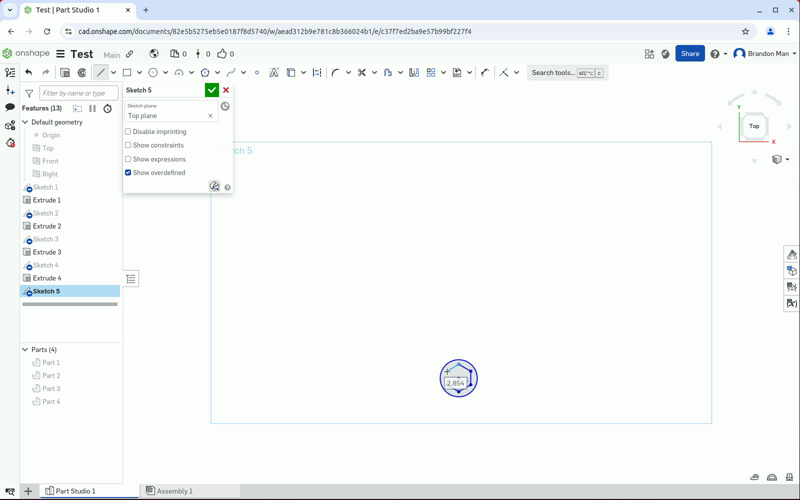
key_up(shift)
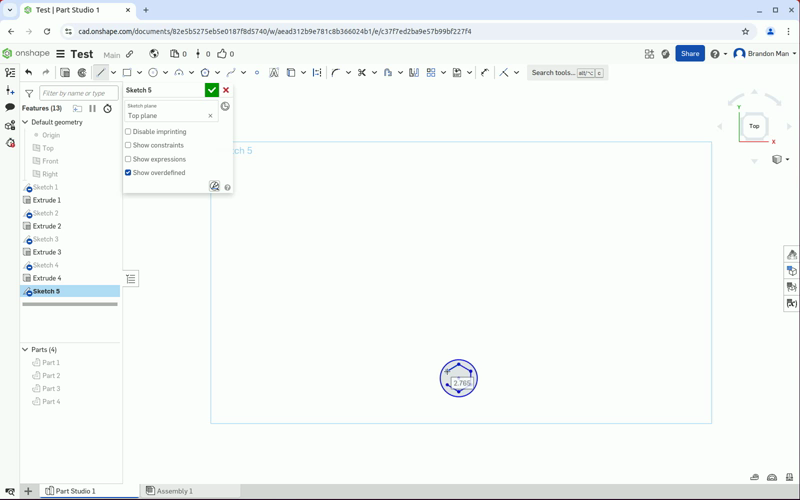
mouse_move(477, 371)
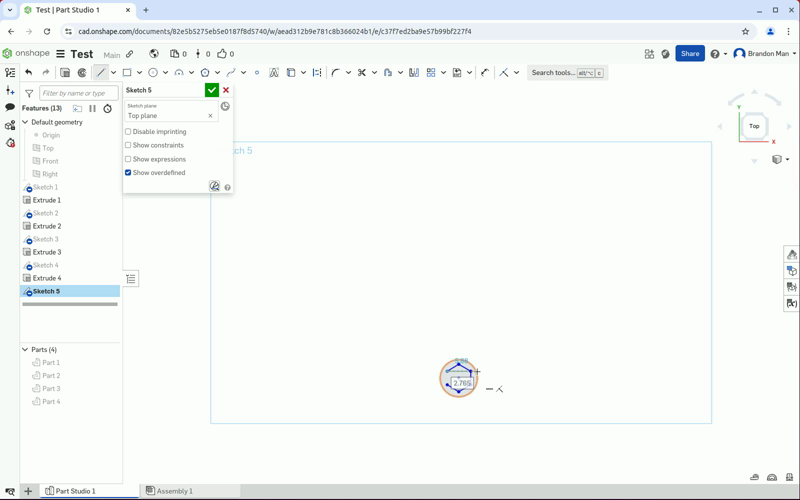
key_down(shift)
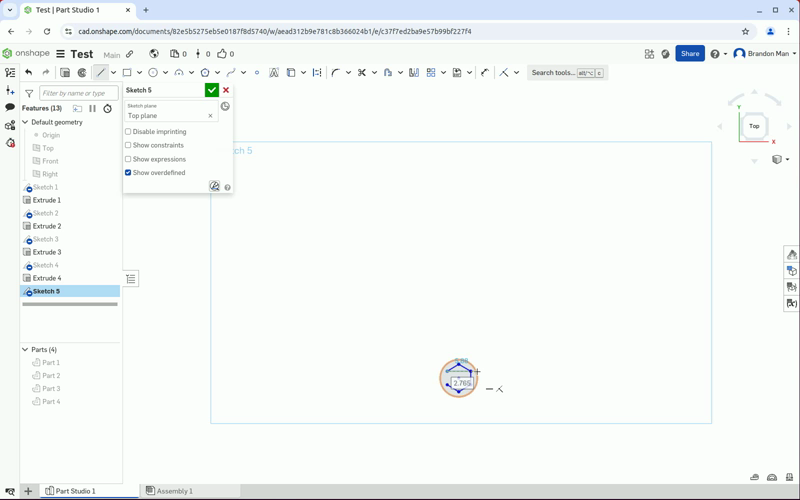
mouse_move(447, 384)
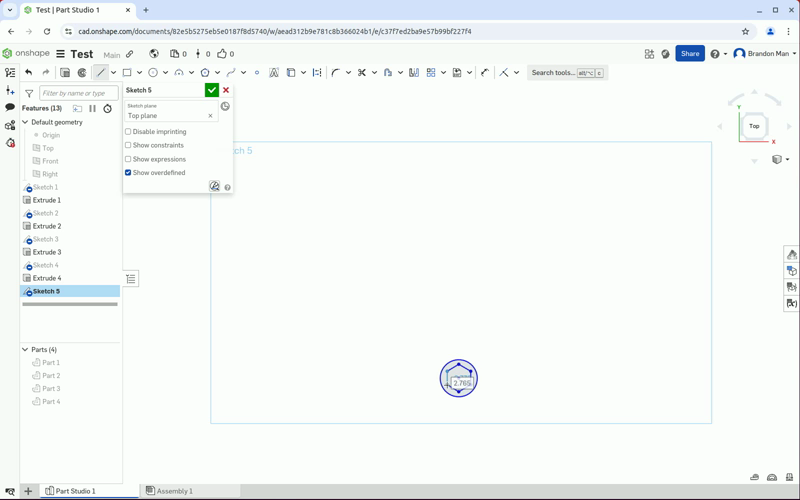
key_up(shift)
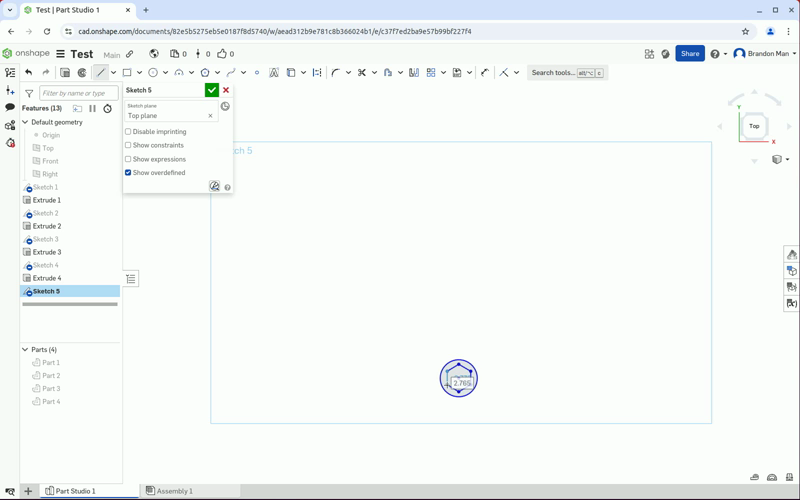
click(447, 384)
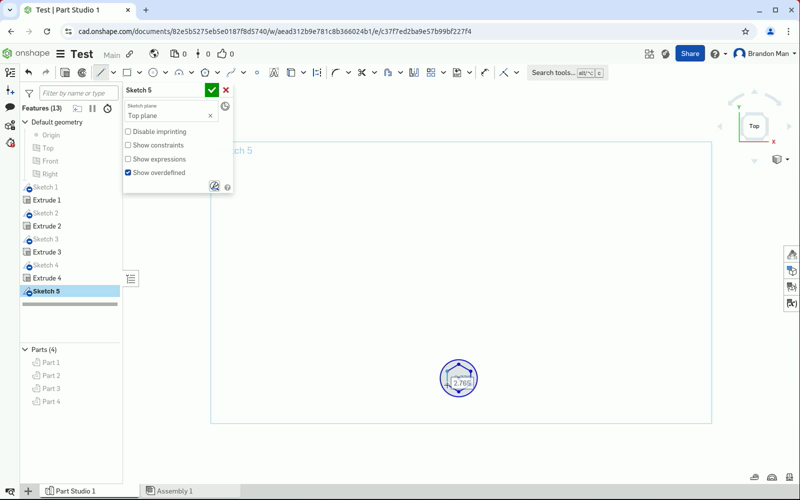
key(esc)
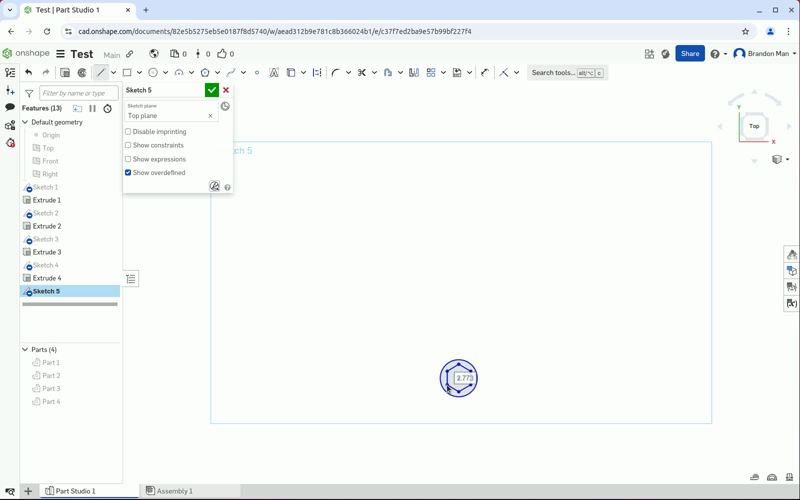
mouse_move(474, 373)
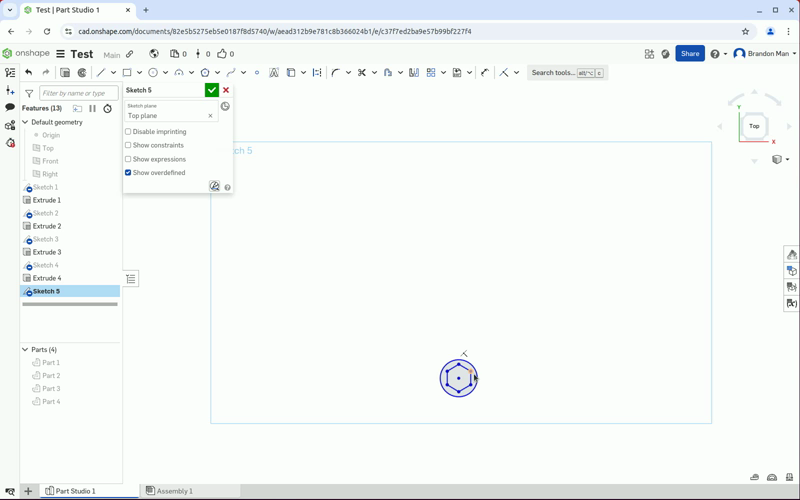
scroll(6)
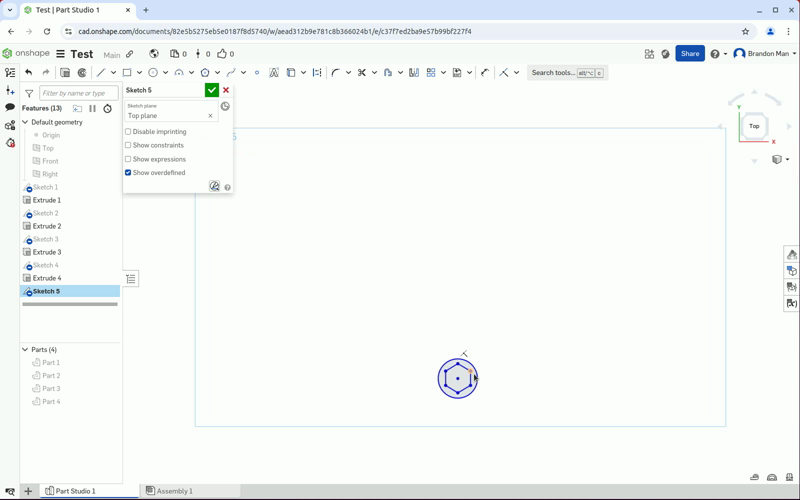
scroll(6)
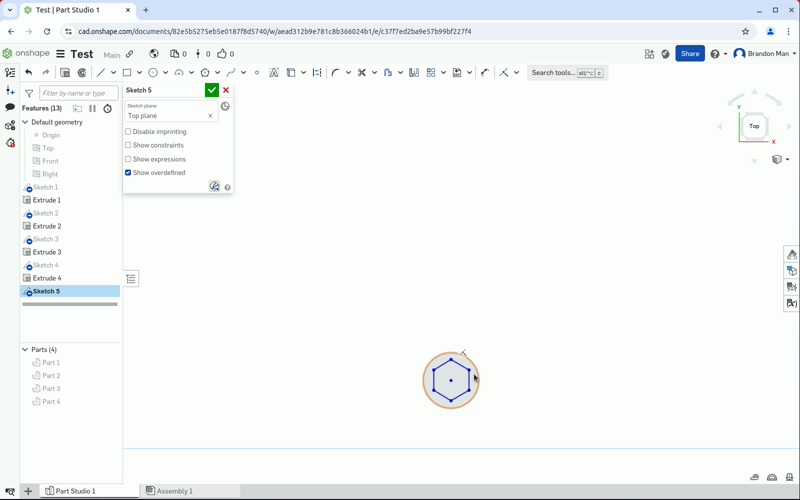
scroll(6)
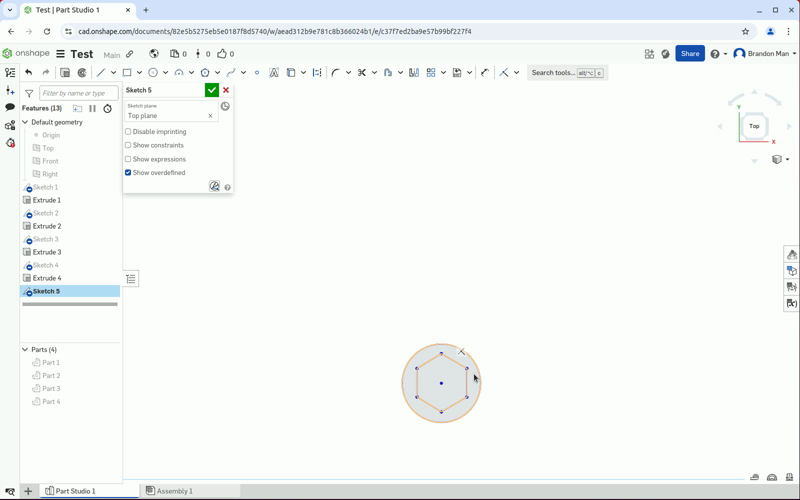
scroll(6)
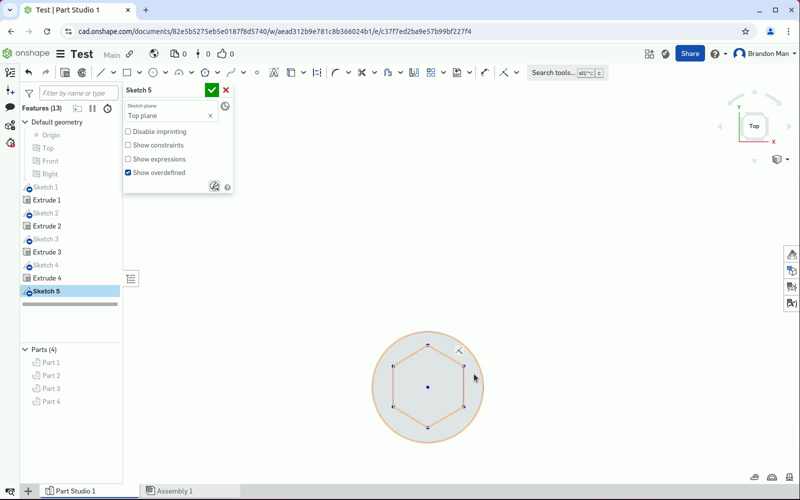
scroll(6)
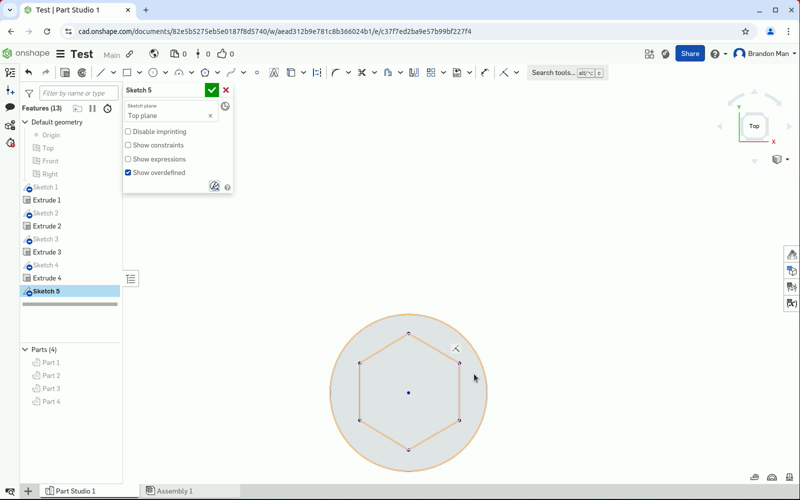
scroll(6)
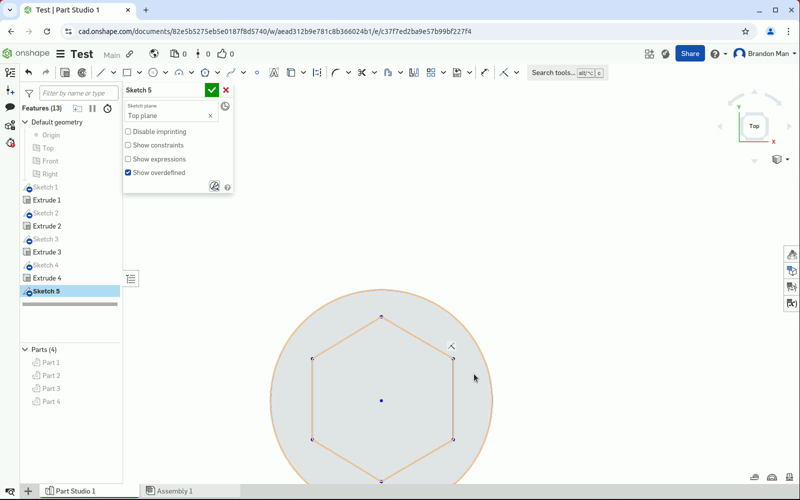
scroll(6)
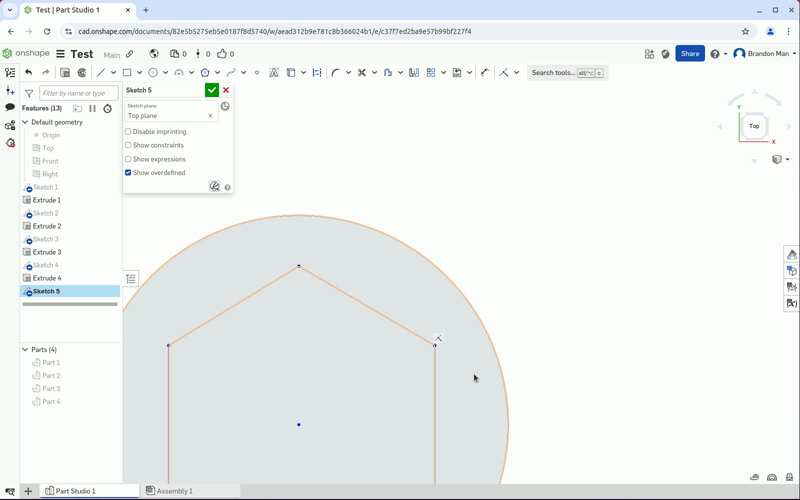
click(474, 373)
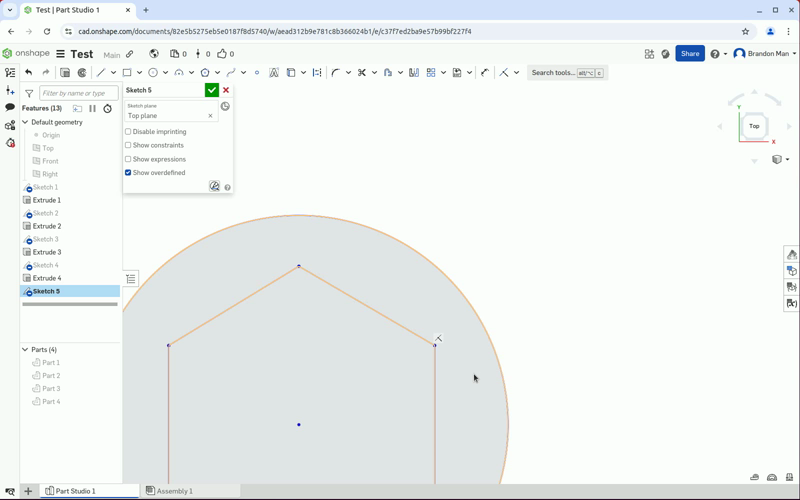
scroll(-6)
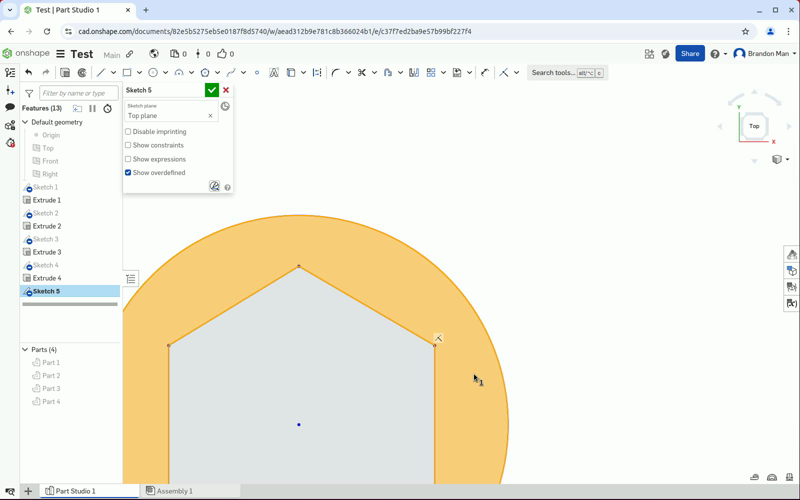
scroll(-6)
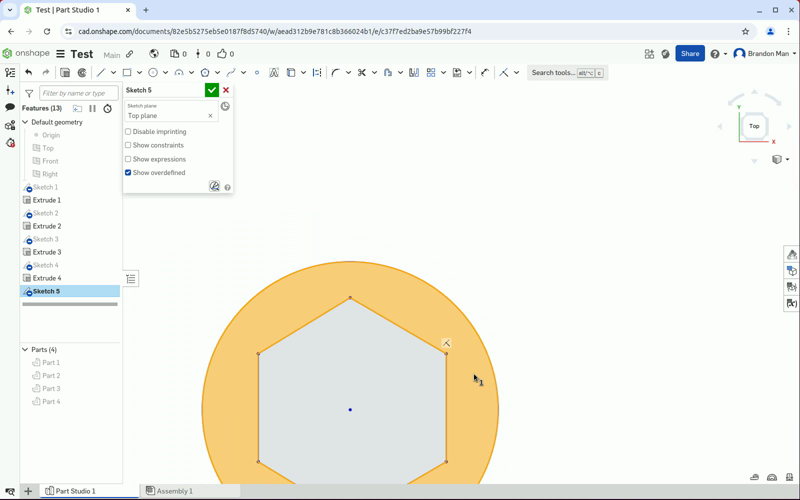
scroll(-6)
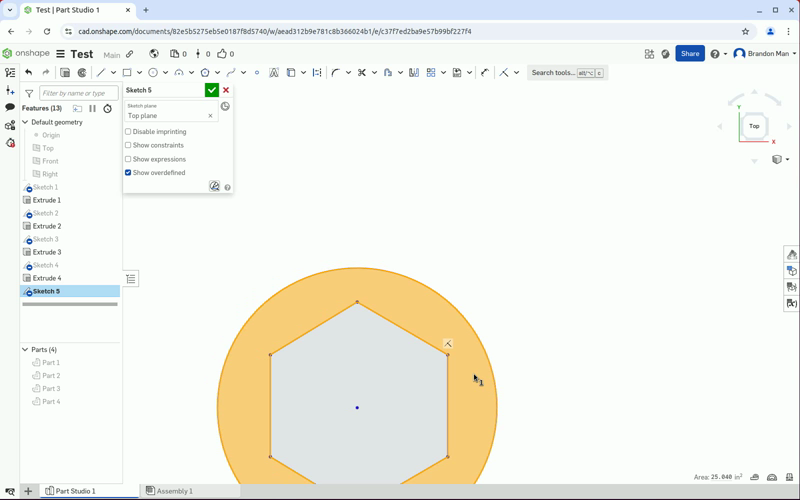
scroll(-6)
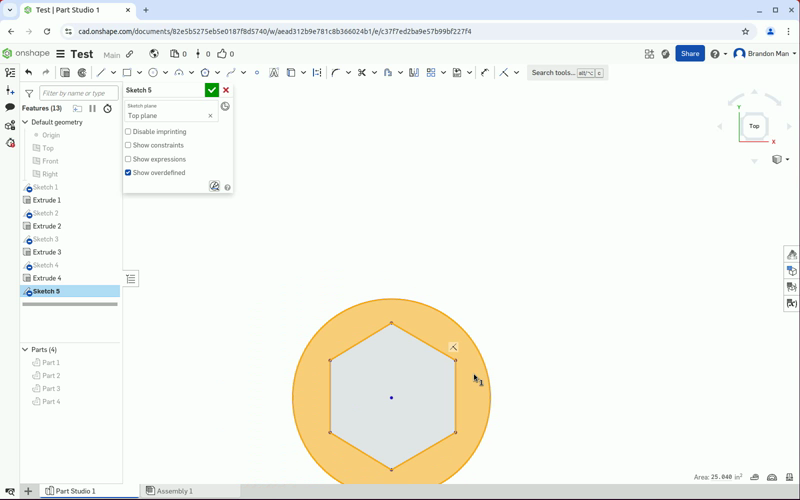
scroll(-6)
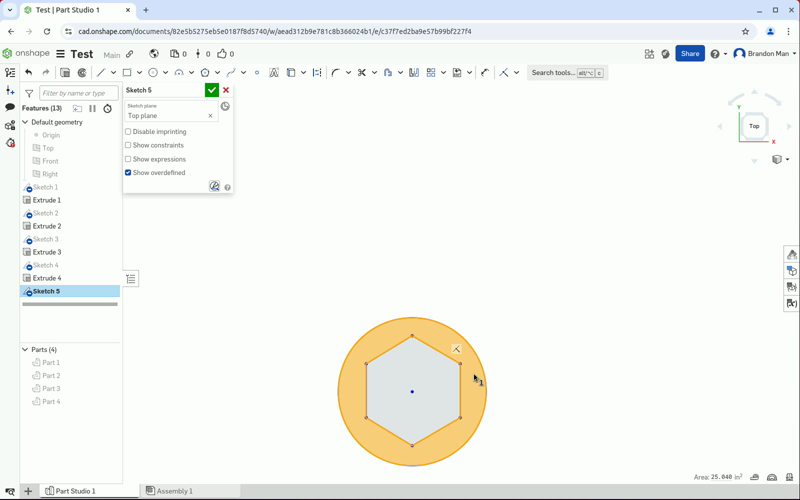
scroll(-6)
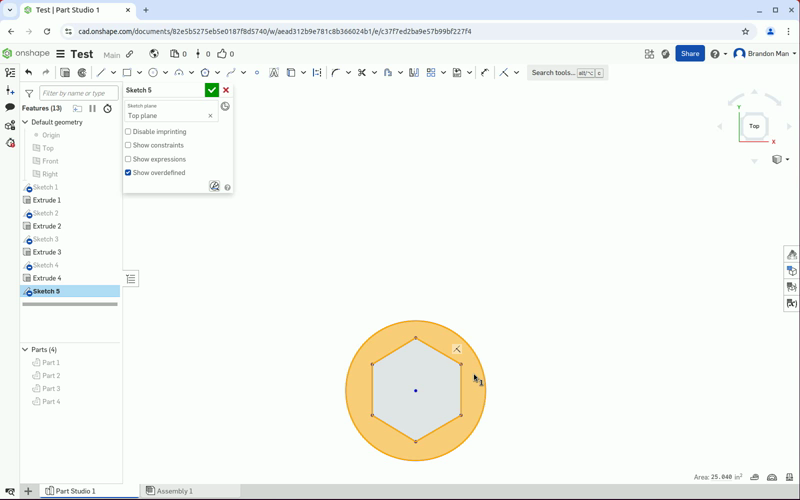
scroll(-6)
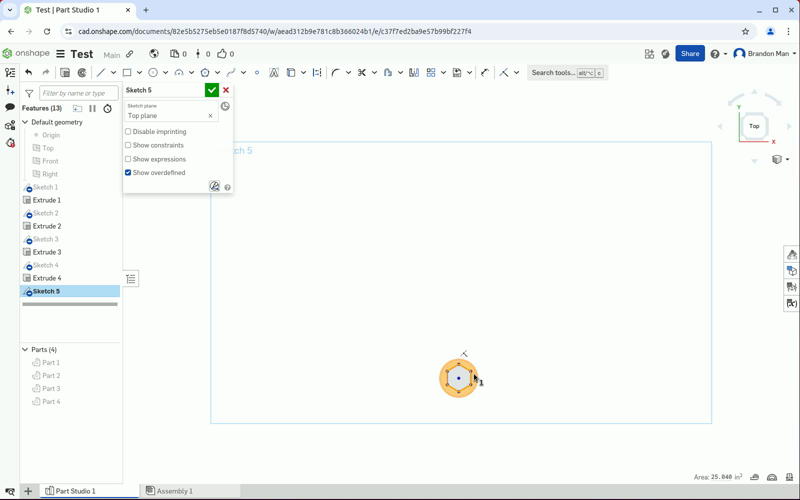
mouse_move(73, 352)
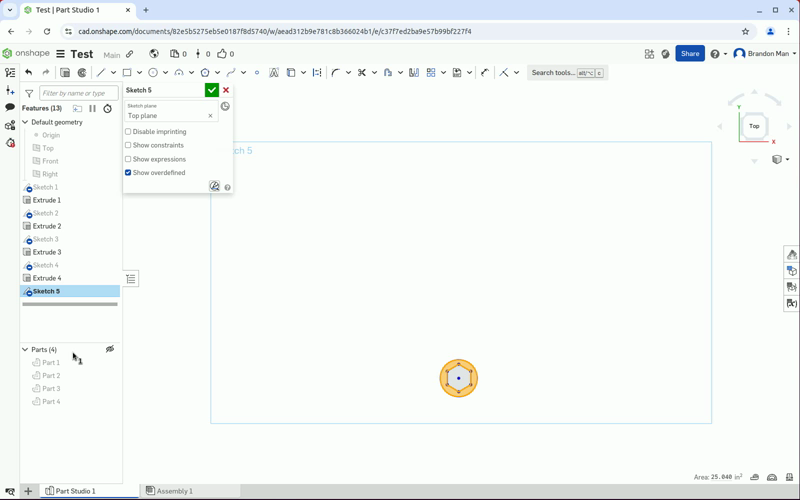
key(shift+y)
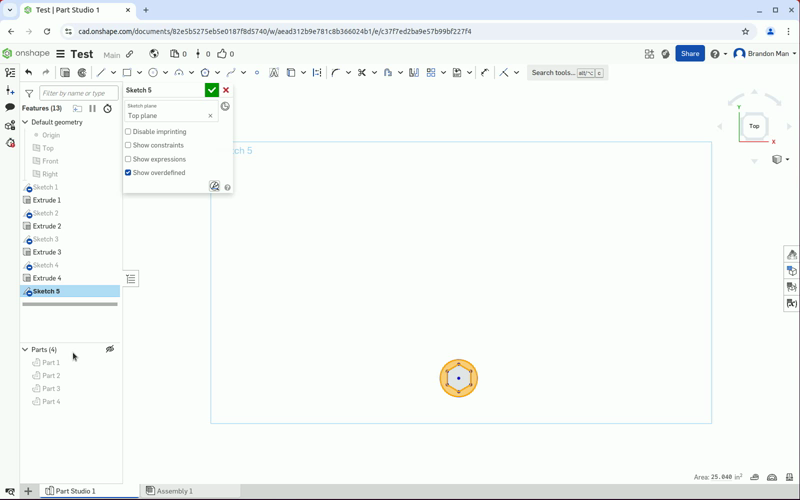
key(shift+e)
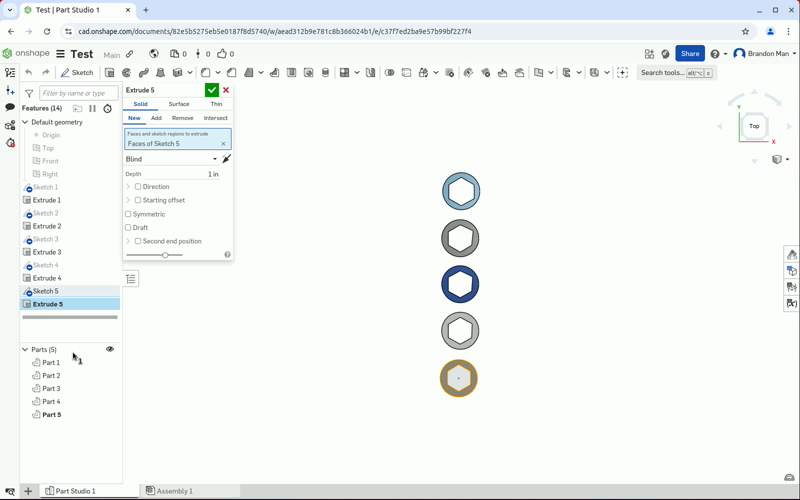
mouse_move(143, 106)
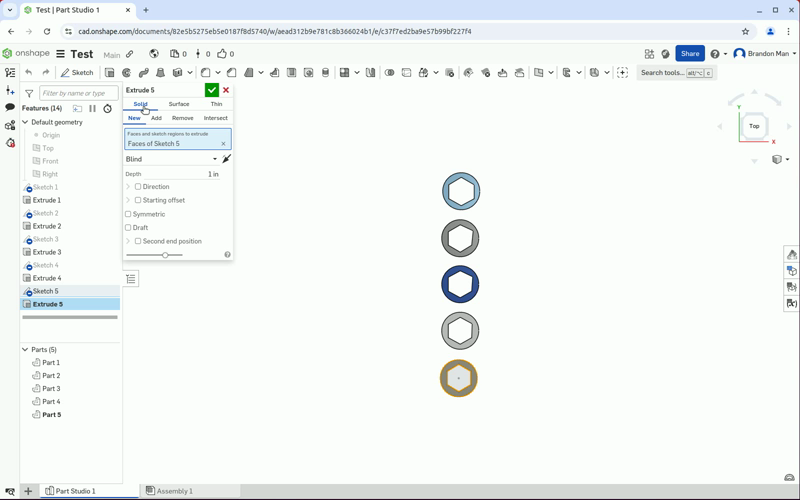
click(143, 106)
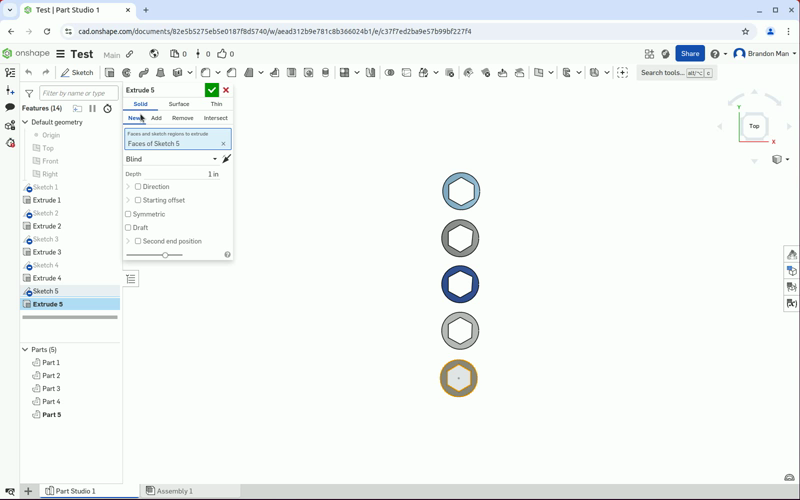
mouse_move(137, 120)
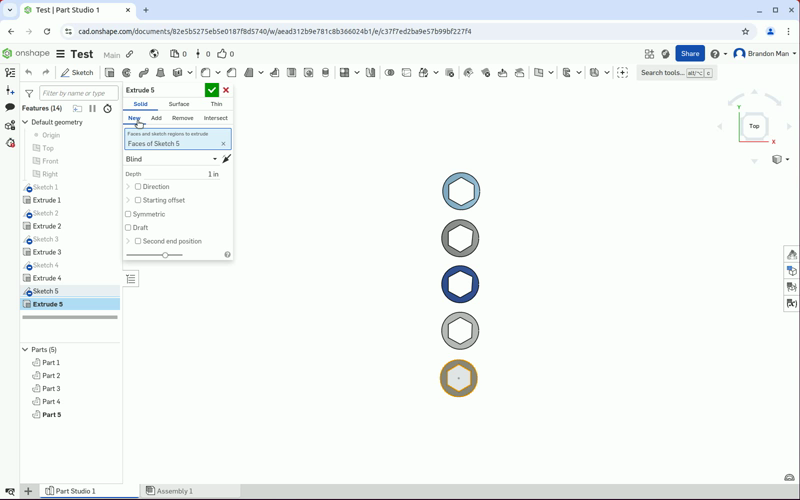
click(137, 120)
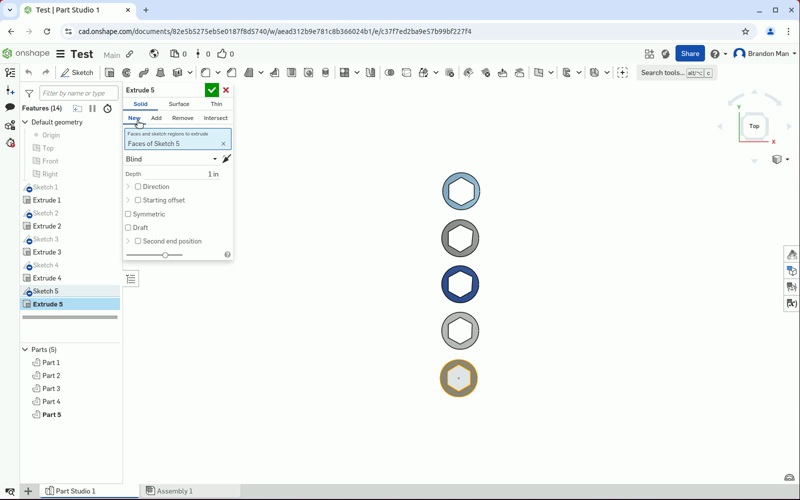
key(tab, 4)
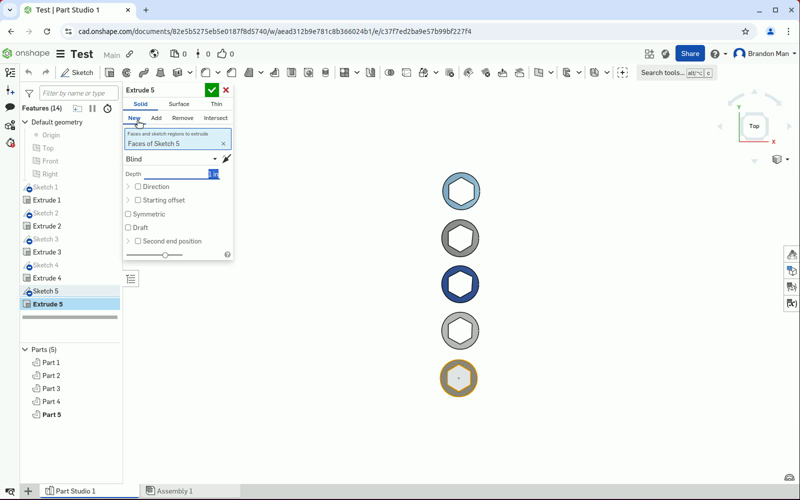
text(0.963)
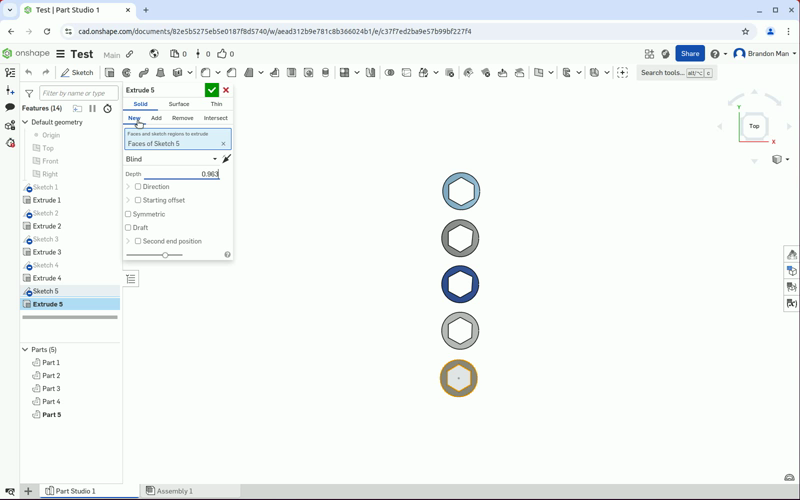
key(enter)
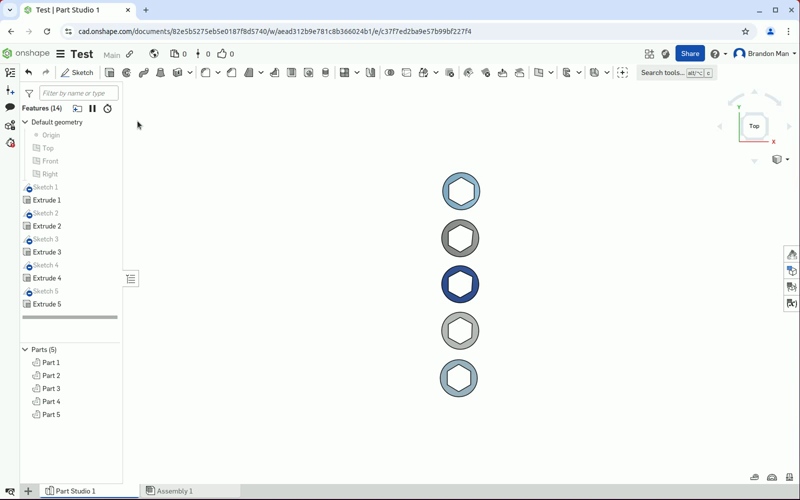
key(shift+h)
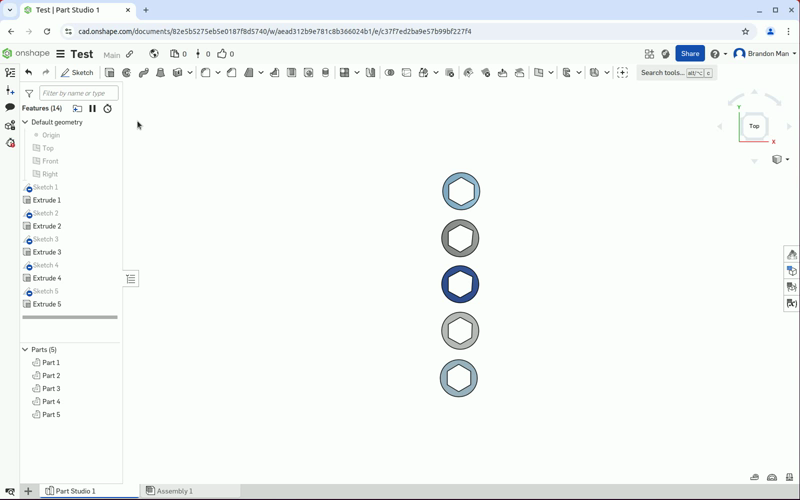
key(shift+h)
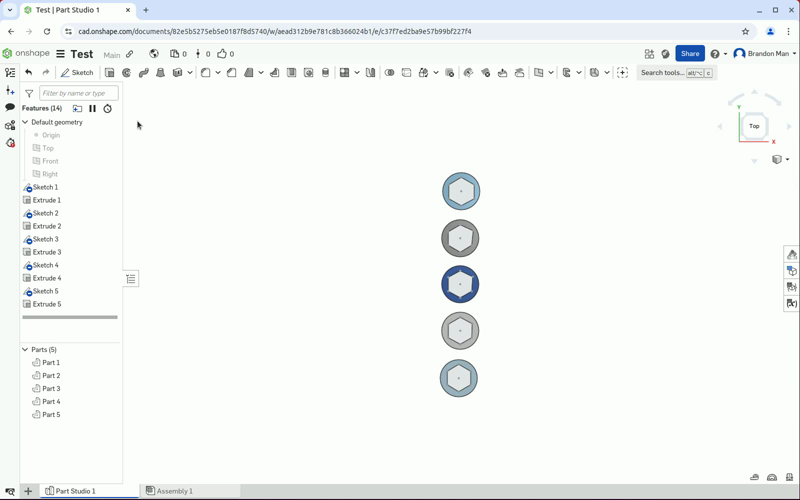
key(shift+7)
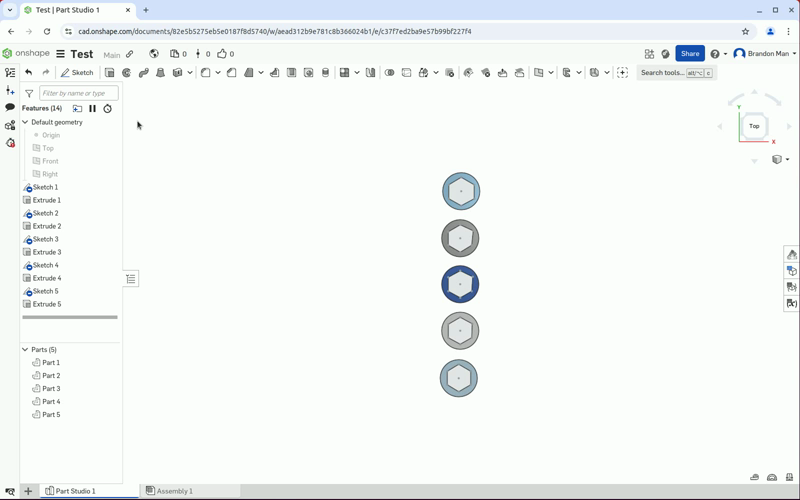
key(up, 3)
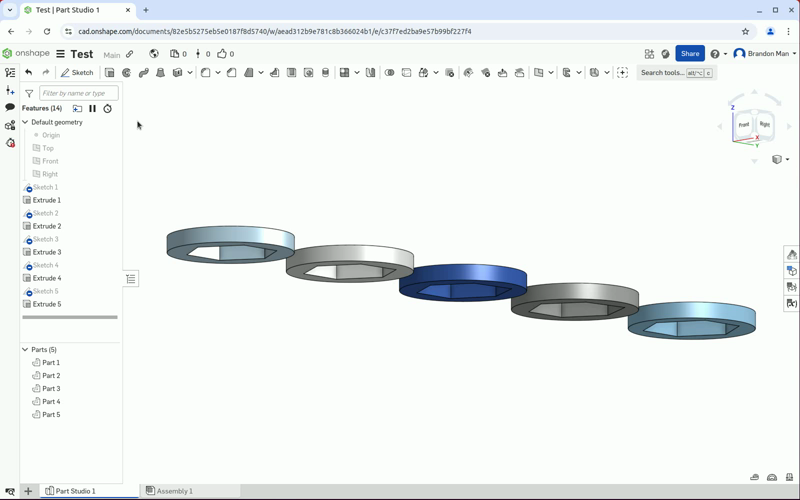
key(left, 3)
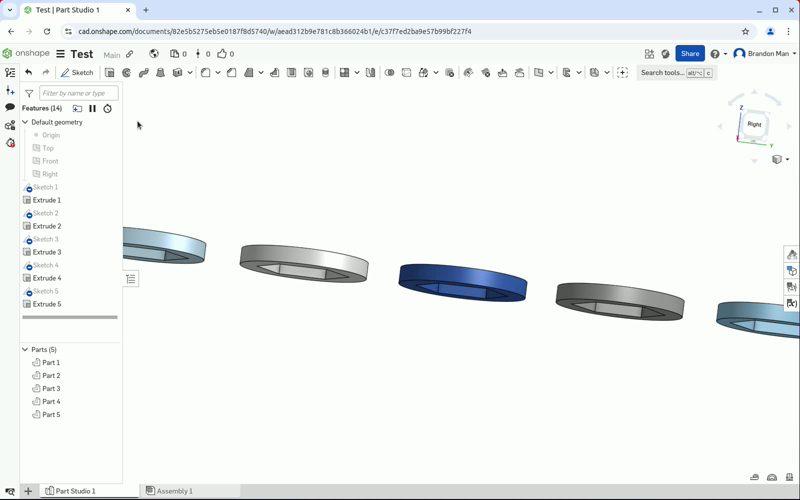
key(right, 3)
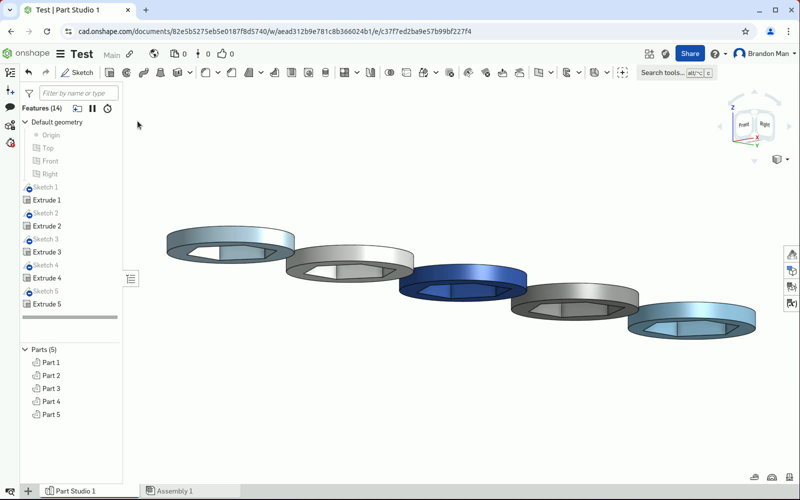
key(down, 3)
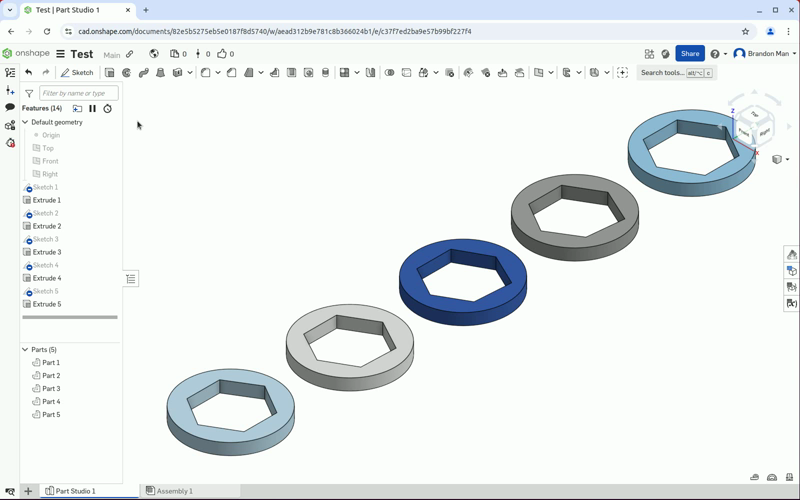
mouse_move(73, 189)
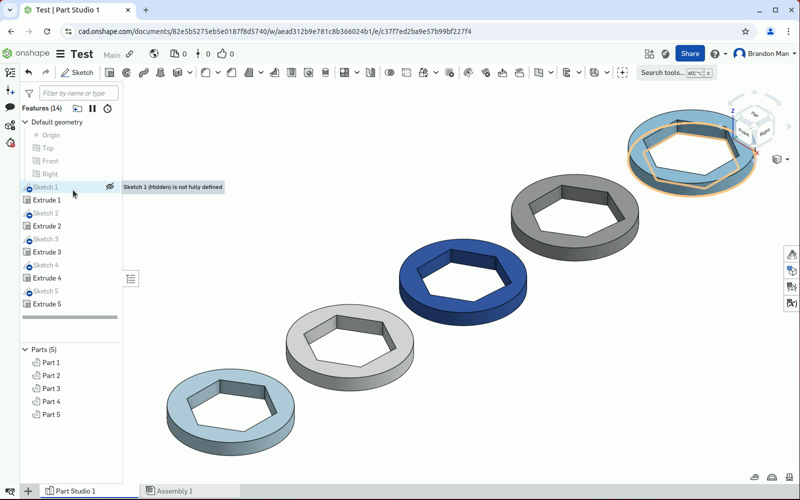
click(73, 189)